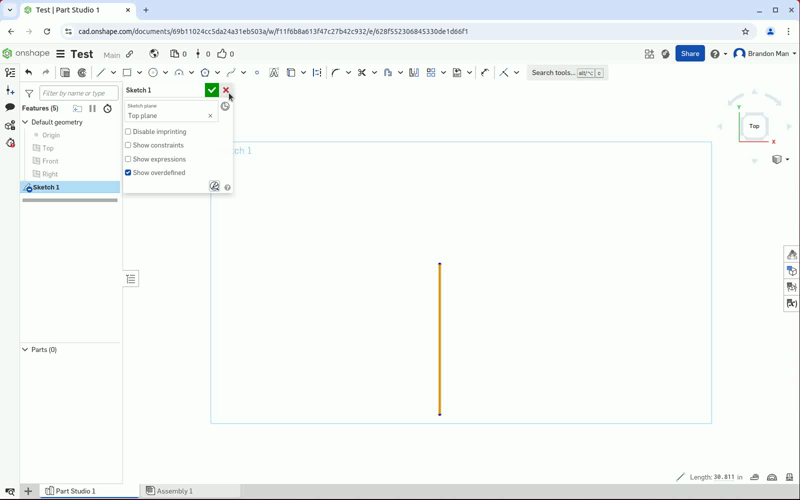
key(shift+h)
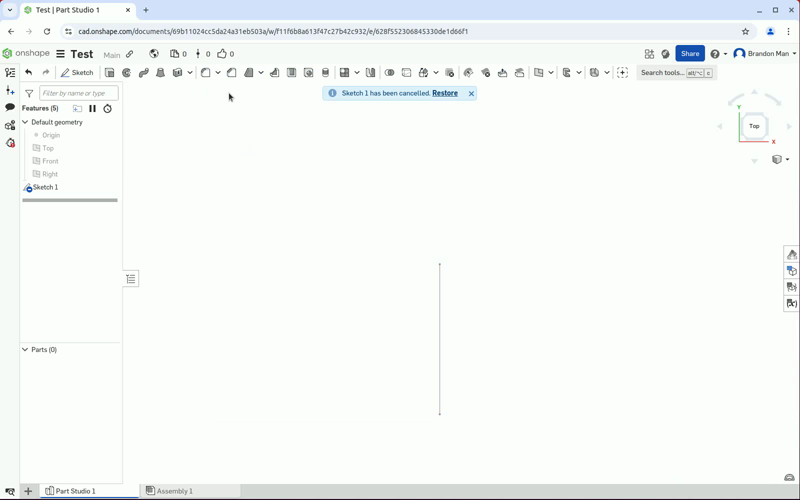
key(shift+s)
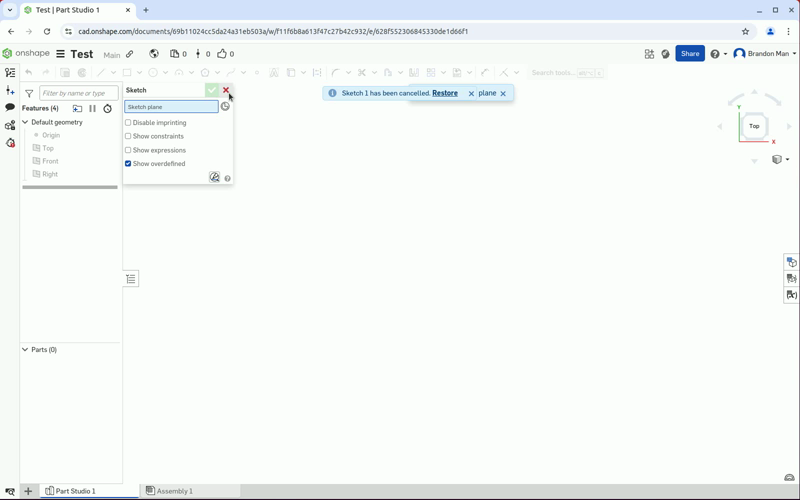
mouse_move(73, 150)
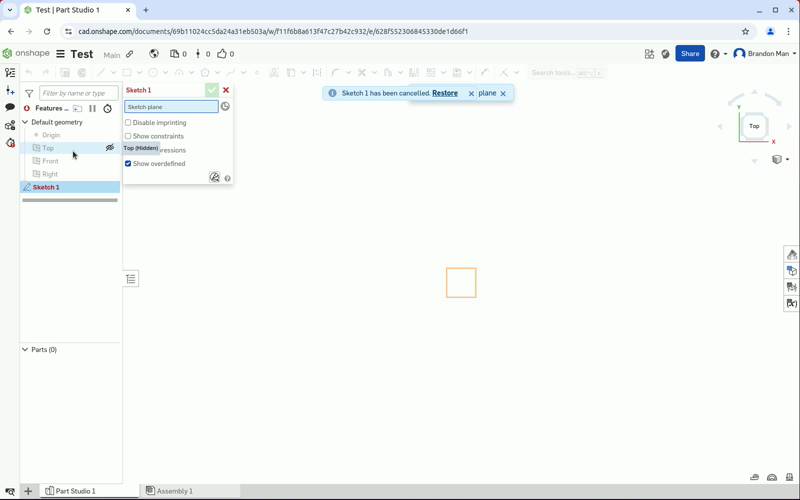
click(73, 150)
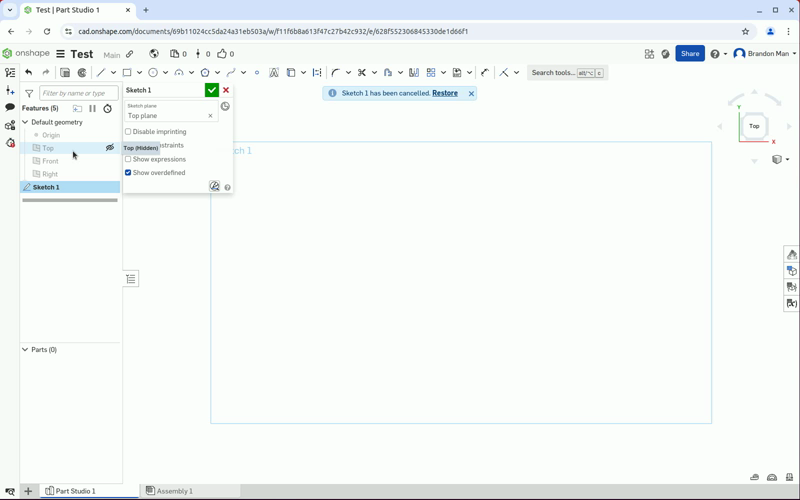
mouse_move(73, 352)
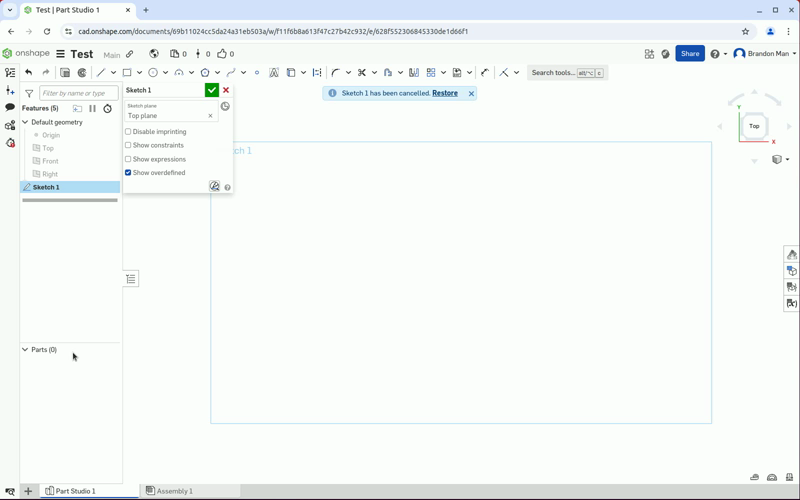
key(y)
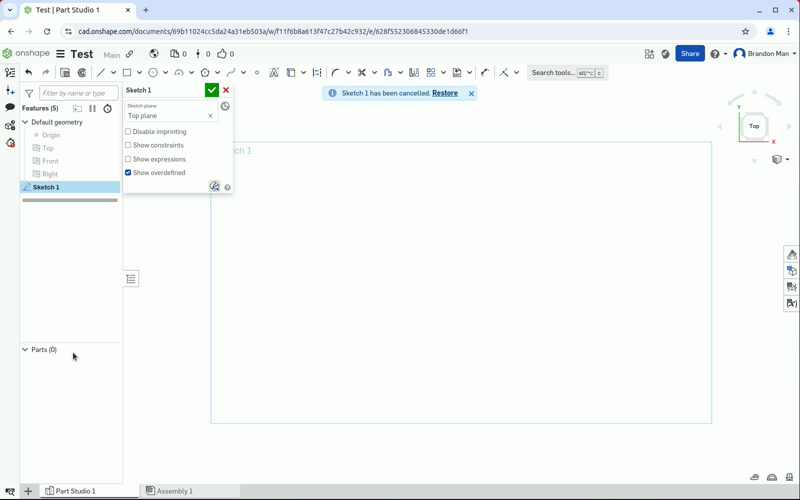
key(l)
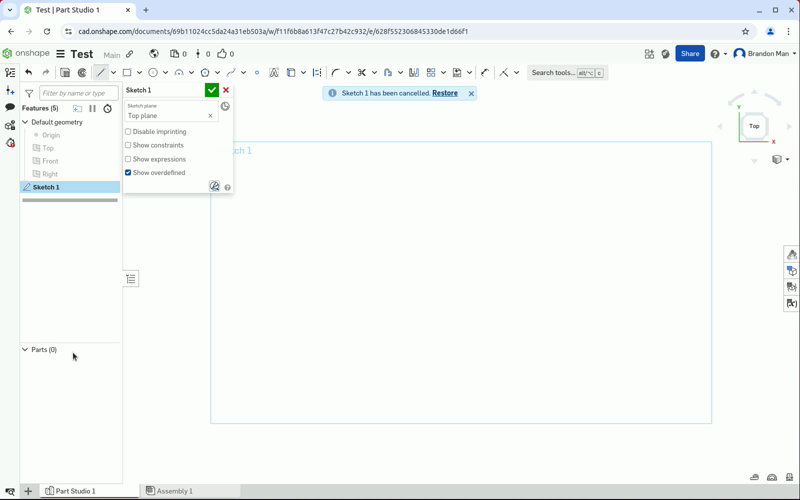
key_down(shift)
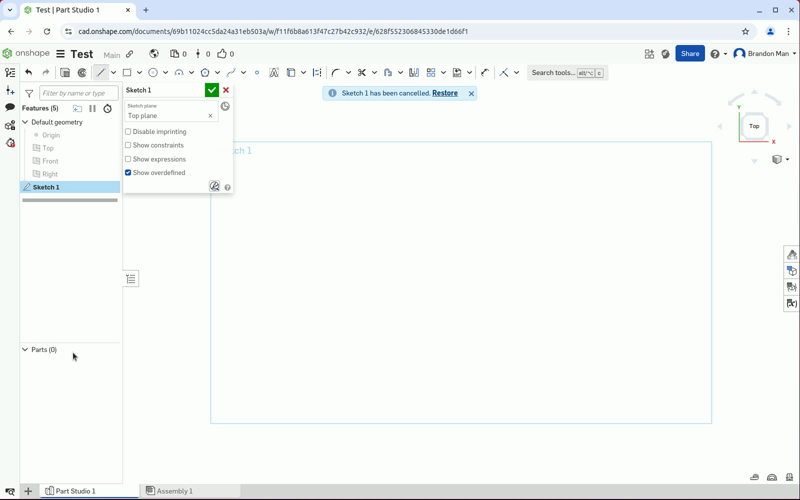
mouse_move(460, 282)
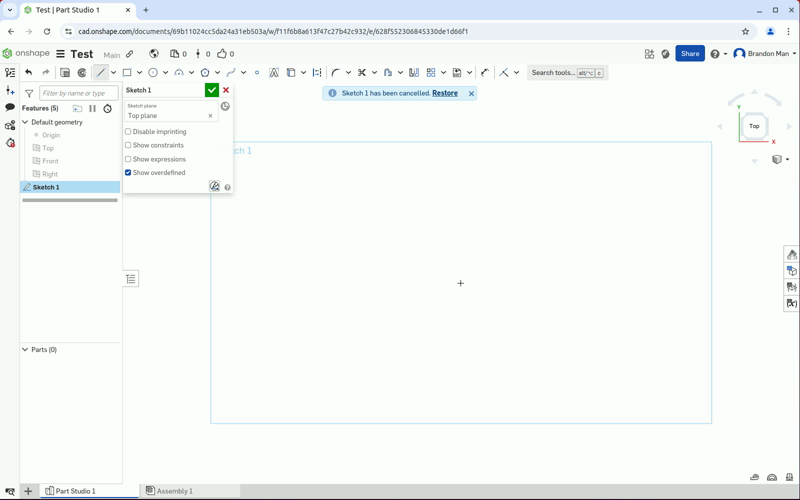
click(460, 282)
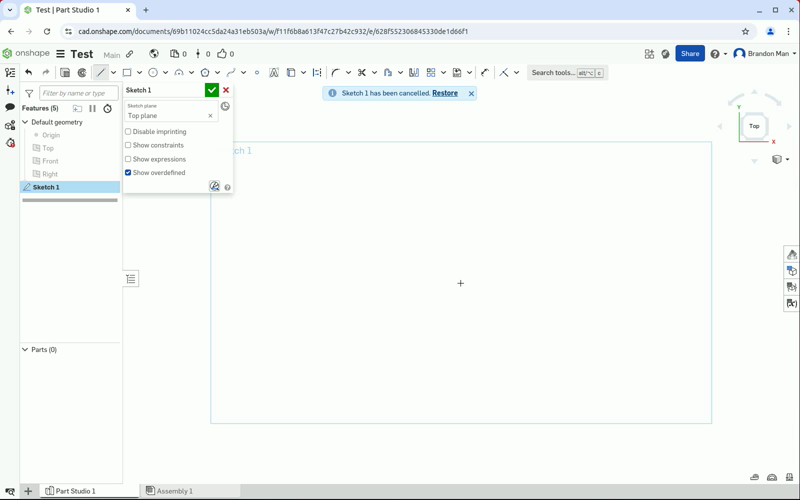
key_up(shift)
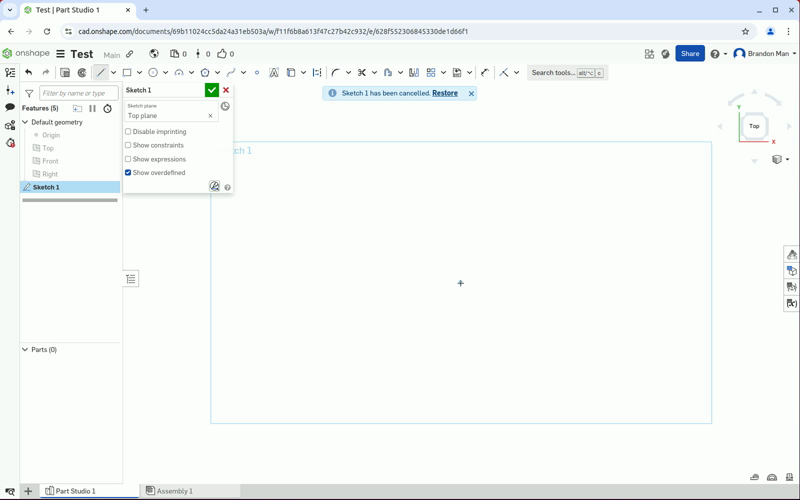
key_down(shift)
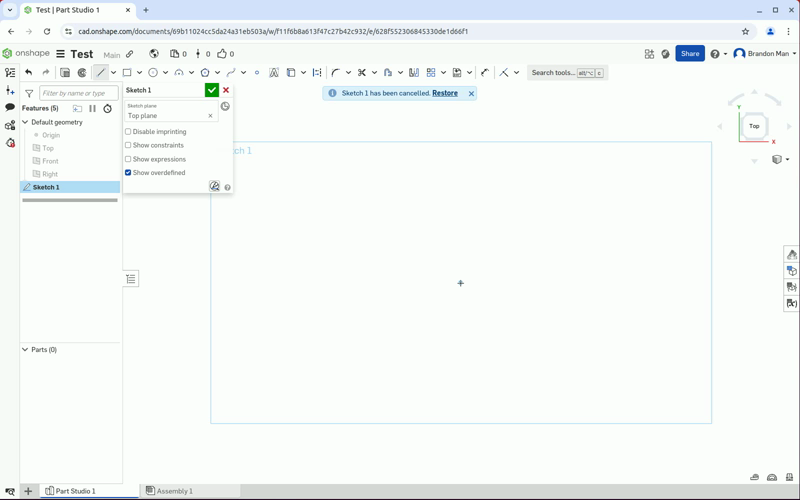
mouse_move(573, 282)
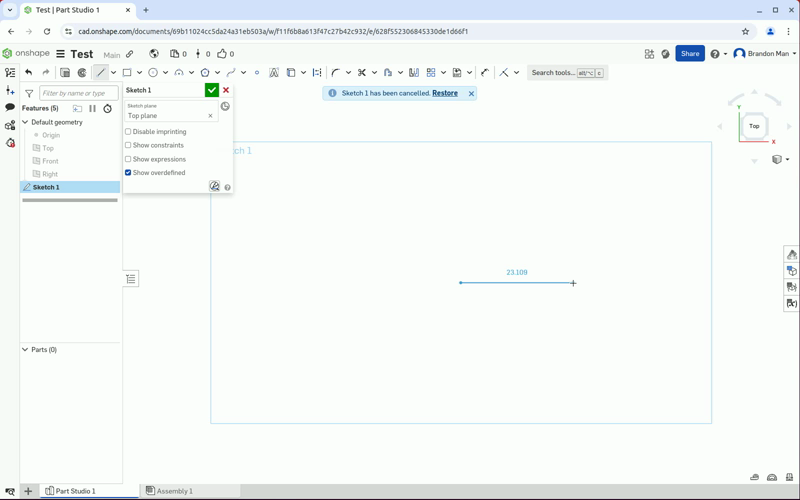
click(573, 282)
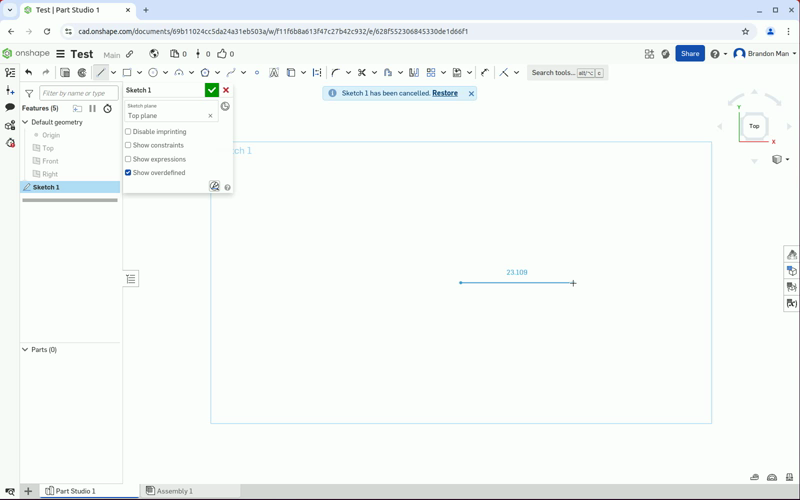
key_up(shift)
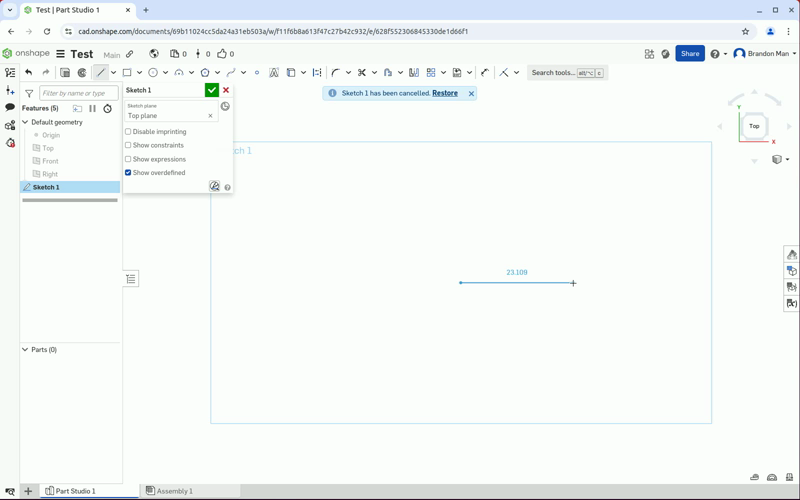
key_down(shift)
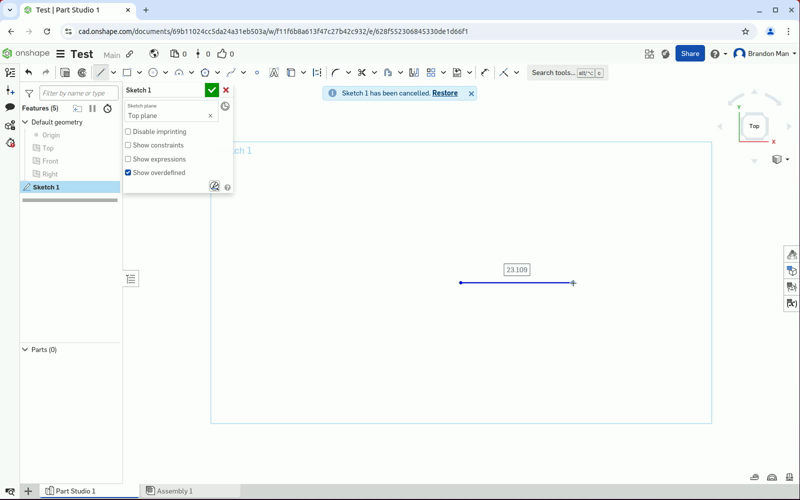
mouse_move(573, 208)
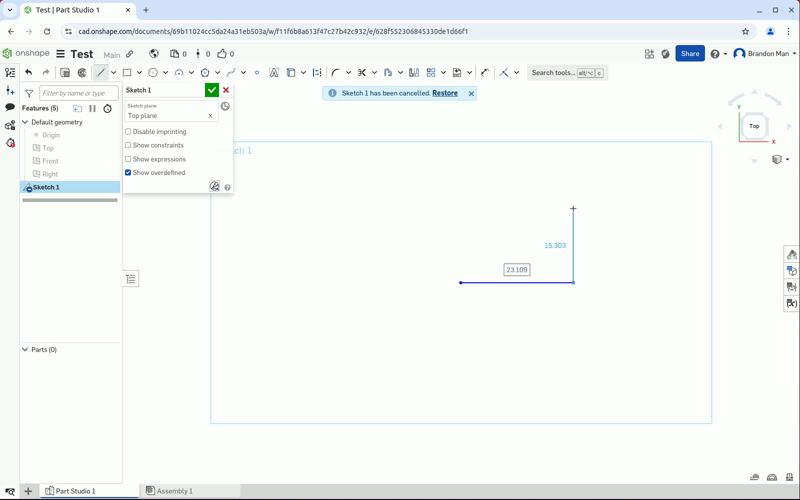
click(573, 208)
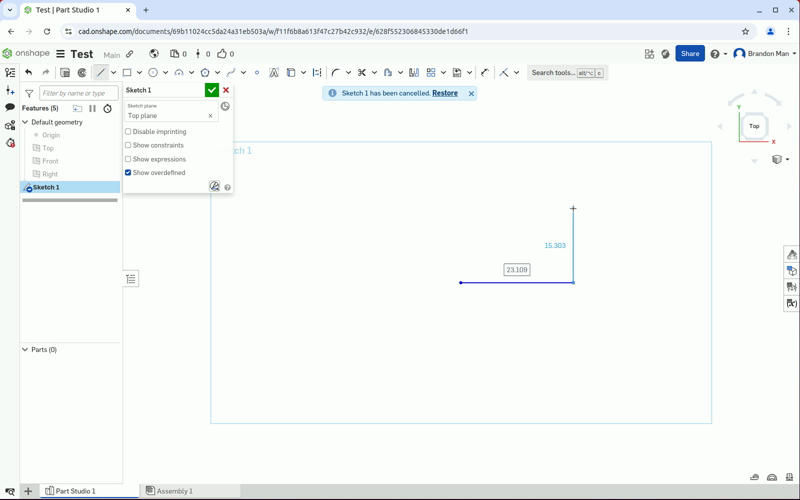
key_up(shift)
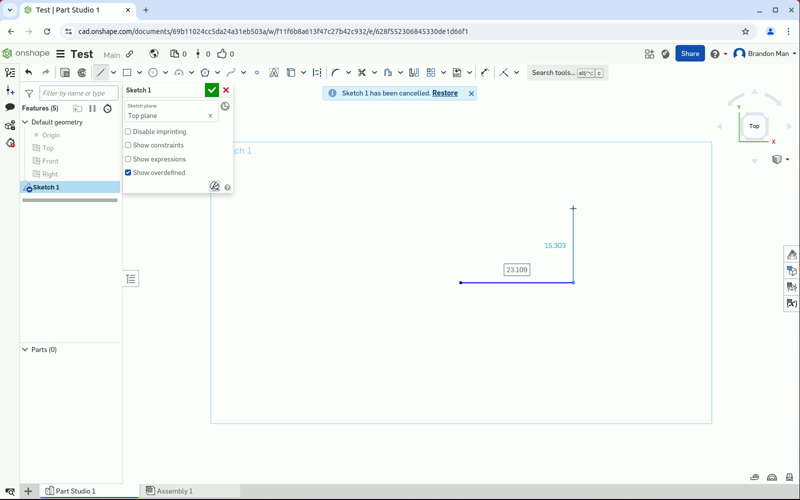
key_down(shift)
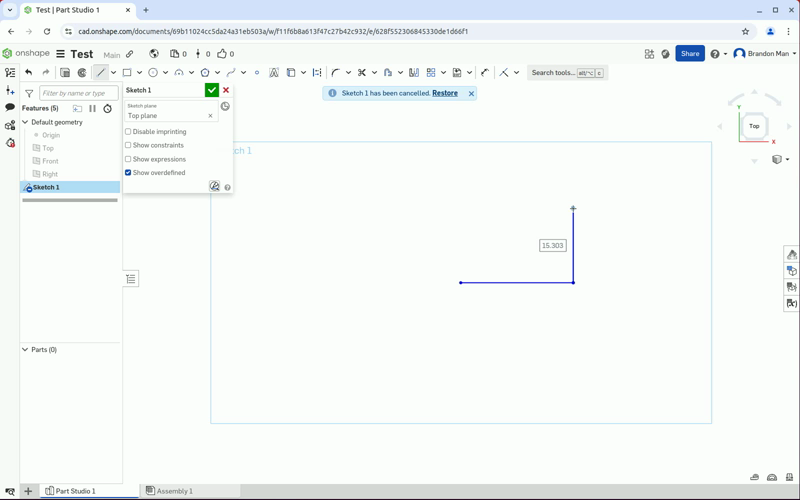
mouse_move(460, 208)
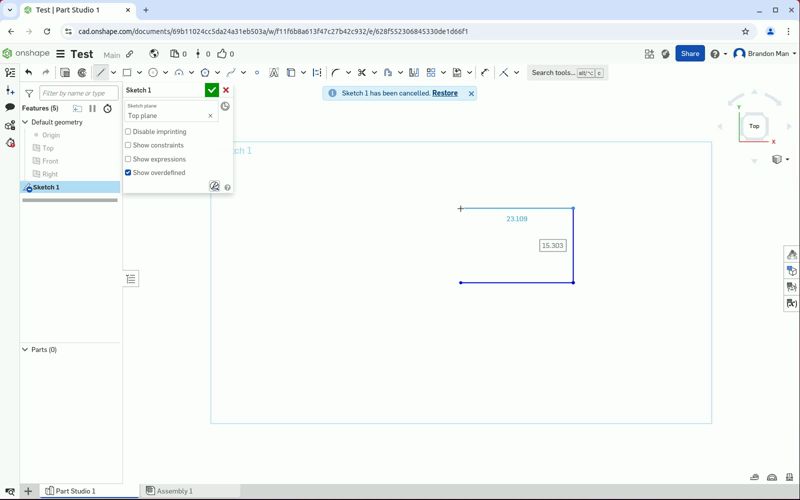
click(460, 208)
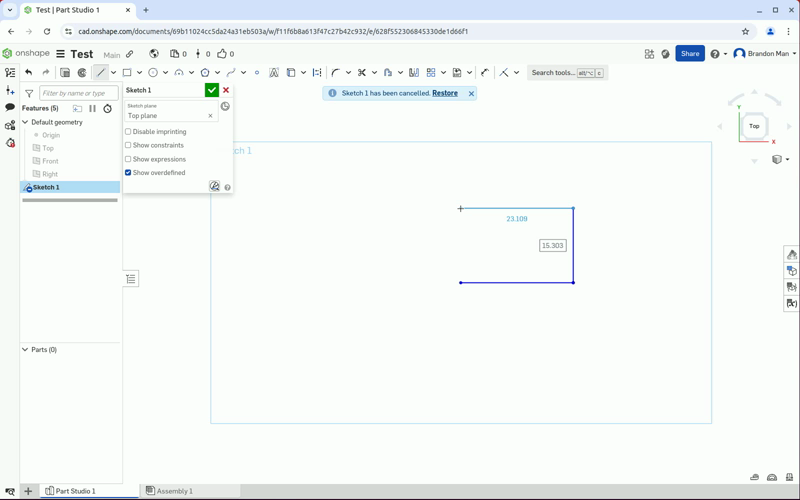
key_up(shift)
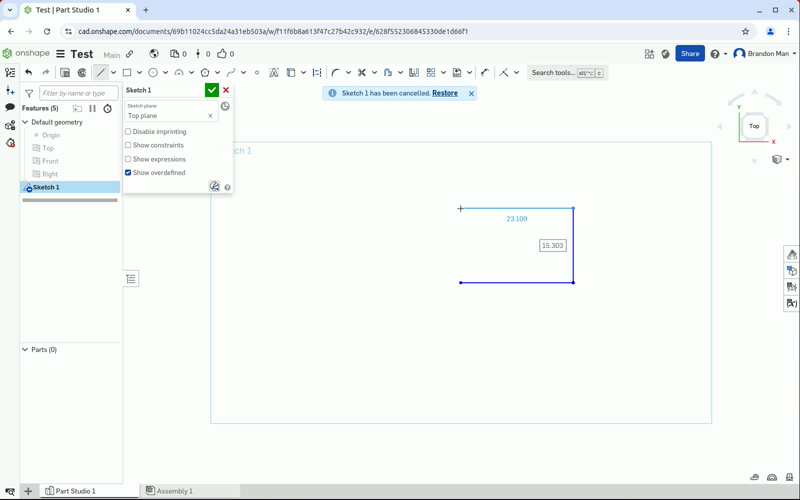
key_down(shift)
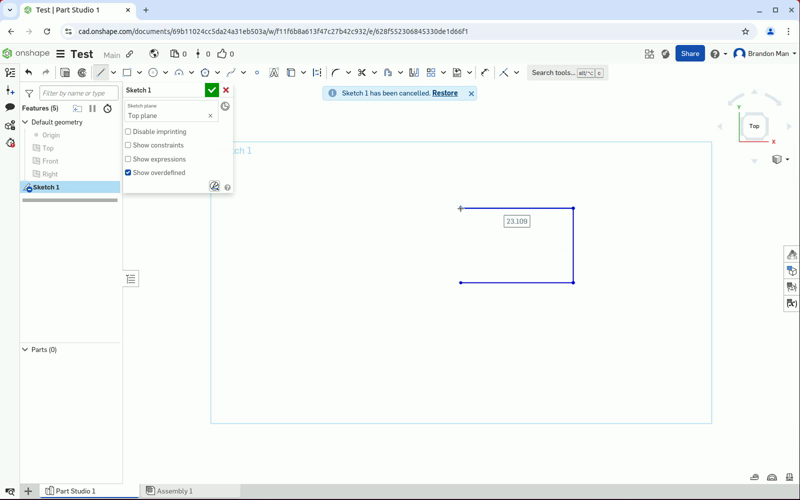
mouse_move(460, 282)
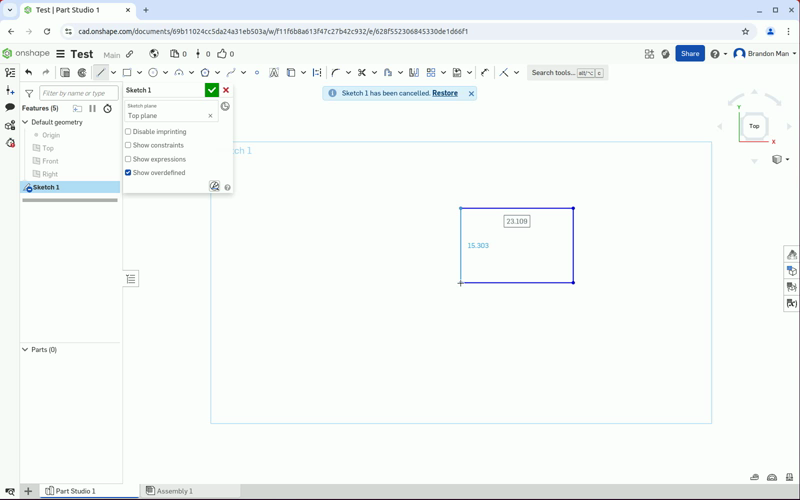
key_up(shift)
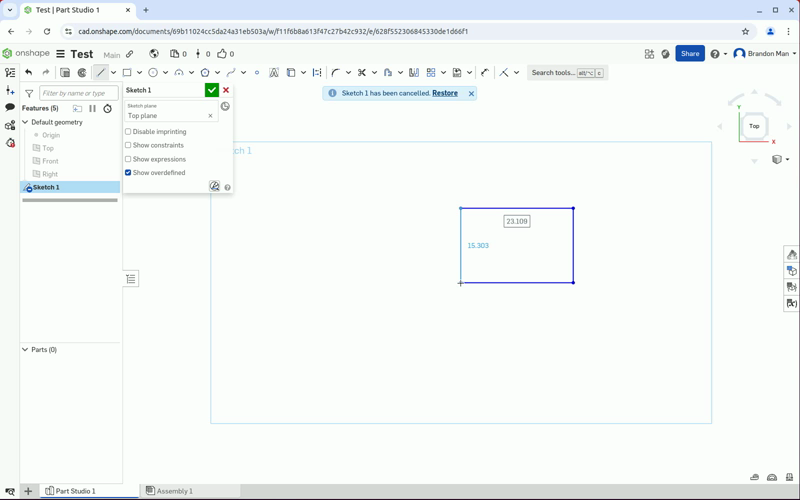
click(460, 282)
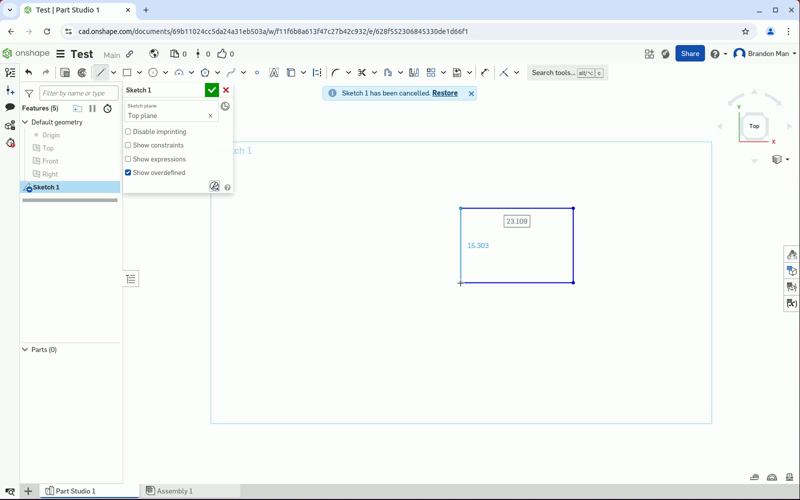
key(esc)
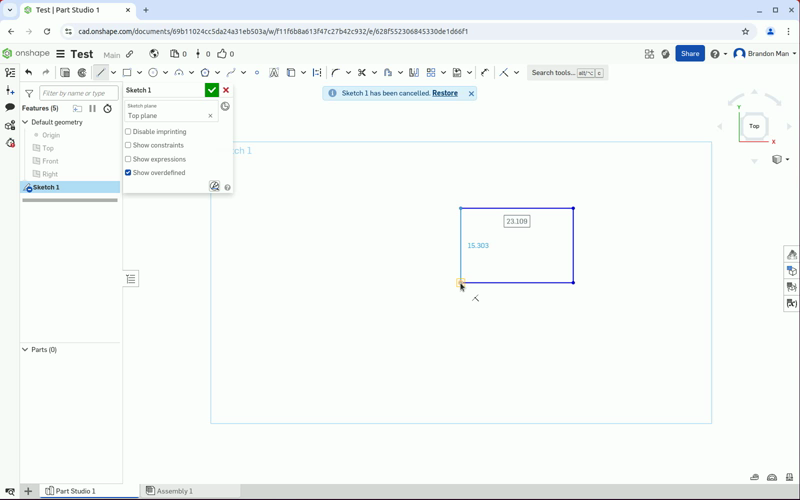
mouse_move(491, 272)
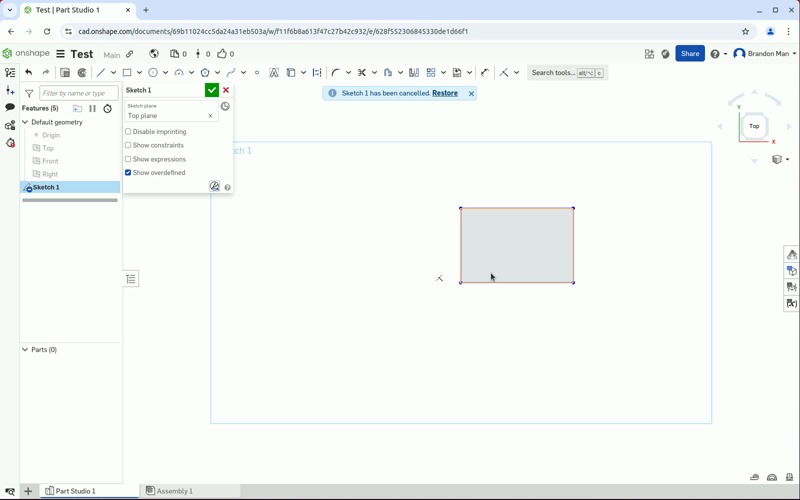
click(491, 272)
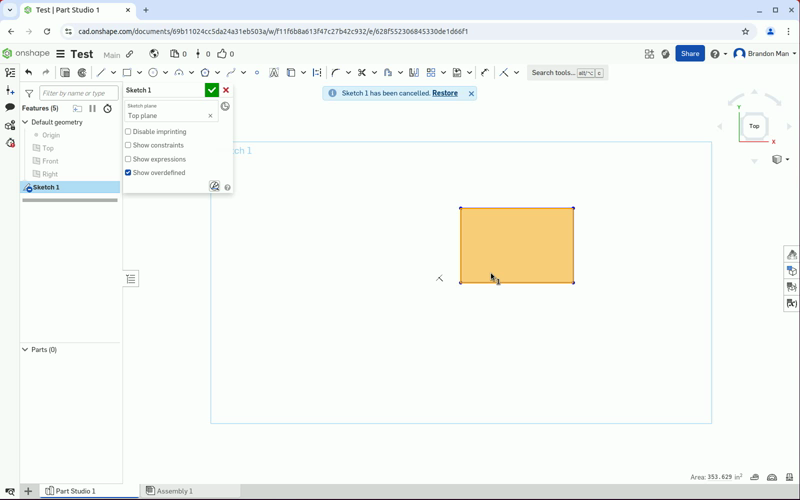
mouse_move(73, 352)
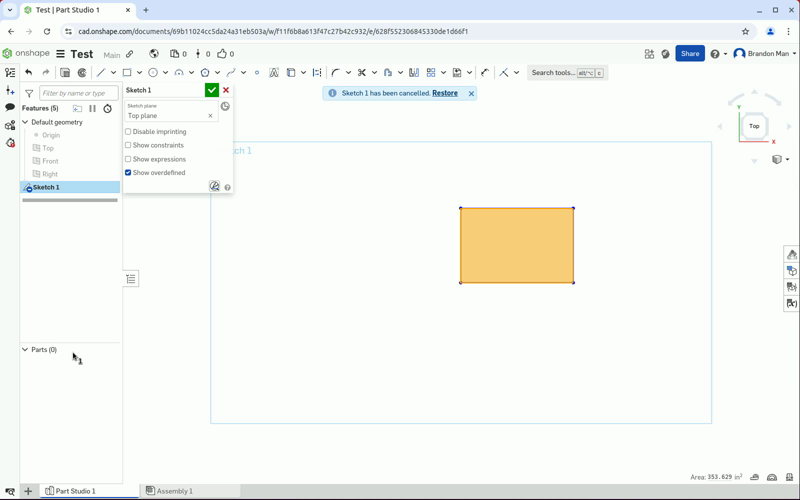
key(shift+y)
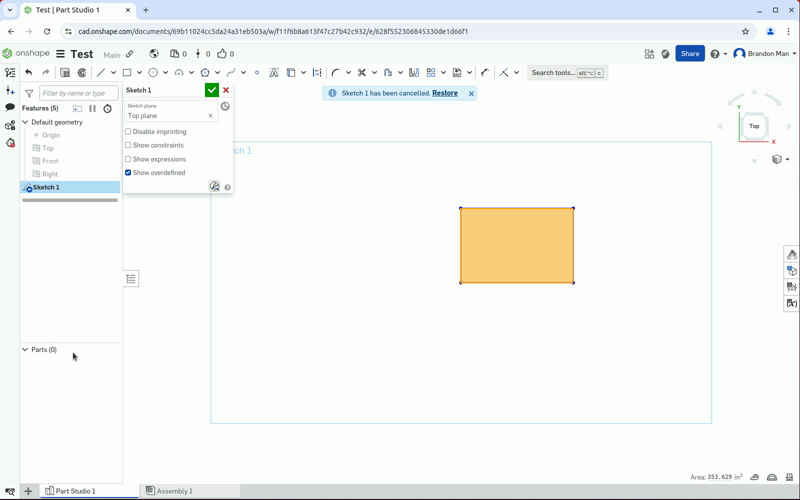
key(shift+e)
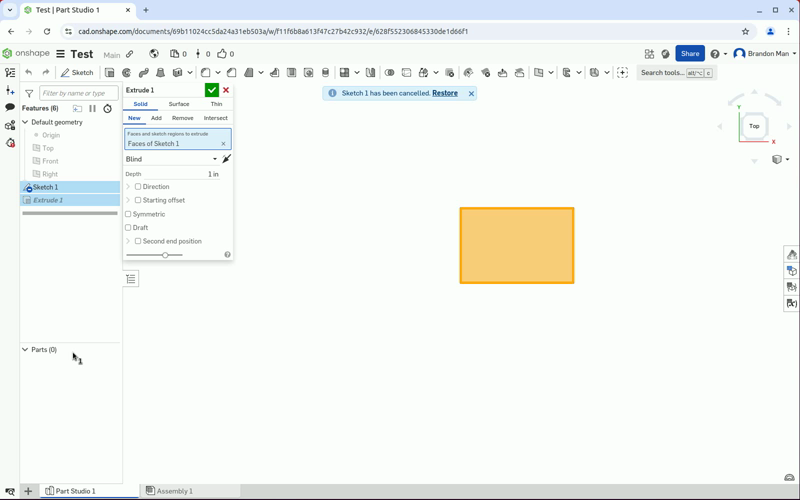
mouse_move(143, 106)
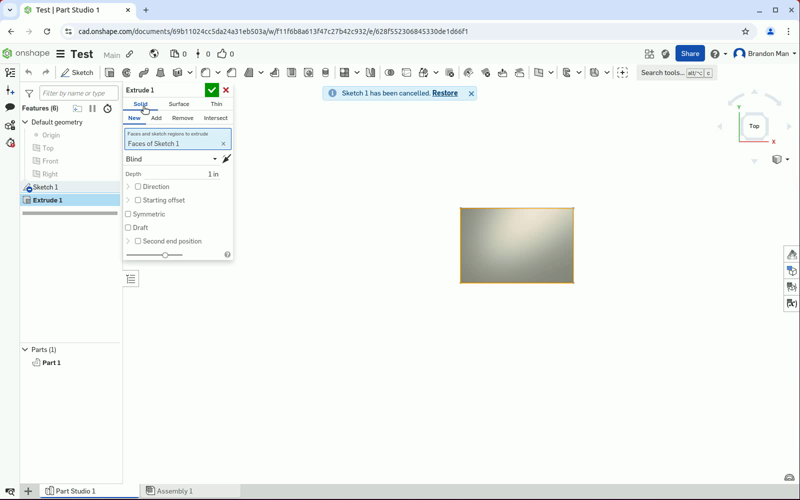
click(143, 106)
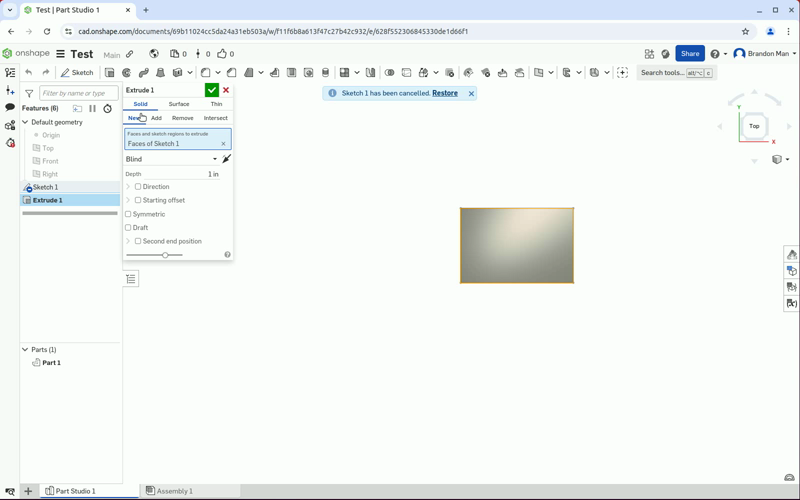
mouse_move(137, 120)
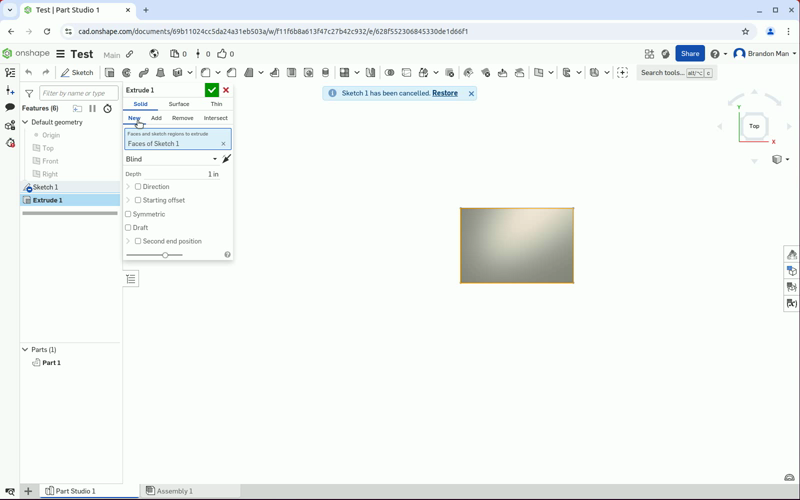
click(137, 120)
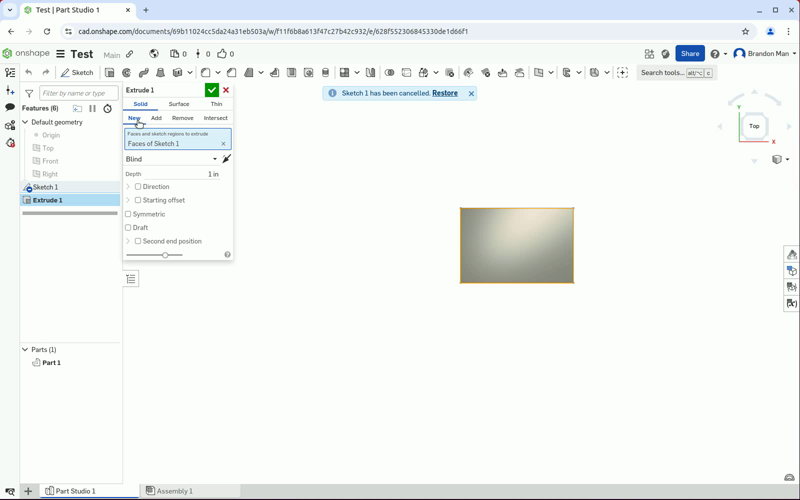
key(tab, 4)
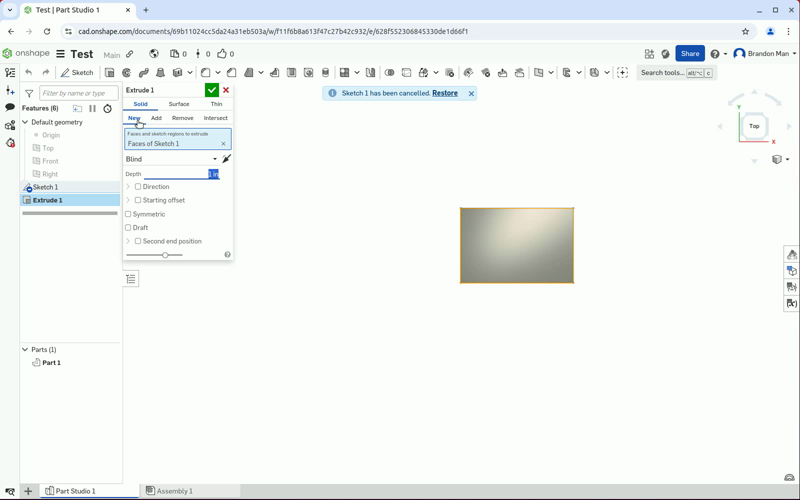
text(0.722)
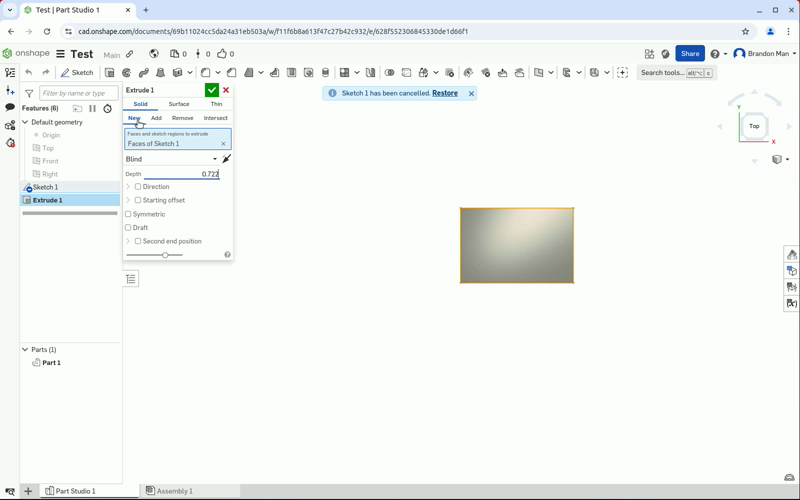
key(enter)
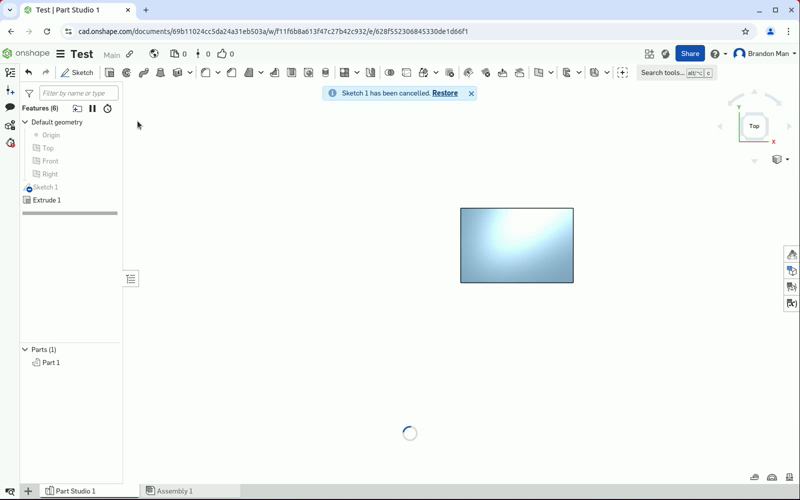
key(shift+h)
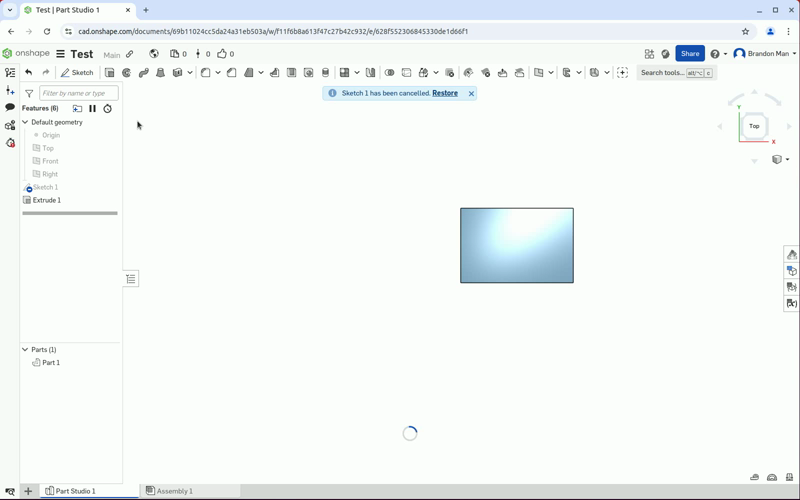
key(shift+h)
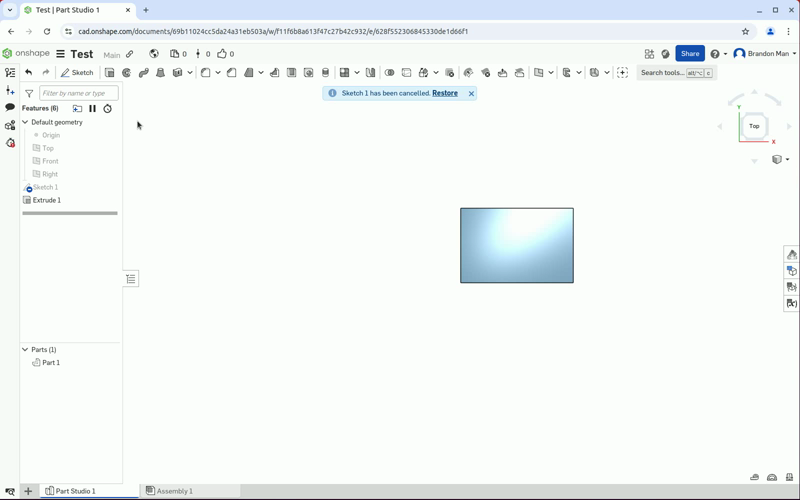
mouse_move(73, 189)
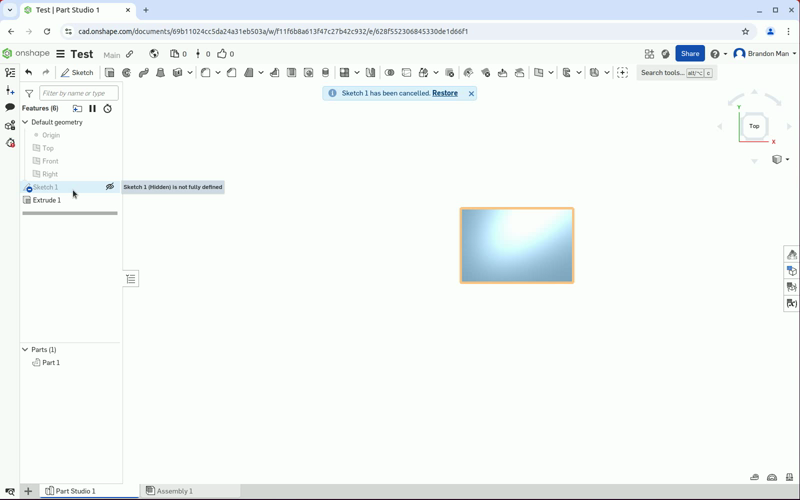
click(73, 189)
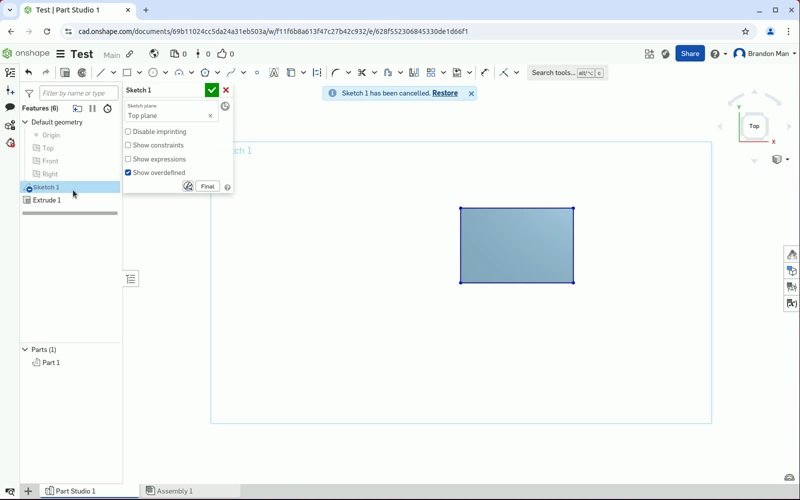
mouse_move(229, 92)
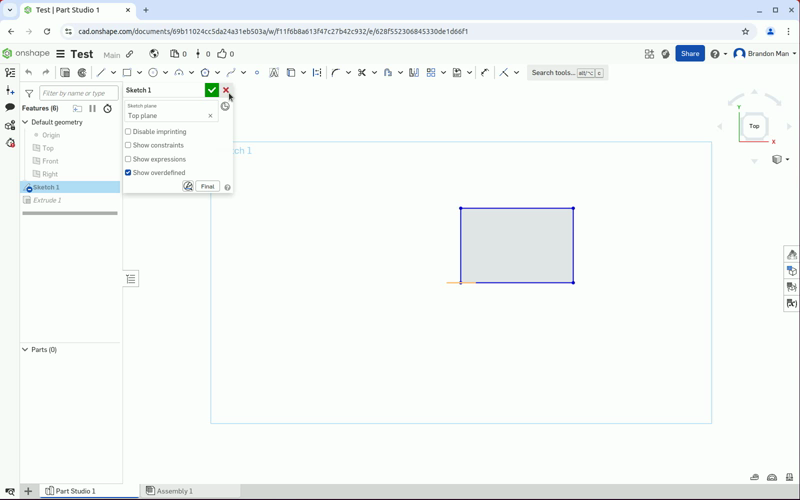
click(229, 92)
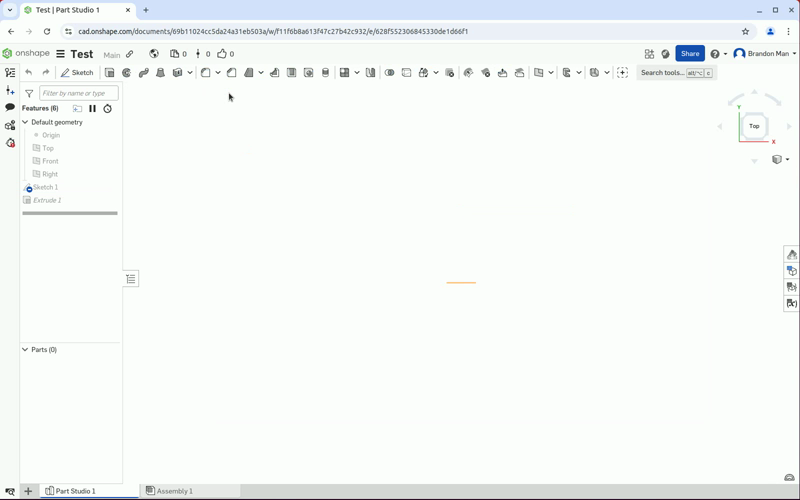
mouse_move(541, 75)
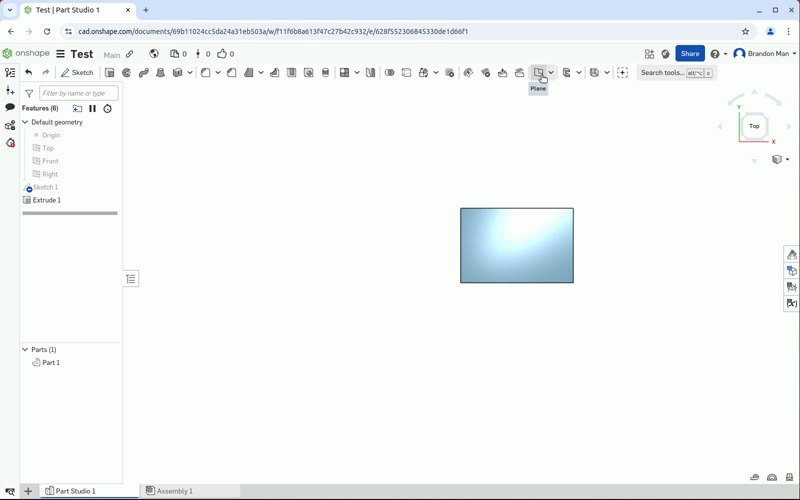
click(541, 75)
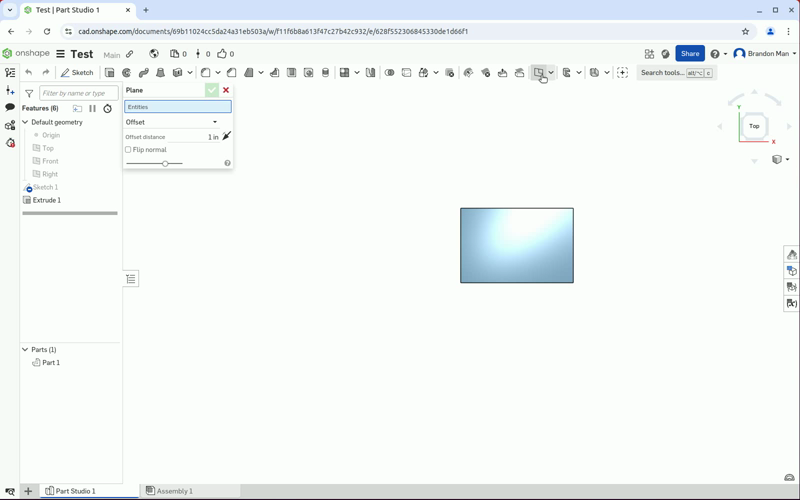
mouse_move(73, 150)
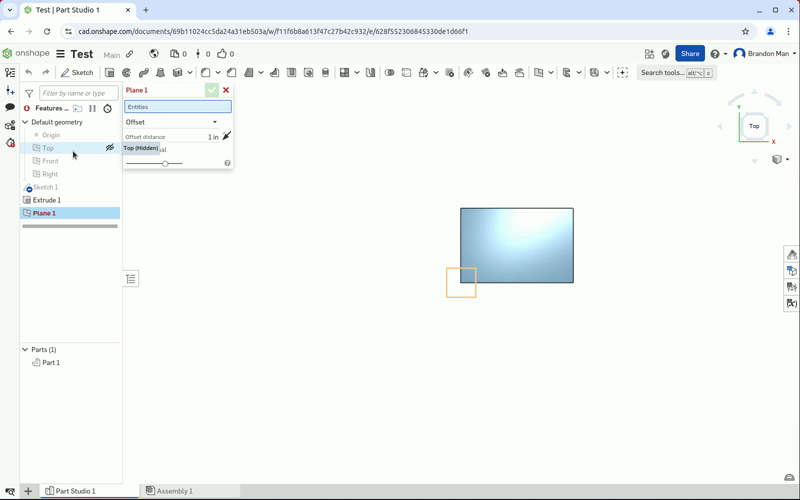
click(73, 150)
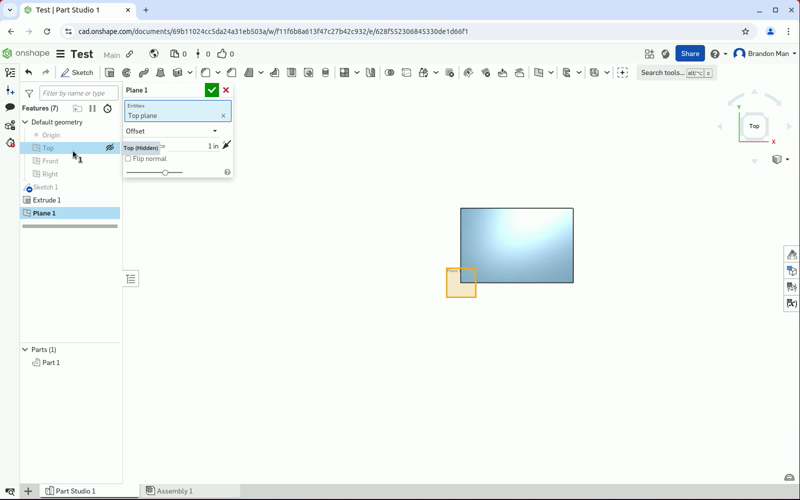
key(tab, 2)
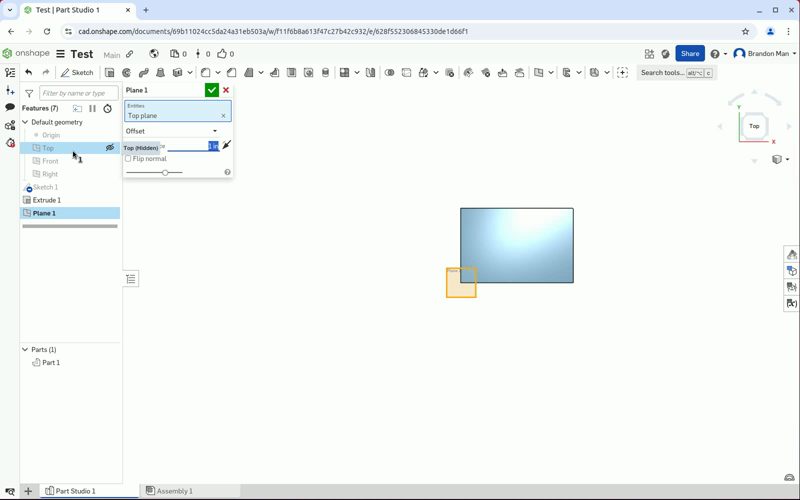
text(0.709)
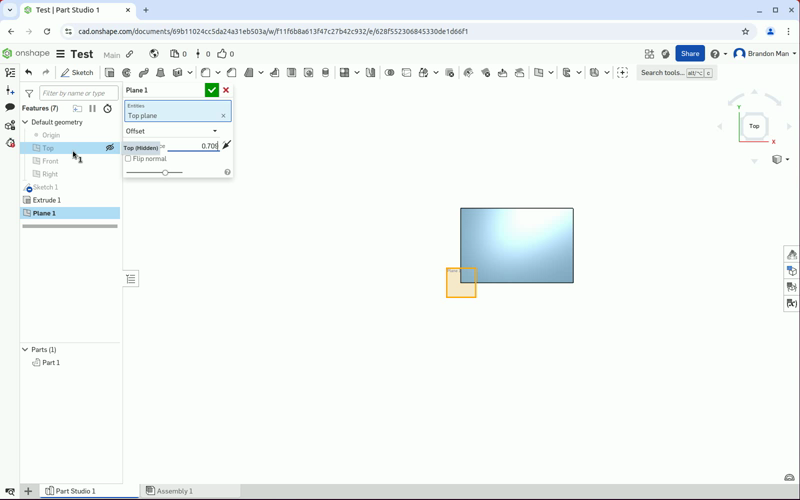
key(enter, 2)
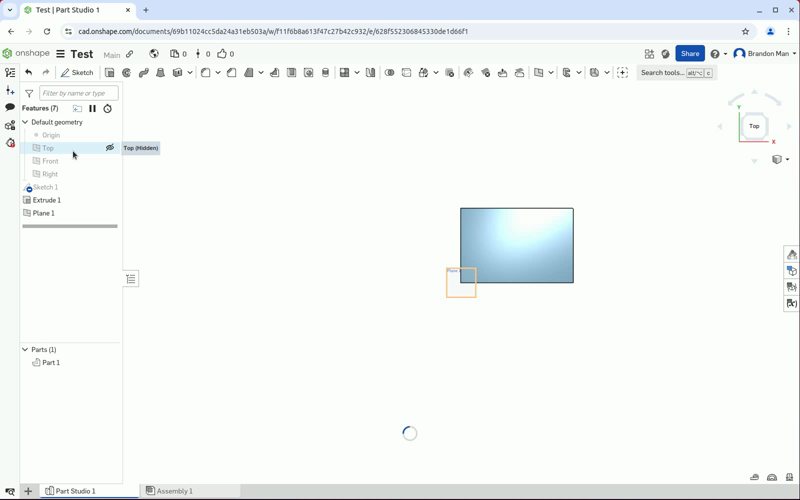
key(shift+s)
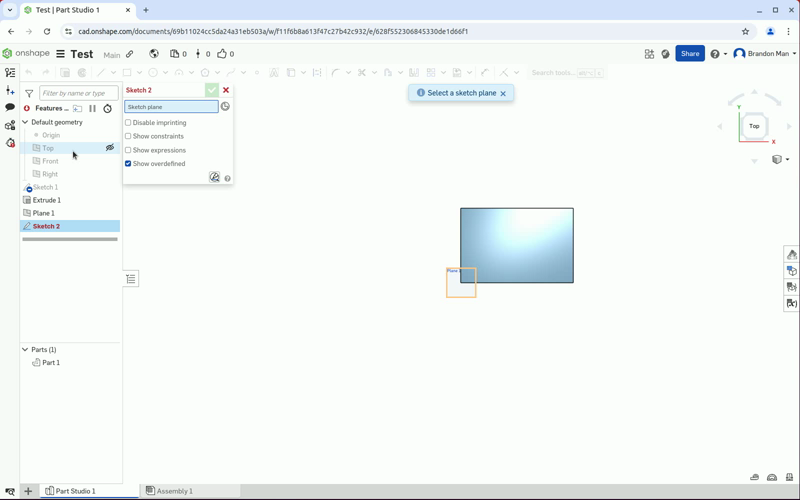
mouse_move(73, 215)
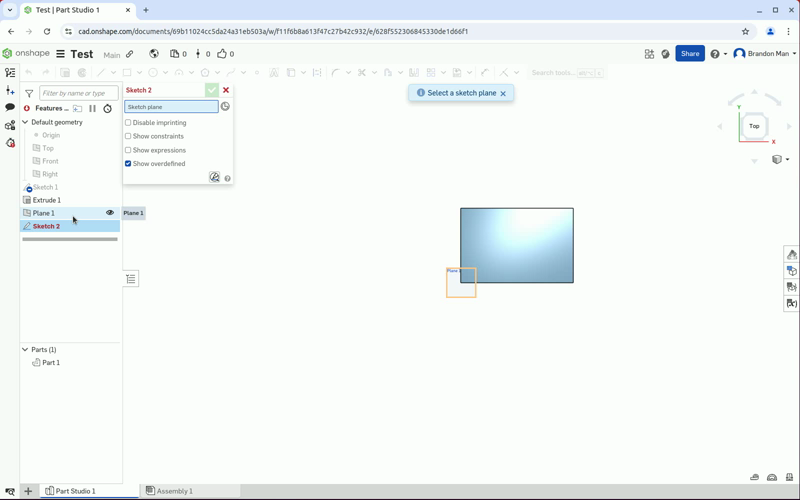
click(73, 215)
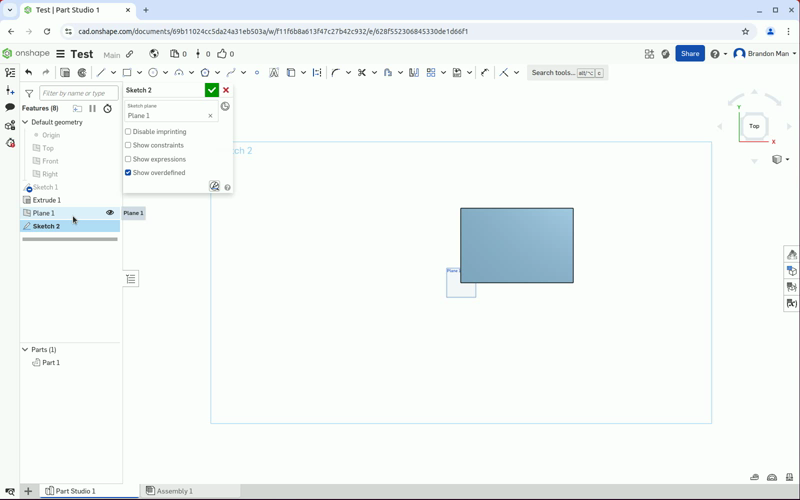
mouse_move(73, 352)
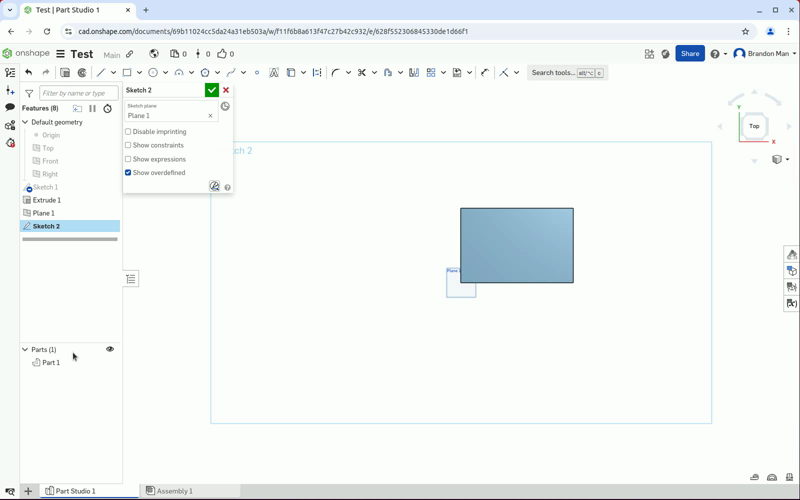
key(y)
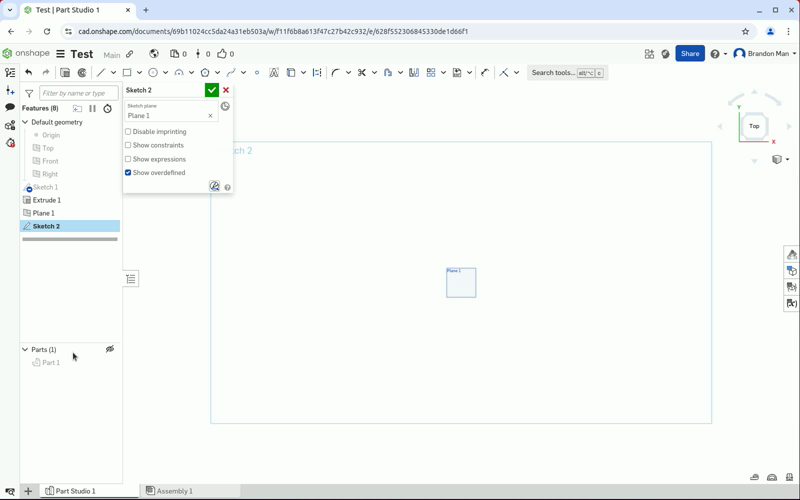
key(l)
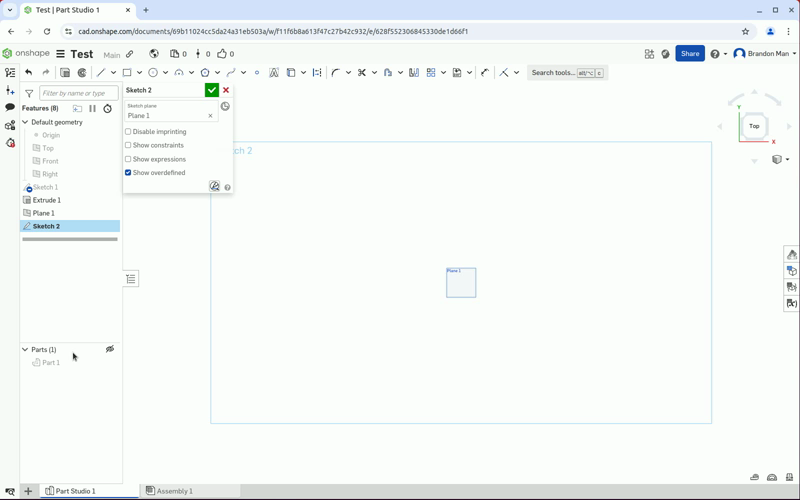
key_down(shift)
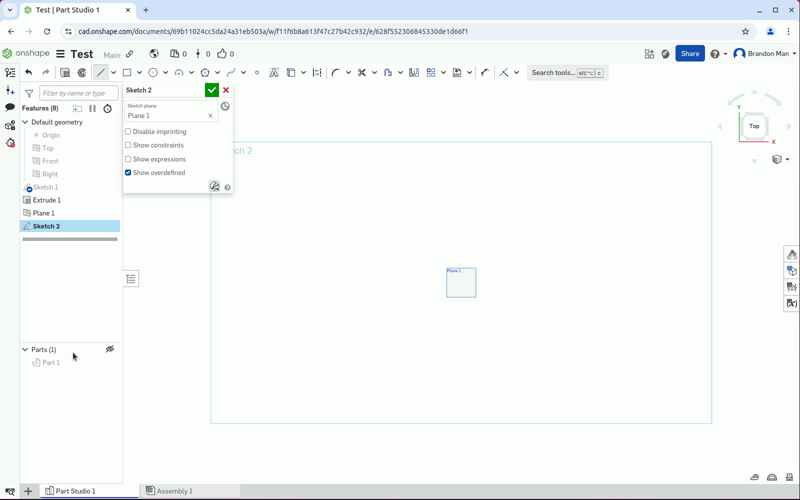
mouse_move(483, 271)
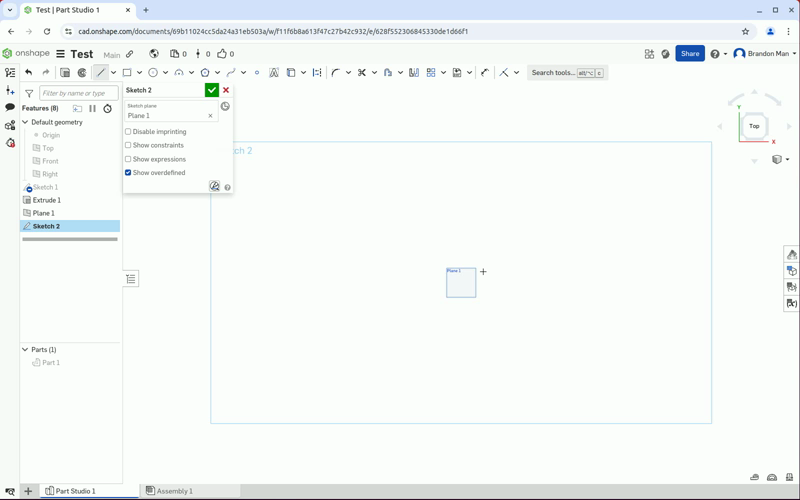
click(483, 271)
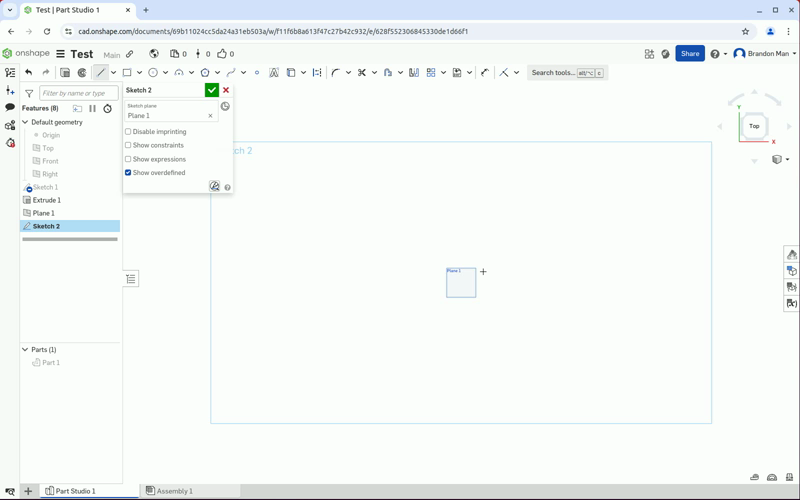
key_up(shift)
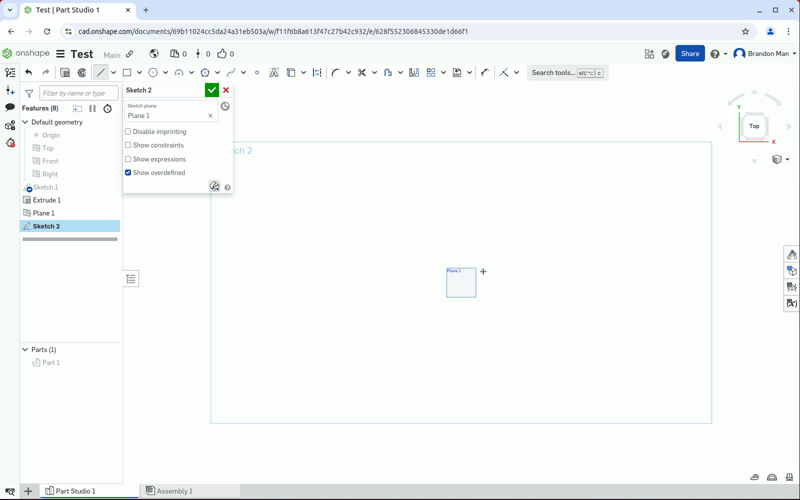
key_down(shift)
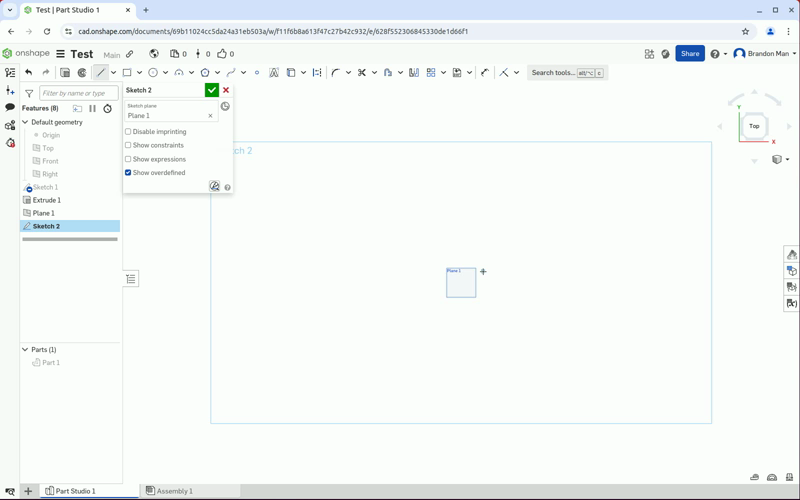
mouse_move(551, 271)
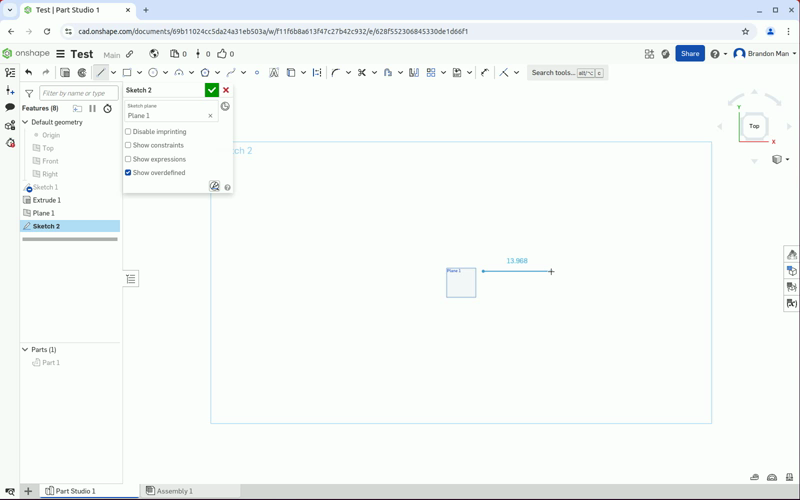
click(551, 271)
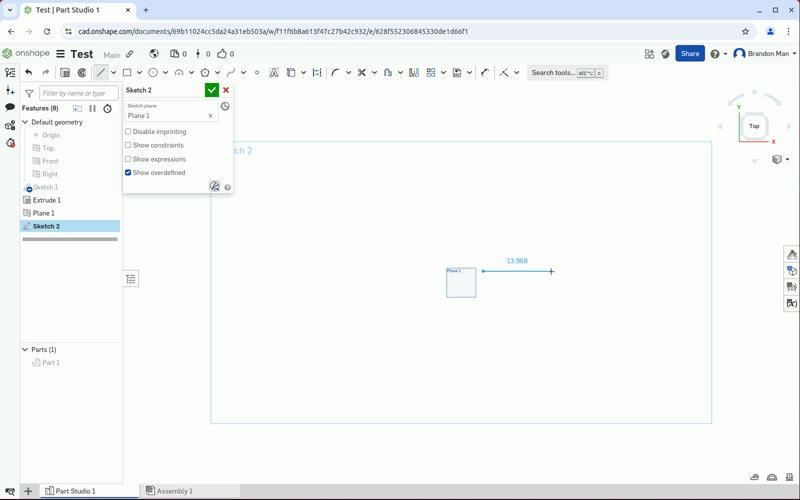
key_up(shift)
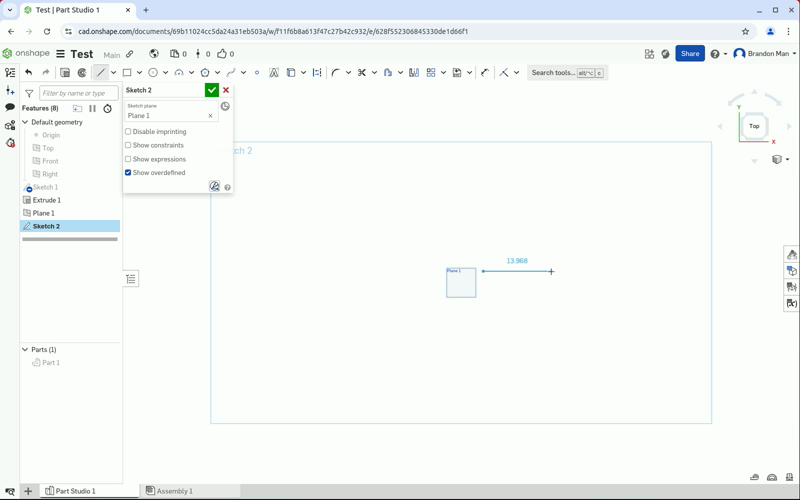
key_down(shift)
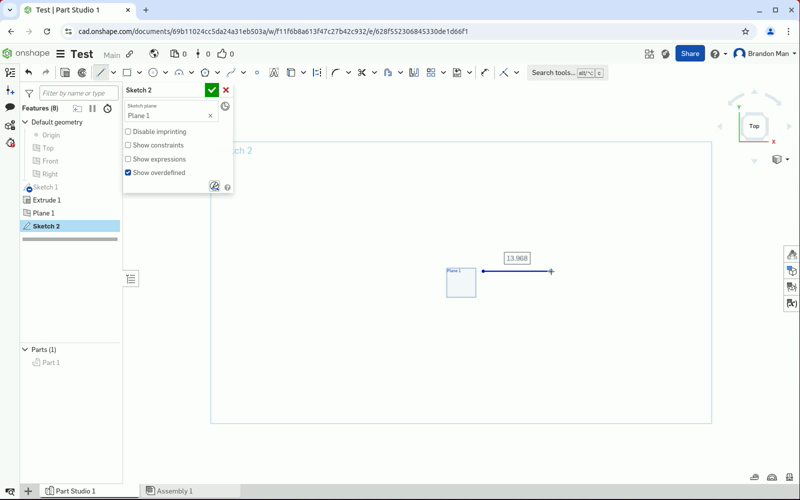
mouse_move(581, 271)
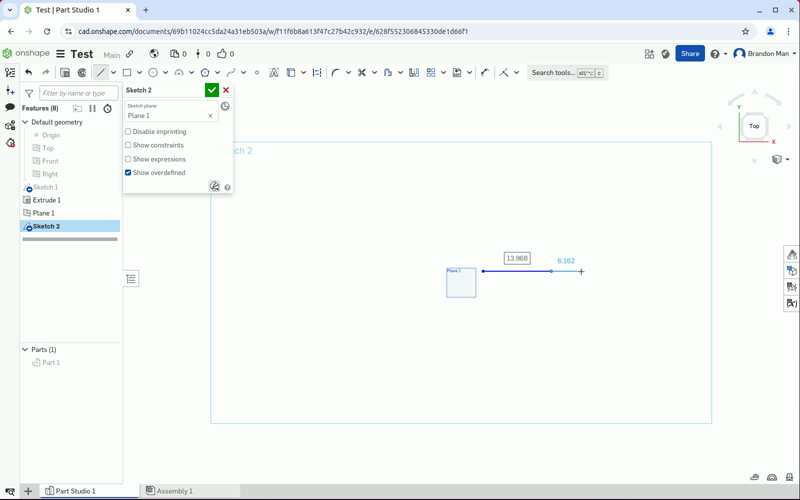
mouse_move(551, 217)
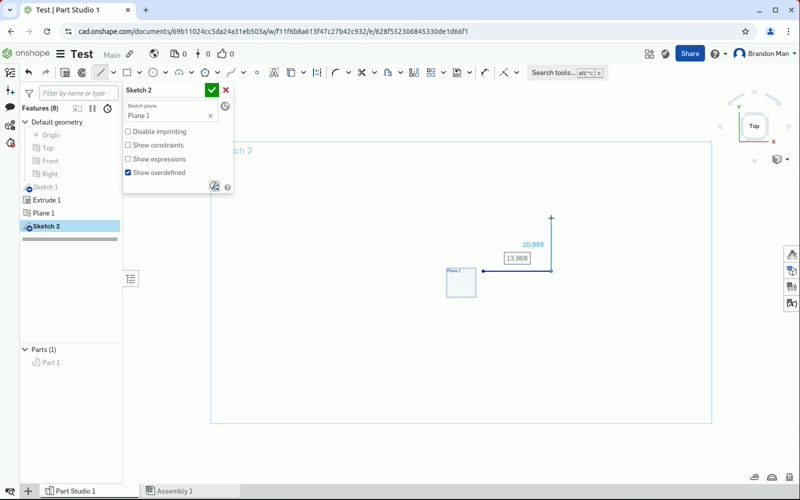
click(551, 217)
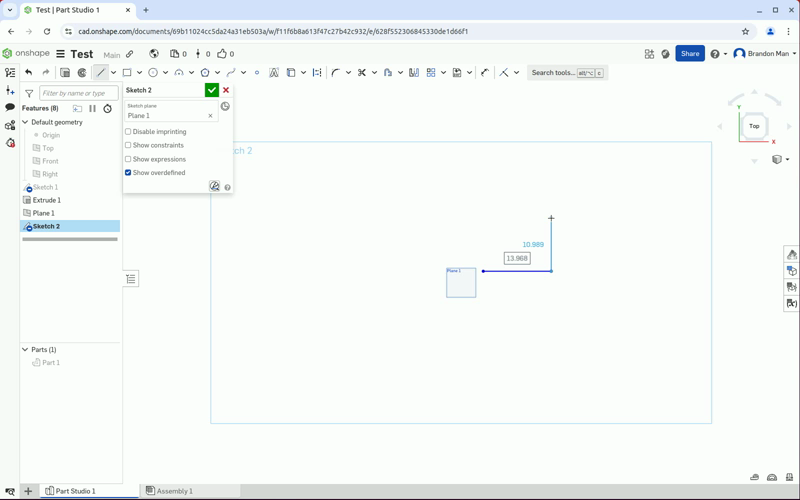
key_up(shift)
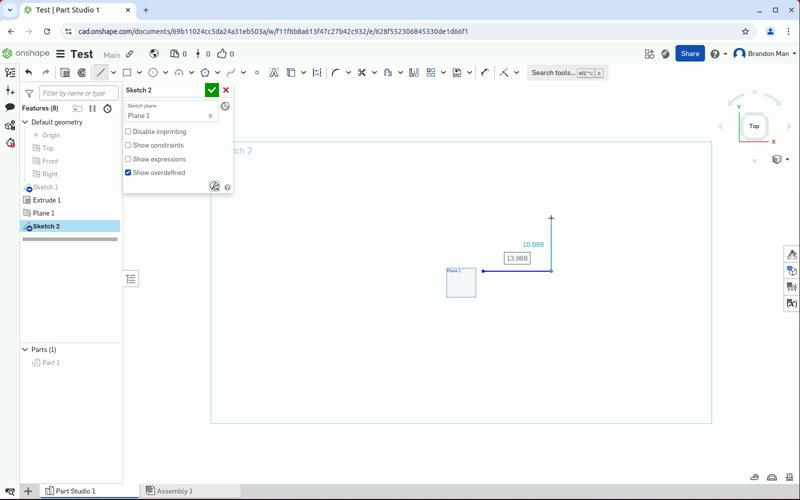
key_down(shift)
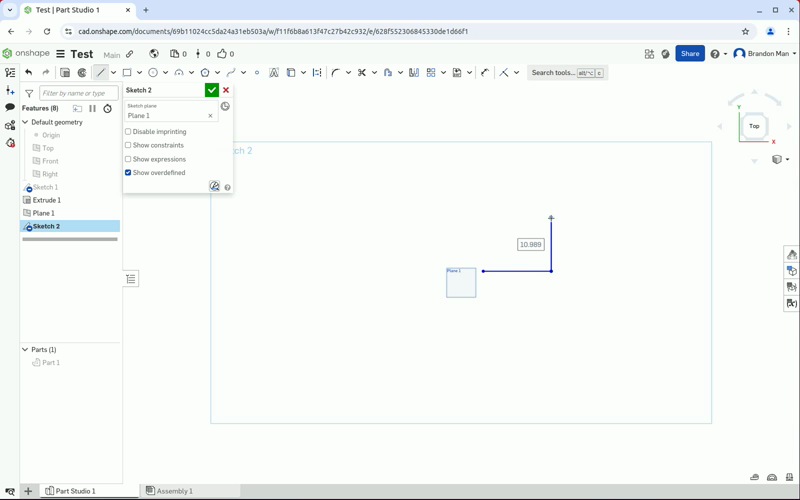
mouse_move(483, 217)
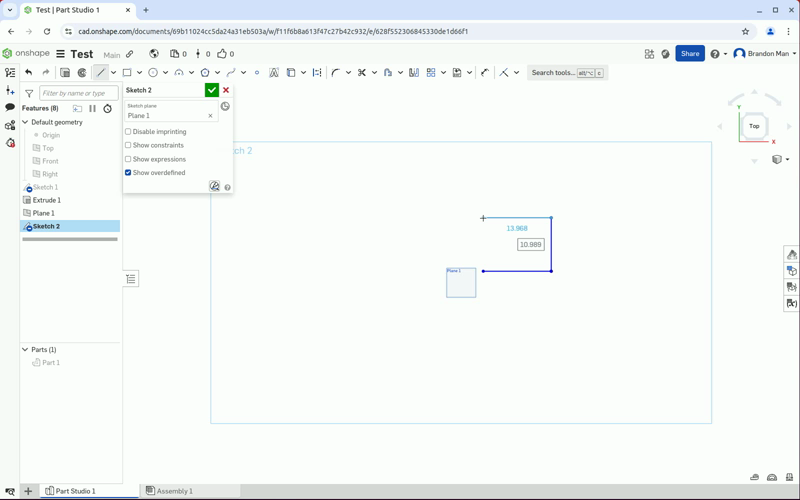
click(483, 217)
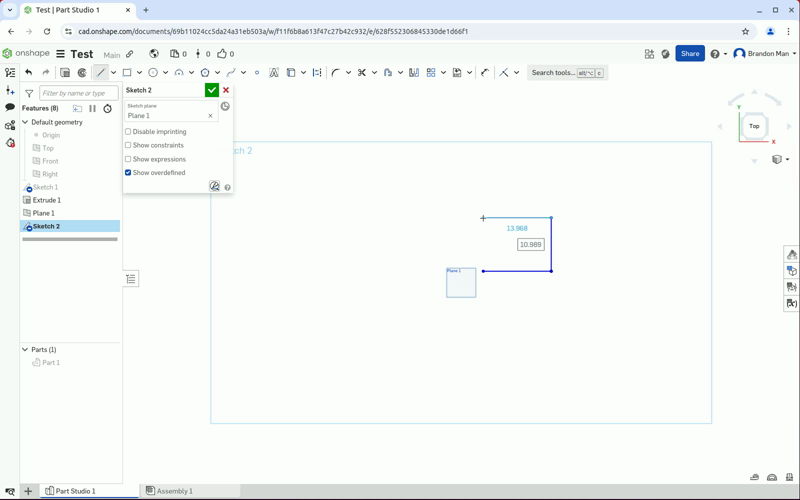
key_up(shift)
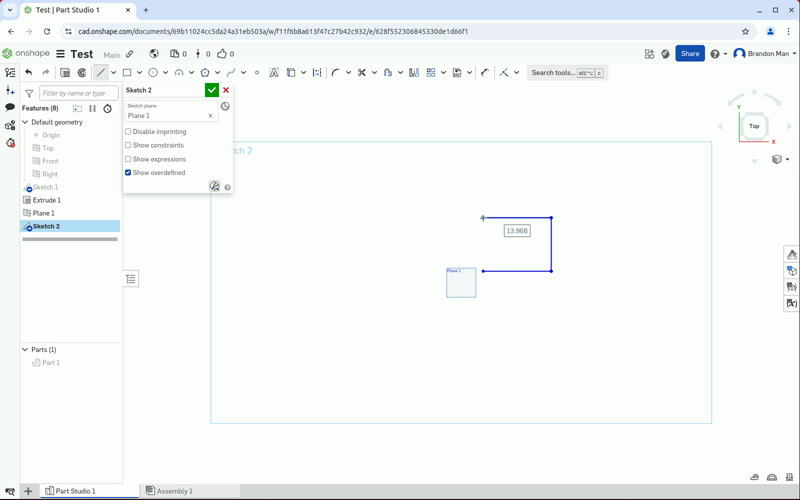
mouse_move(513, 217)
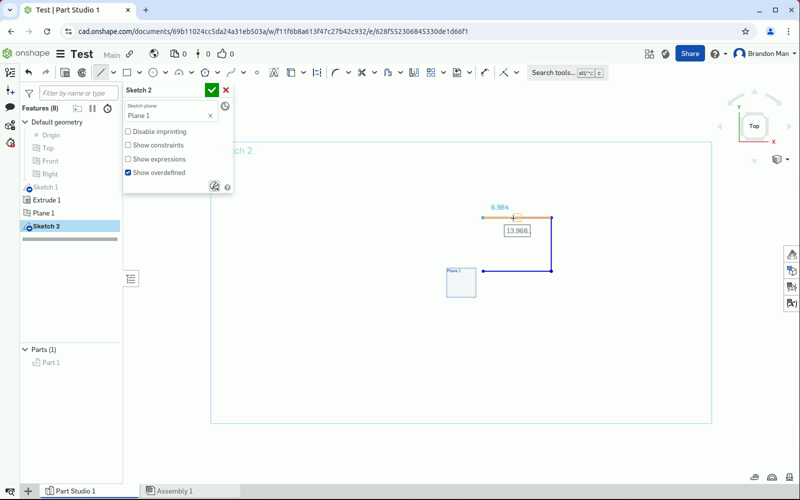
key_down(shift)
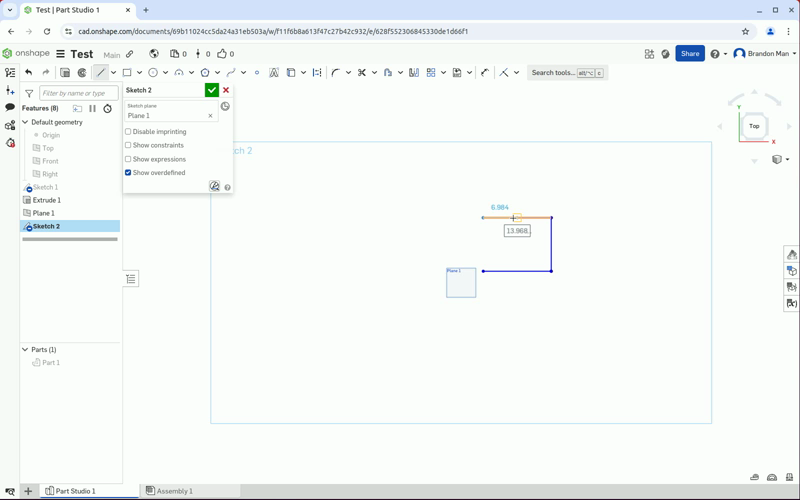
mouse_move(483, 271)
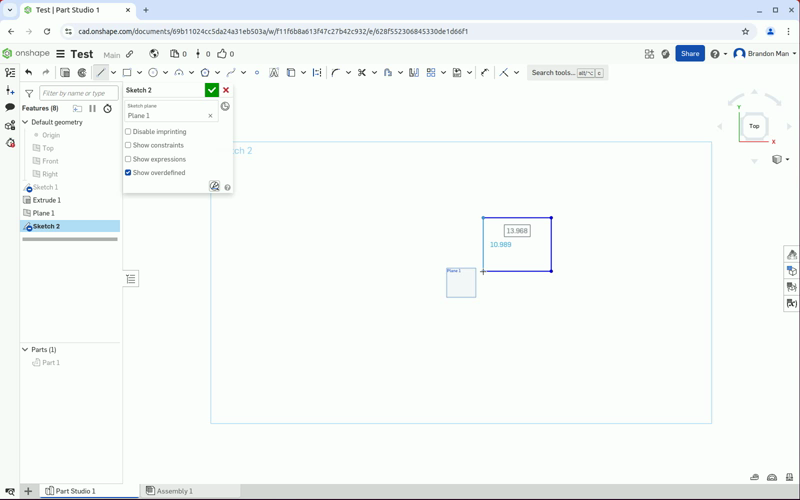
key_up(shift)
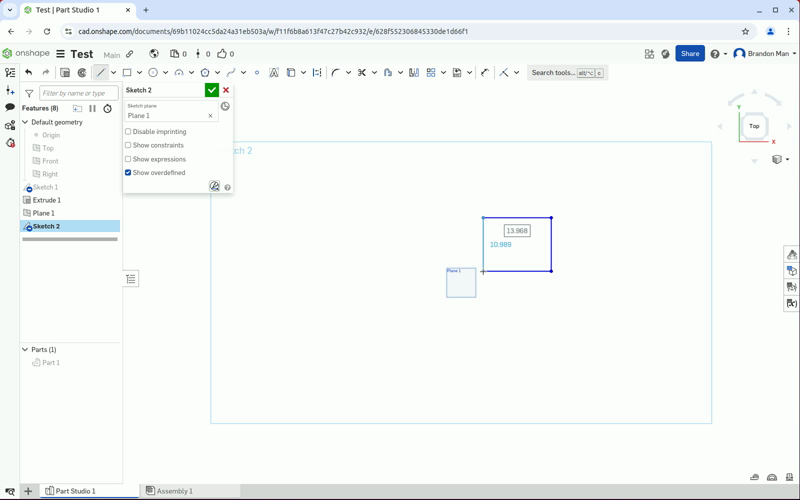
click(483, 271)
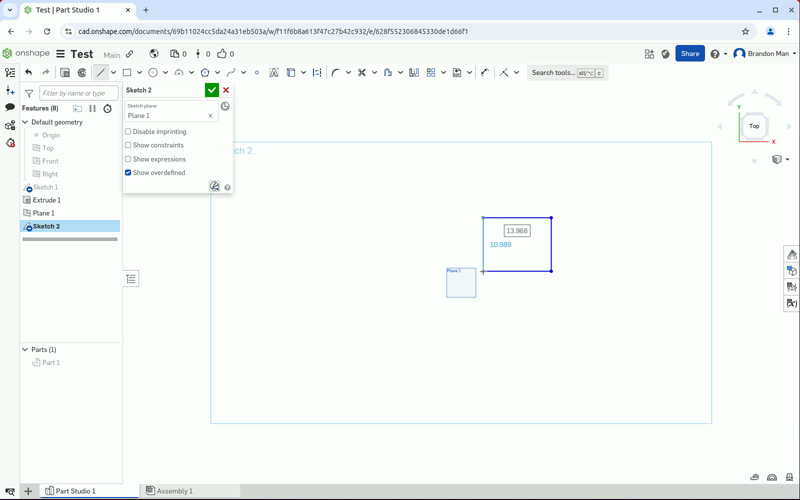
key(esc)
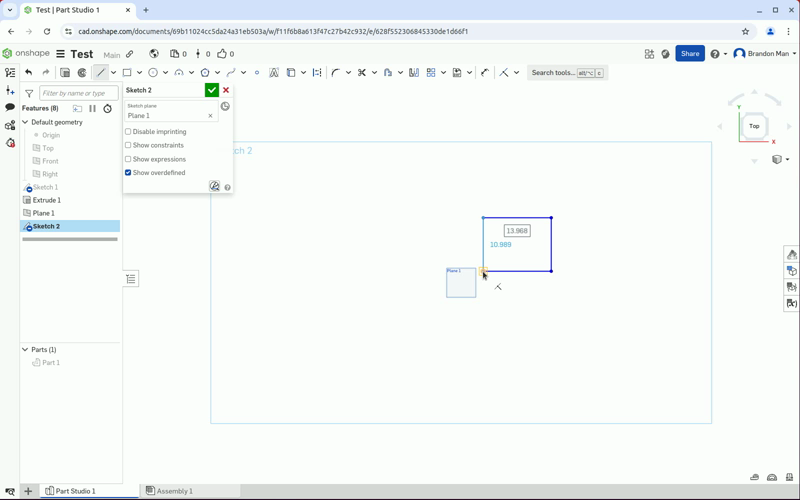
key(l)
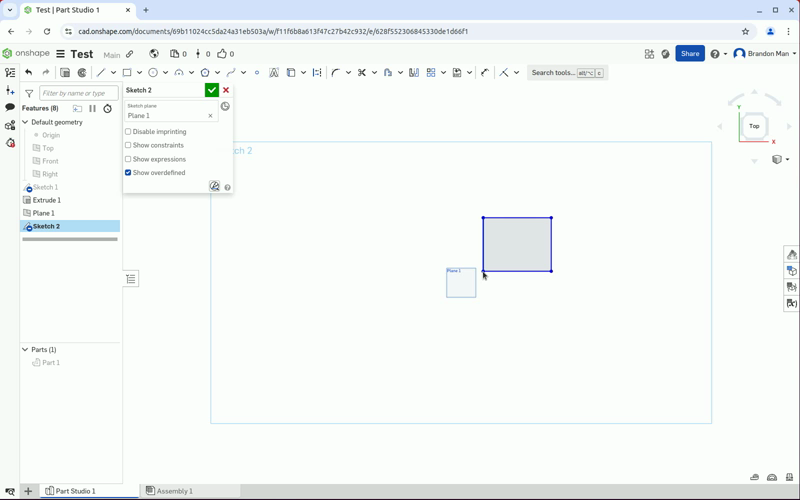
key_down(shift)
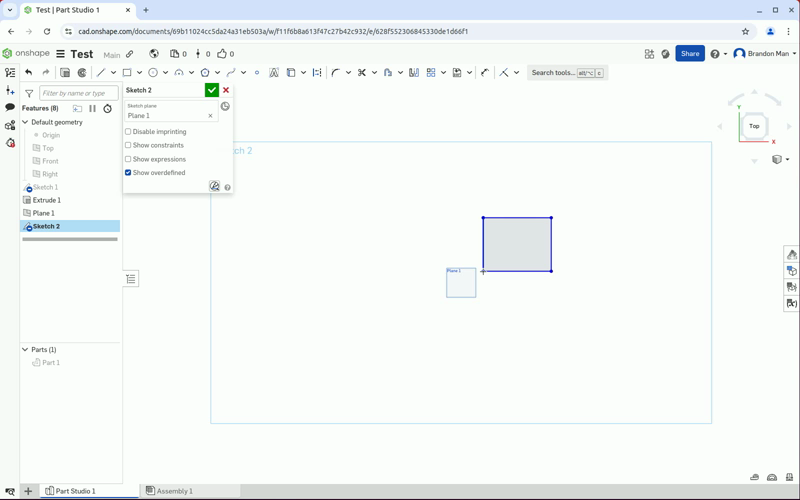
mouse_move(488, 265)
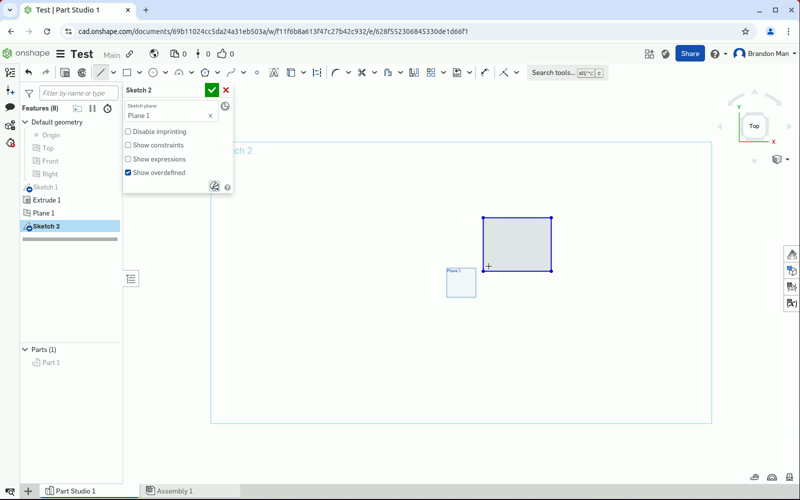
click(488, 265)
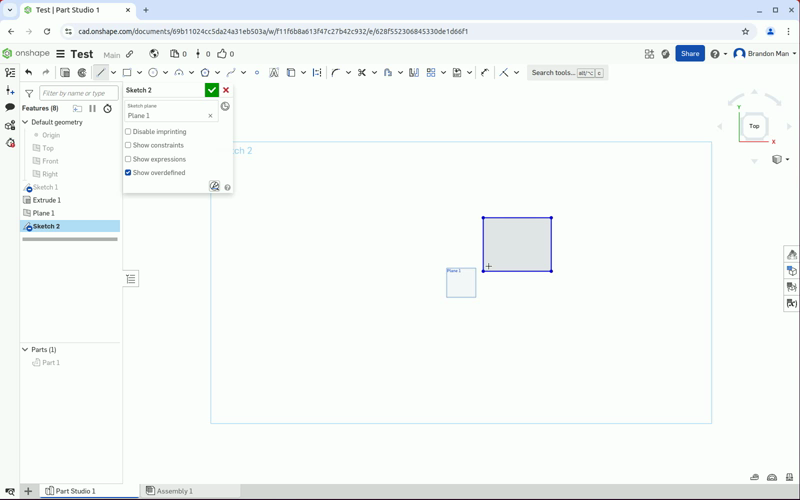
key_up(shift)
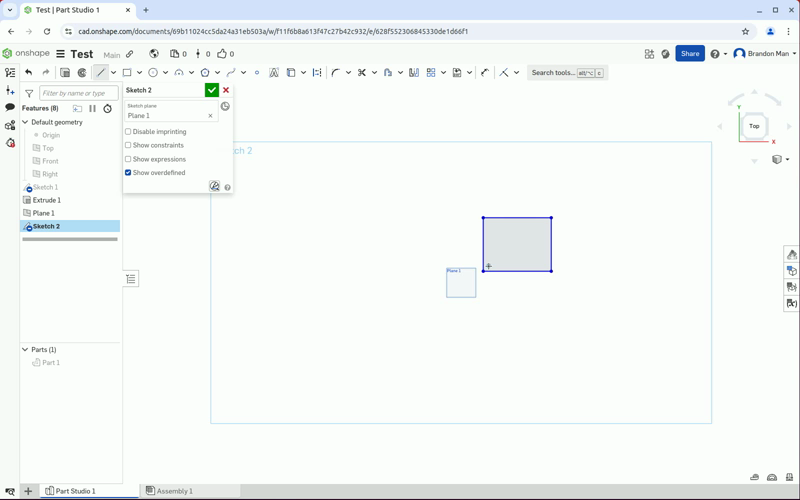
key_down(shift)
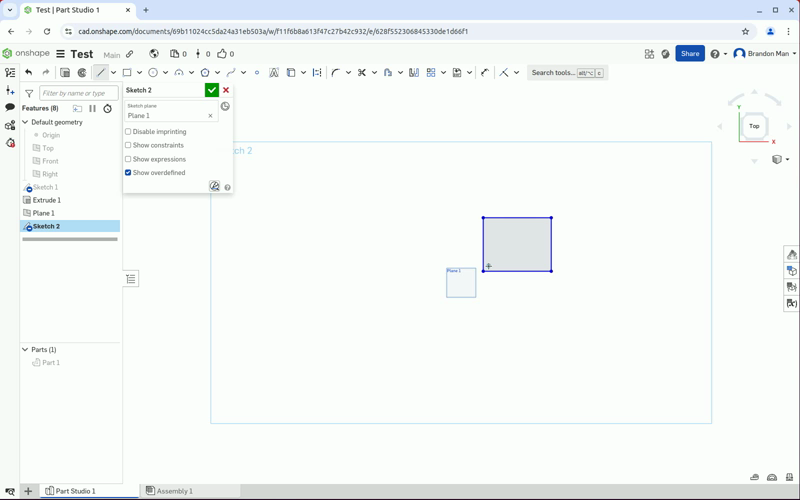
mouse_move(518, 265)
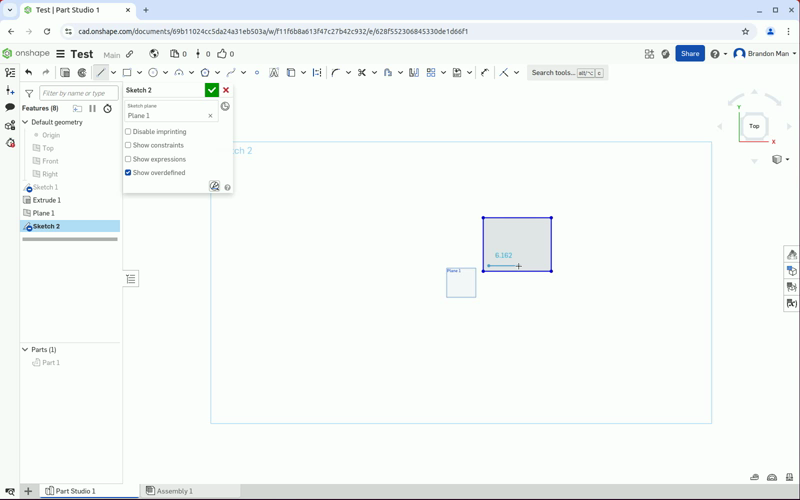
mouse_move(545, 265)
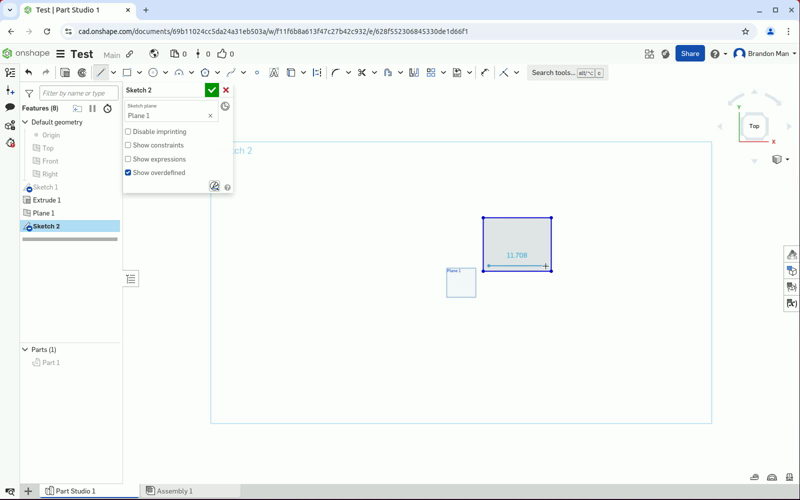
click(545, 265)
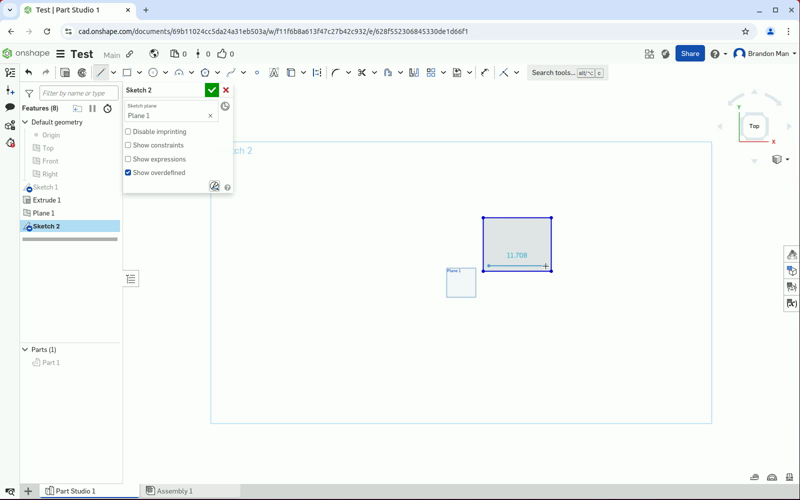
key_up(shift)
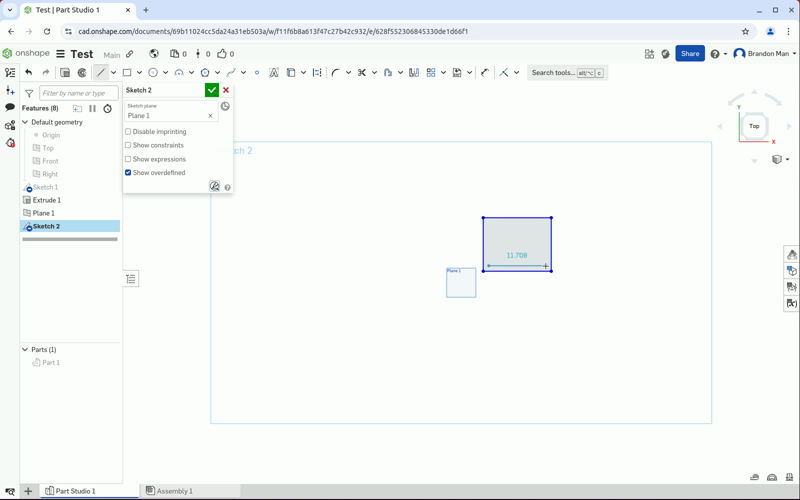
key_down(shift)
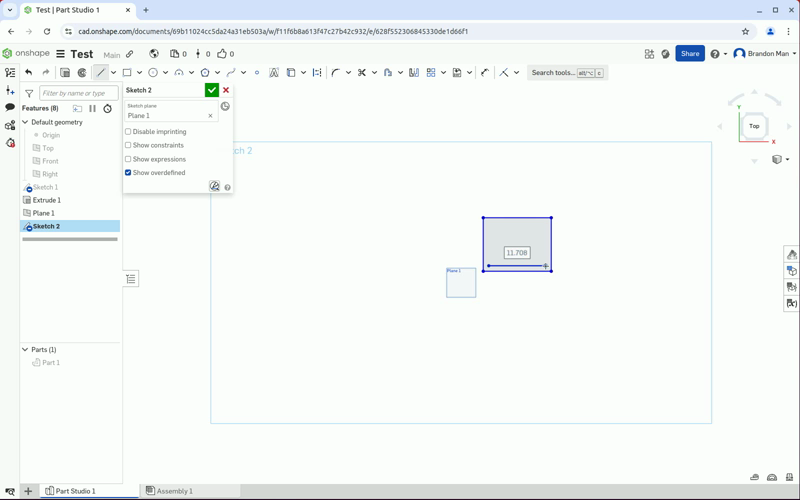
mouse_move(575, 265)
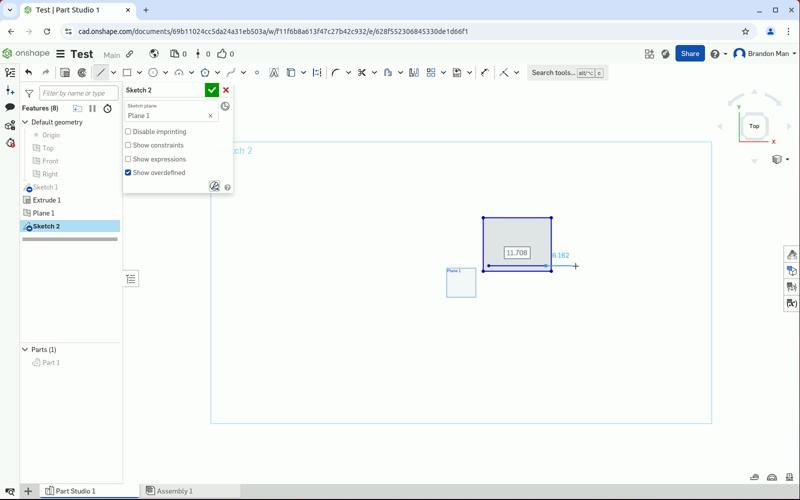
mouse_move(545, 223)
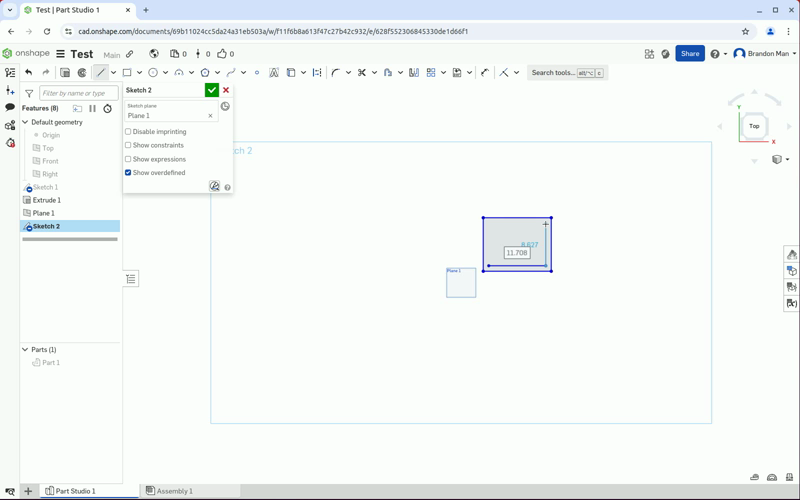
click(545, 223)
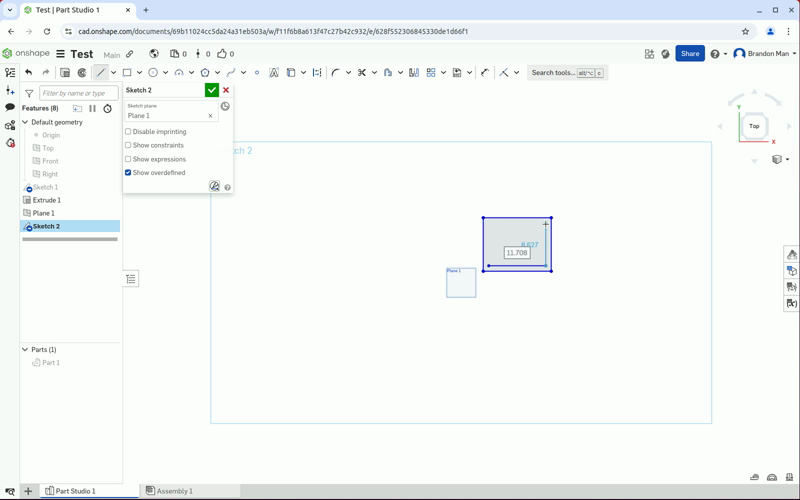
key_up(shift)
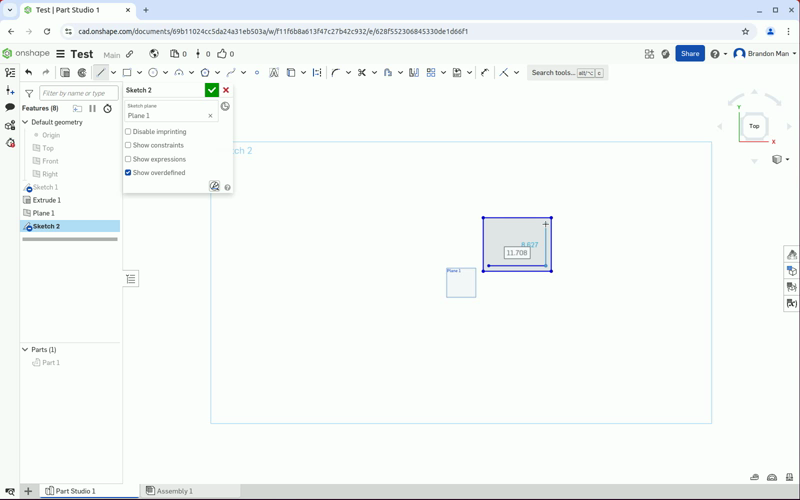
key_down(shift)
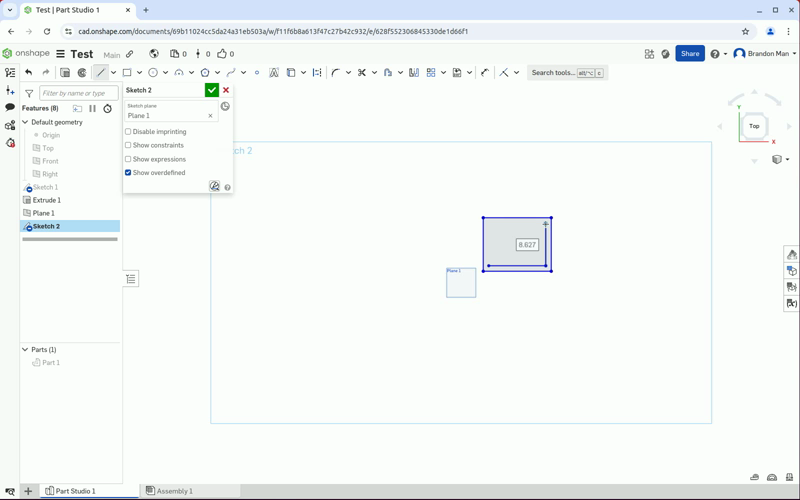
mouse_move(575, 223)
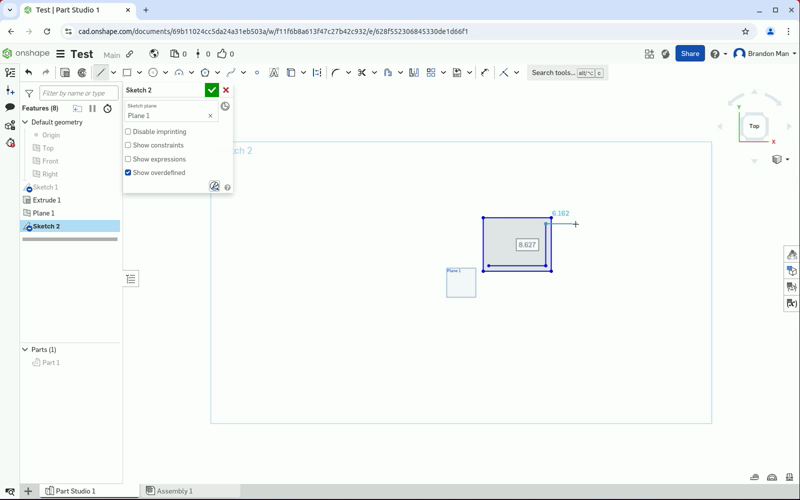
mouse_move(488, 223)
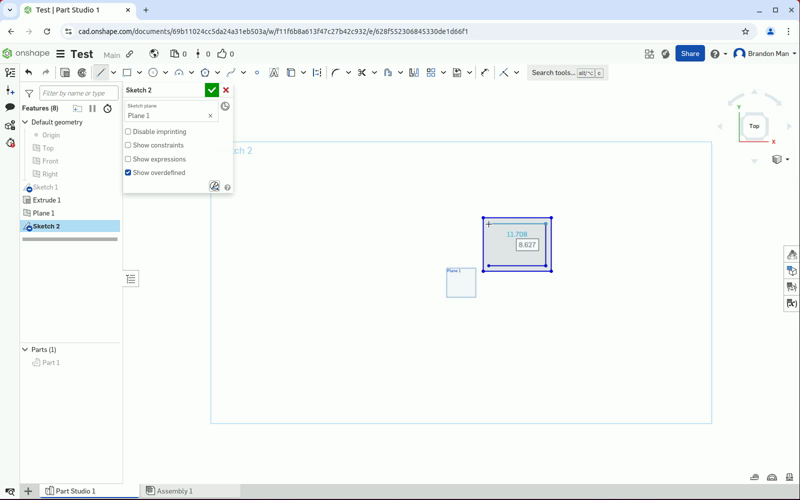
click(488, 223)
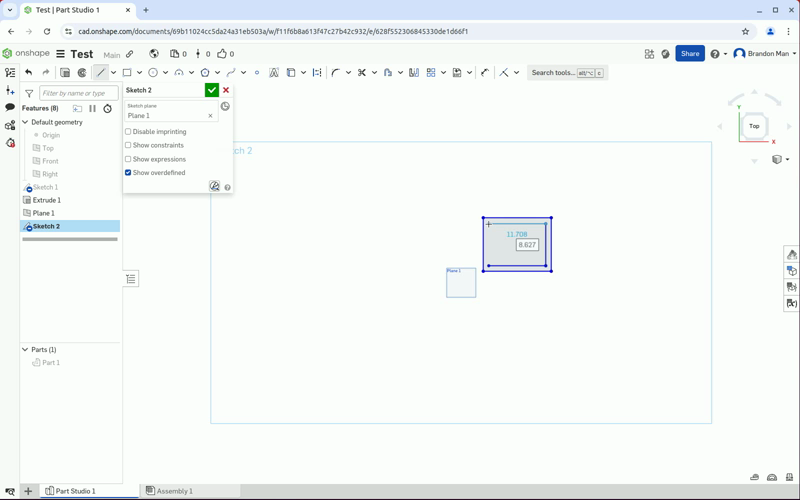
key_up(shift)
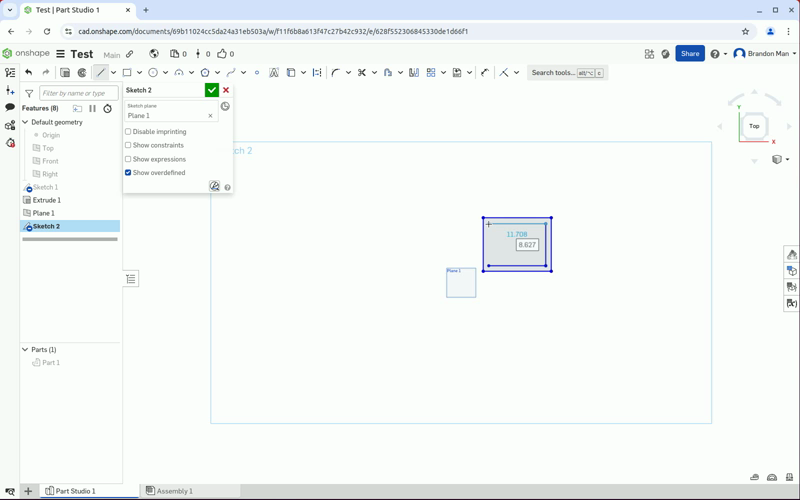
mouse_move(518, 223)
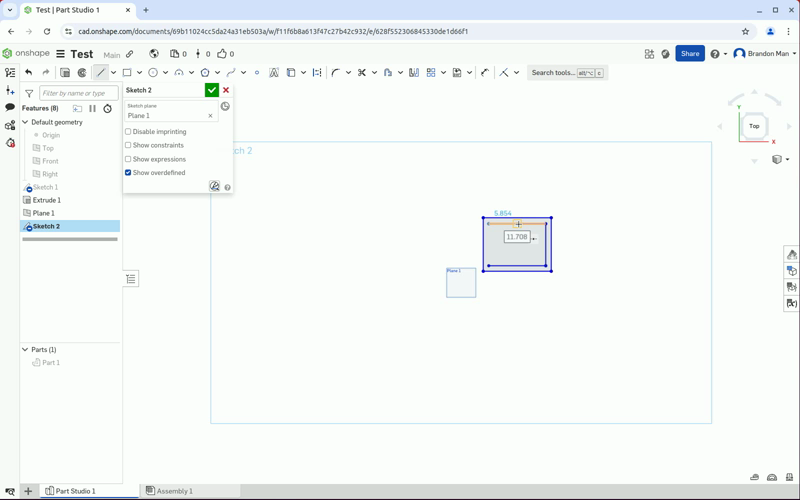
key_down(shift)
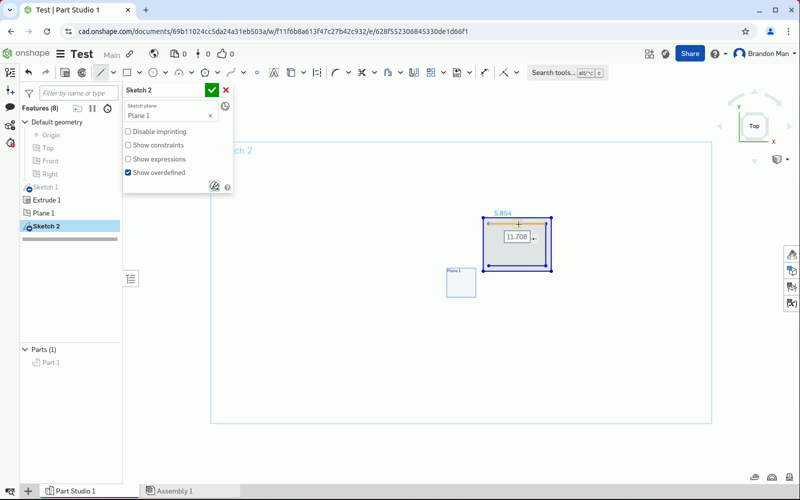
mouse_move(488, 265)
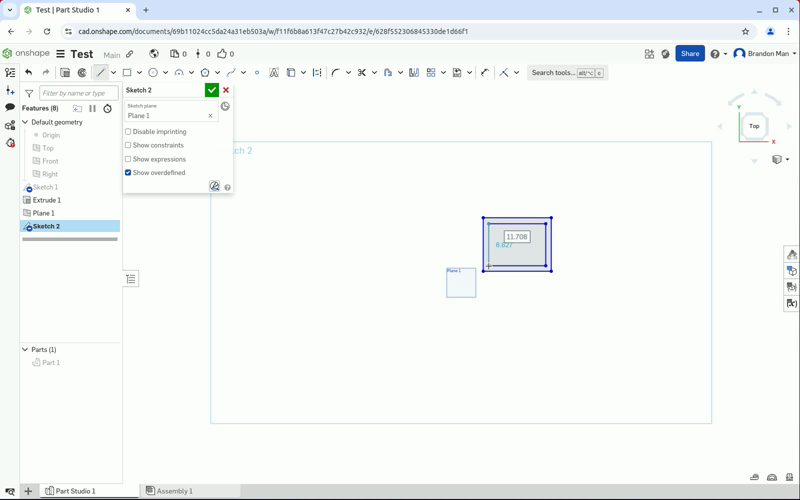
key_up(shift)
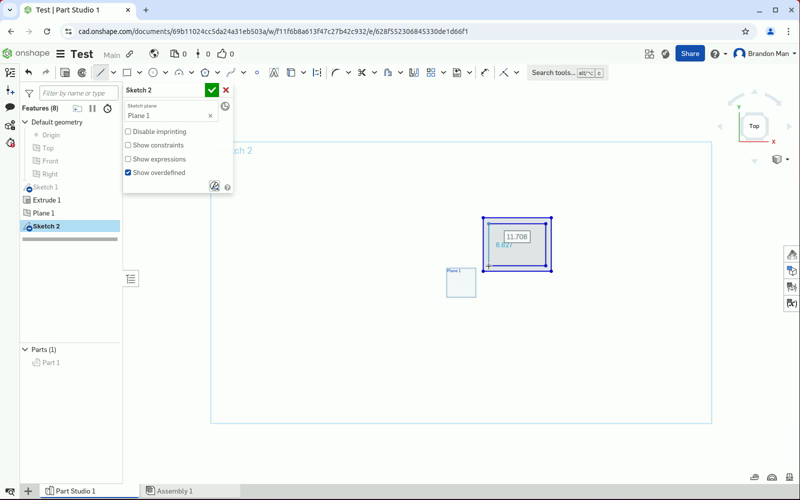
click(488, 265)
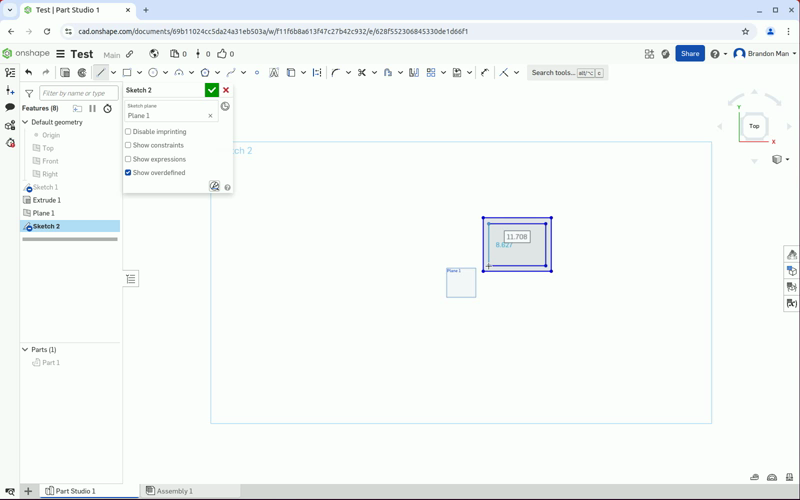
key(esc)
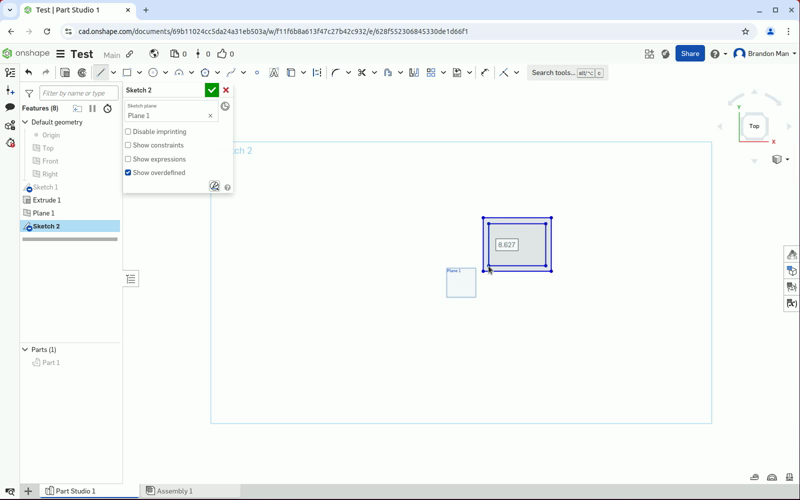
mouse_move(531, 268)
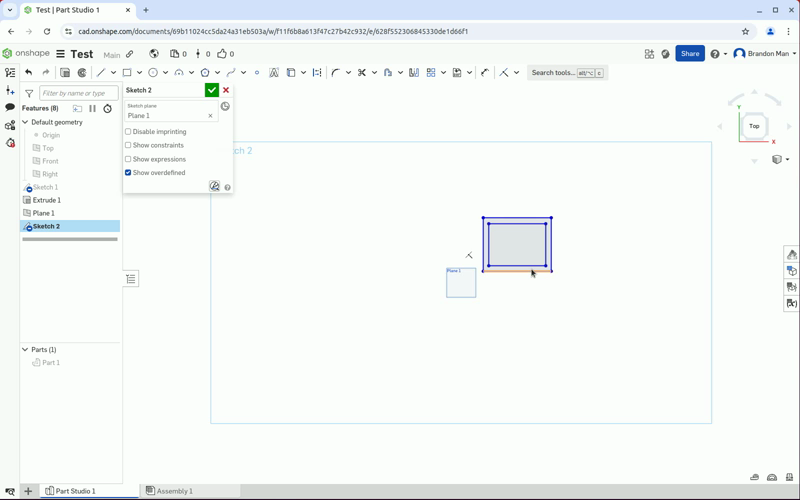
scroll(6)
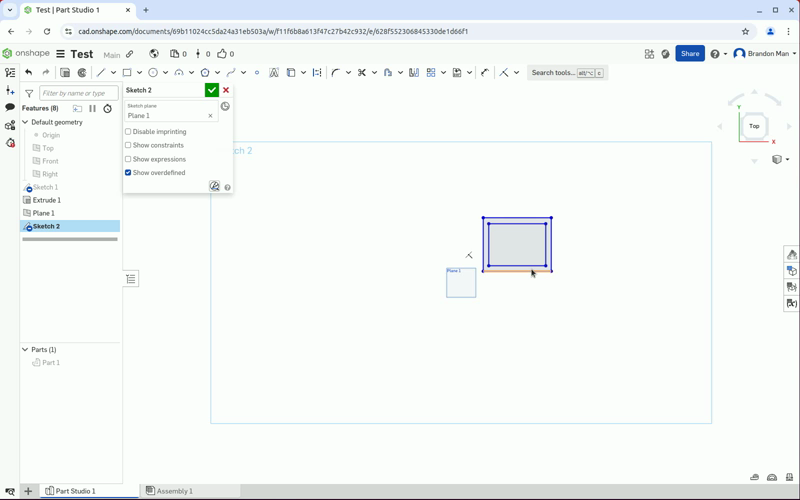
scroll(6)
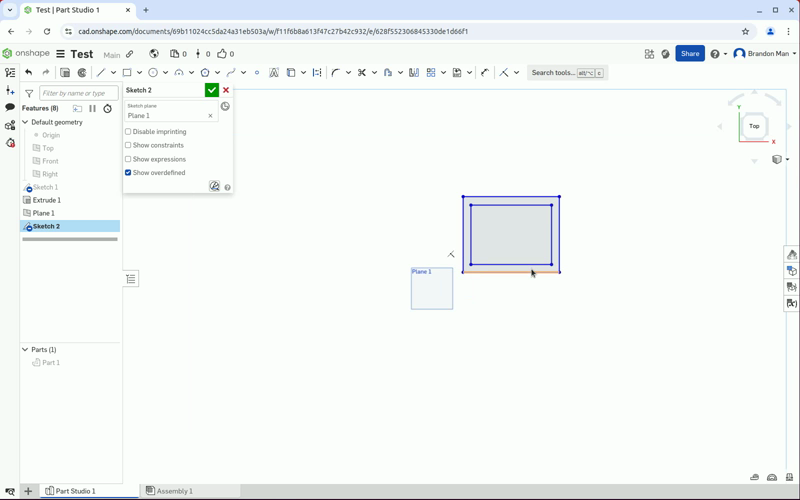
scroll(6)
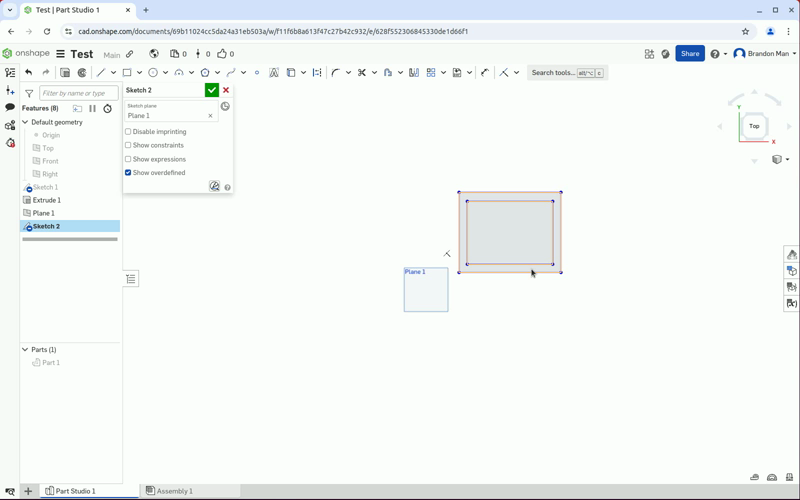
scroll(6)
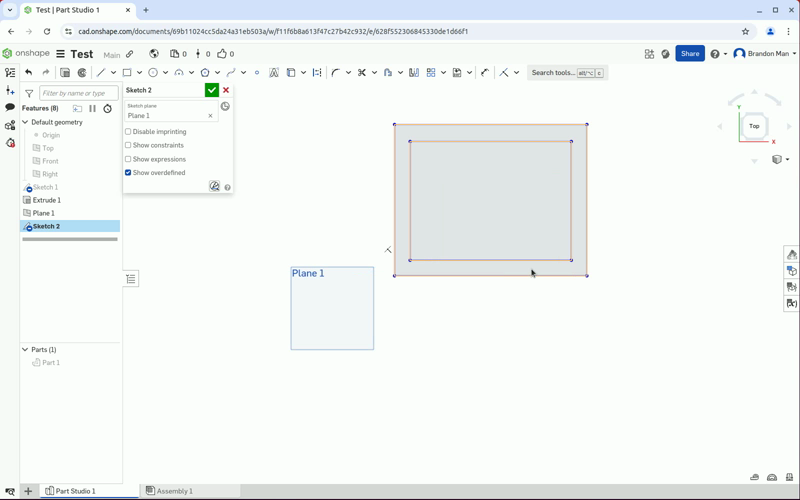
scroll(6)
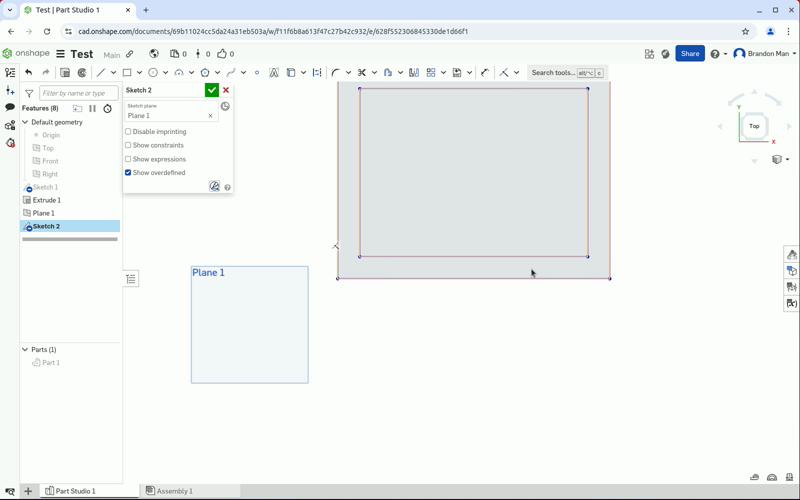
scroll(6)
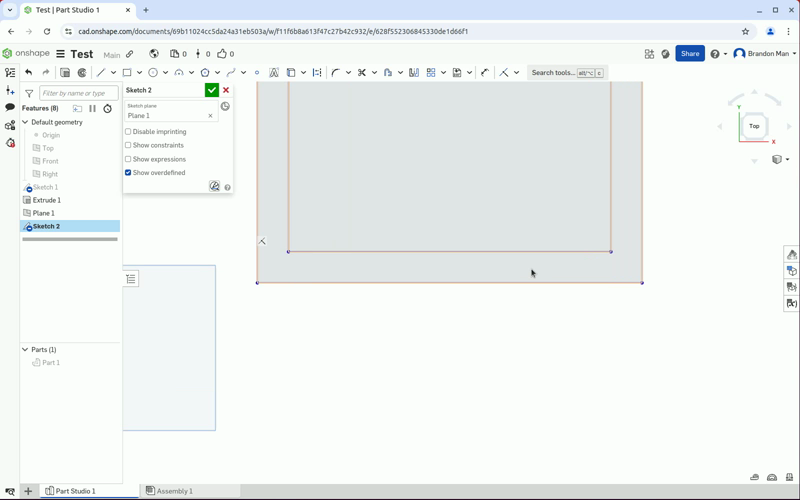
scroll(6)
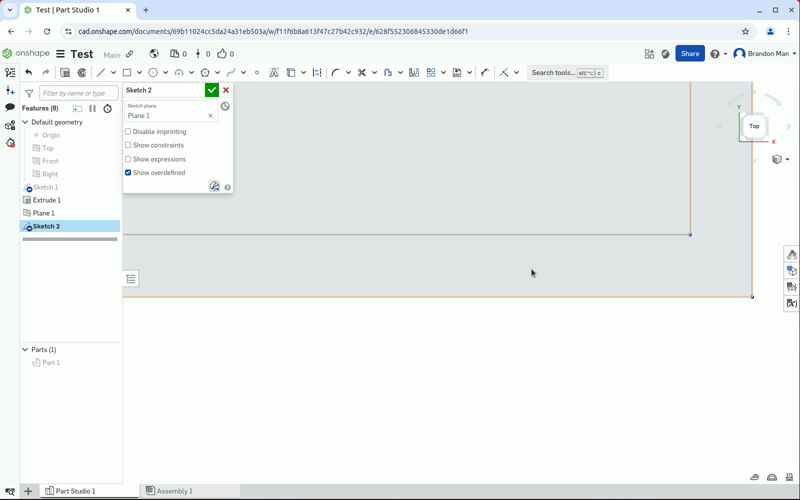
click(531, 268)
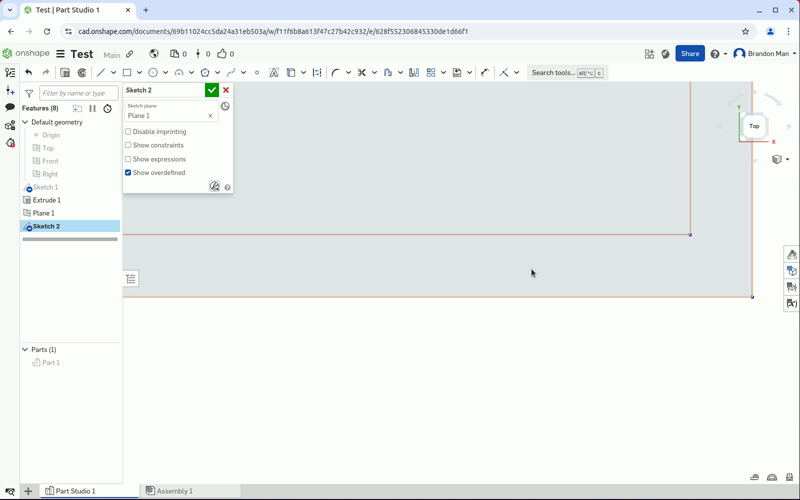
scroll(-6)
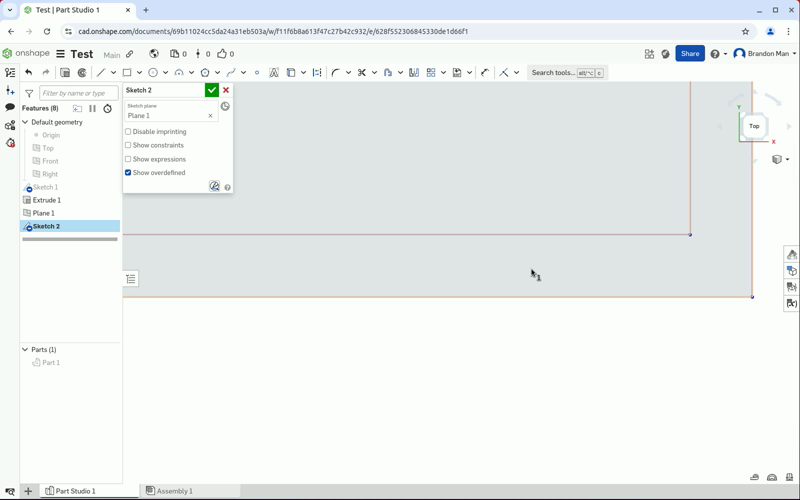
scroll(-6)
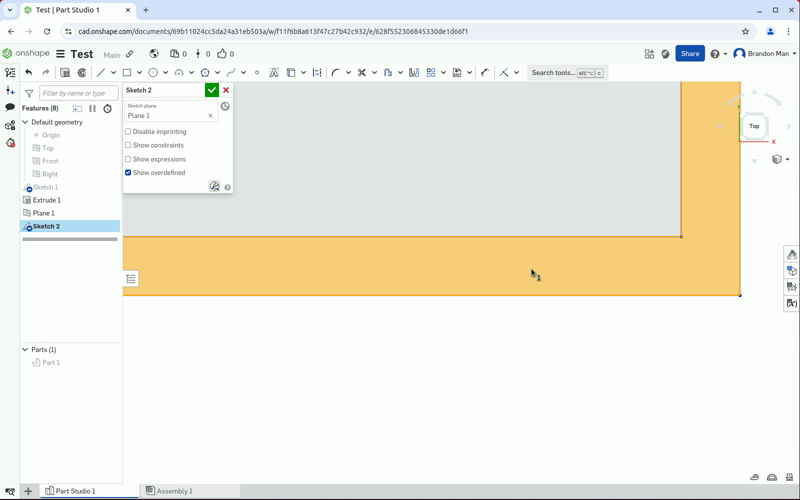
scroll(-6)
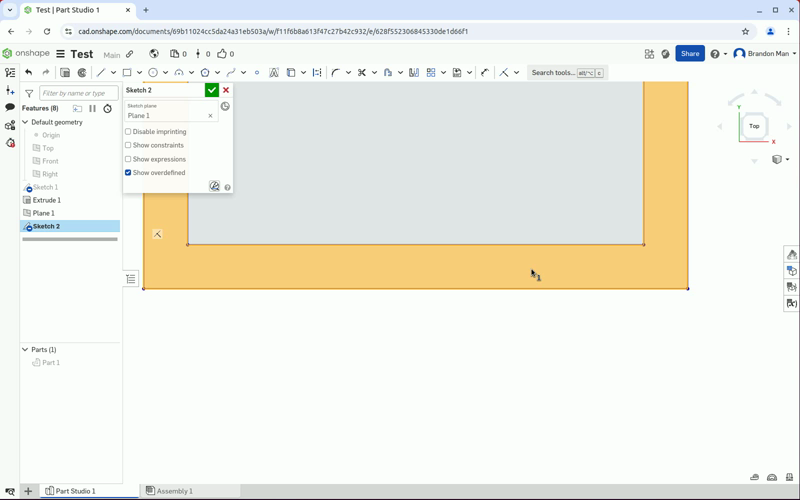
scroll(-6)
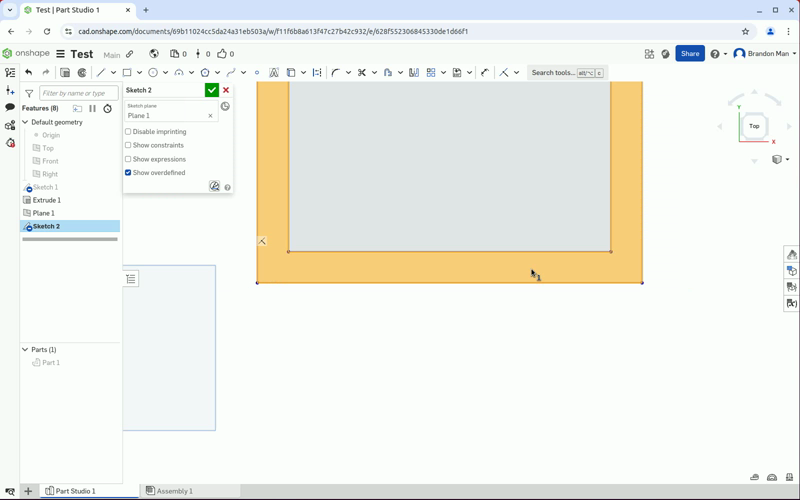
scroll(-6)
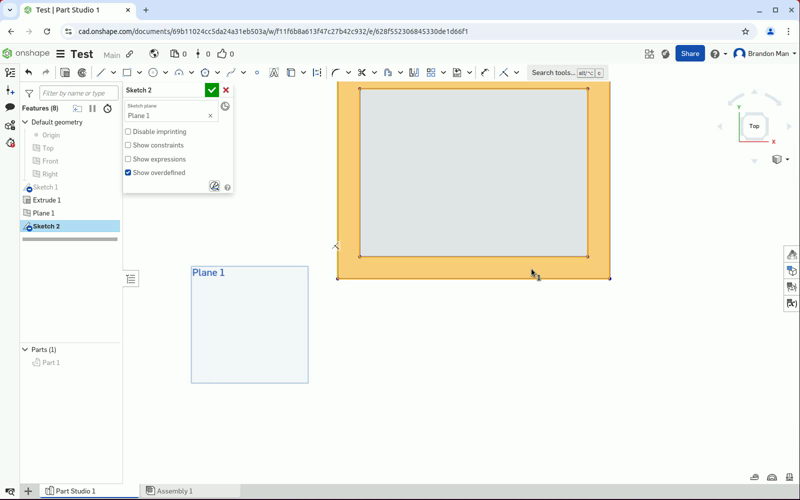
scroll(-6)
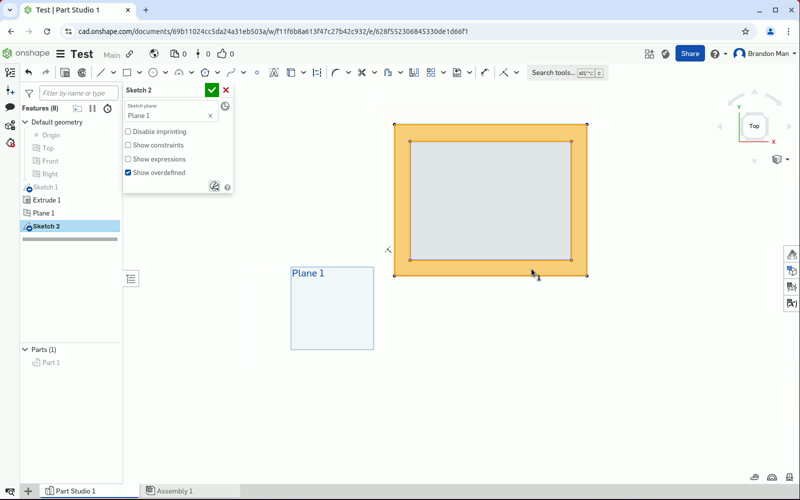
scroll(-6)
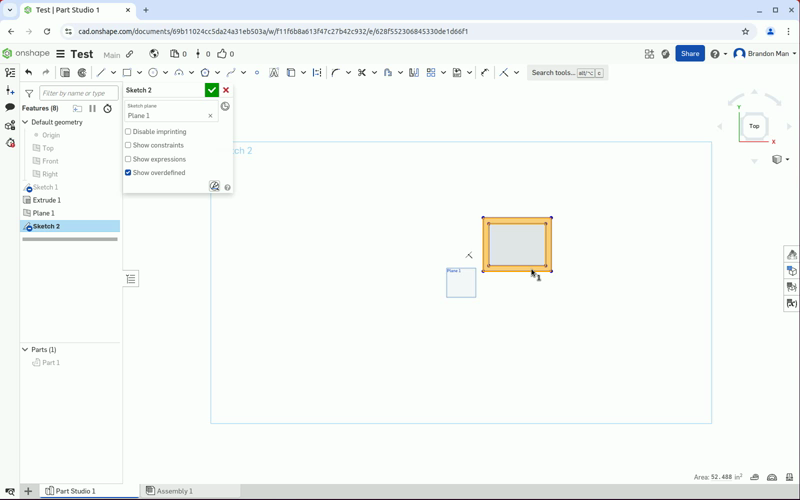
mouse_move(73, 352)
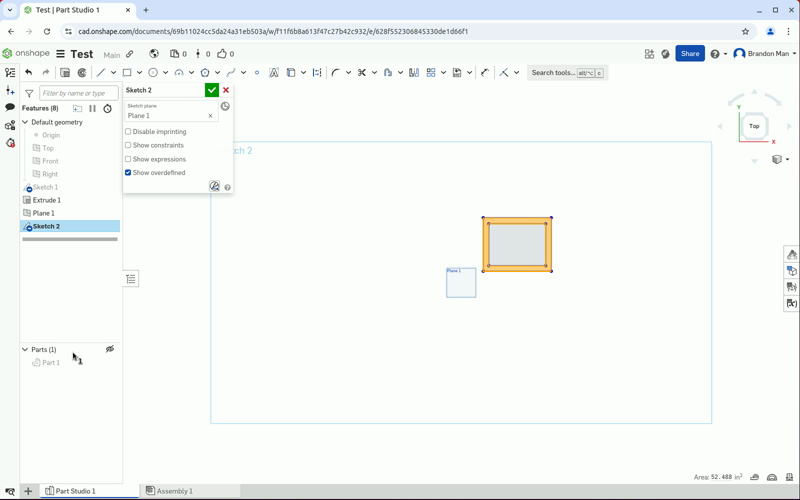
key(shift+y)
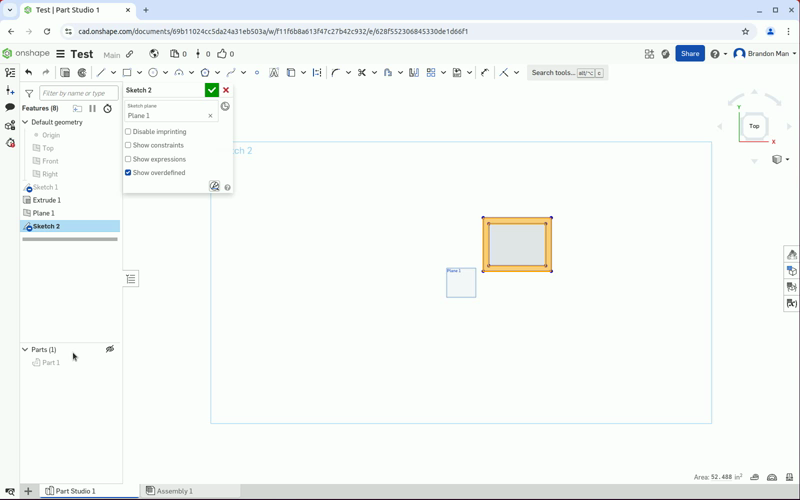
key(shift+e)
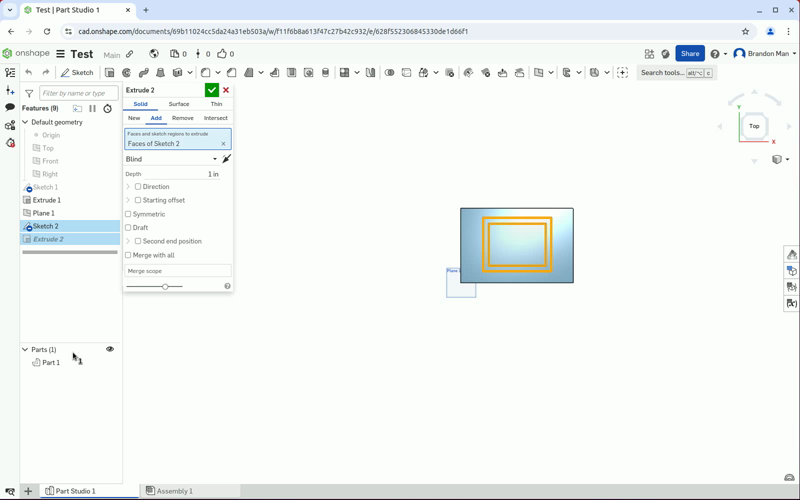
mouse_move(143, 106)
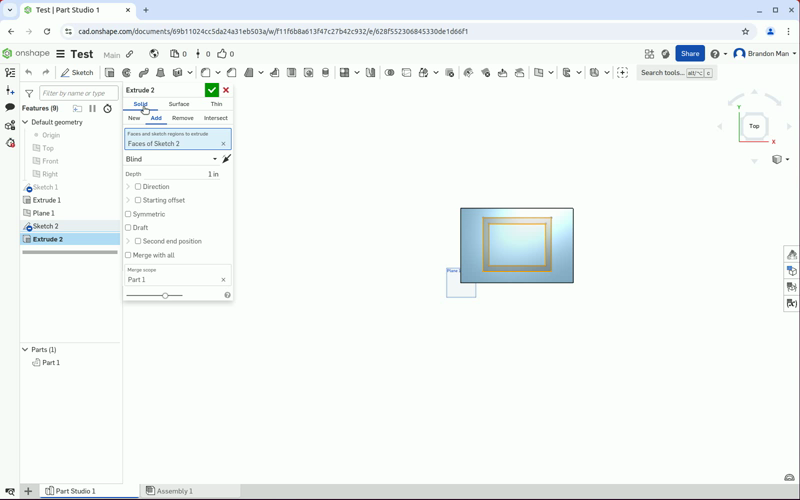
click(143, 106)
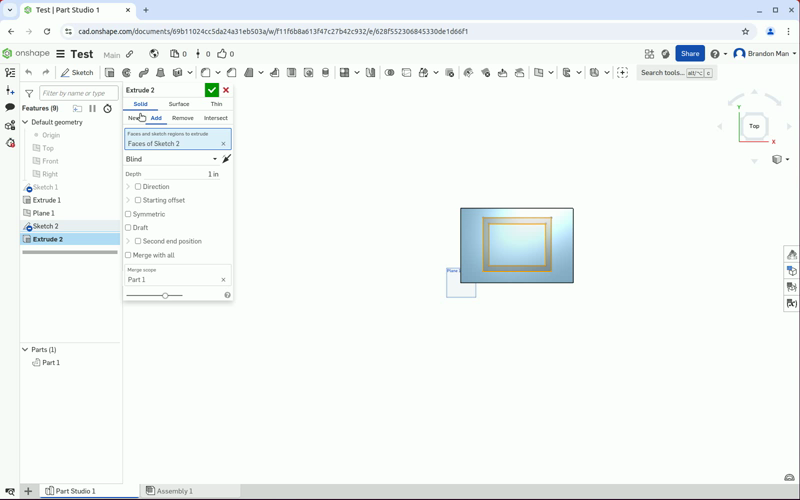
mouse_move(137, 120)
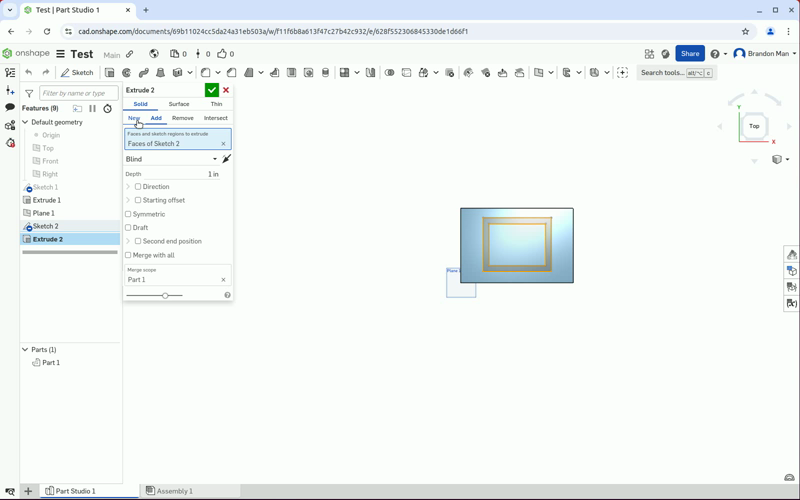
click(137, 120)
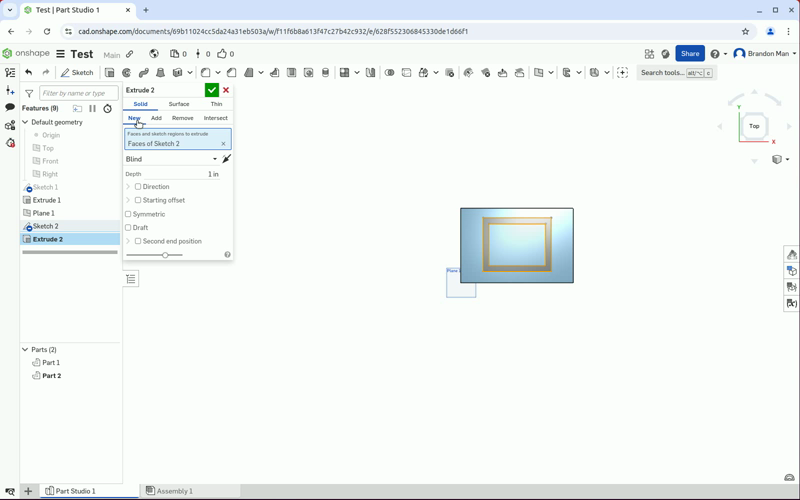
key(tab, 4)
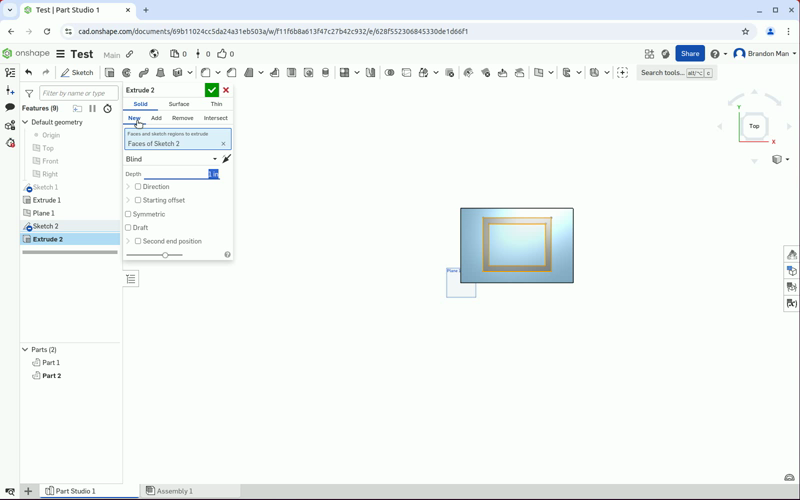
text(11.554)
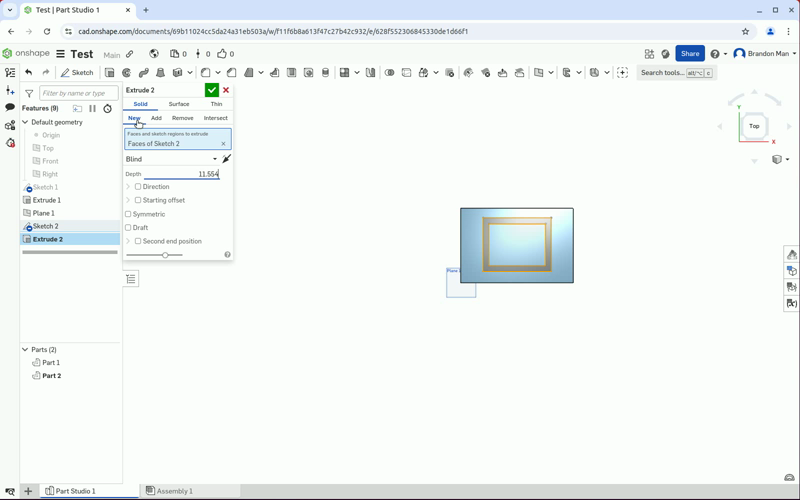
key(enter)
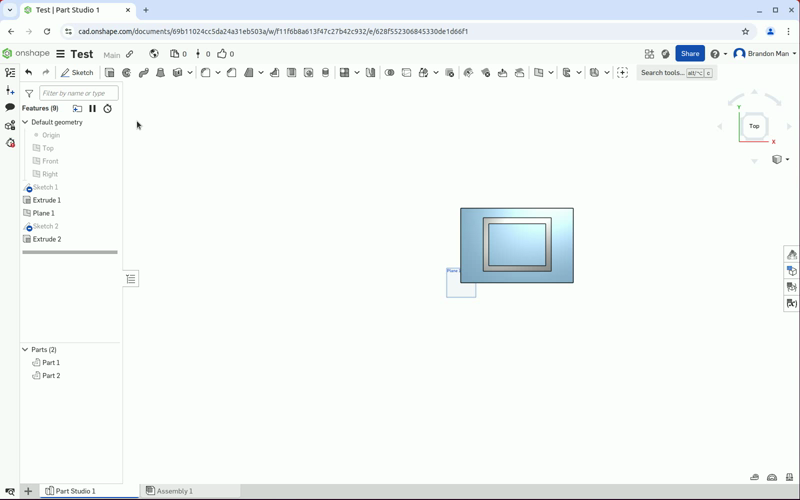
key(shift+h)
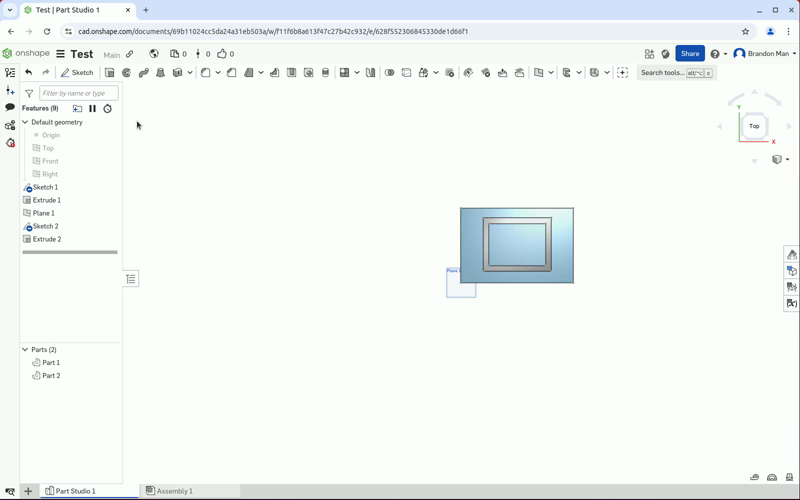
key(shift+h)
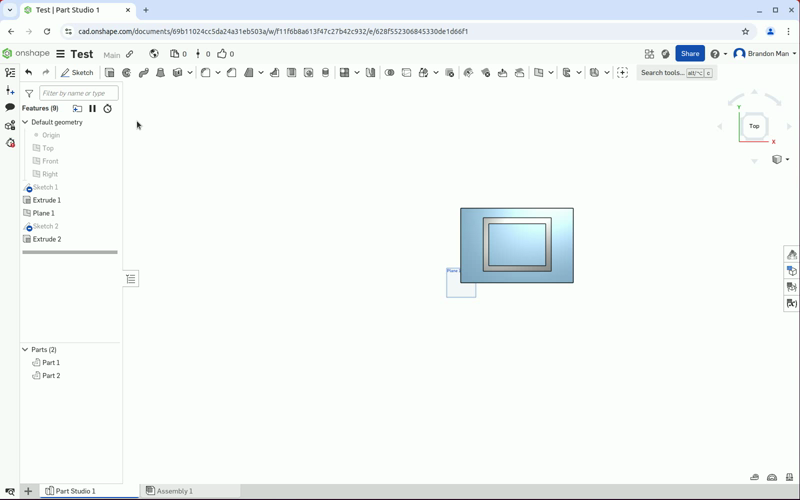
mouse_move(73, 189)
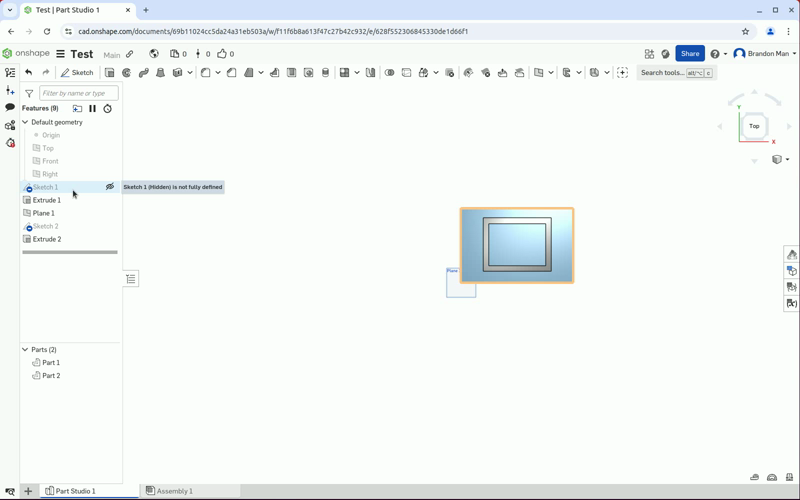
click(73, 189)
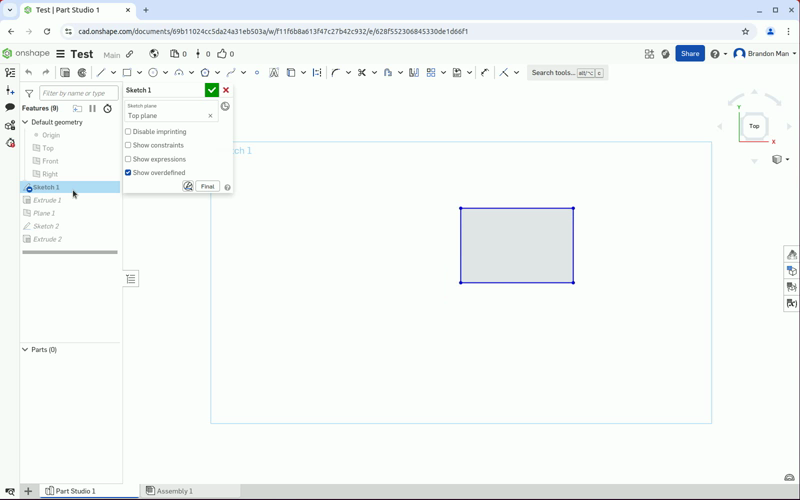
mouse_move(229, 92)
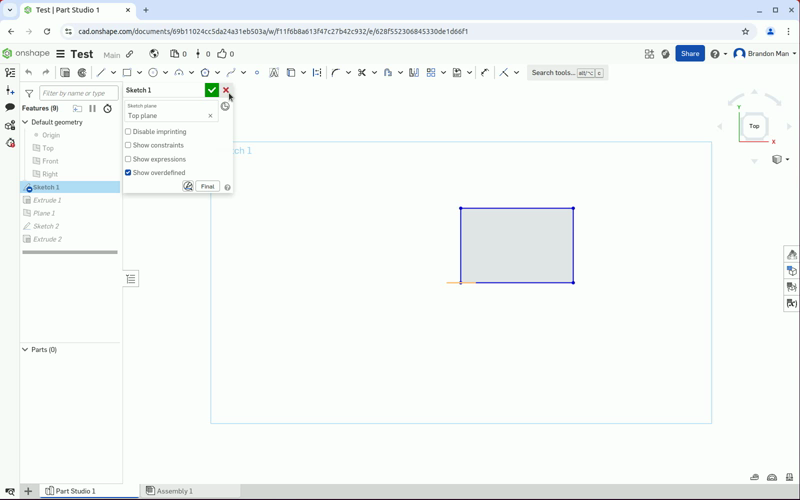
click(229, 92)
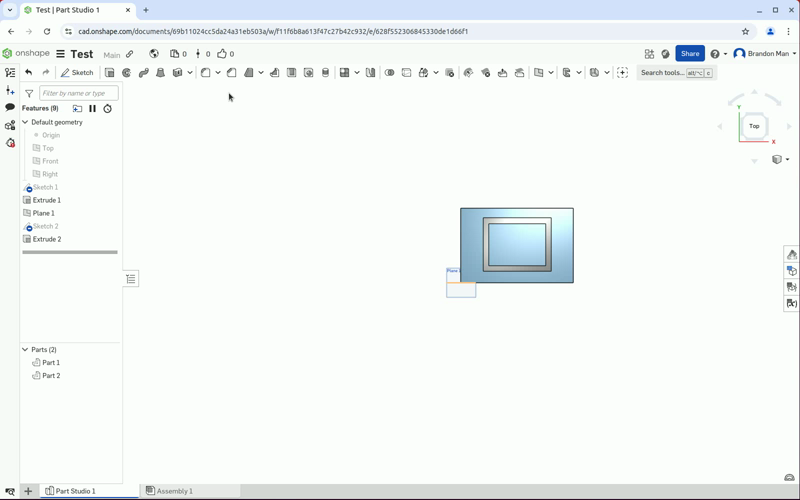
mouse_move(541, 75)
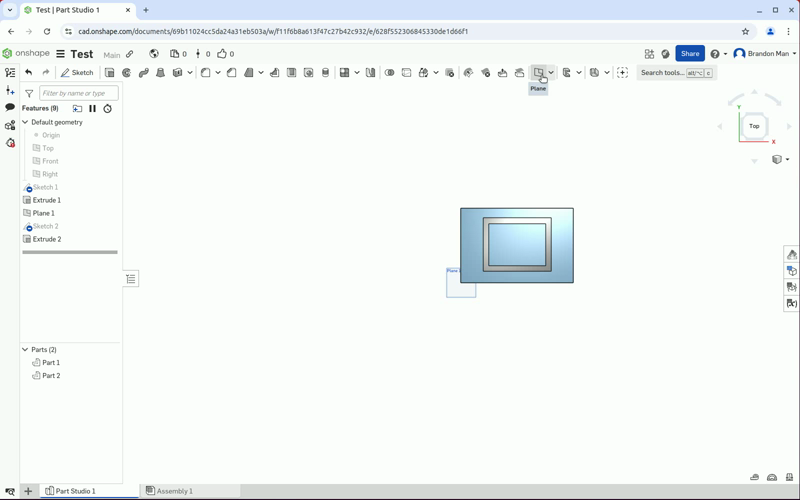
click(541, 75)
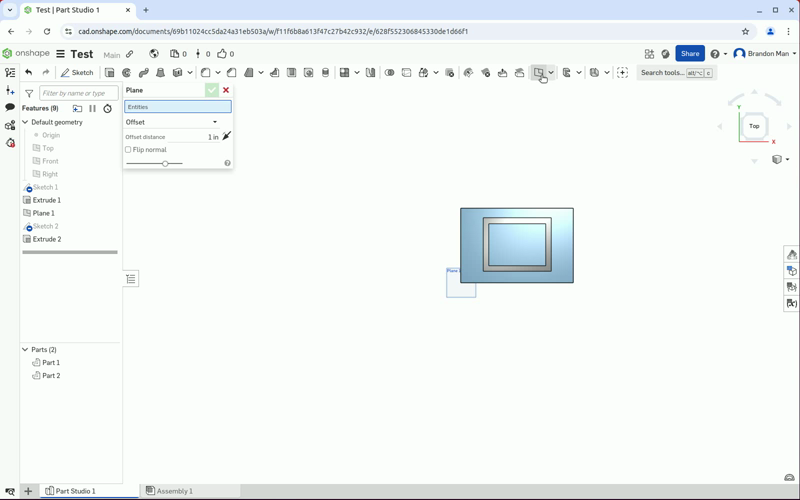
mouse_move(73, 150)
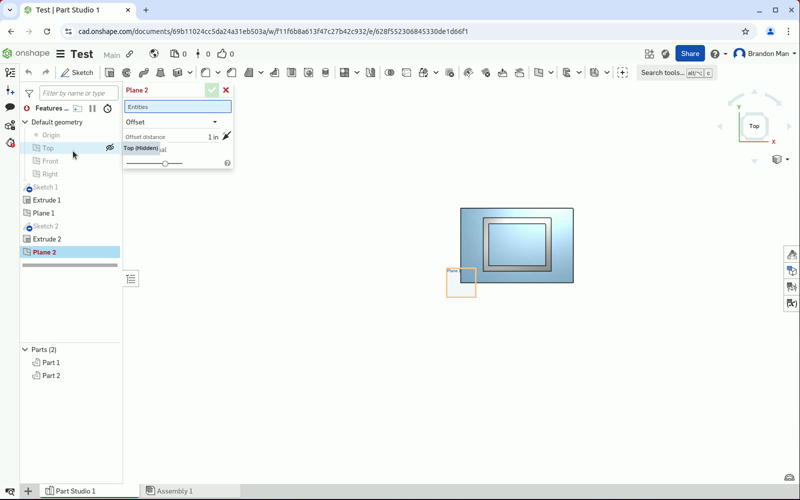
click(73, 150)
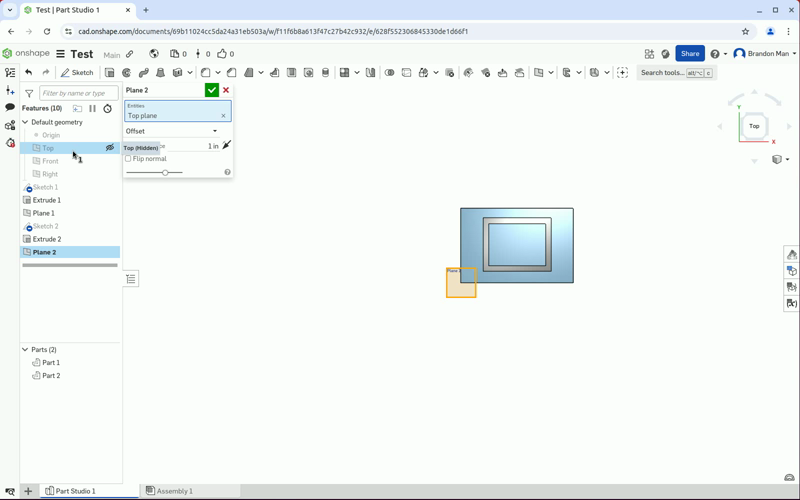
key(tab, 2)
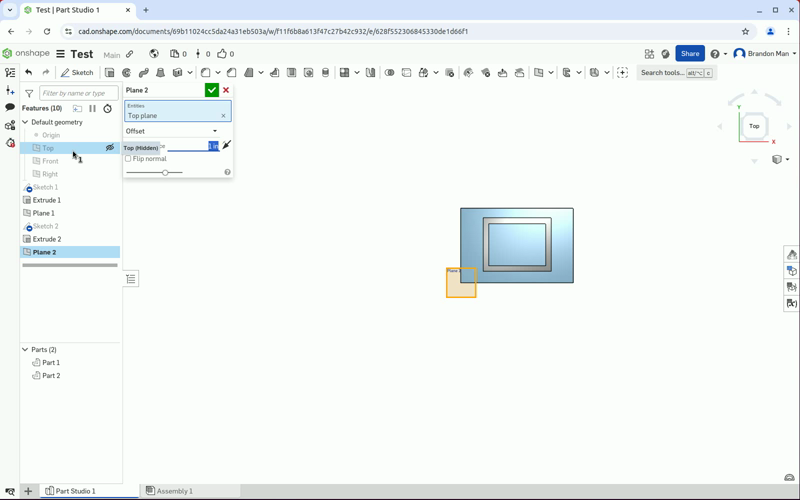
text(12.263)
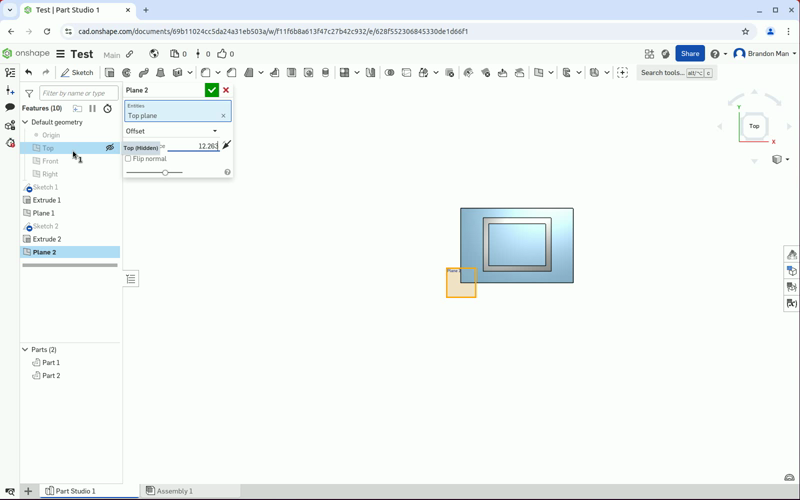
key(enter, 2)
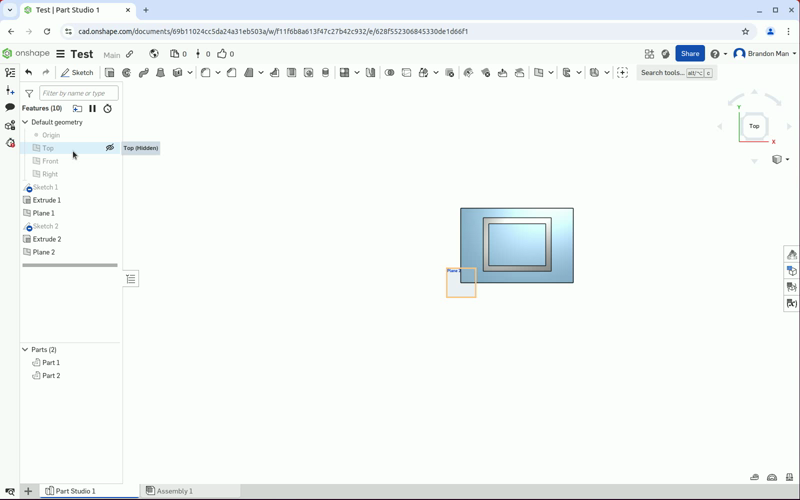
key(shift+s)
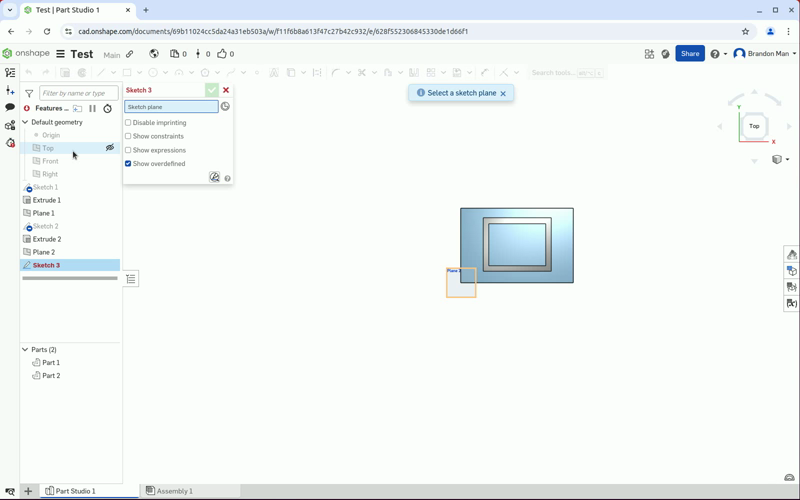
mouse_move(73, 254)
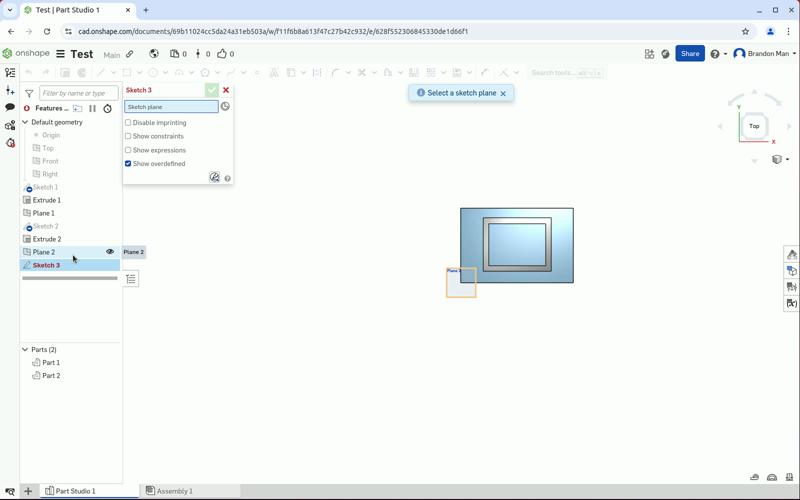
click(73, 254)
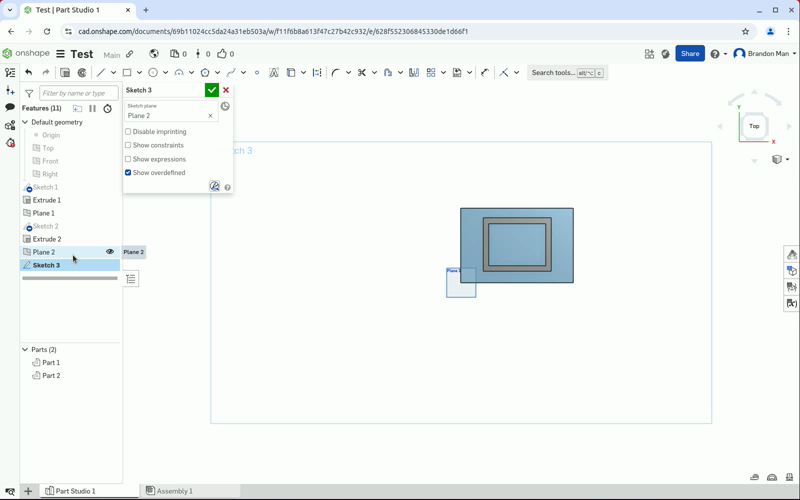
mouse_move(73, 352)
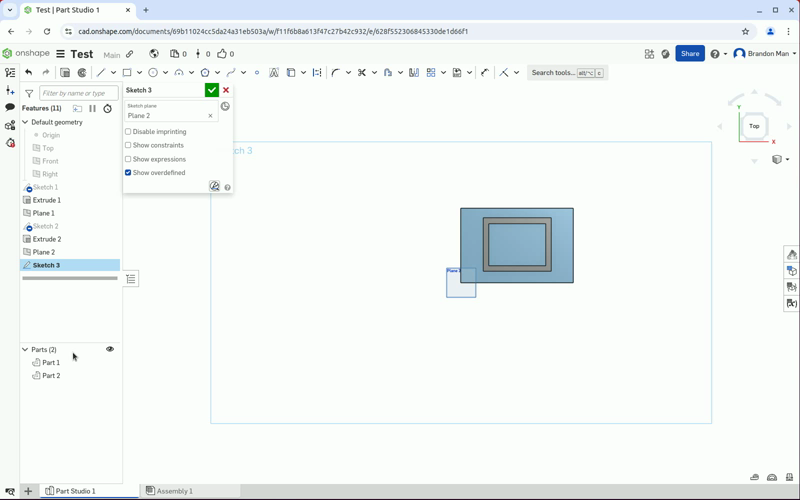
key(y)
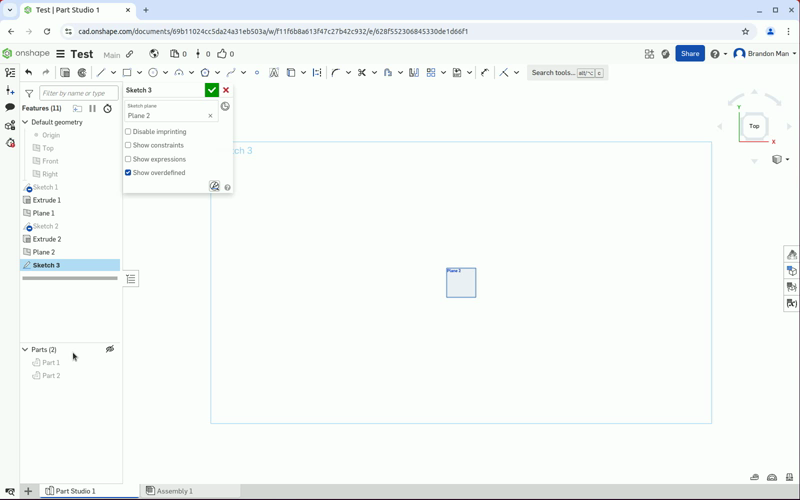
key(l)
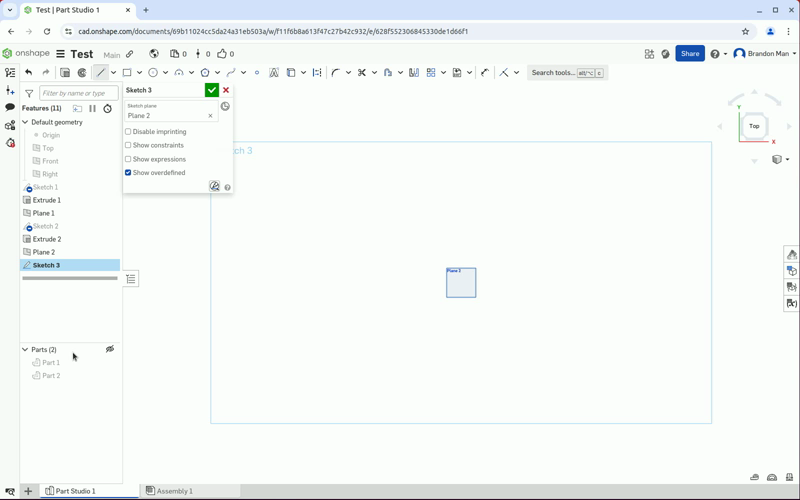
key_down(shift)
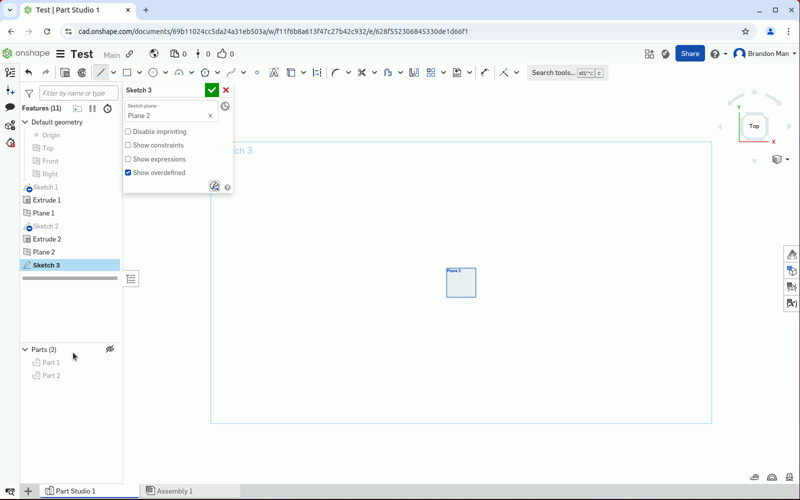
mouse_move(483, 271)
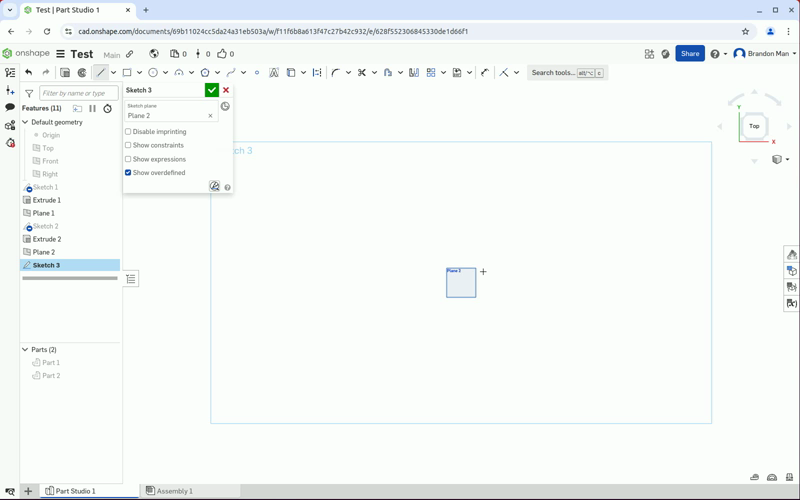
click(483, 271)
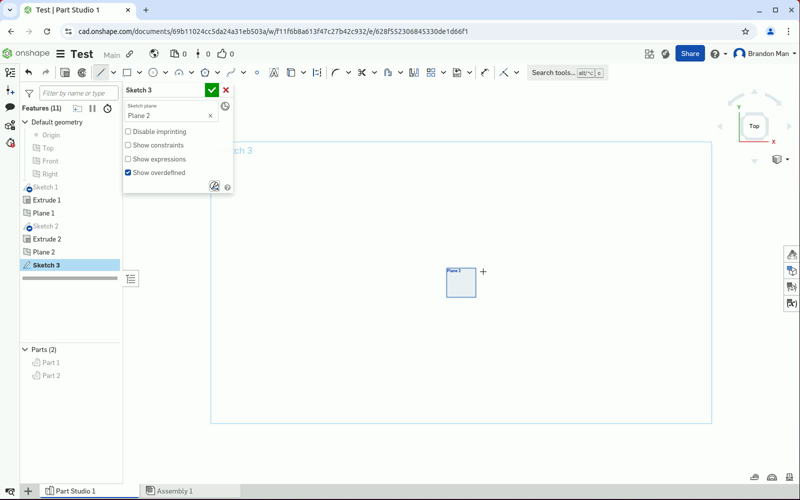
key_up(shift)
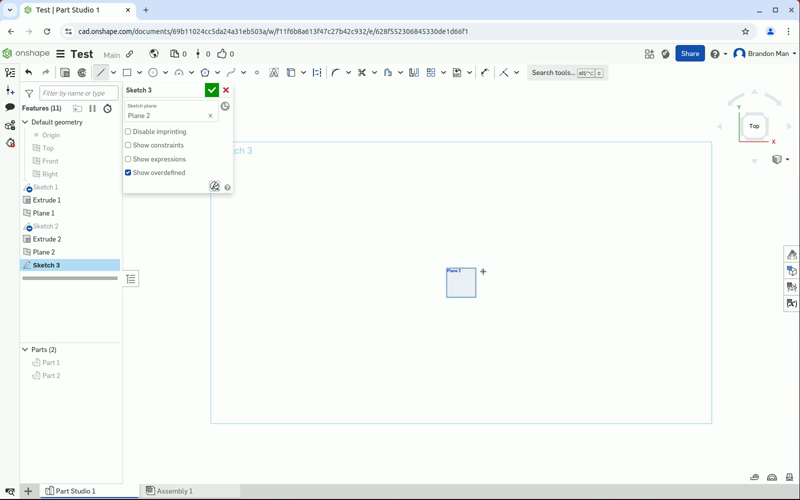
key_down(shift)
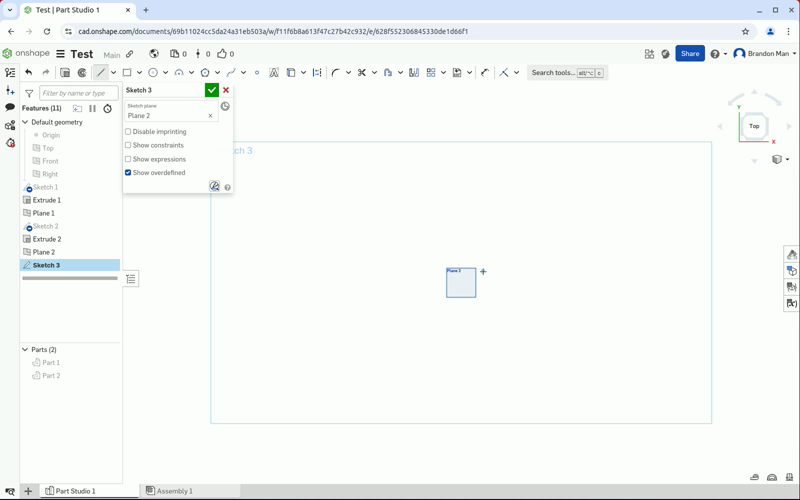
mouse_move(513, 271)
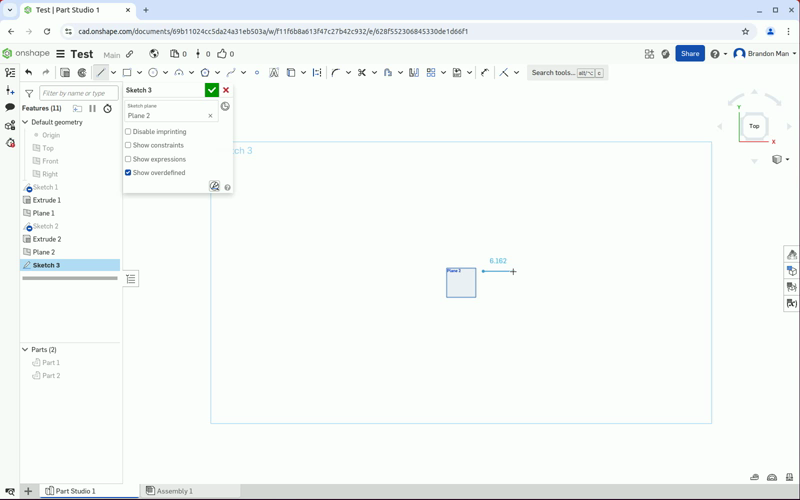
mouse_move(488, 271)
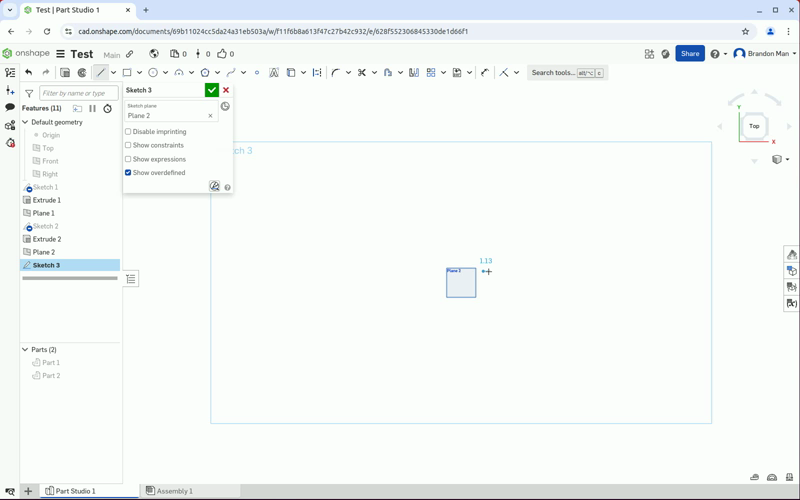
scroll(6)
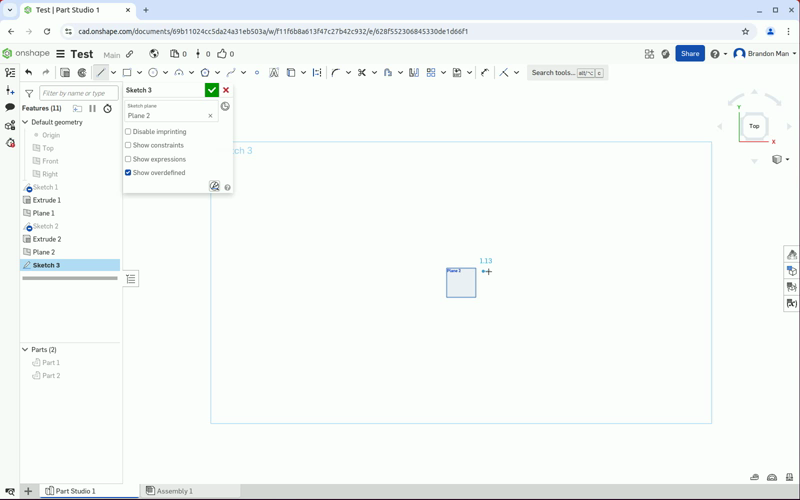
scroll(6)
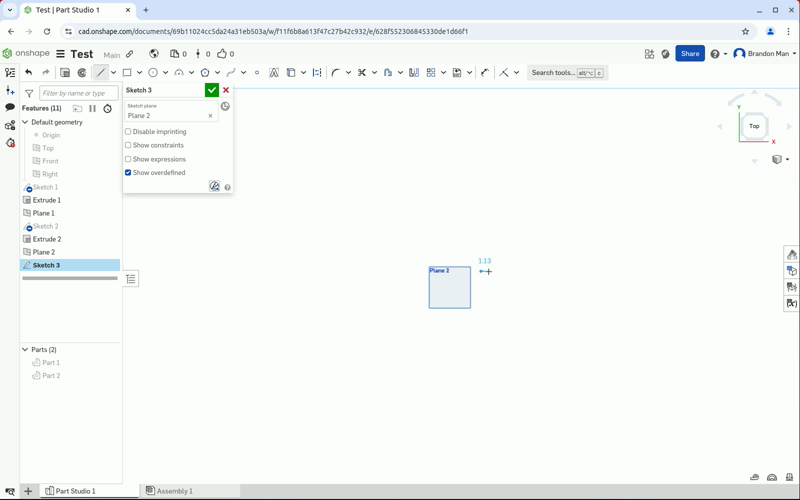
scroll(6)
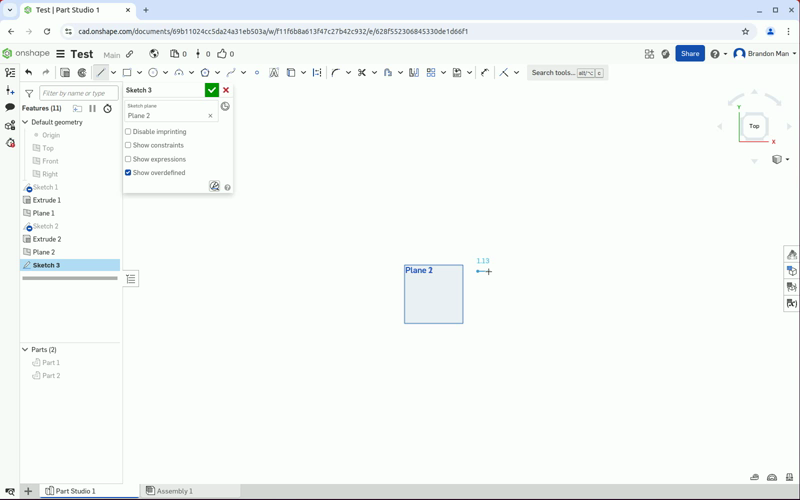
scroll(6)
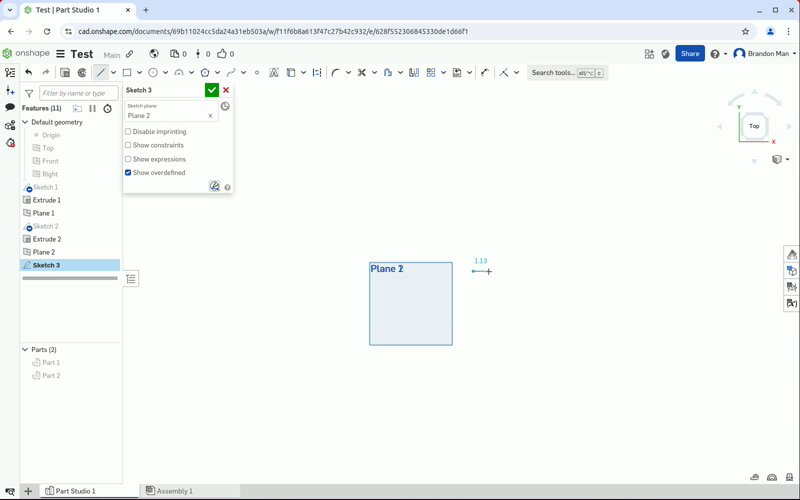
scroll(6)
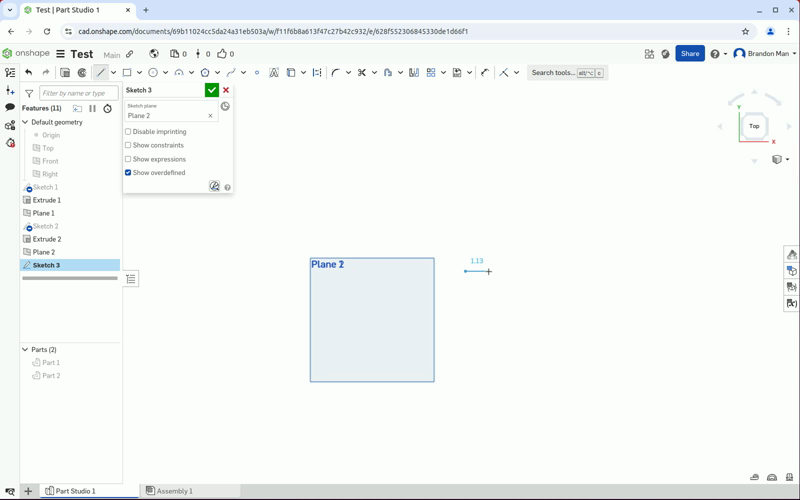
scroll(6)
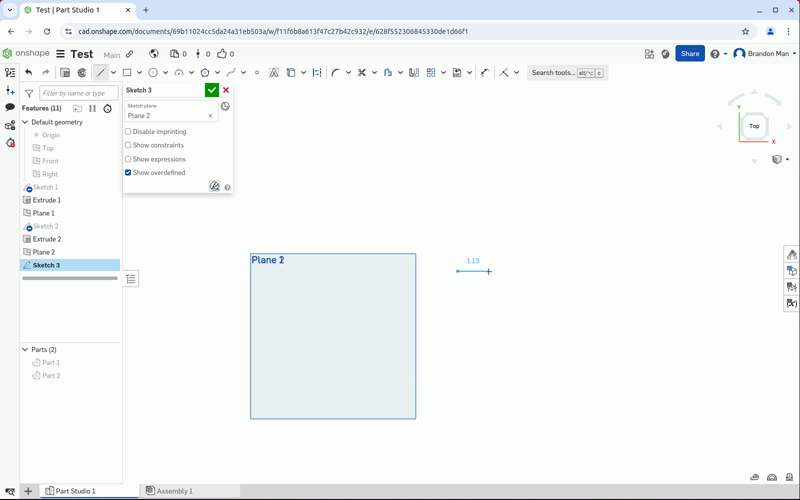
scroll(6)
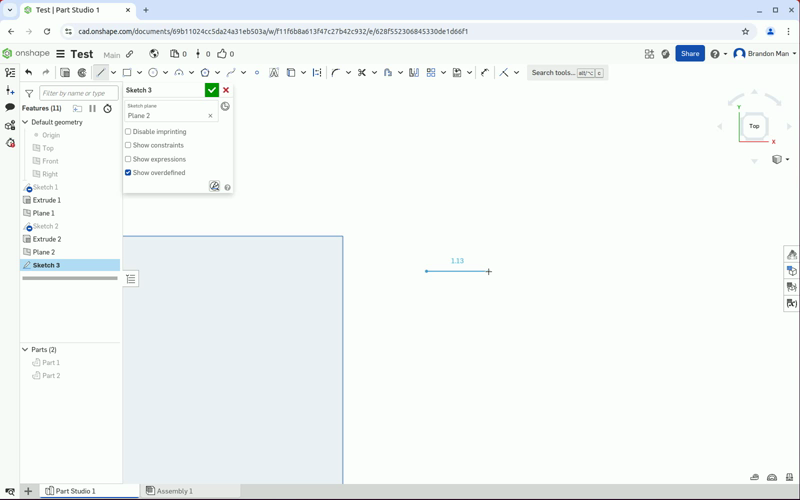
click(488, 271)
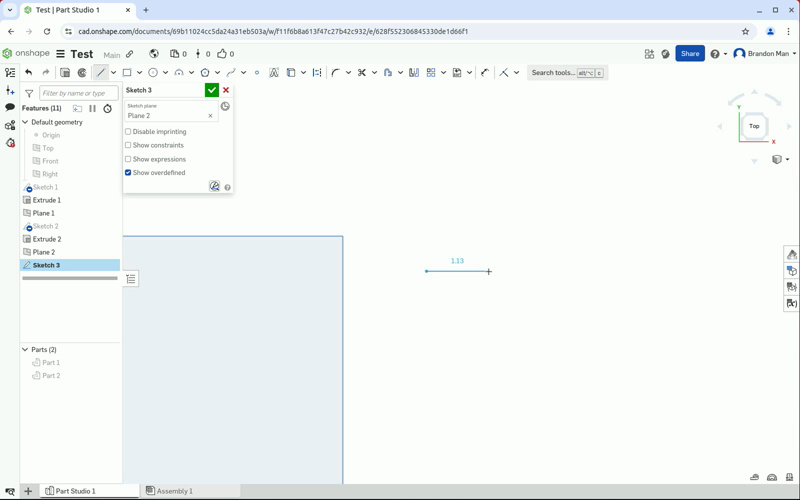
scroll(-6)
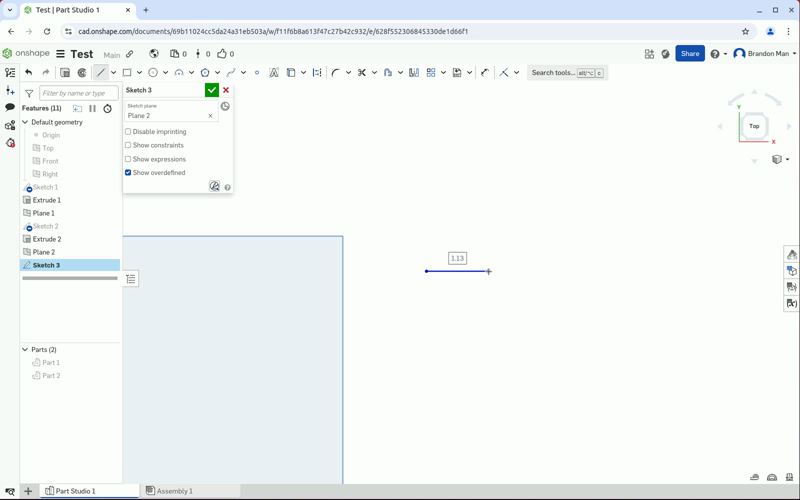
scroll(-6)
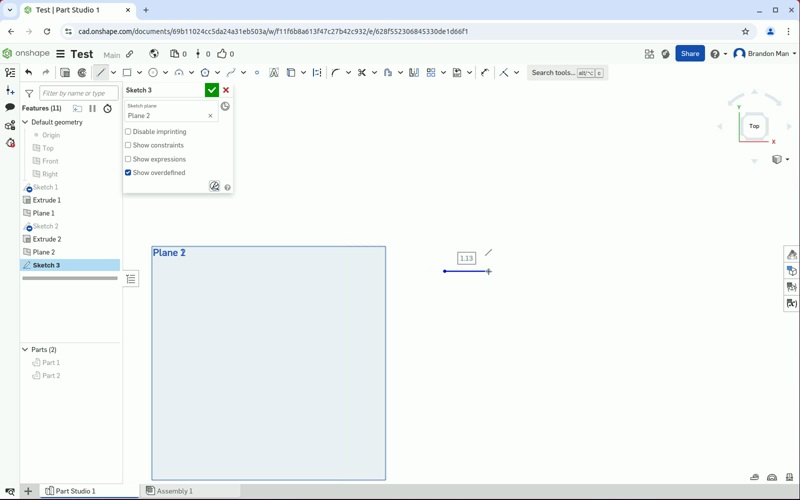
scroll(-6)
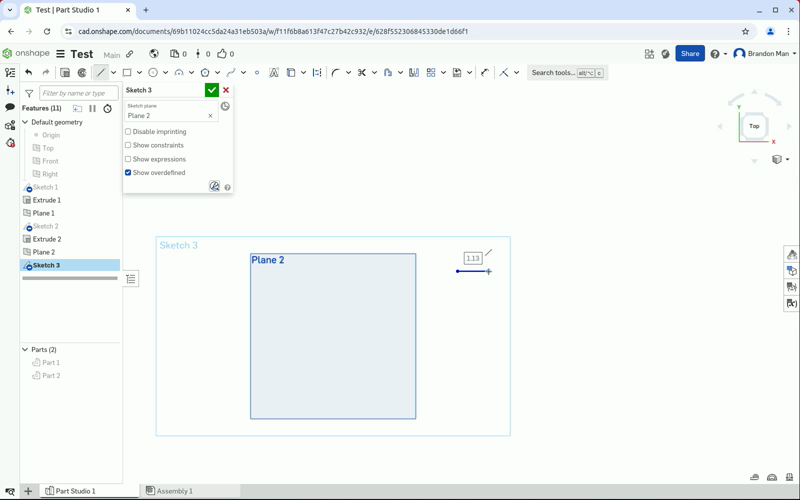
scroll(-6)
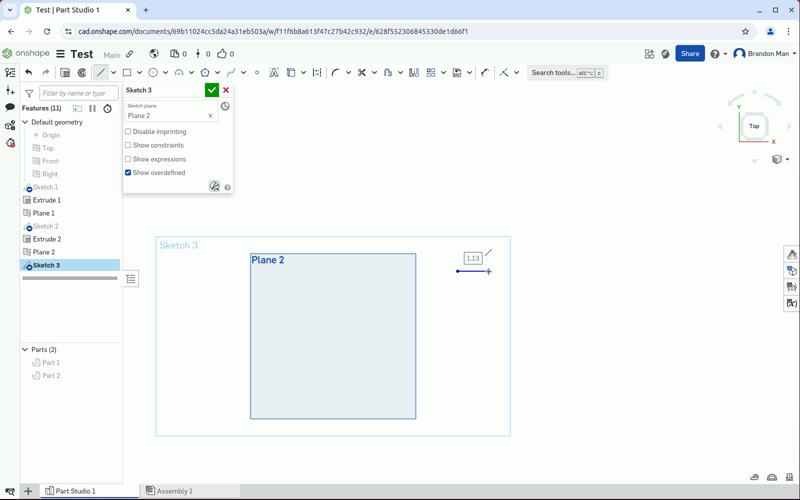
scroll(-6)
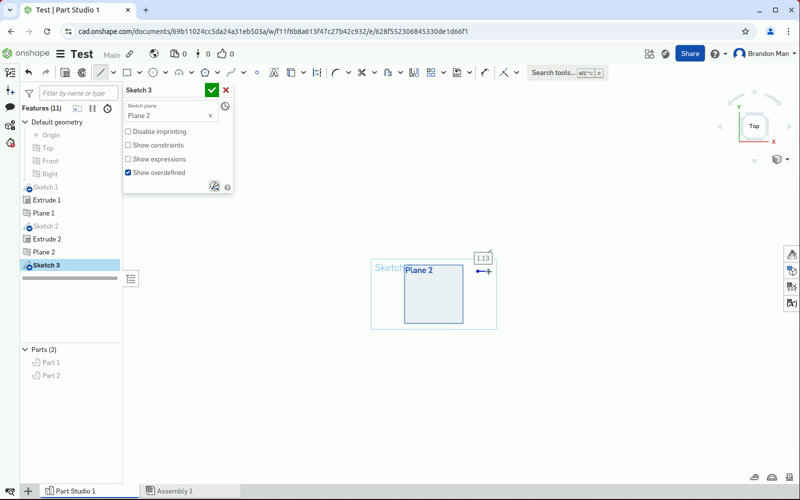
scroll(-6)
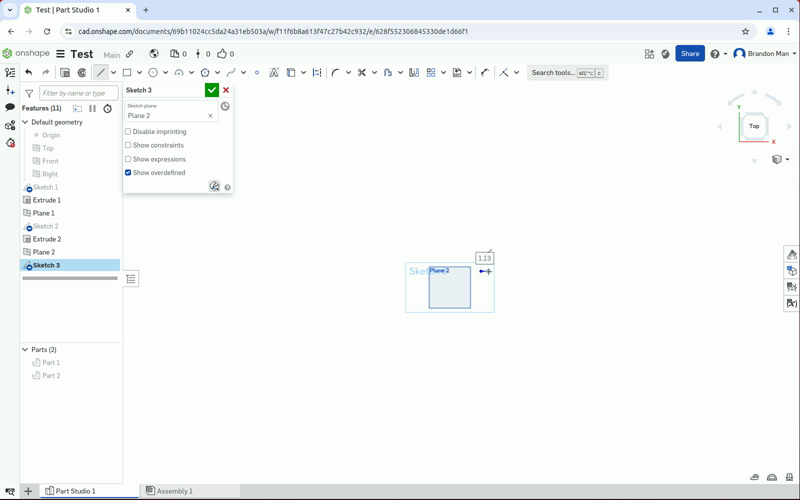
scroll(-6)
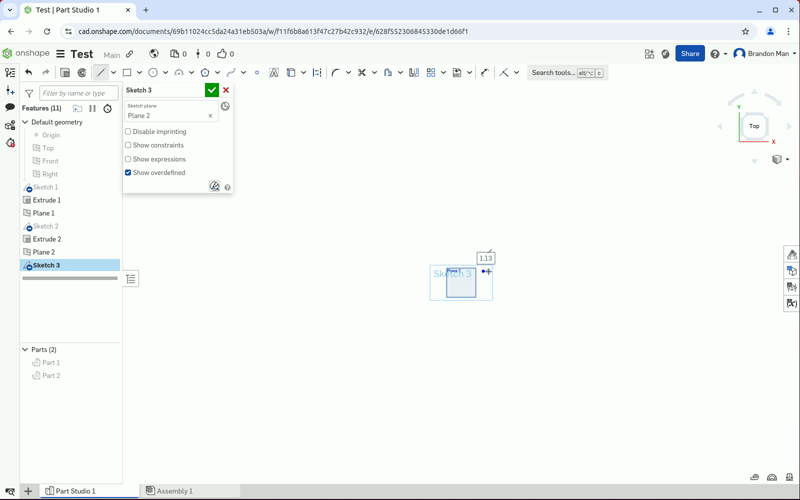
key_up(shift)
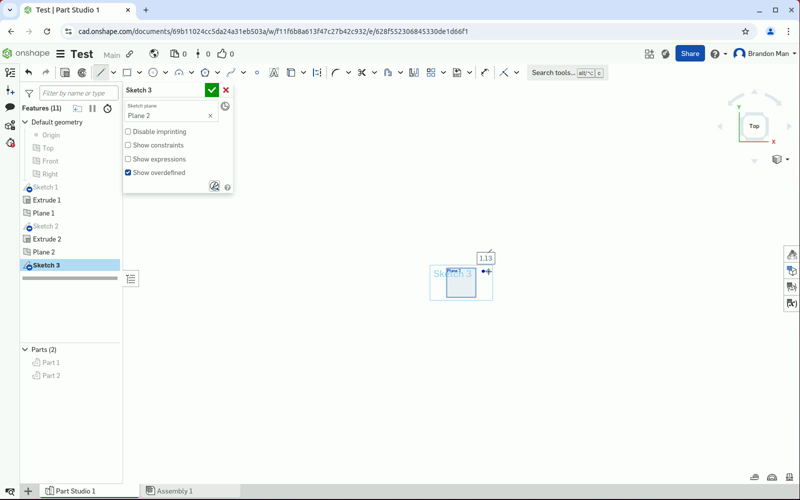
key_down(shift)
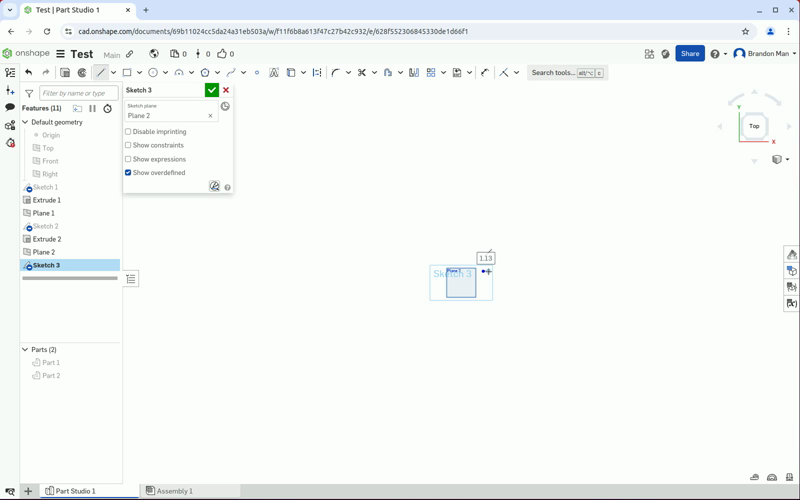
mouse_move(518, 271)
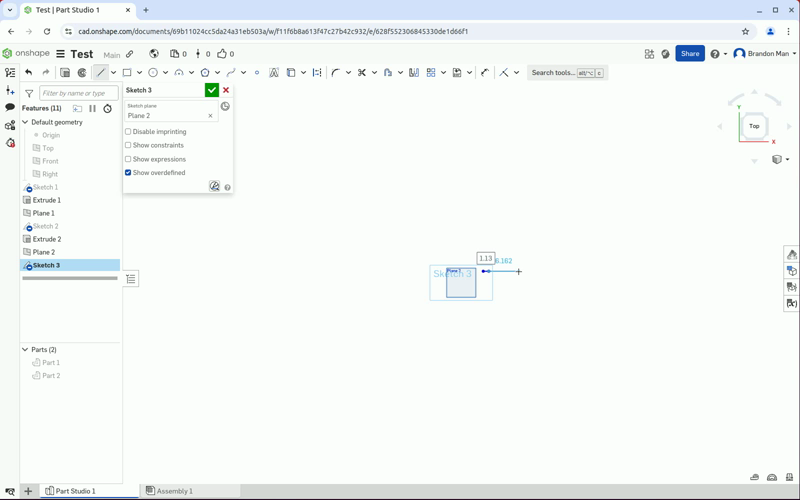
mouse_move(488, 265)
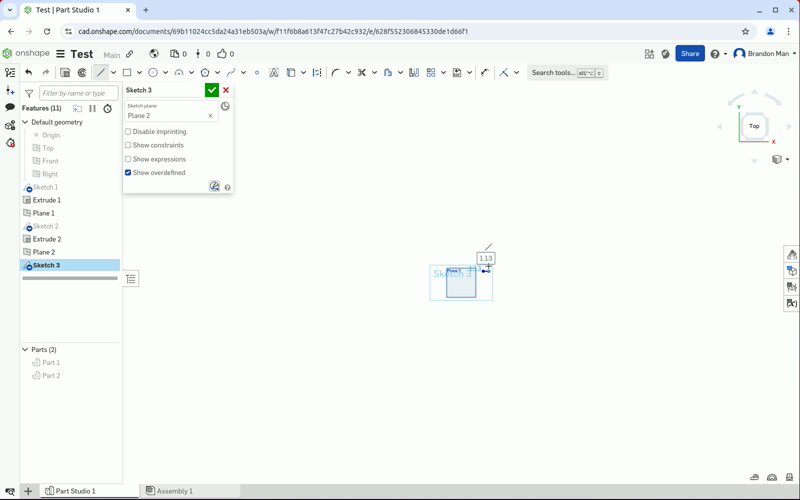
scroll(6)
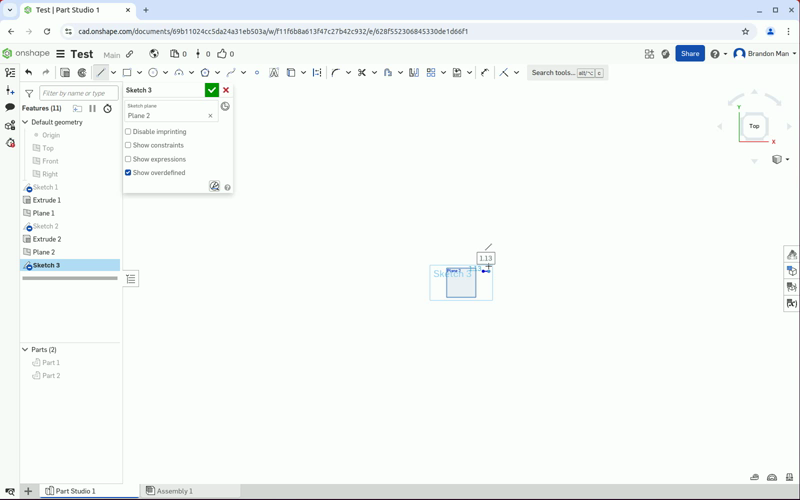
scroll(6)
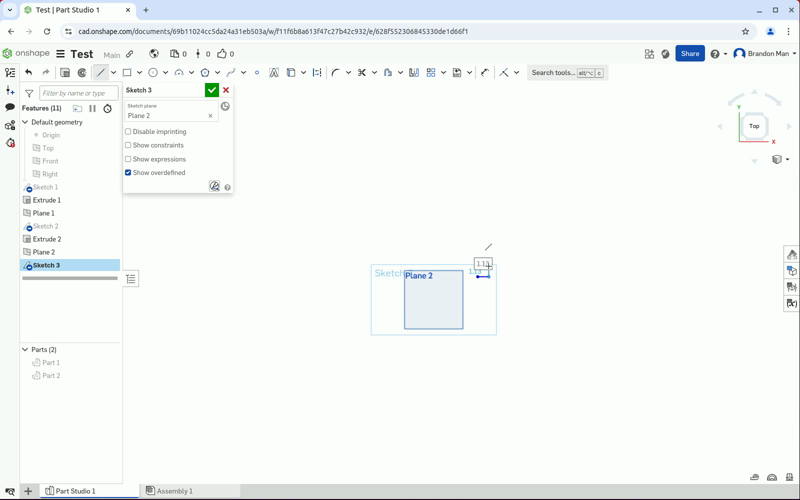
scroll(6)
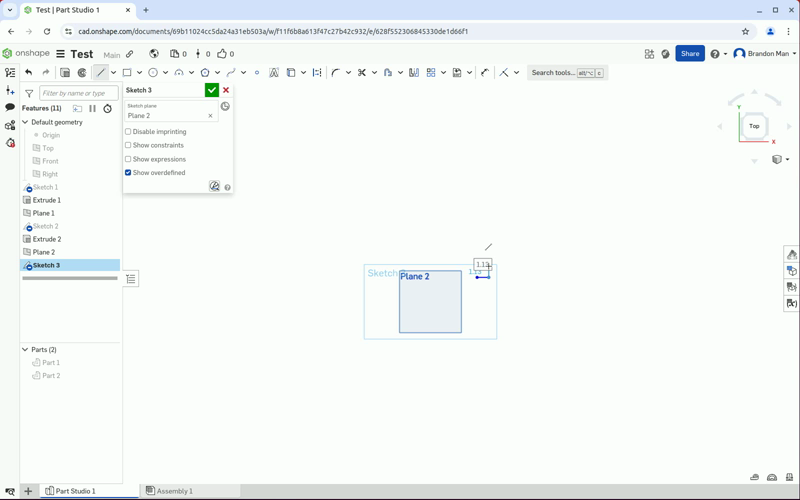
scroll(6)
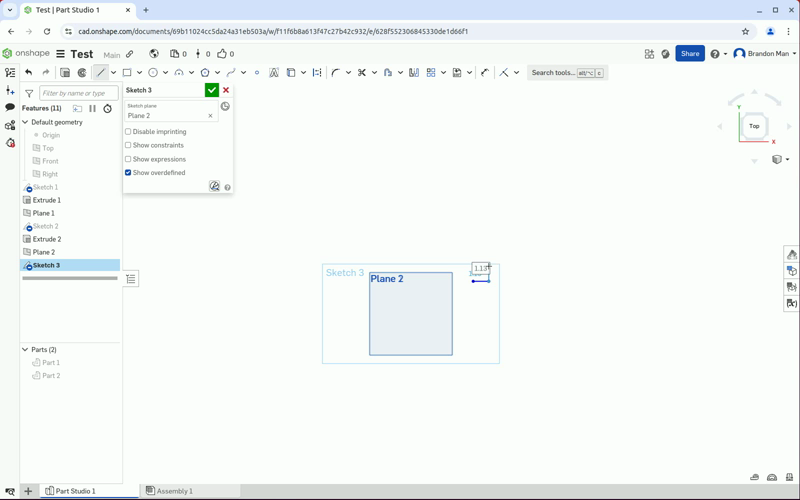
scroll(6)
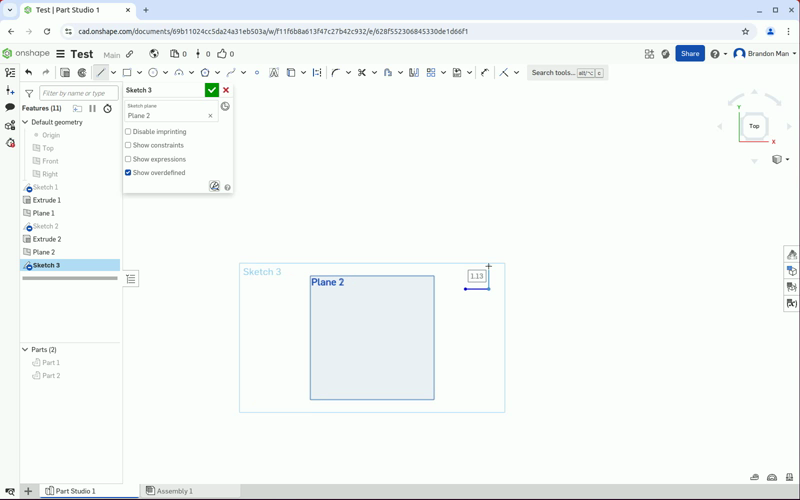
scroll(6)
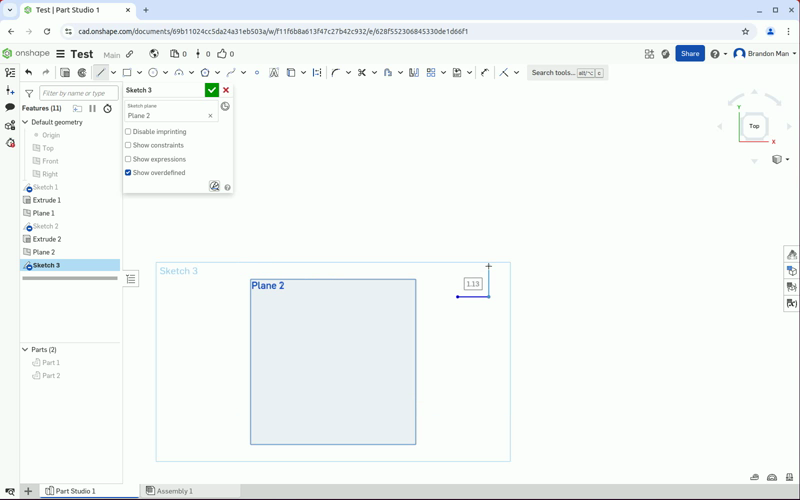
scroll(6)
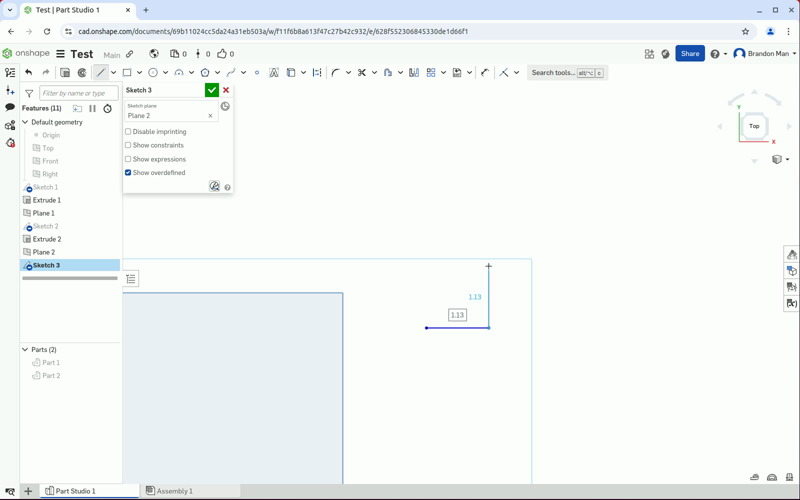
click(488, 265)
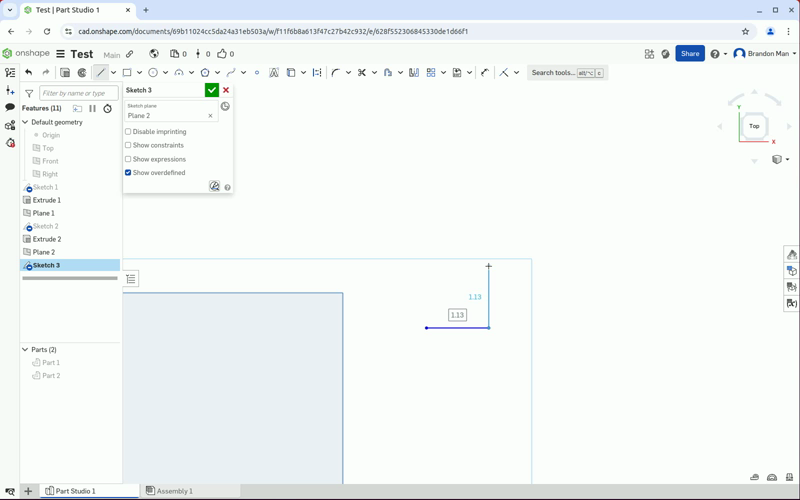
scroll(-6)
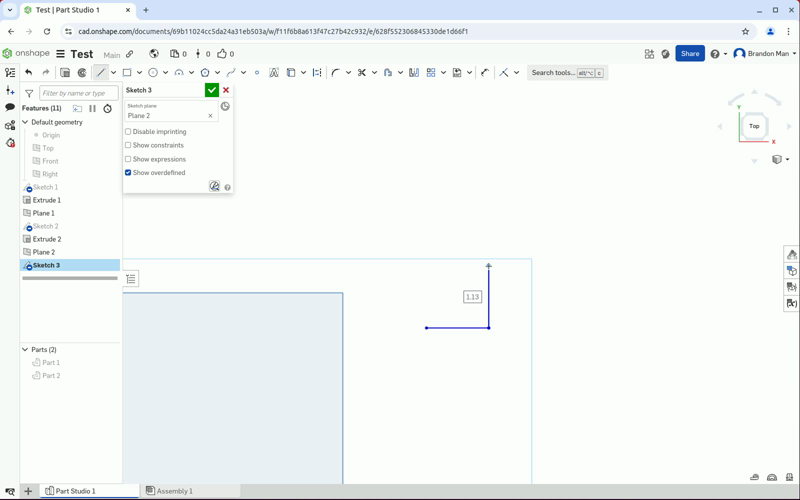
scroll(-6)
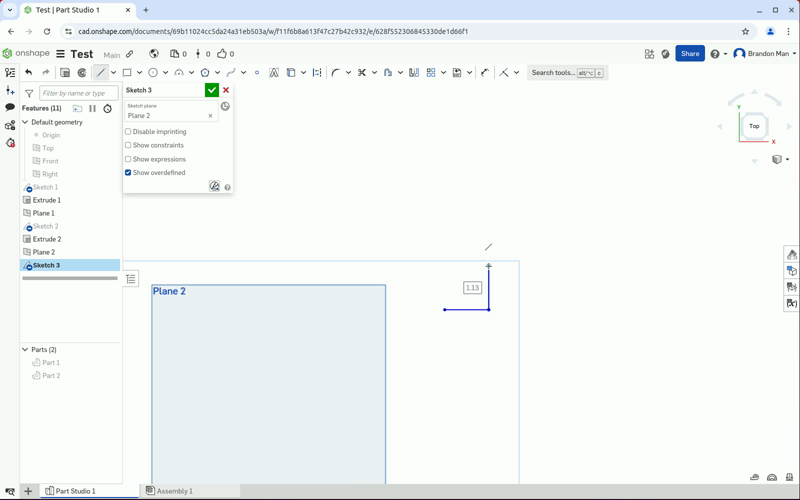
scroll(-6)
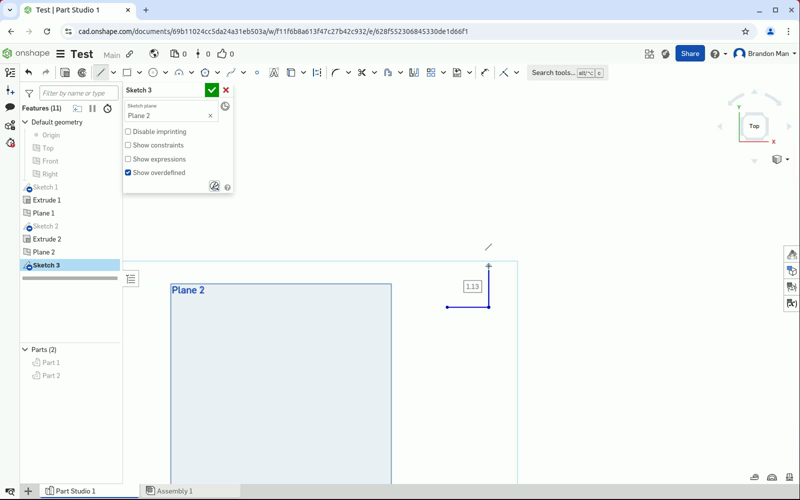
scroll(-6)
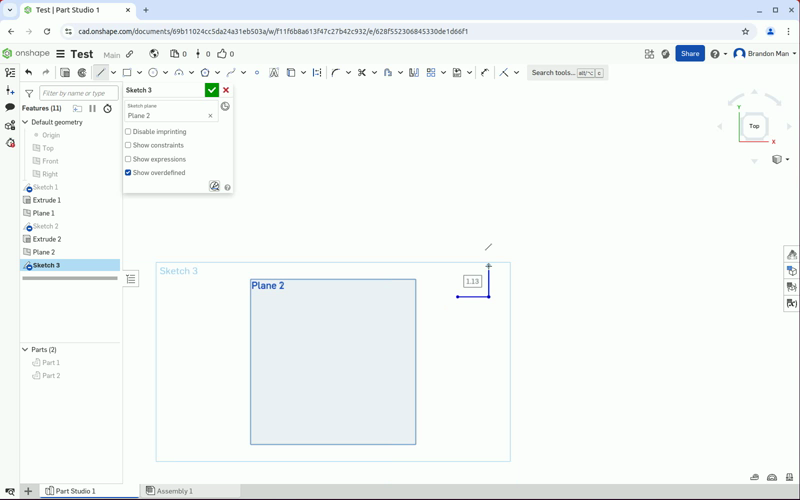
scroll(-6)
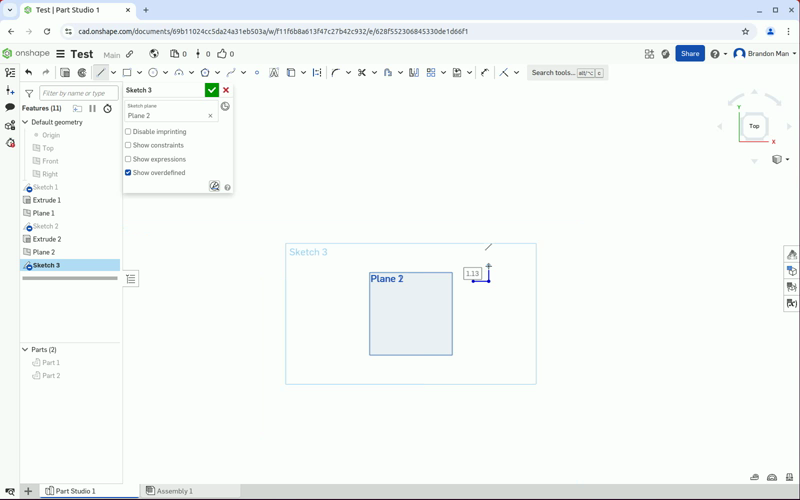
scroll(-6)
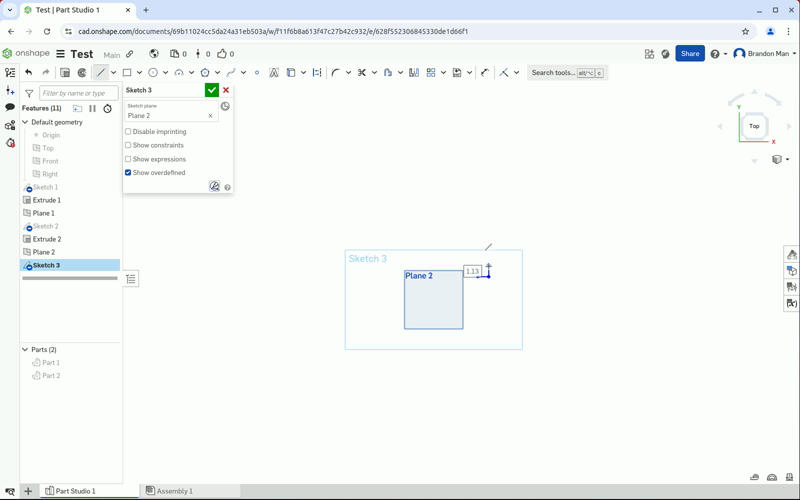
scroll(-6)
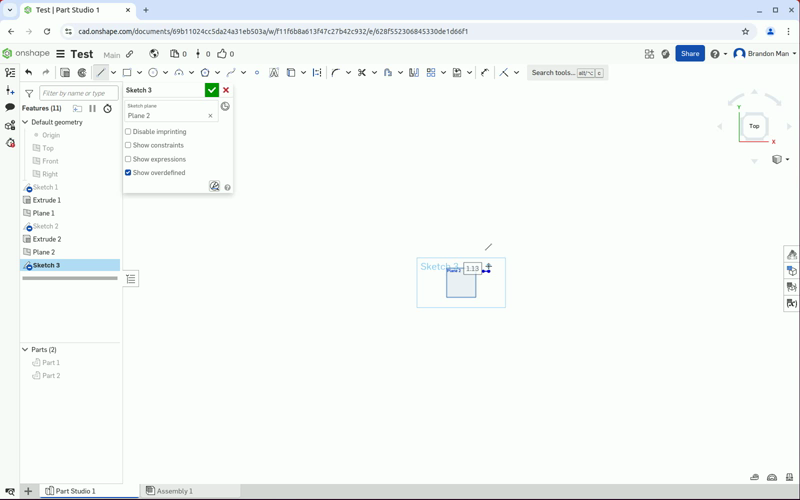
key_up(shift)
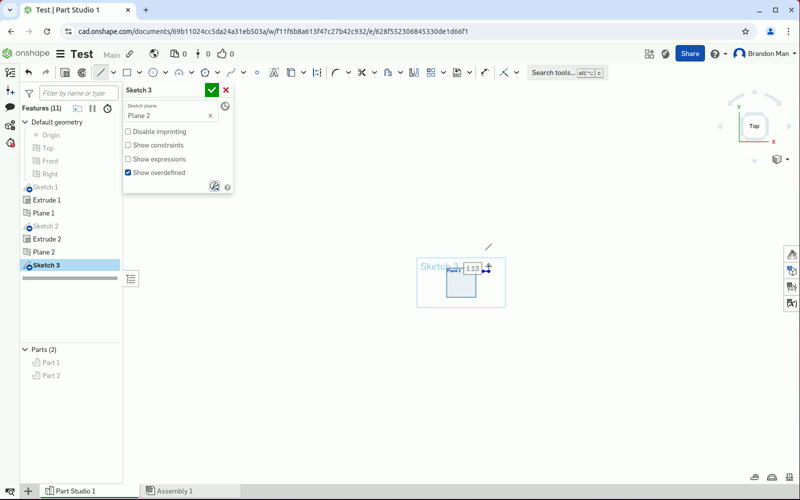
key_down(shift)
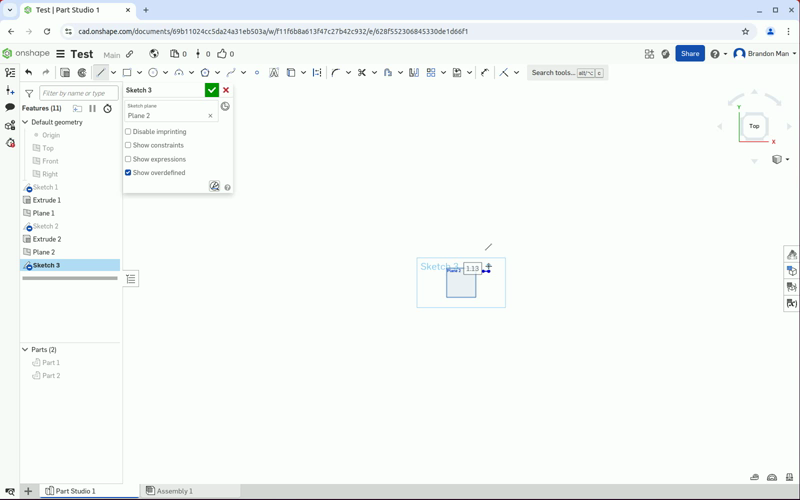
mouse_move(518, 265)
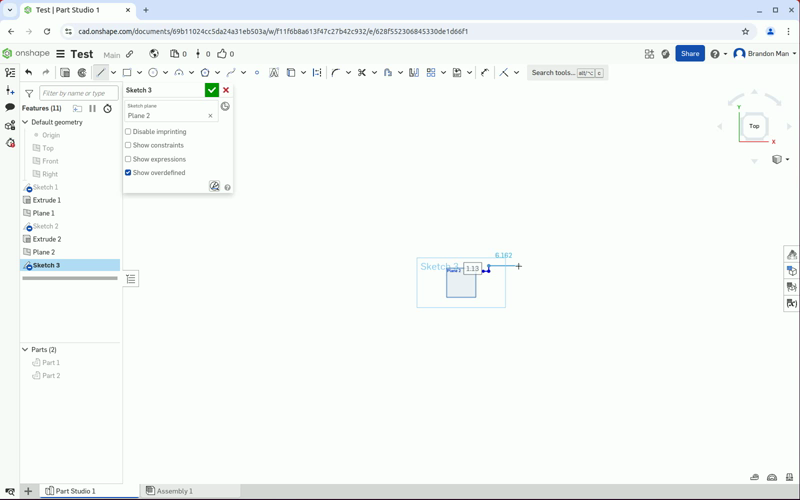
mouse_move(488, 223)
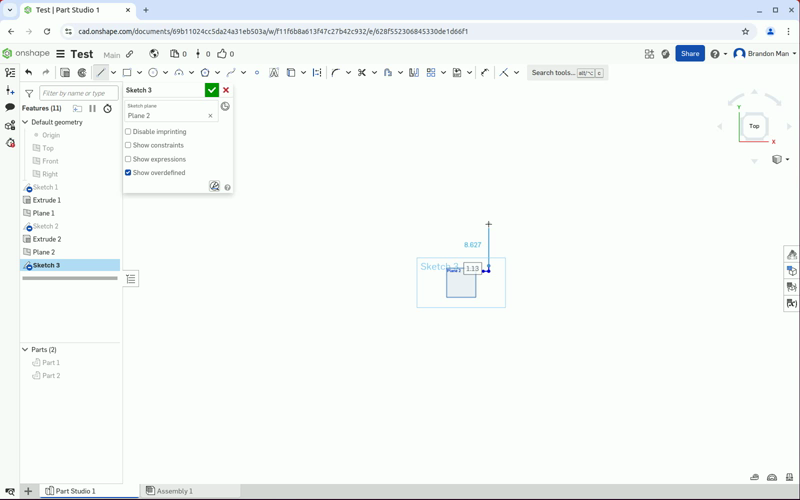
click(488, 223)
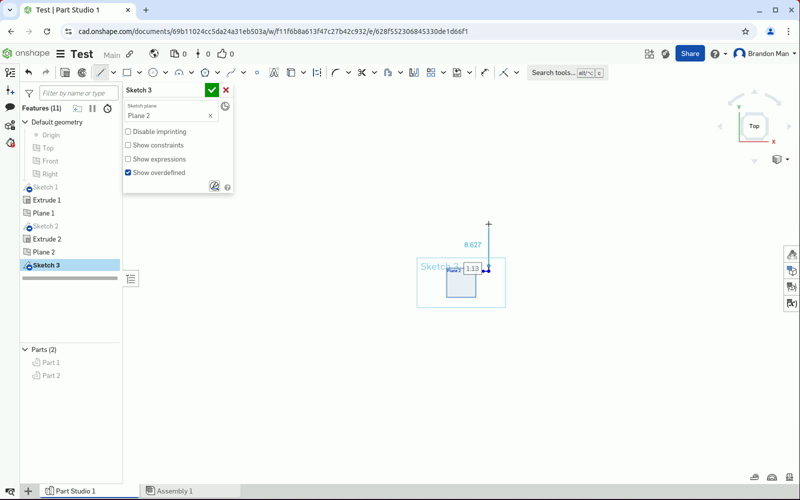
key_up(shift)
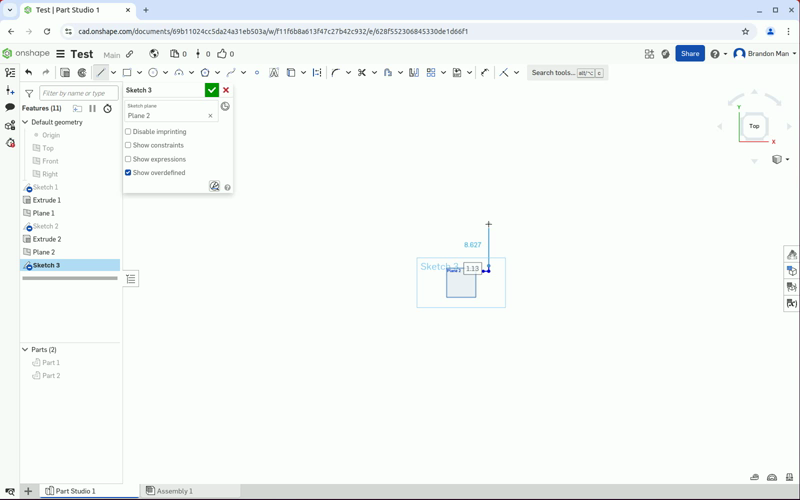
key_down(shift)
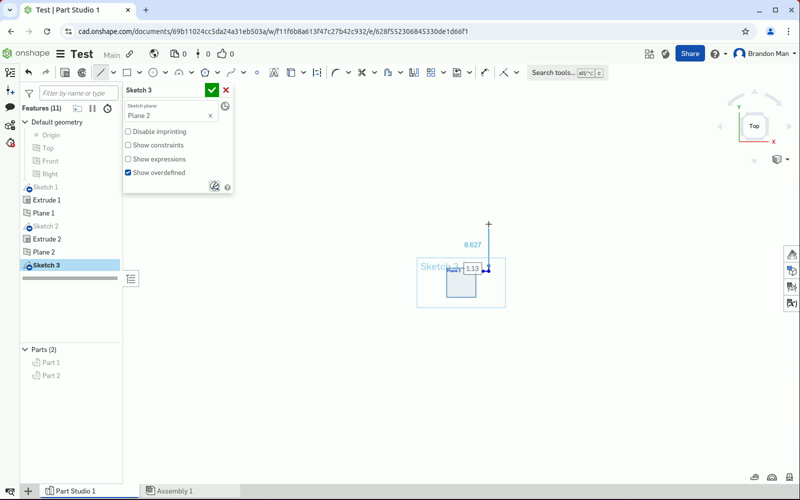
mouse_move(518, 223)
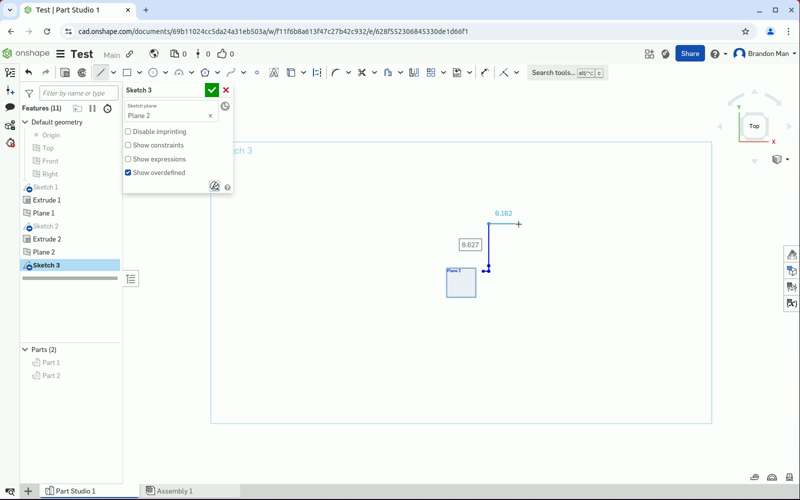
mouse_move(488, 217)
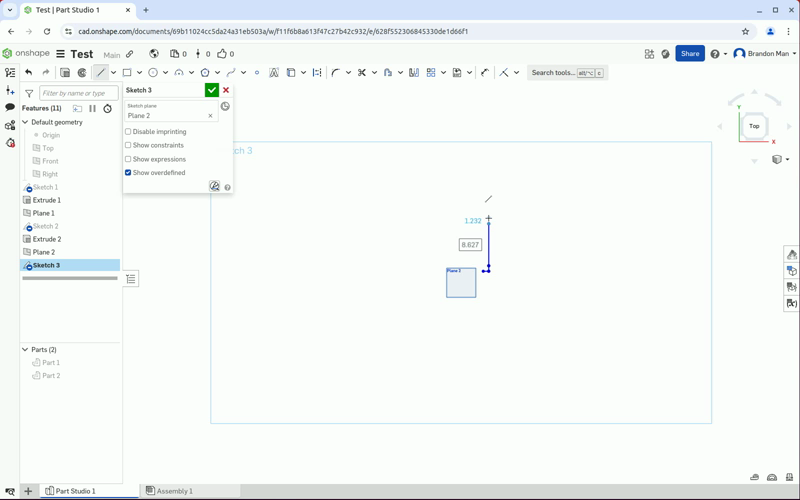
scroll(6)
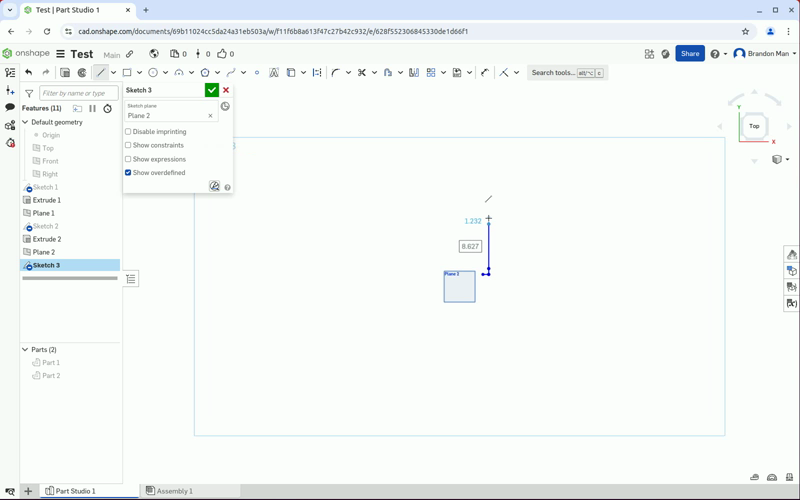
scroll(6)
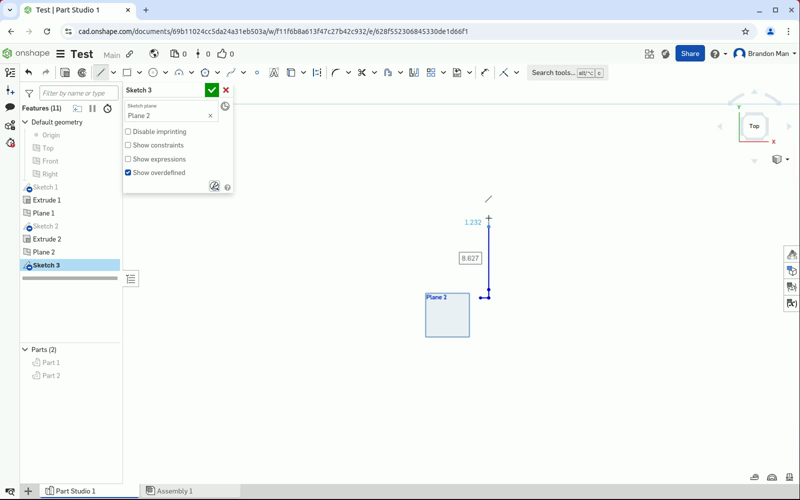
scroll(6)
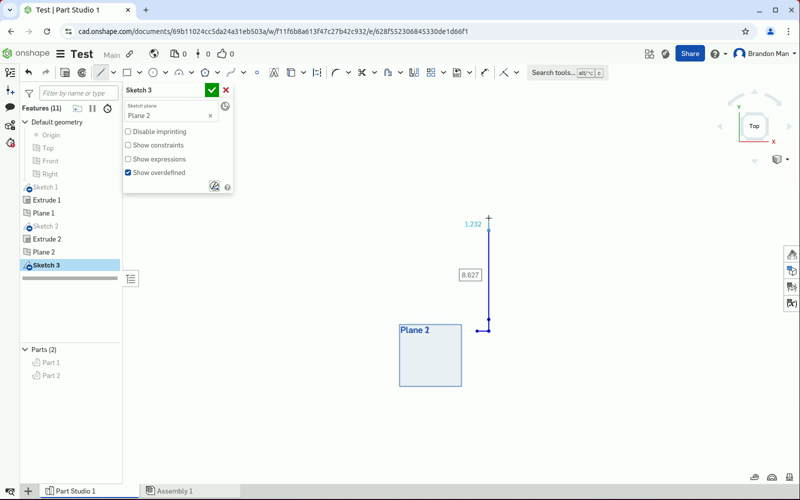
scroll(6)
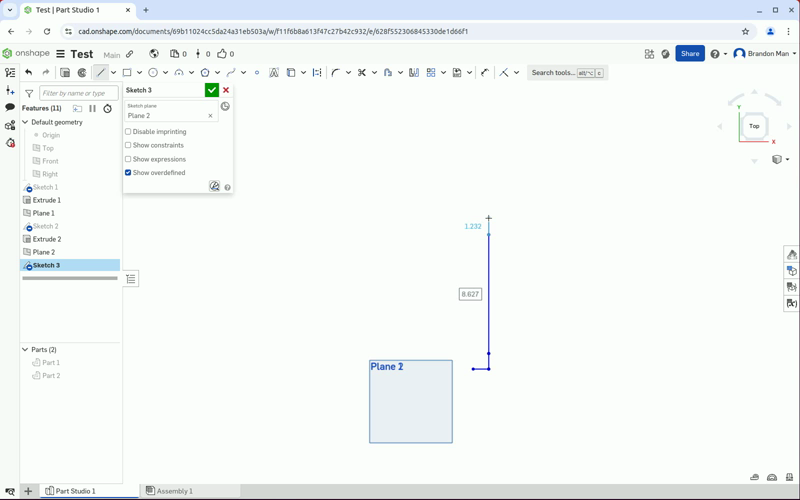
scroll(6)
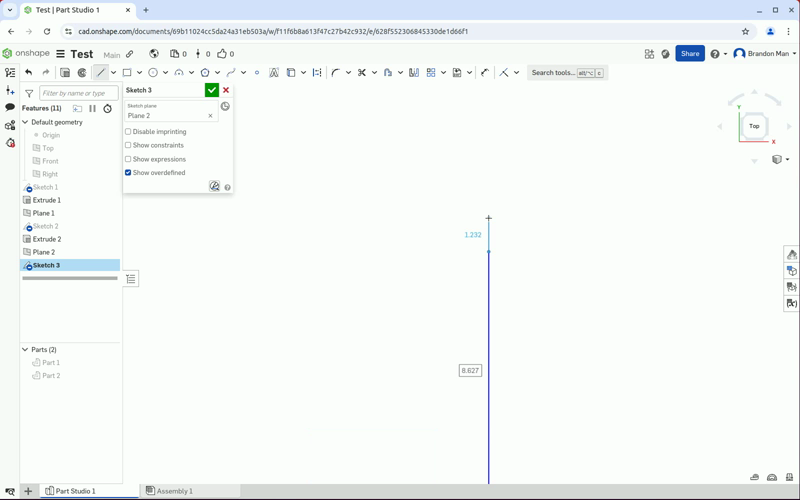
scroll(6)
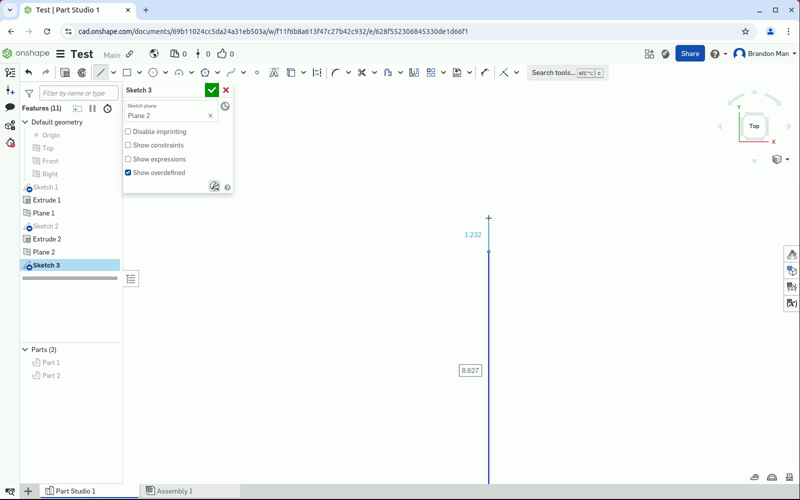
scroll(6)
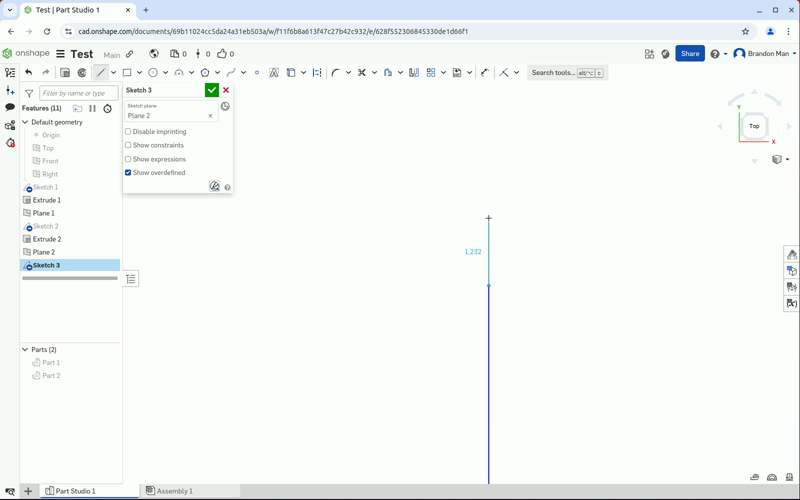
click(488, 217)
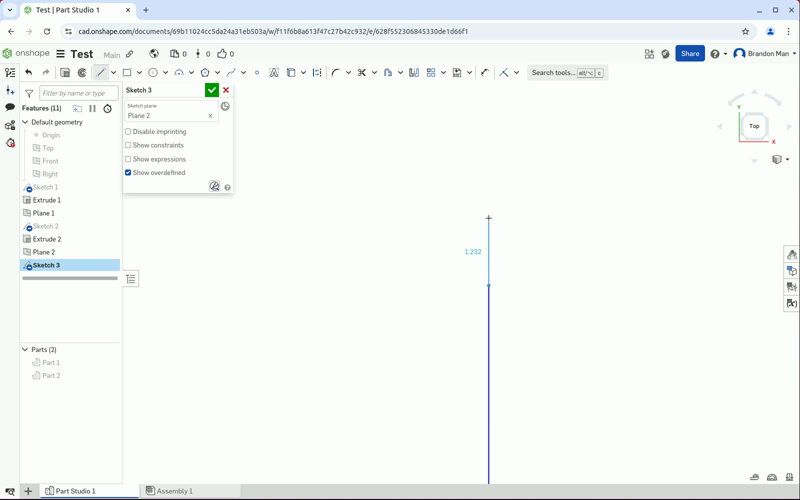
scroll(-6)
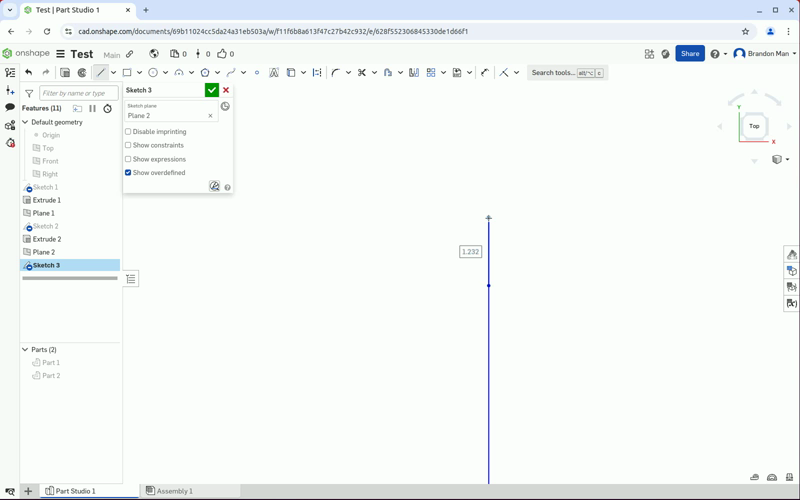
scroll(-6)
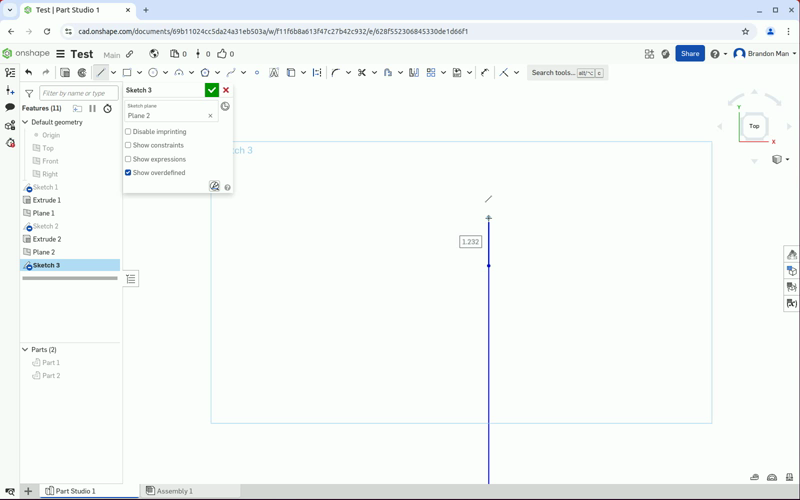
scroll(-6)
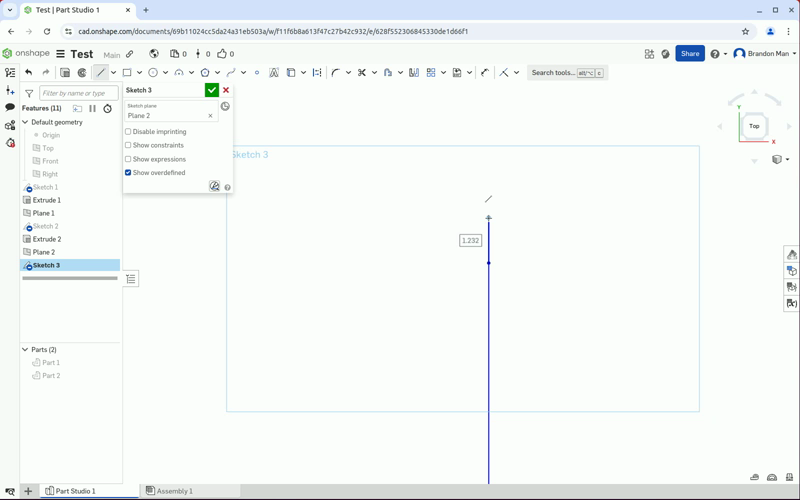
scroll(-6)
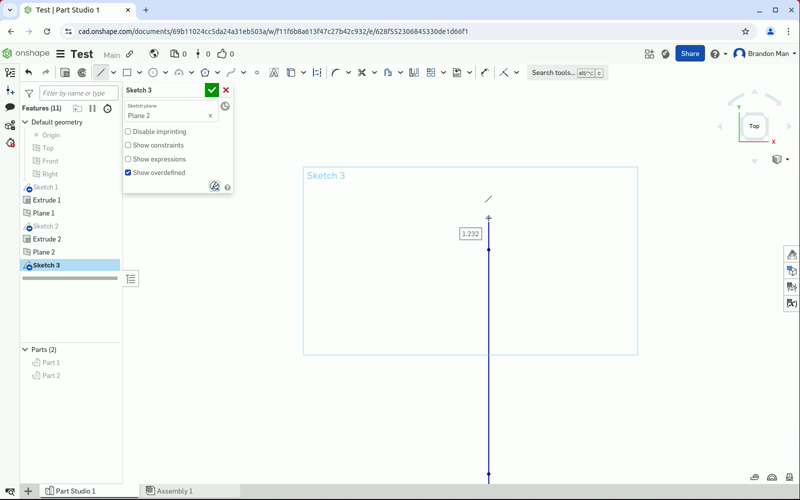
scroll(-6)
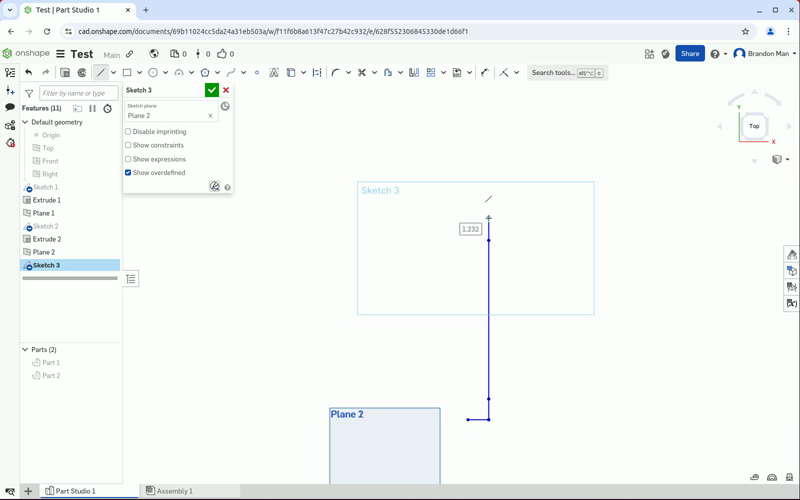
scroll(-6)
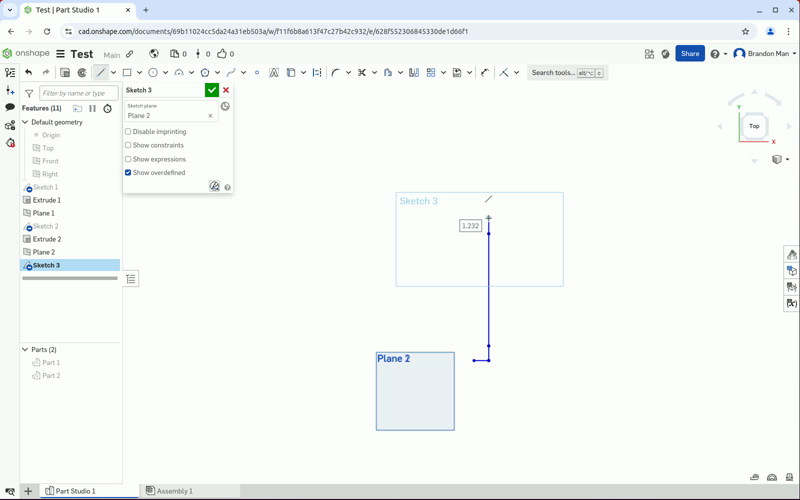
scroll(-6)
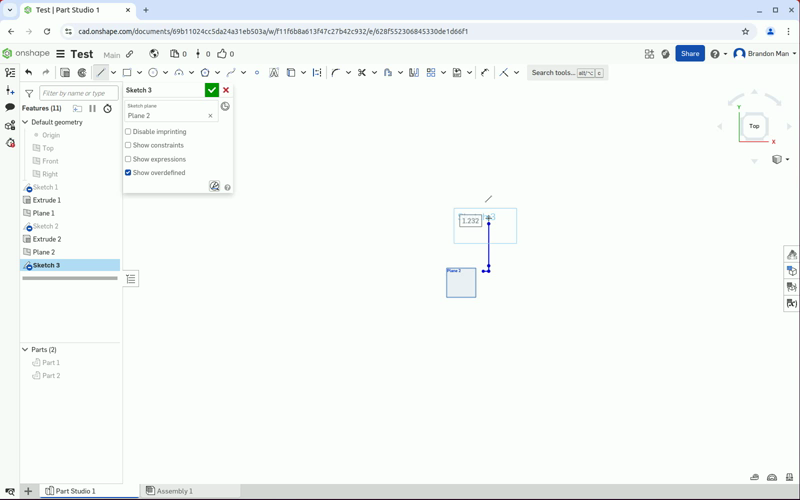
key_up(shift)
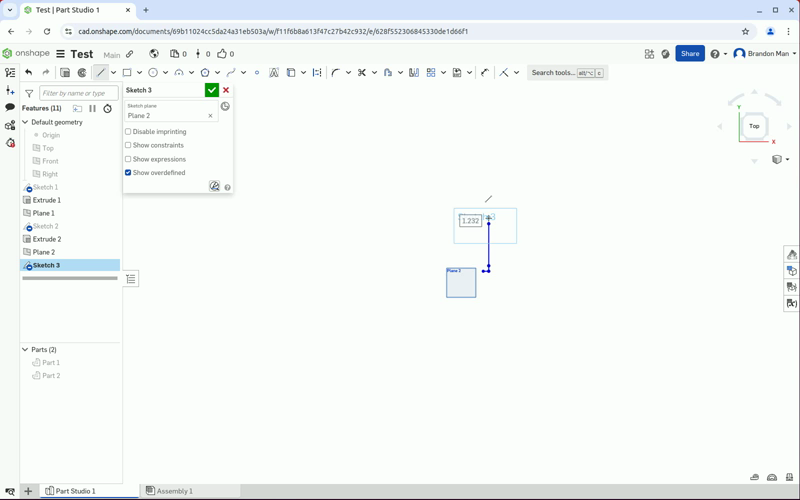
key_down(shift)
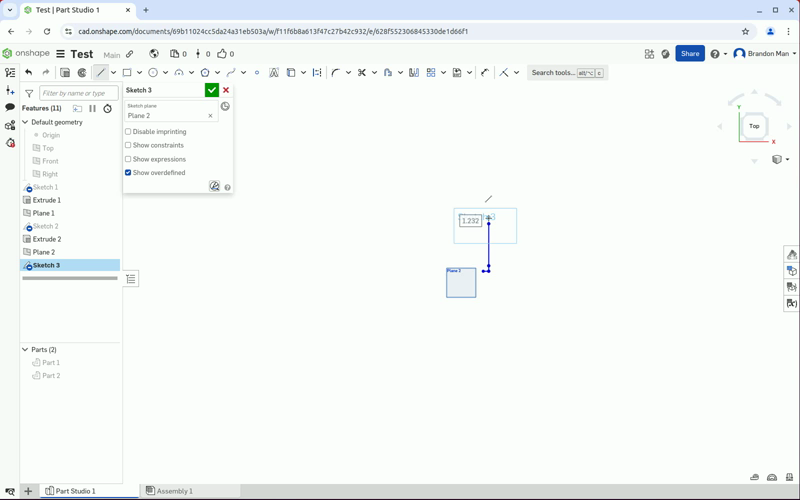
mouse_move(518, 217)
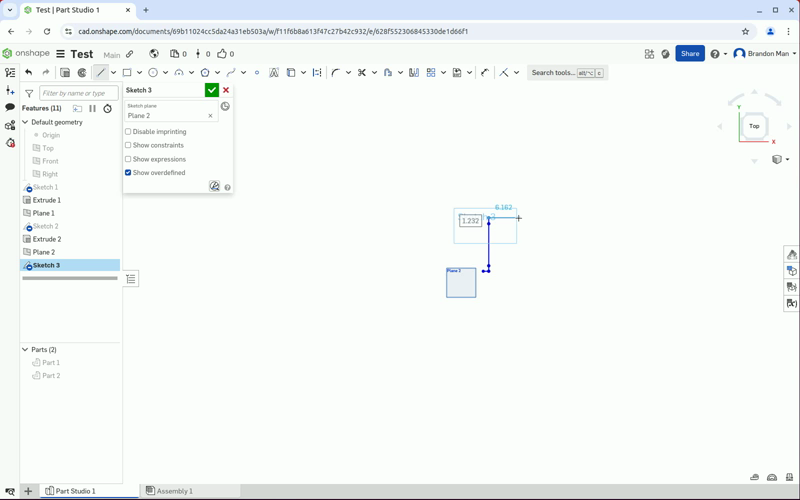
mouse_move(483, 217)
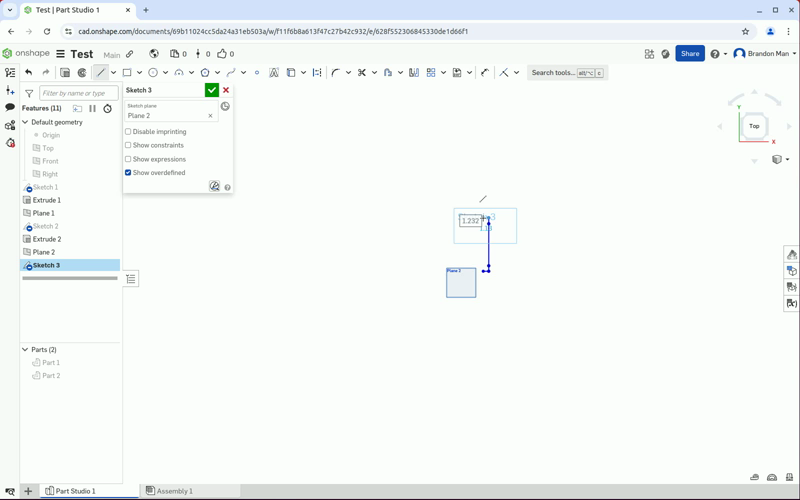
scroll(6)
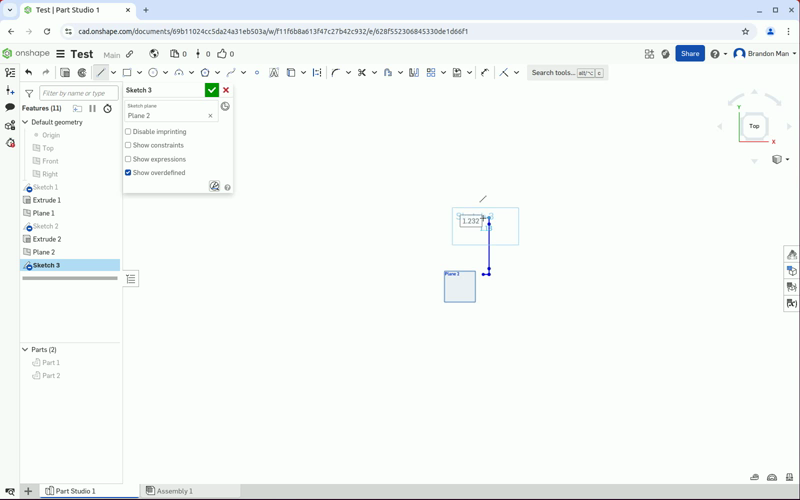
scroll(6)
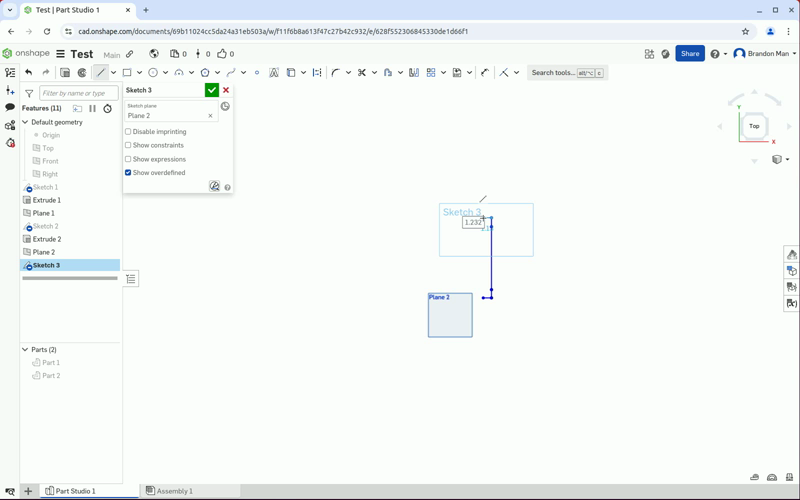
scroll(6)
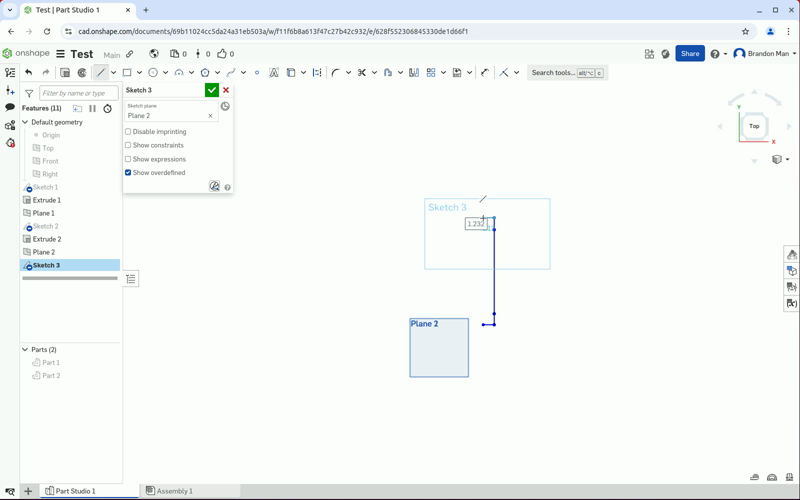
scroll(6)
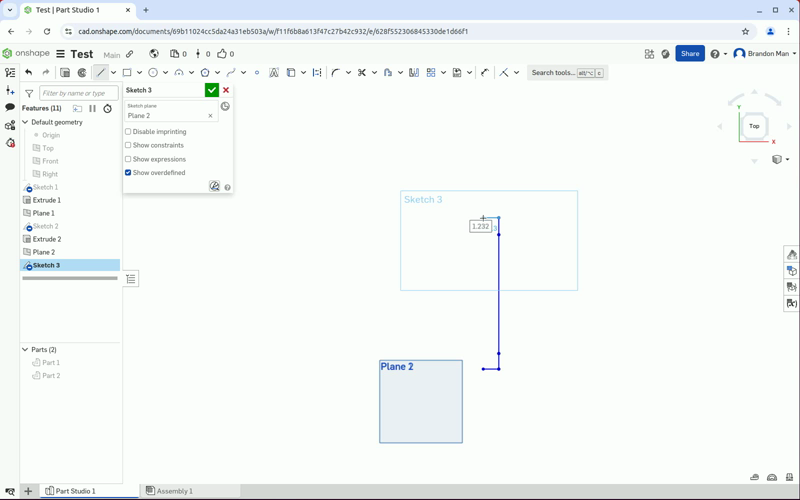
scroll(6)
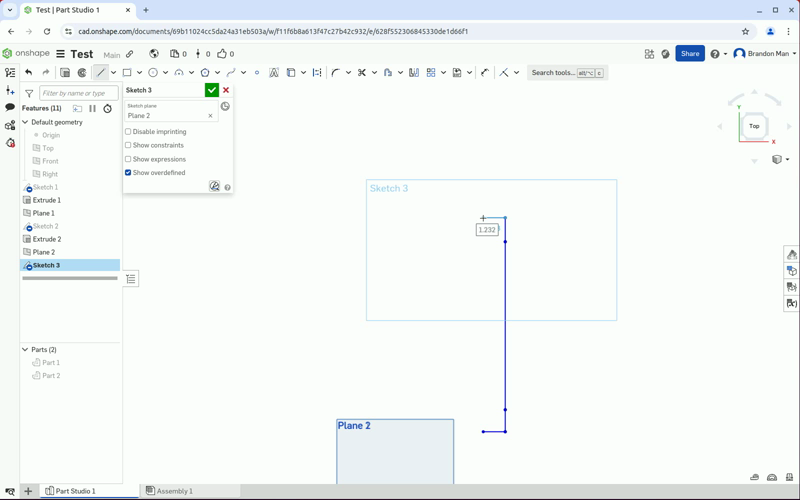
scroll(6)
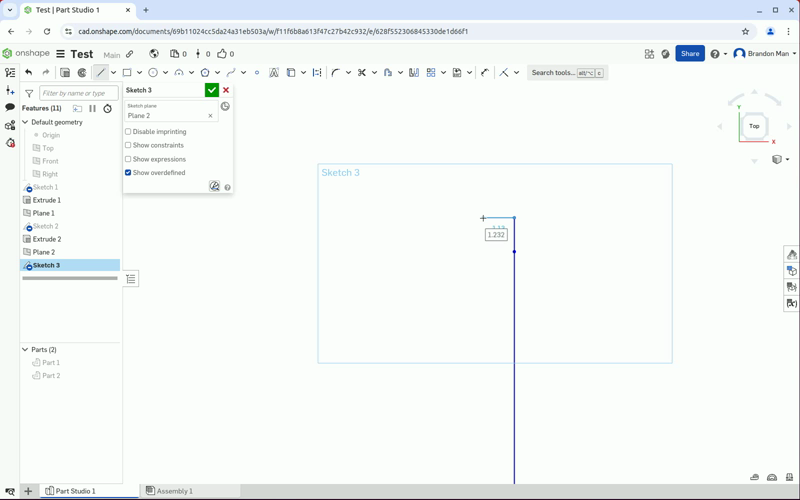
scroll(6)
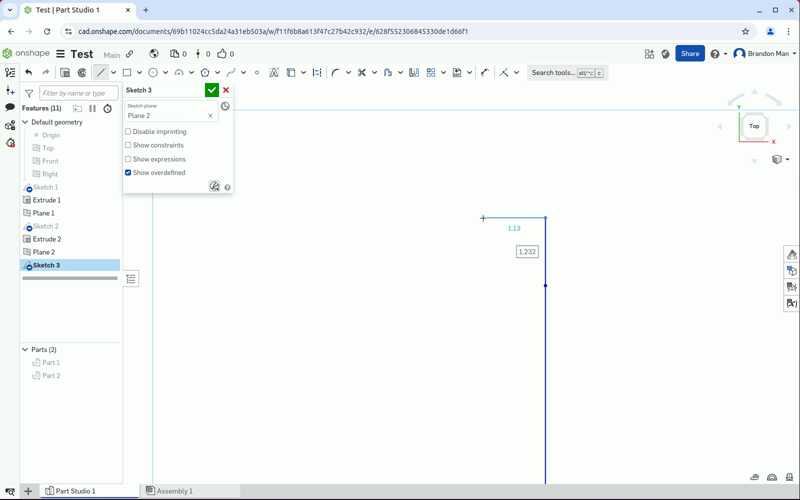
click(483, 217)
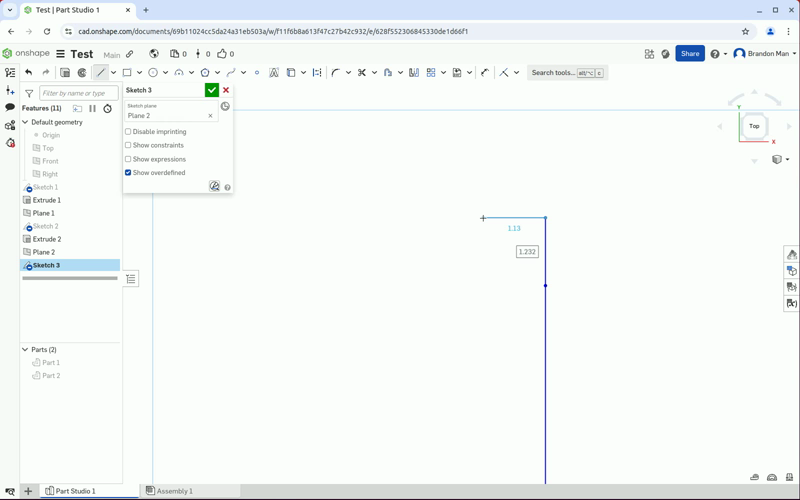
scroll(-6)
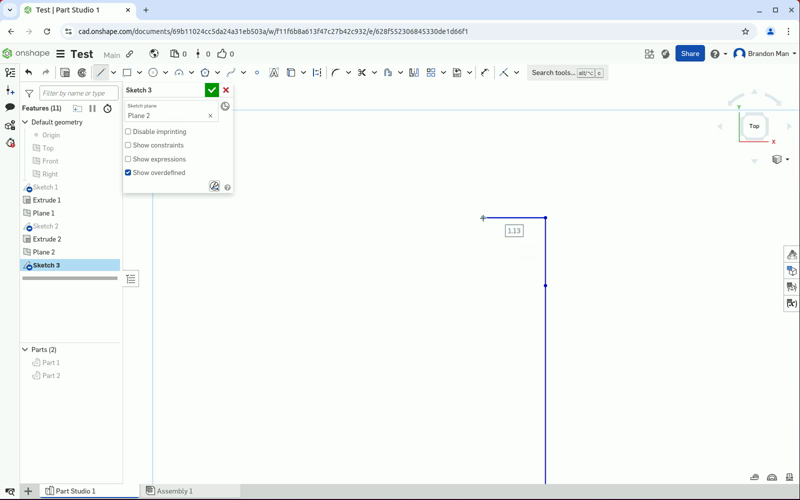
scroll(-6)
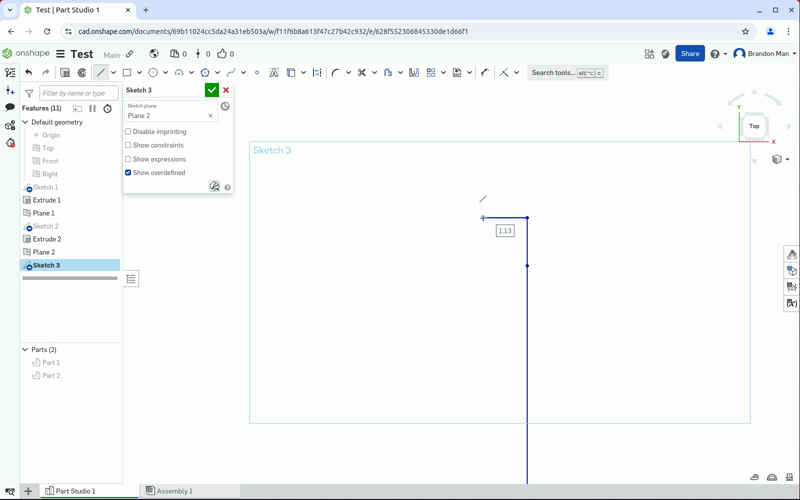
scroll(-6)
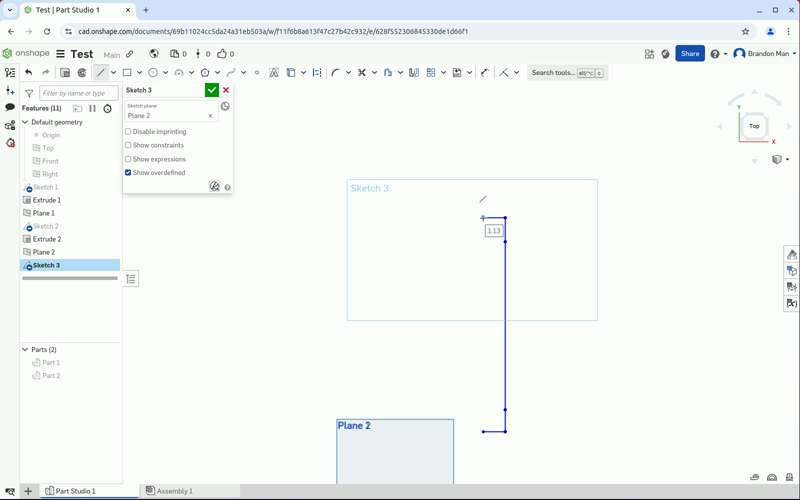
scroll(-6)
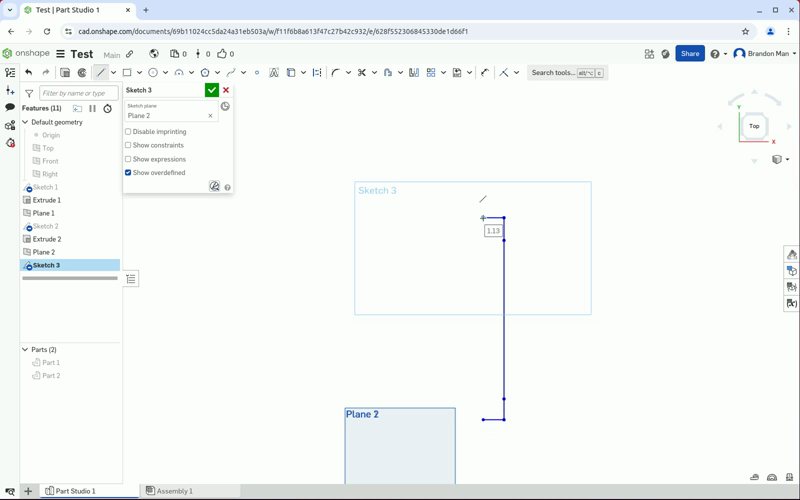
scroll(-6)
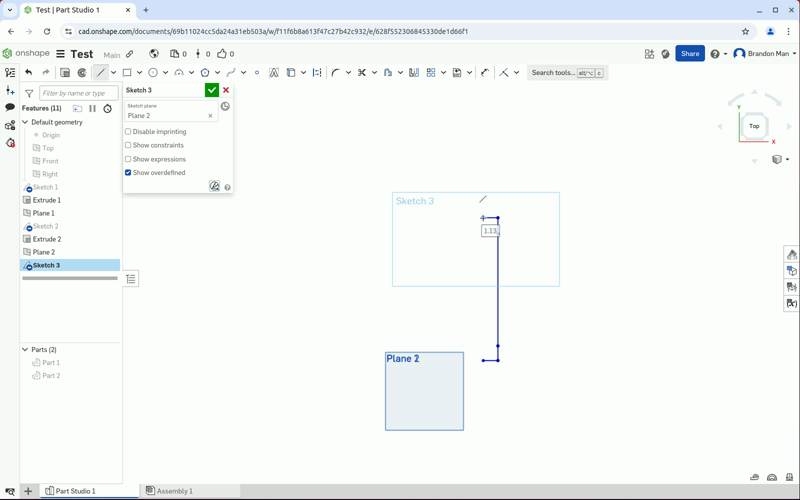
scroll(-6)
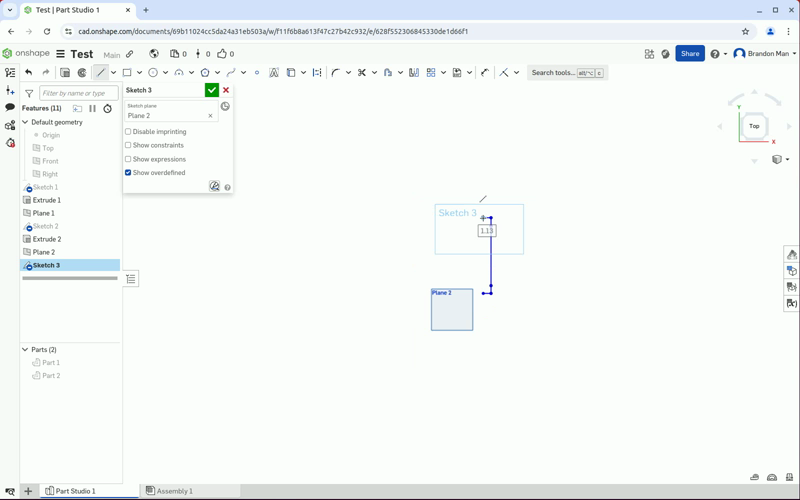
scroll(-6)
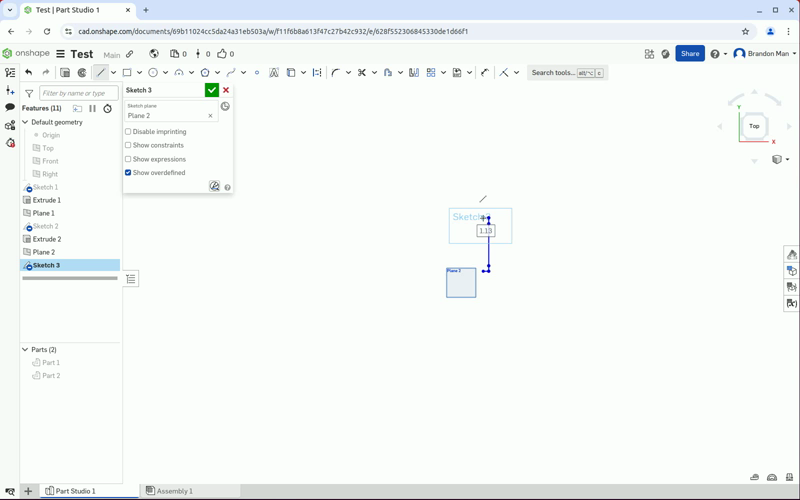
key_up(shift)
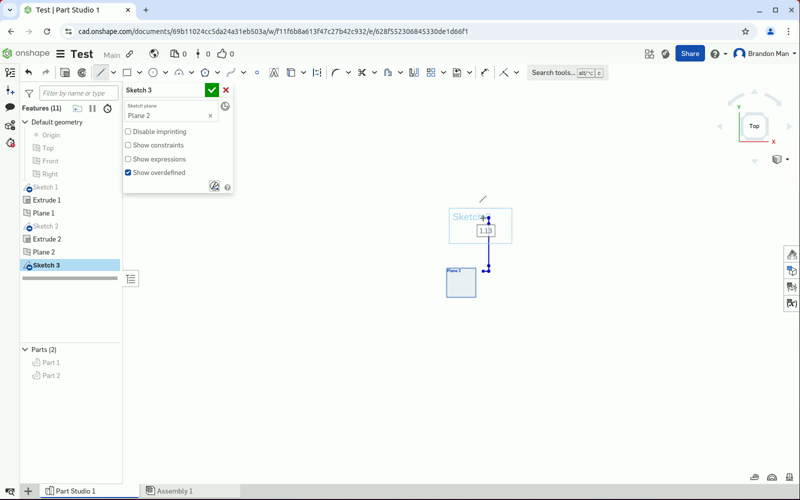
mouse_move(513, 217)
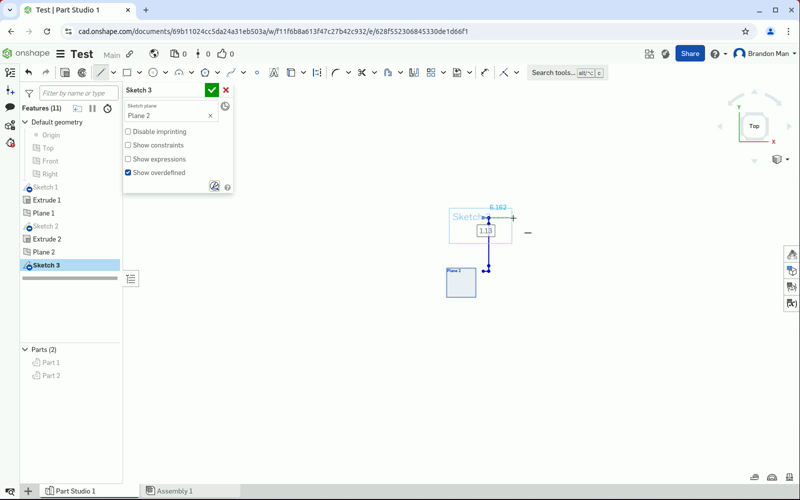
key_down(shift)
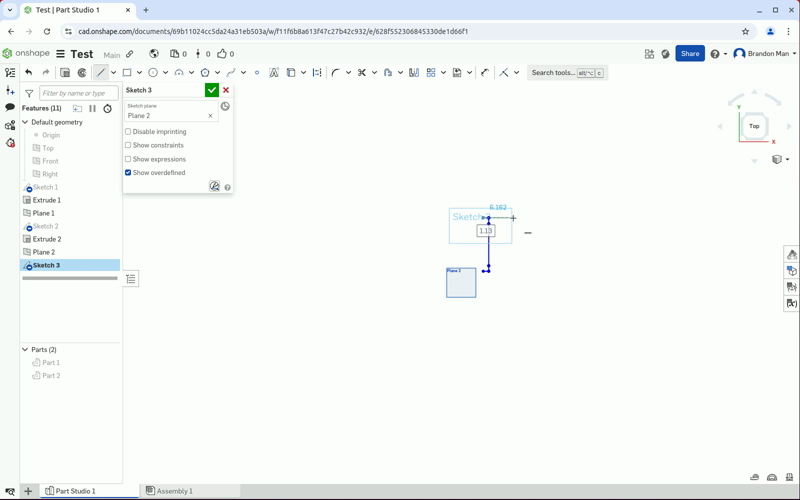
mouse_move(483, 271)
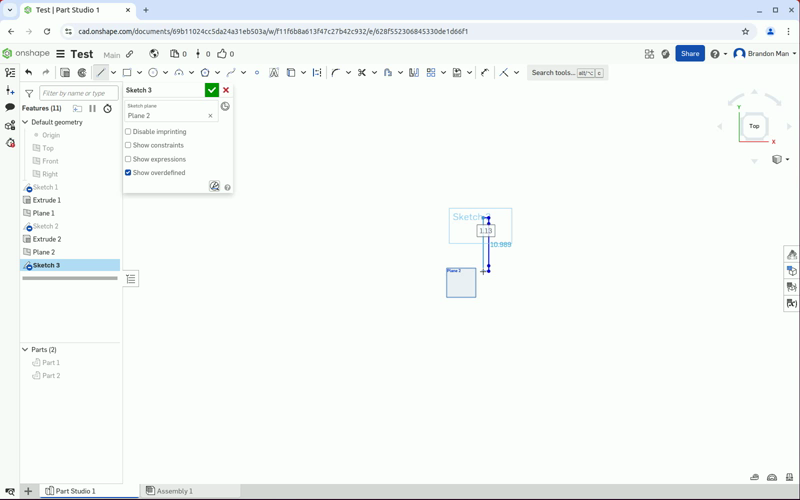
key_up(shift)
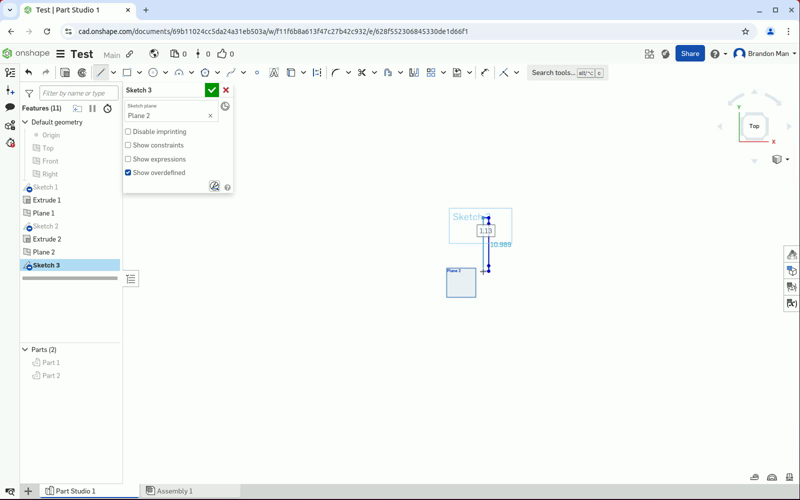
click(483, 271)
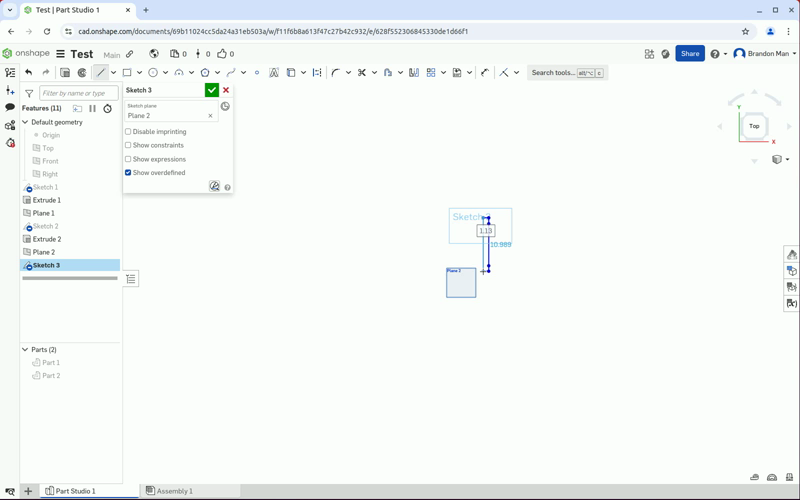
key(esc)
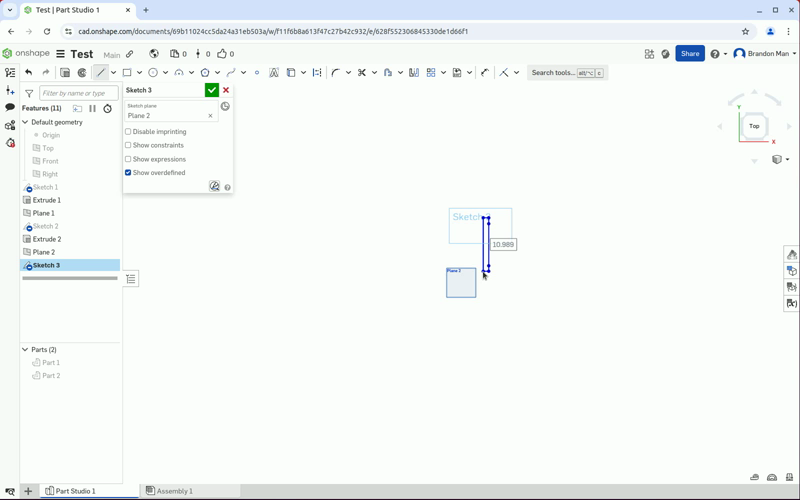
mouse_move(485, 246)
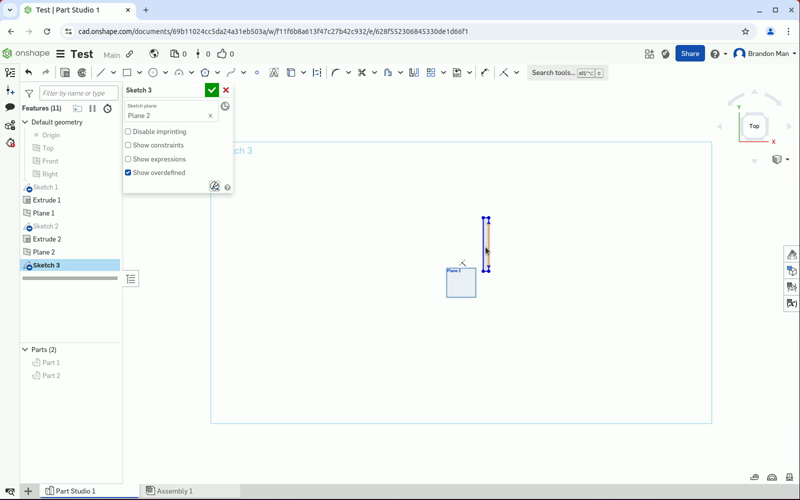
scroll(6)
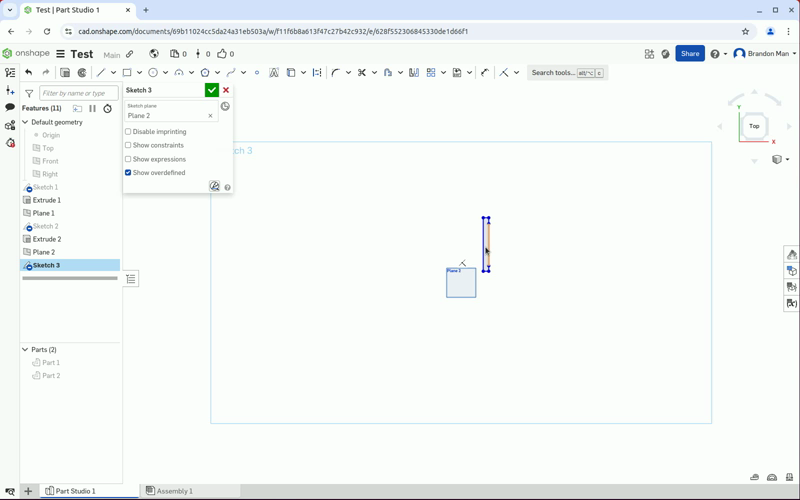
scroll(6)
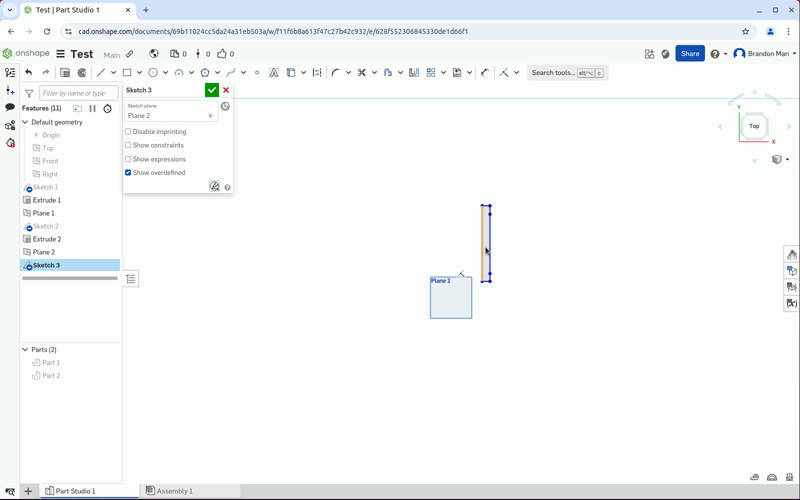
scroll(6)
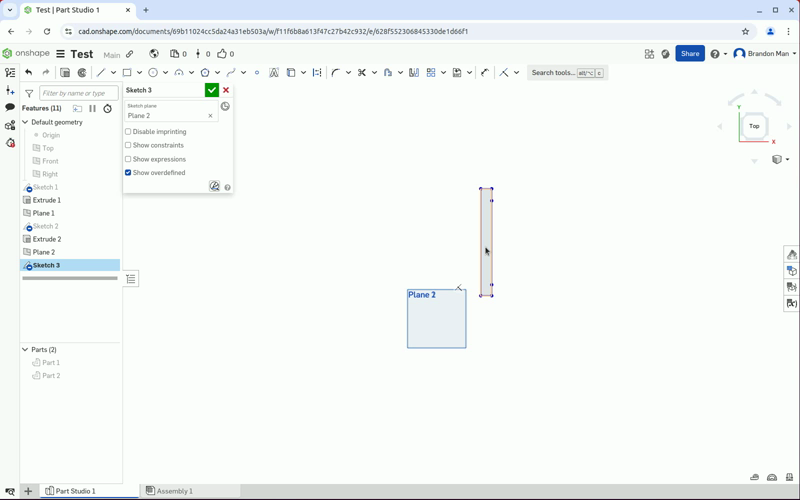
scroll(6)
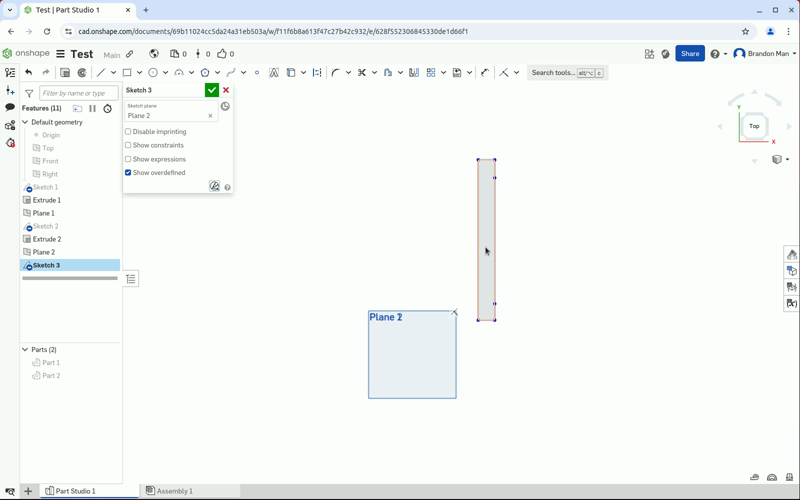
scroll(6)
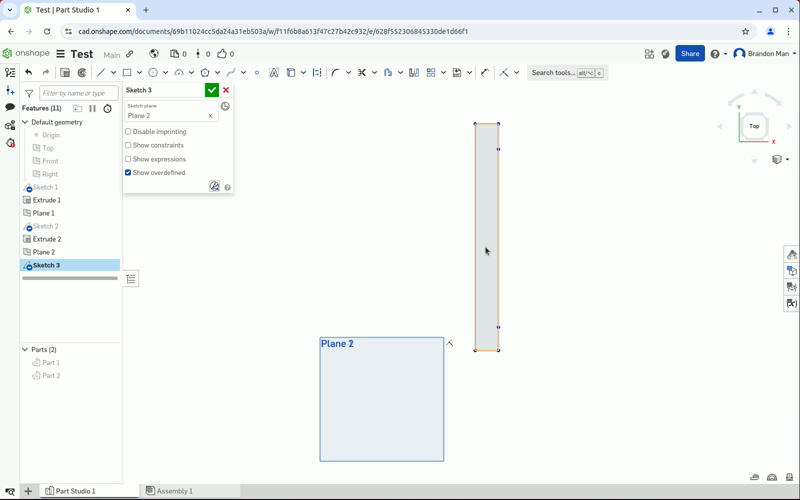
scroll(6)
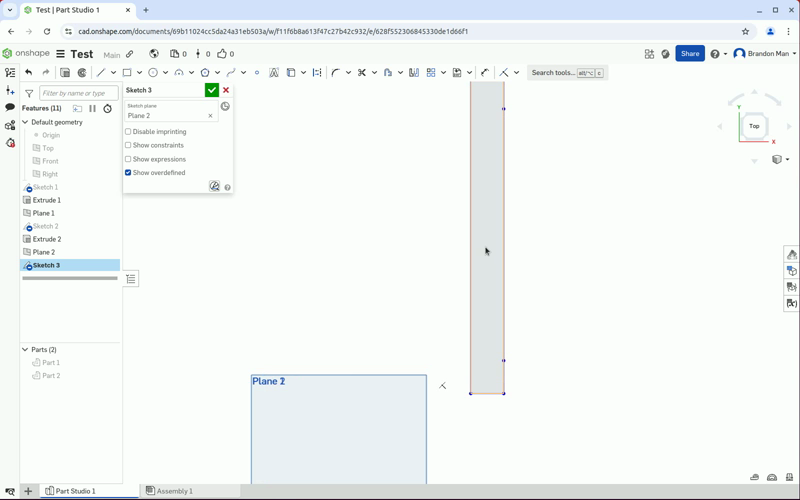
scroll(6)
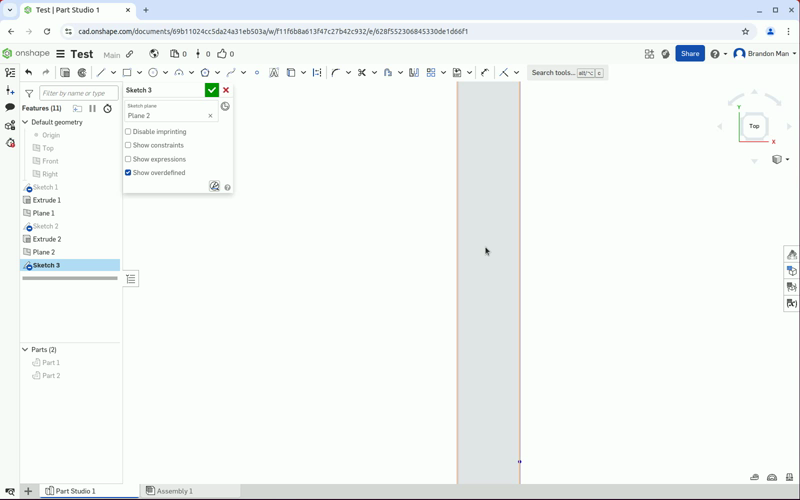
click(485, 246)
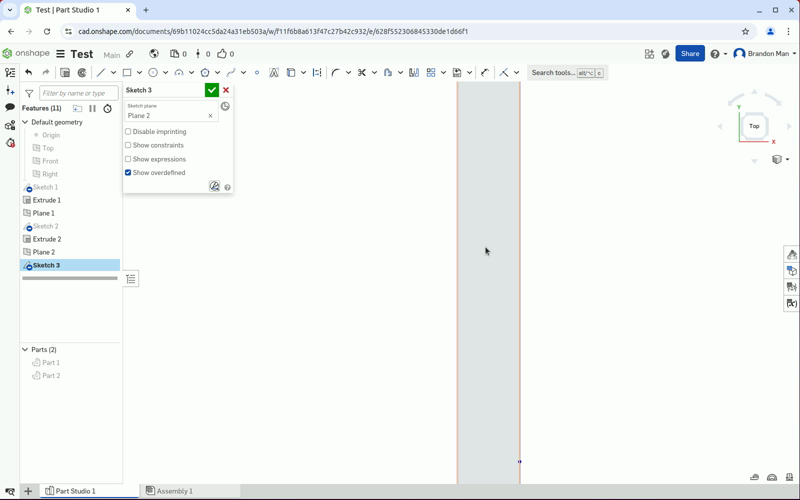
scroll(-6)
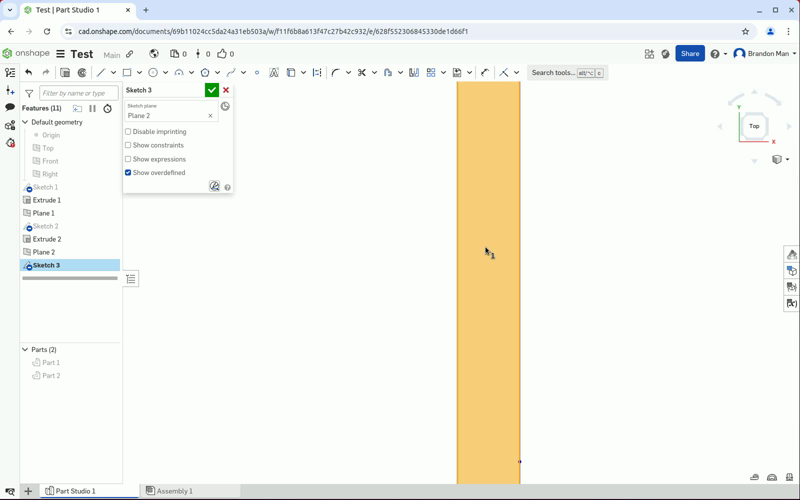
scroll(-6)
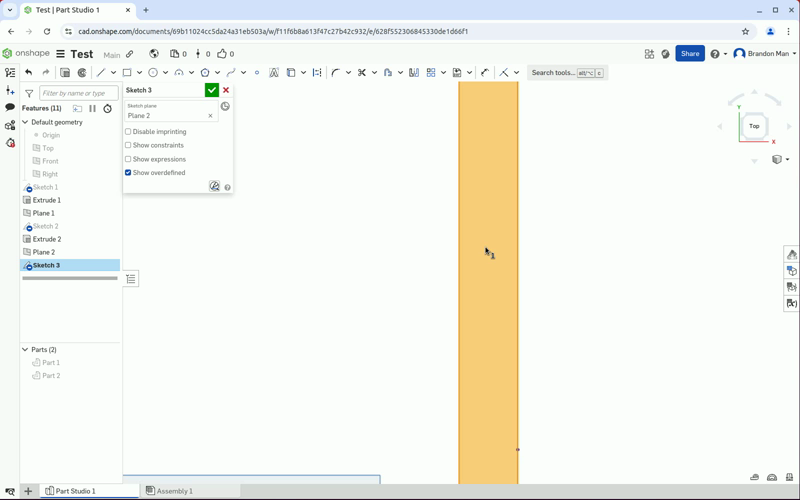
scroll(-6)
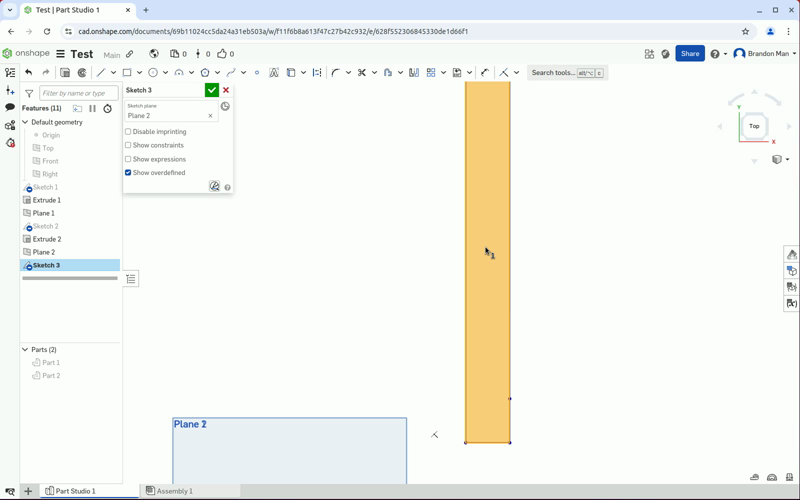
scroll(-6)
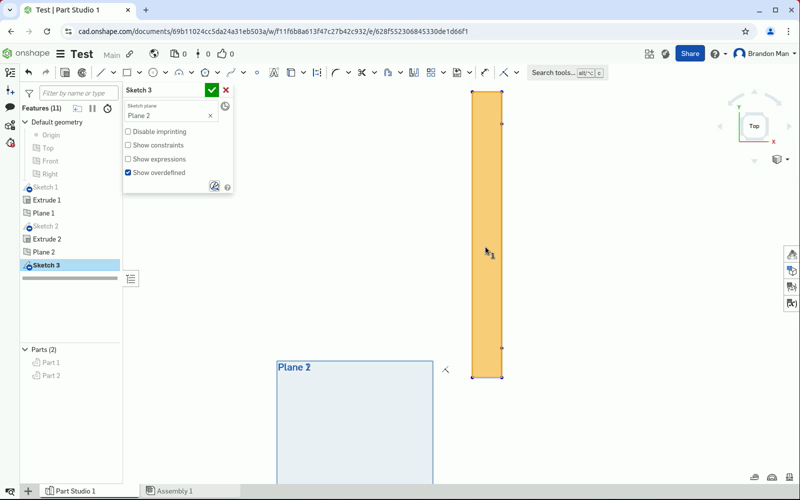
scroll(-6)
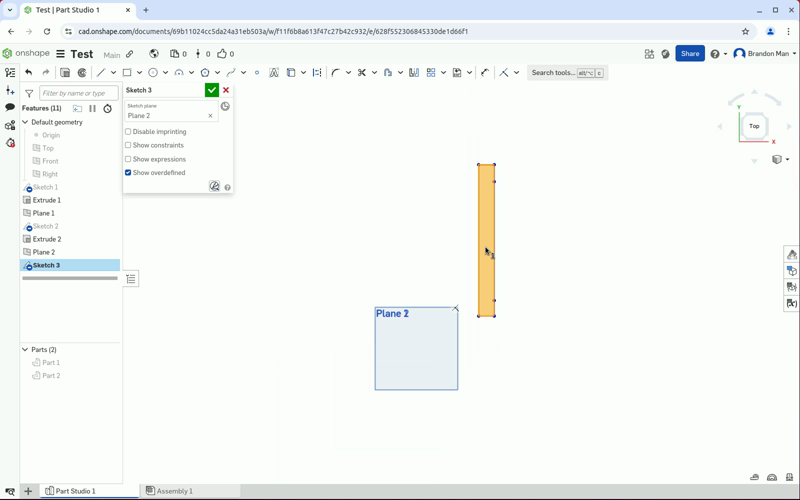
scroll(-6)
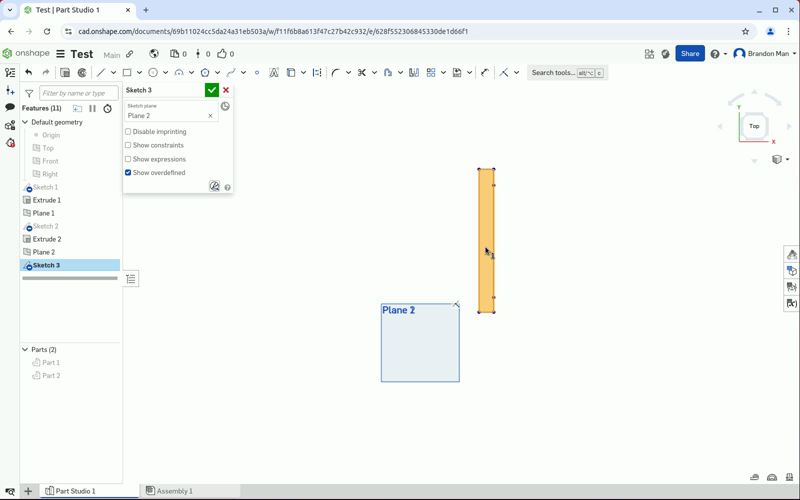
scroll(-6)
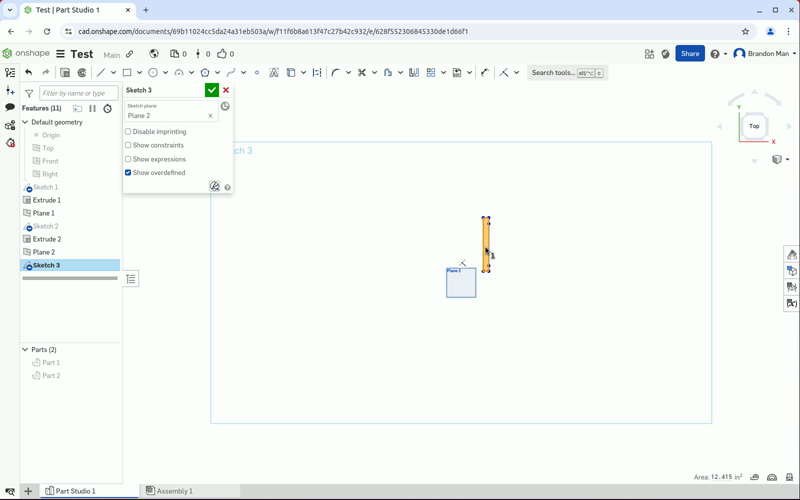
mouse_move(73, 352)
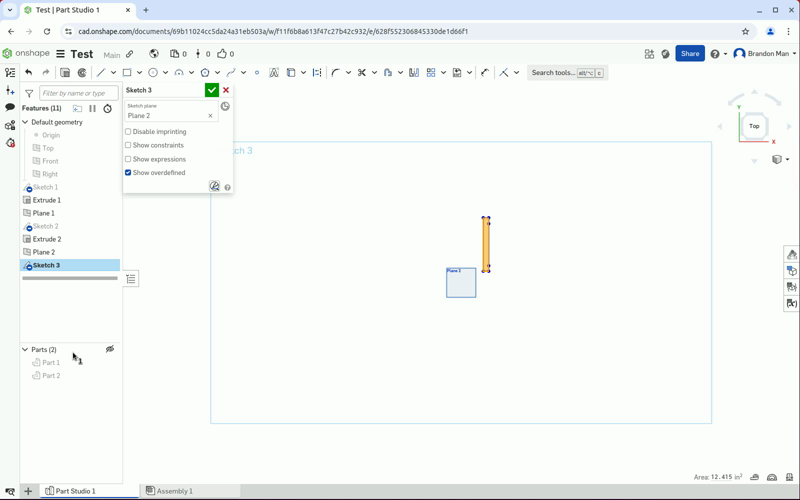
key(shift+y)
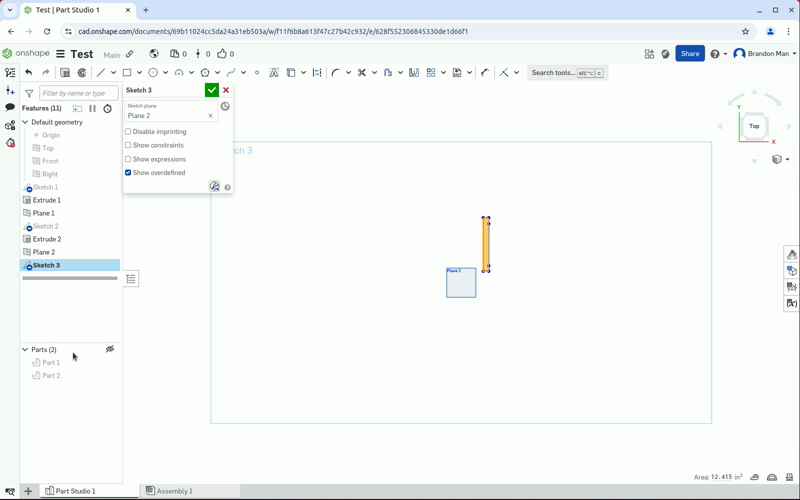
key(shift+e)
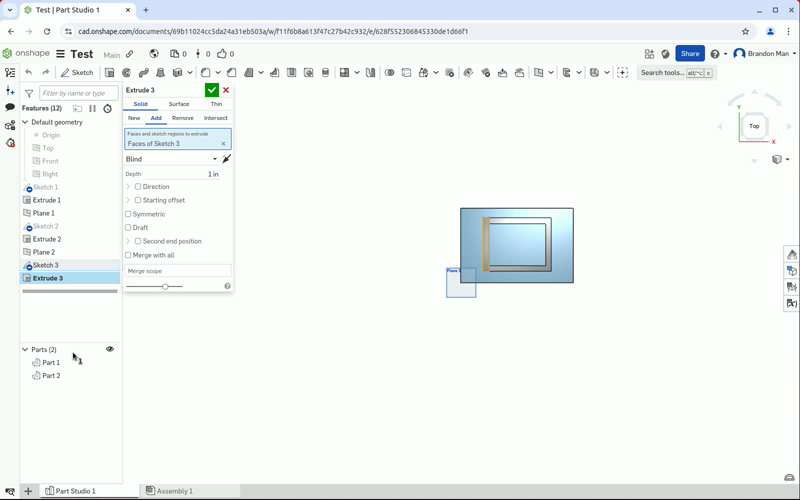
mouse_move(143, 106)
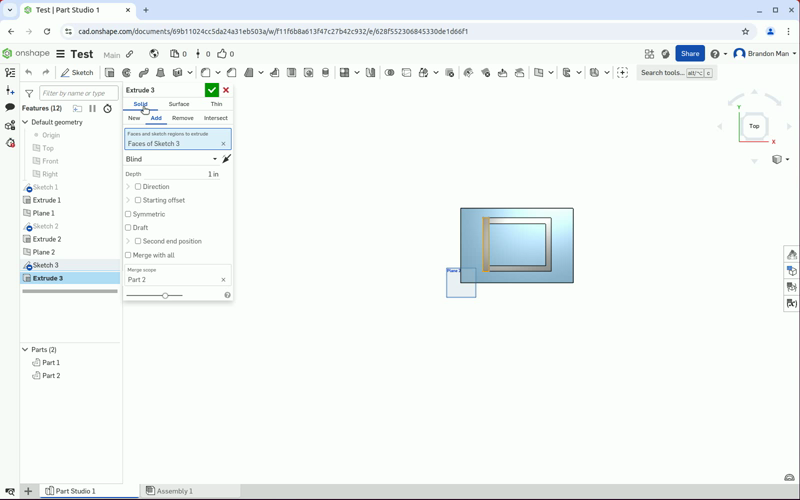
click(143, 106)
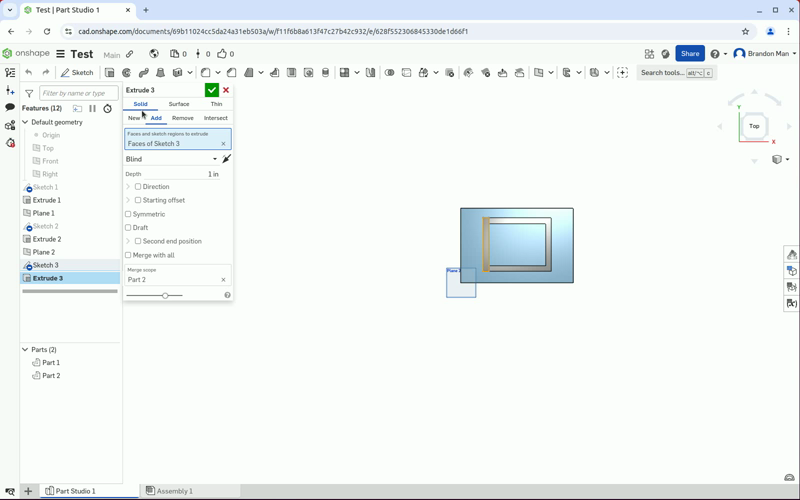
mouse_move(137, 120)
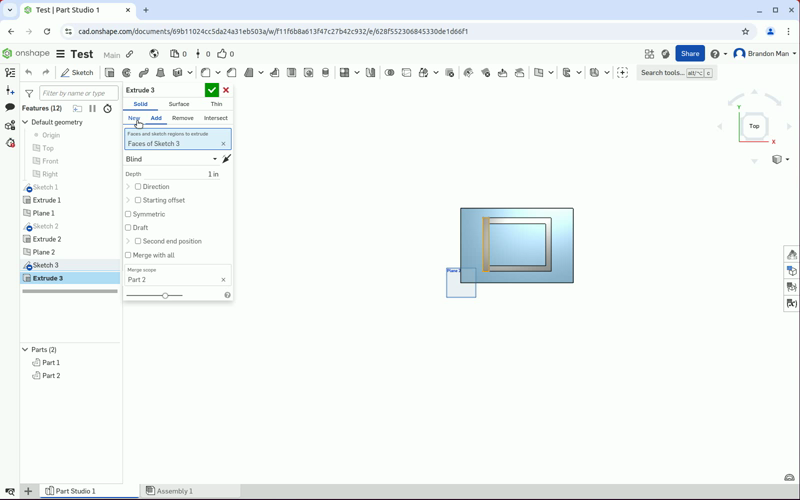
click(137, 120)
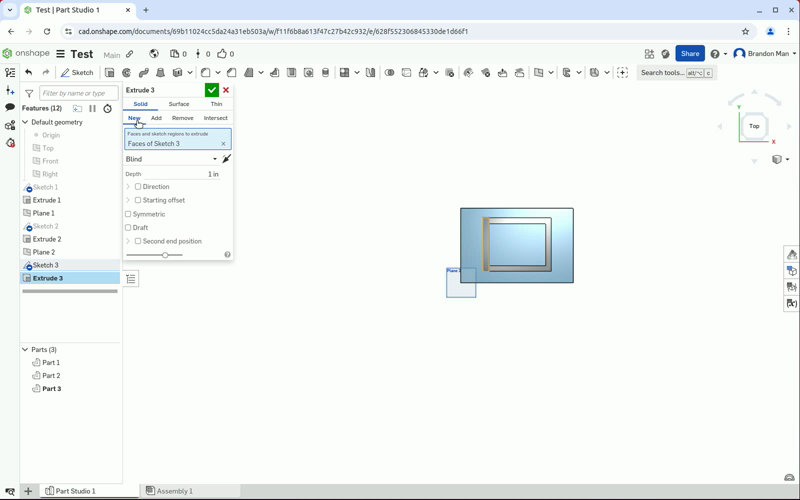
key(tab, 4)
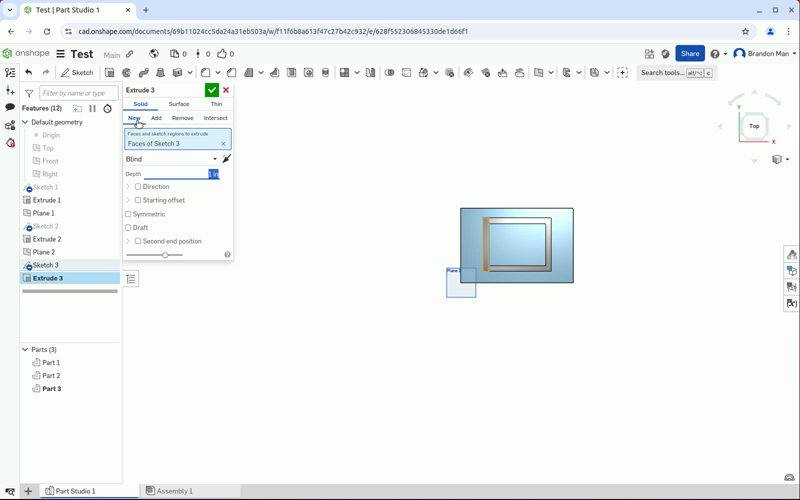
text(4.574)
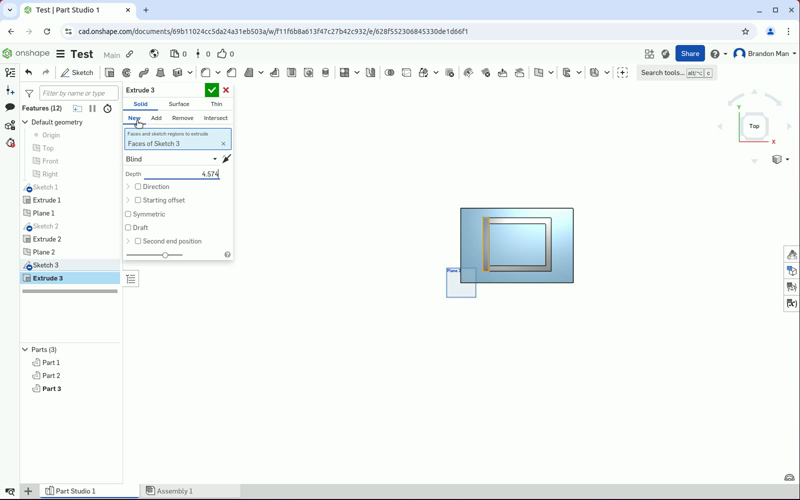
key(enter)
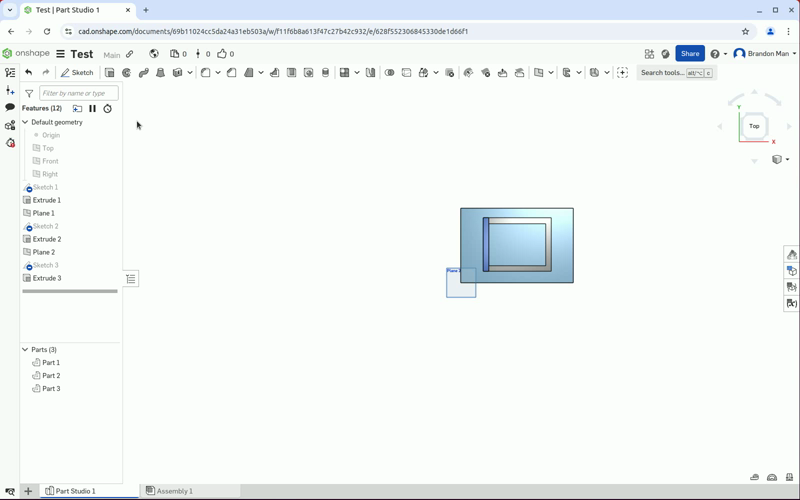
key(shift+h)
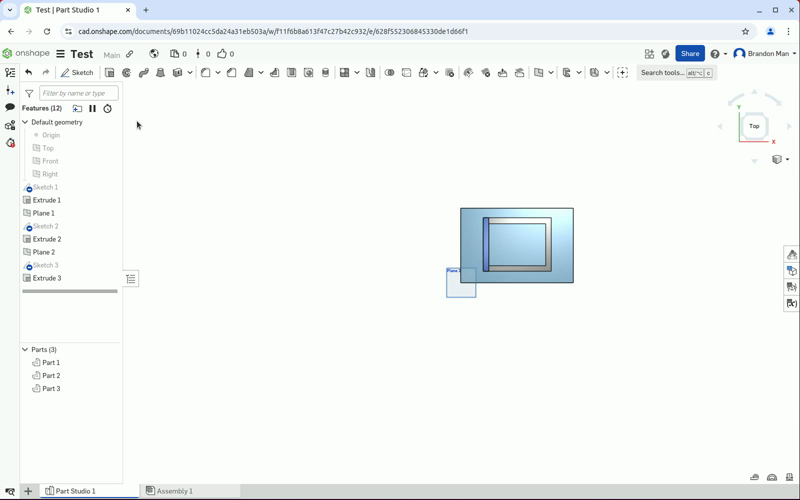
key(shift+h)
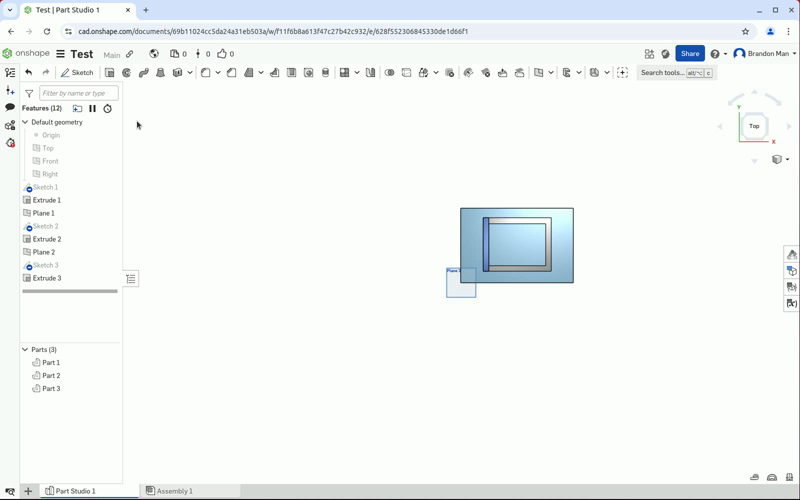
mouse_move(73, 189)
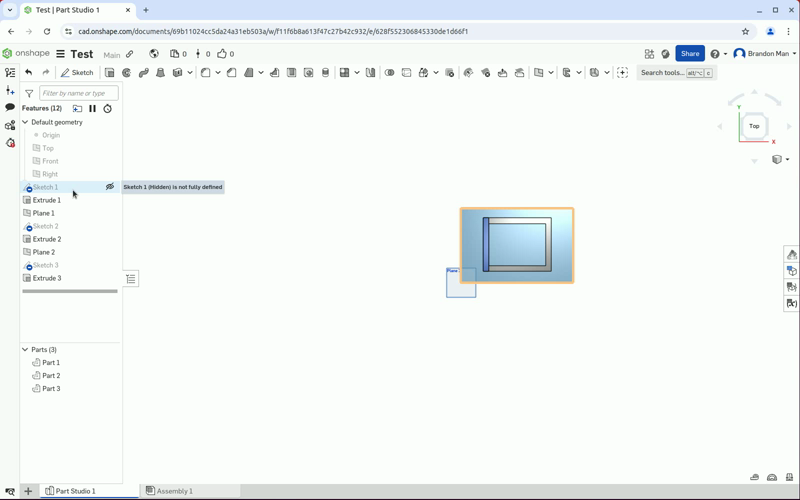
click(73, 189)
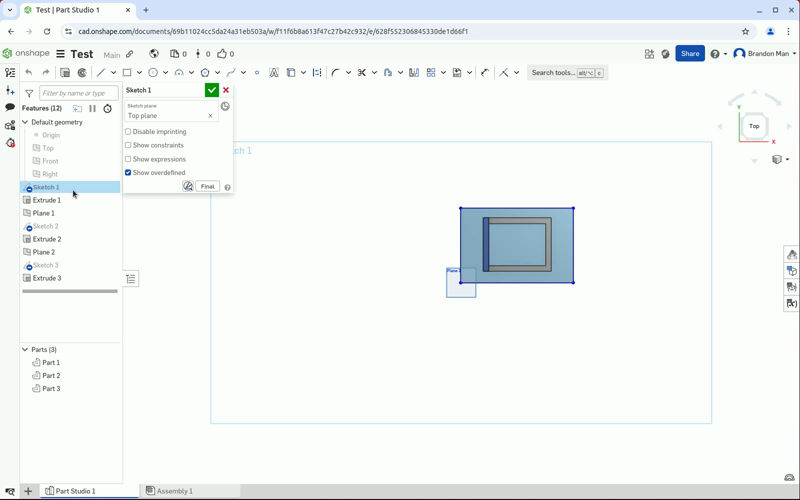
mouse_move(229, 92)
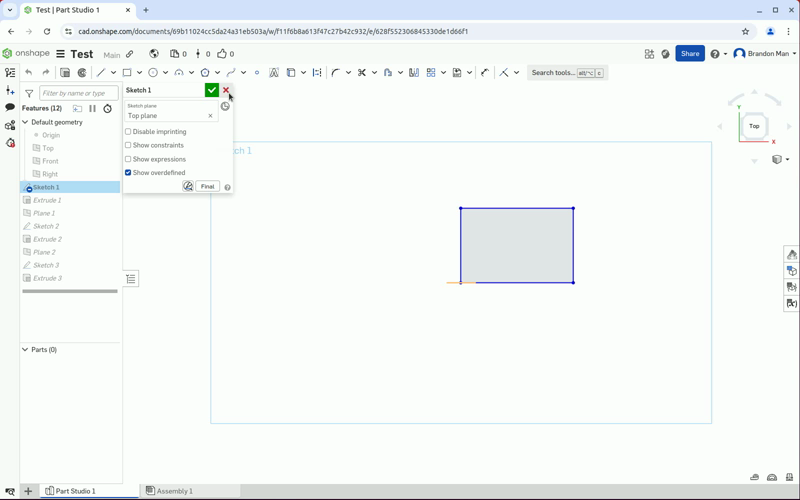
click(229, 92)
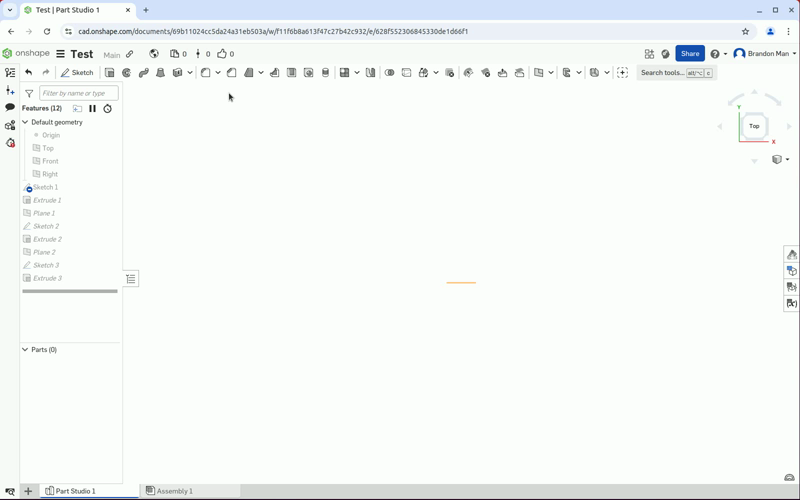
key(shift+s)
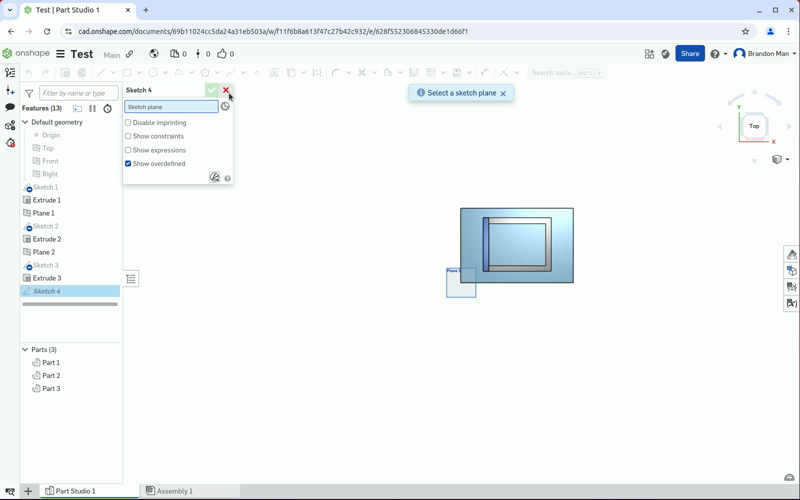
mouse_move(73, 254)
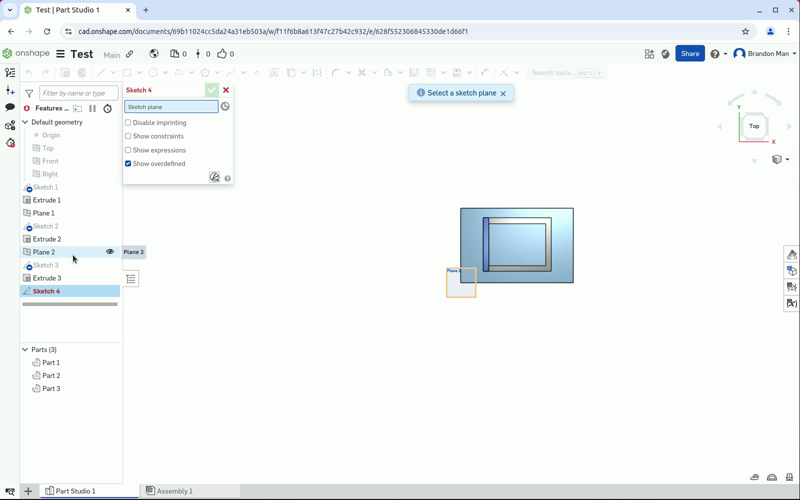
click(73, 254)
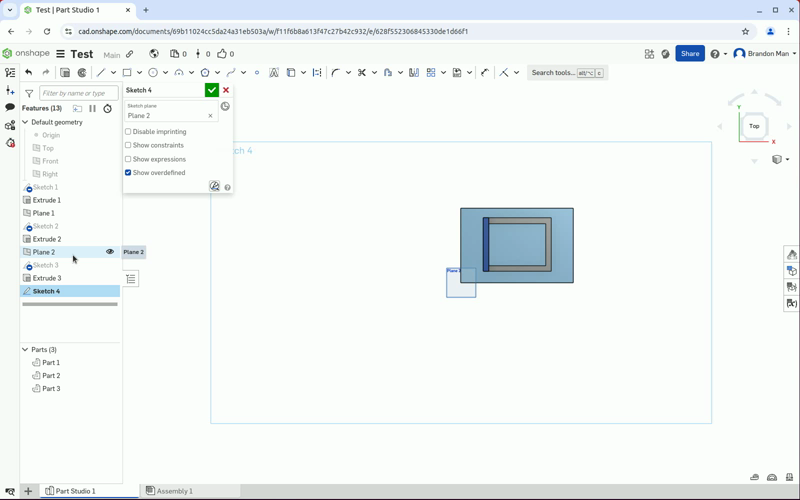
mouse_move(73, 352)
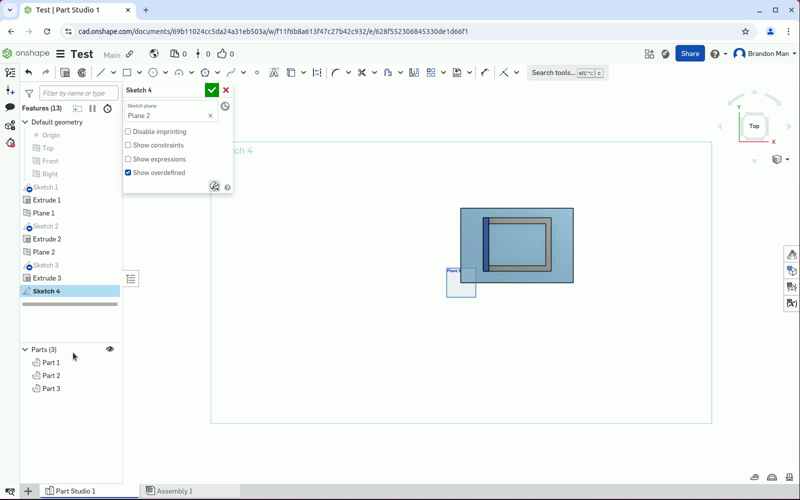
key(y)
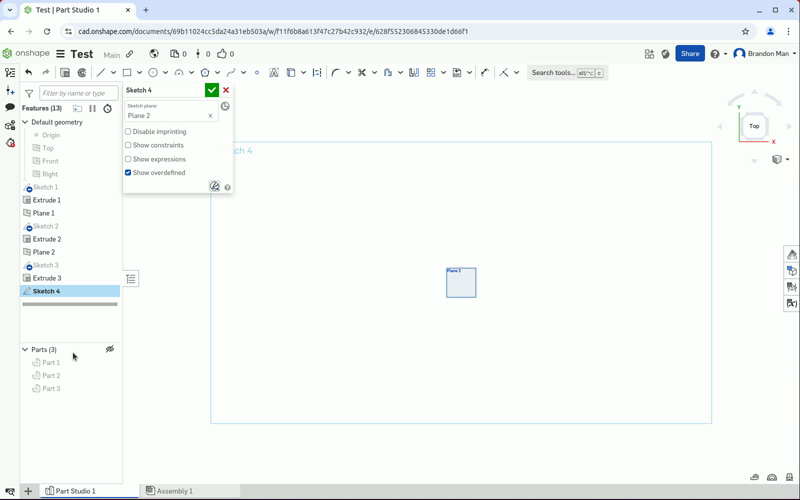
key(l)
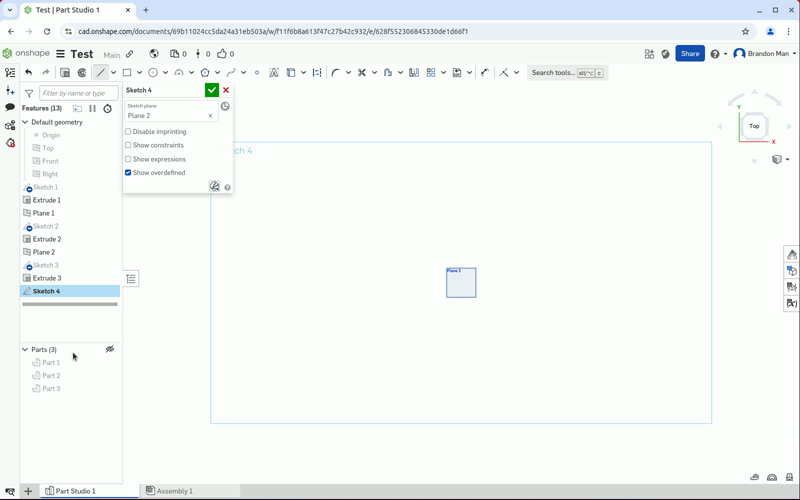
key_down(shift)
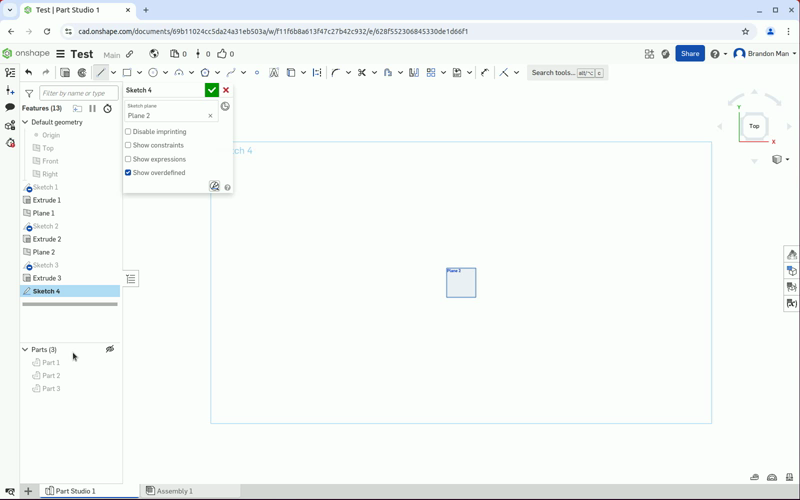
mouse_move(545, 271)
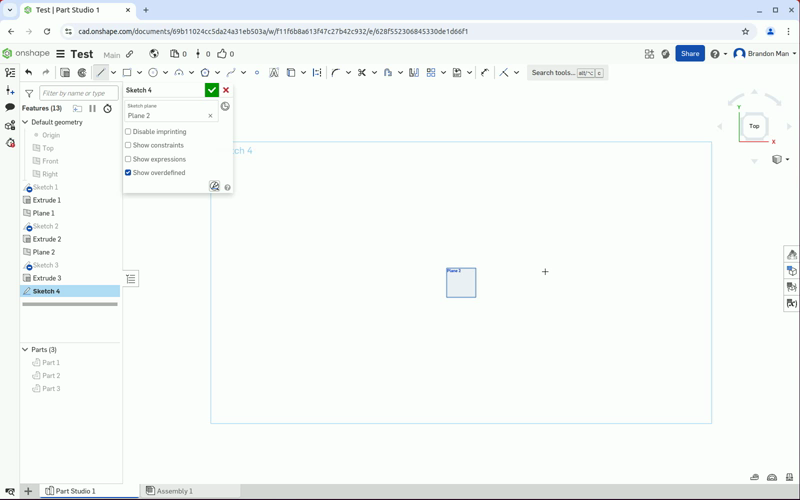
click(545, 271)
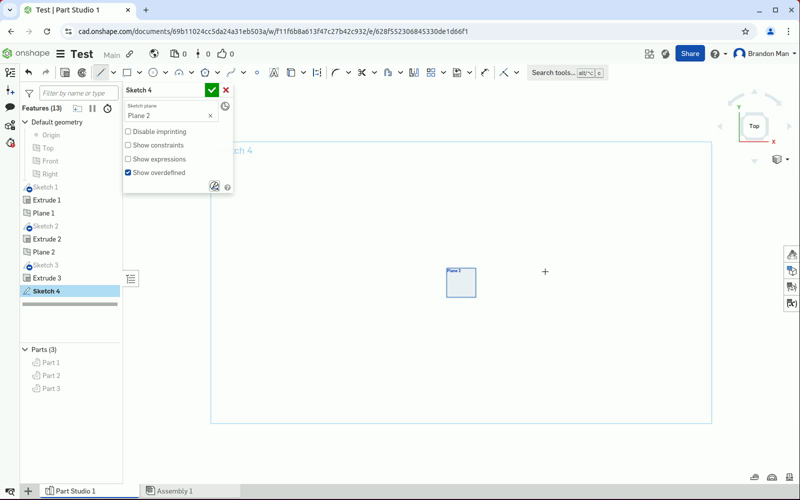
key_up(shift)
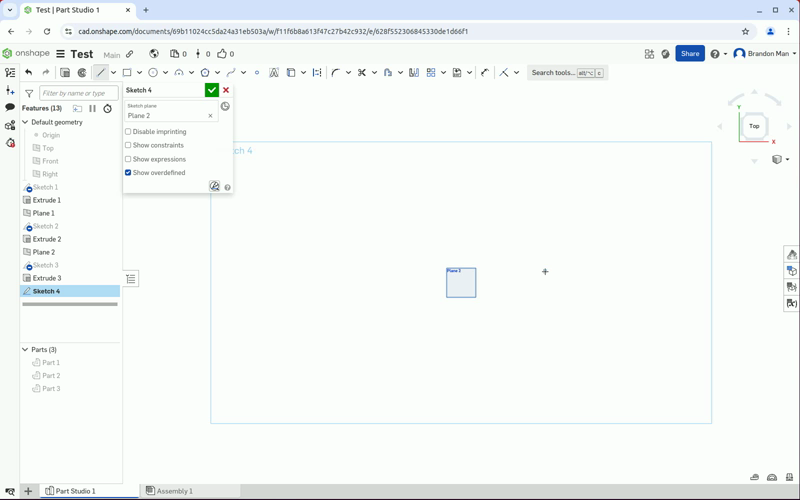
key_down(shift)
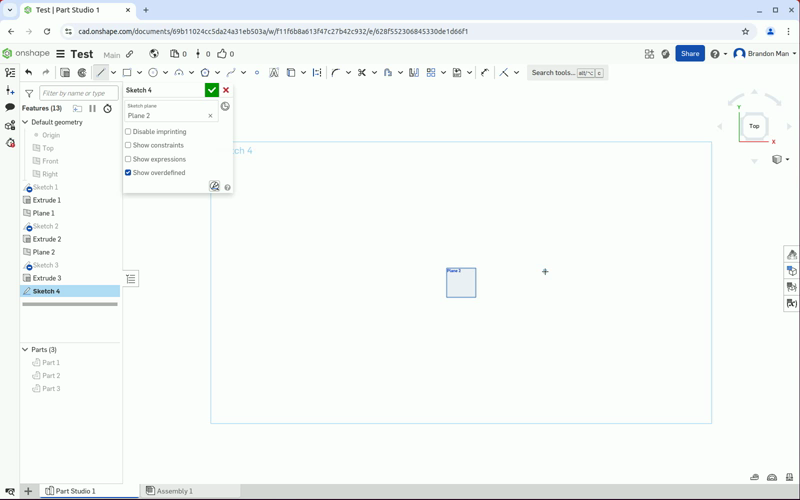
mouse_move(575, 271)
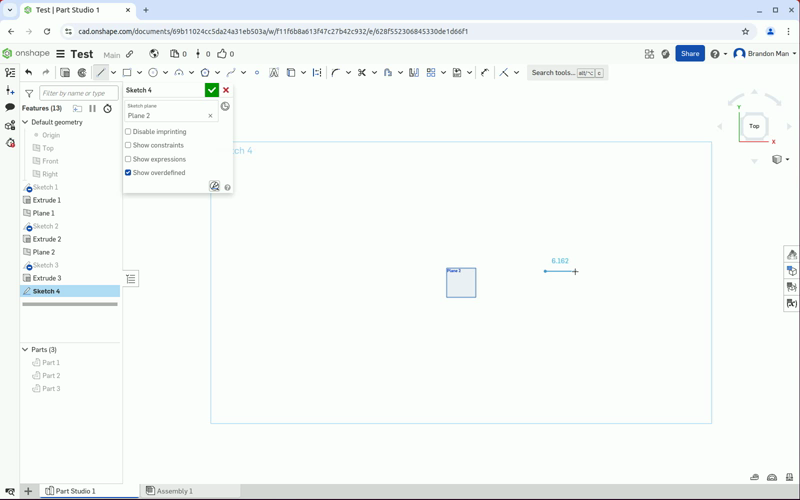
mouse_move(550, 271)
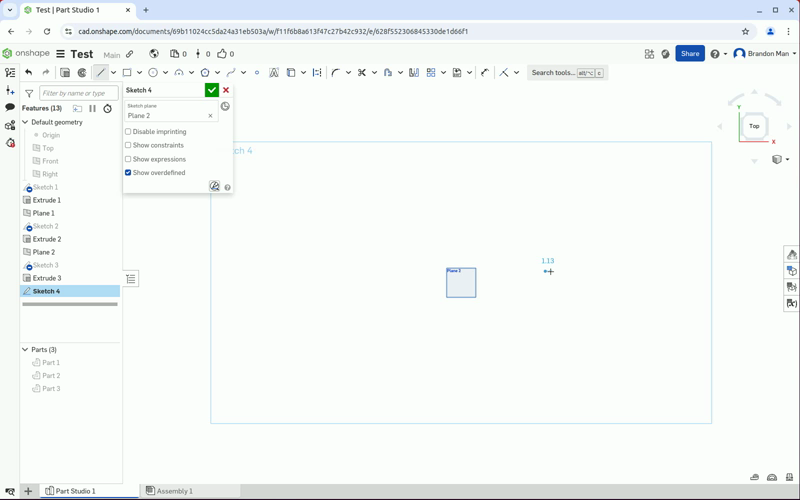
scroll(6)
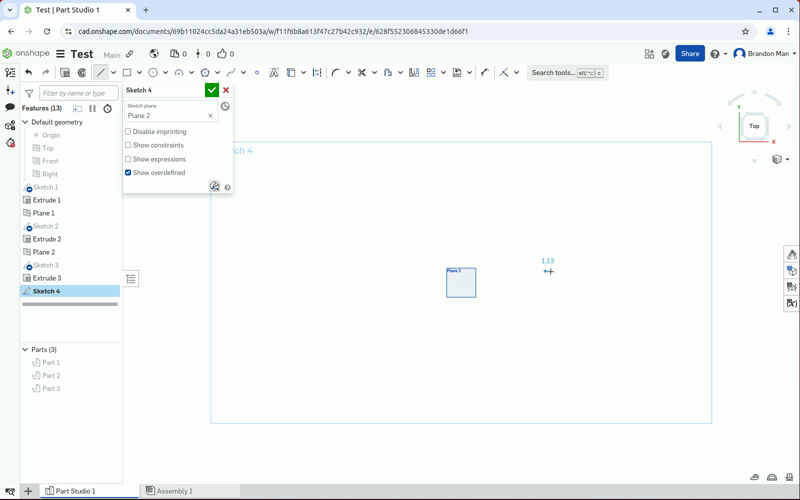
scroll(6)
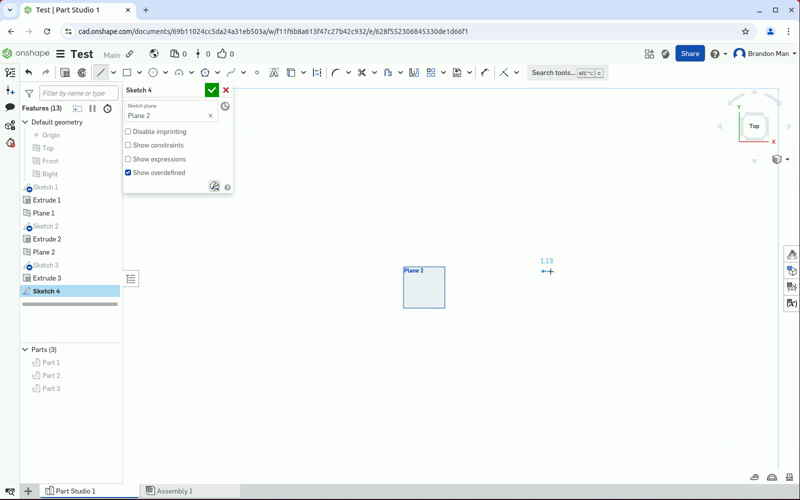
scroll(6)
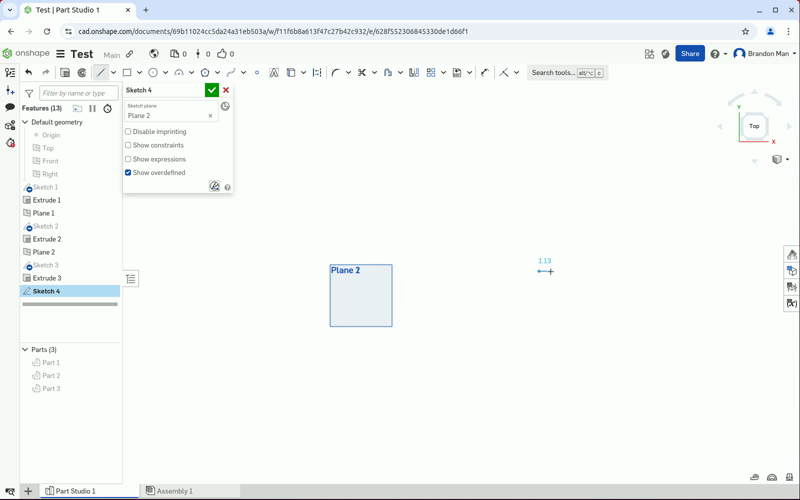
scroll(6)
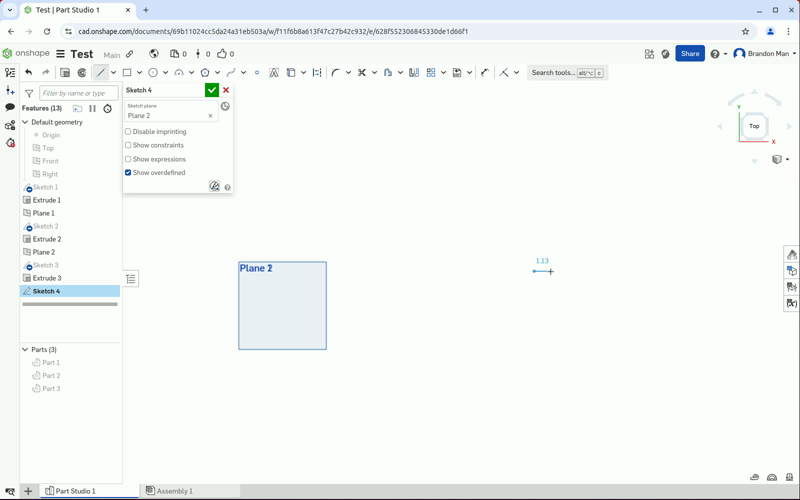
scroll(6)
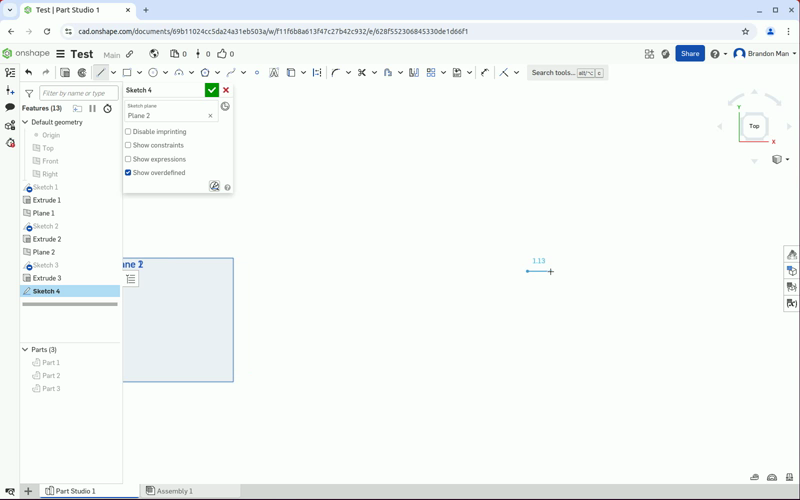
scroll(6)
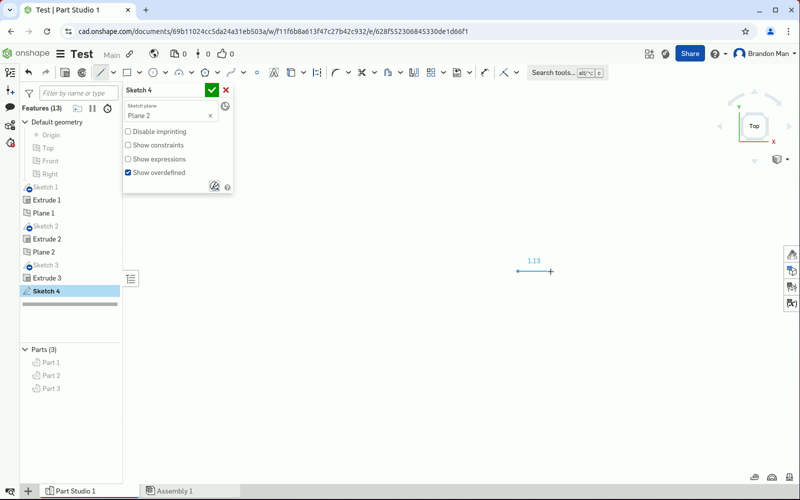
scroll(6)
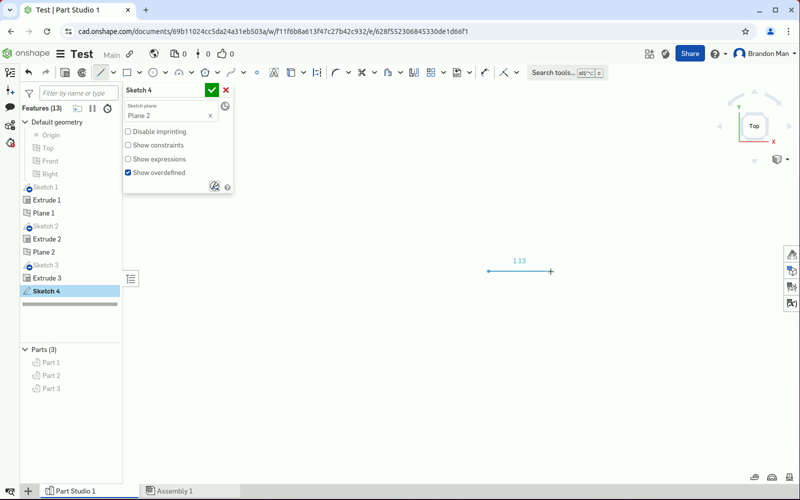
click(550, 271)
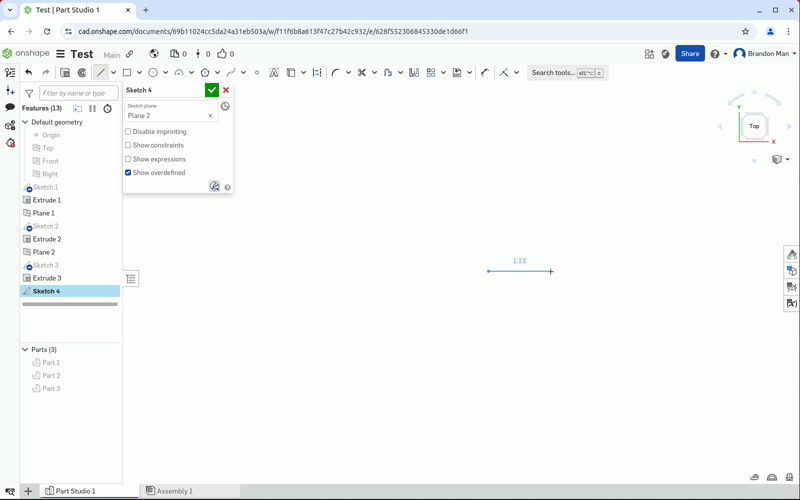
scroll(-6)
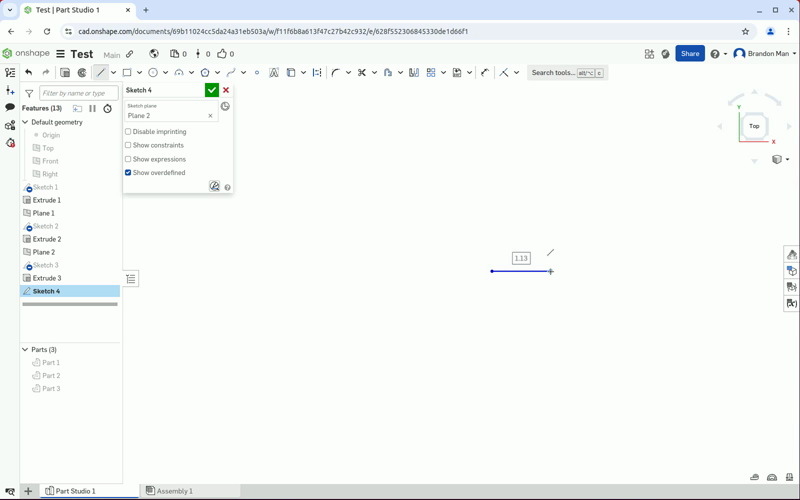
scroll(-6)
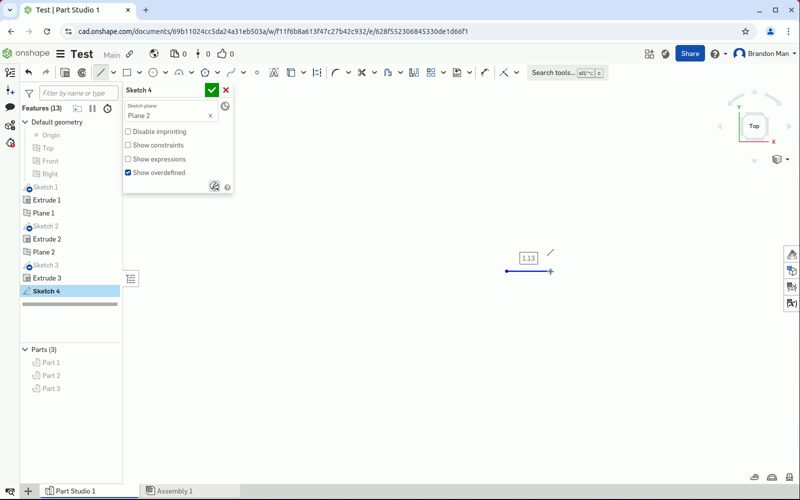
scroll(-6)
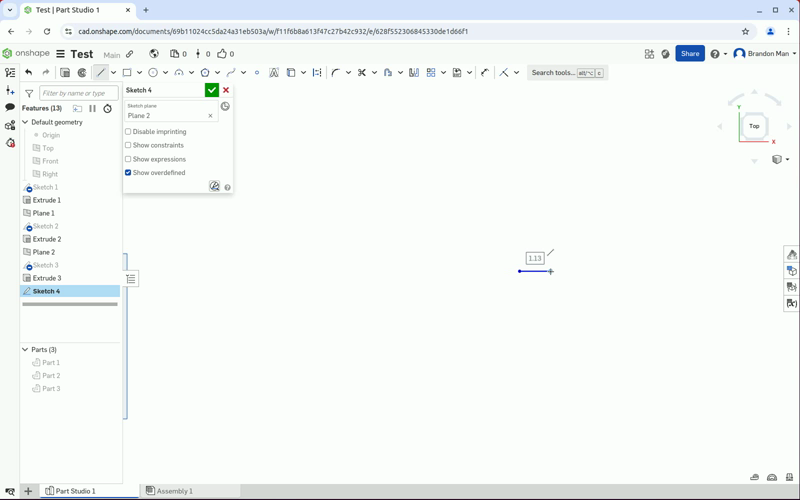
scroll(-6)
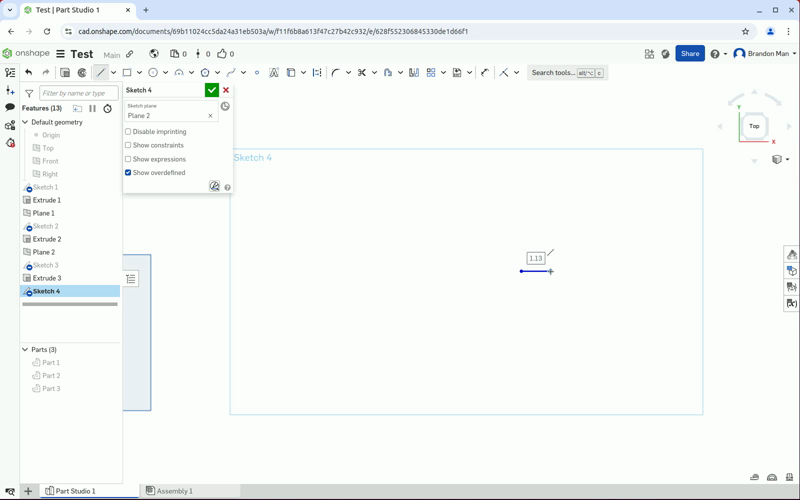
scroll(-6)
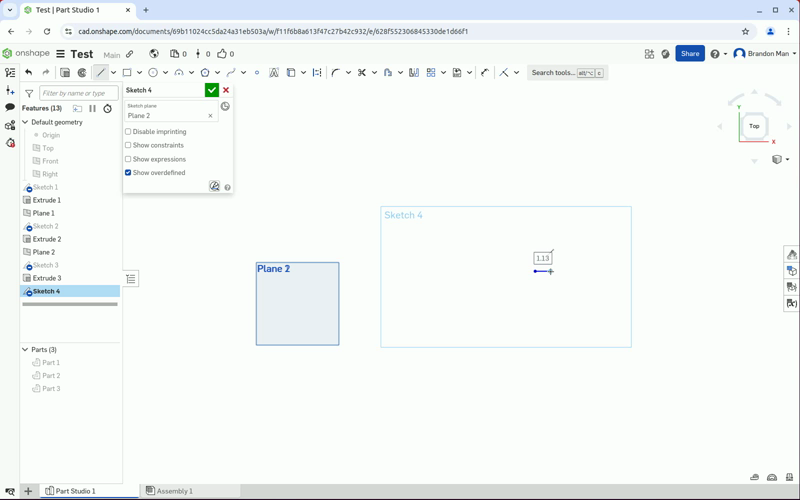
scroll(-6)
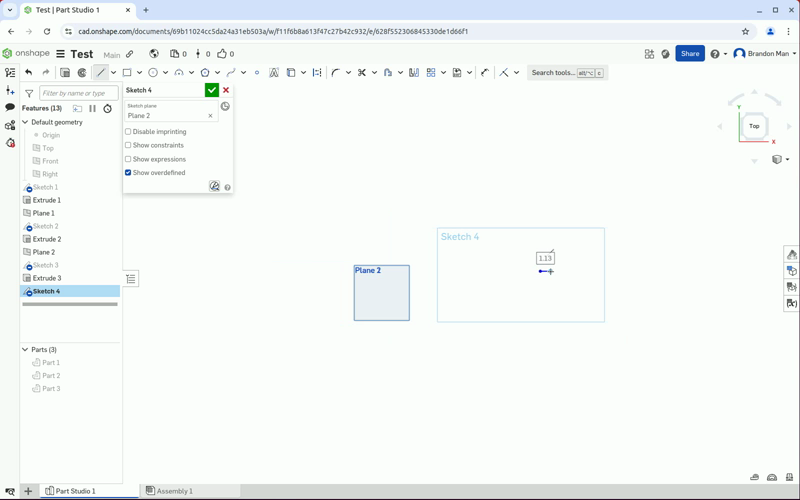
scroll(-6)
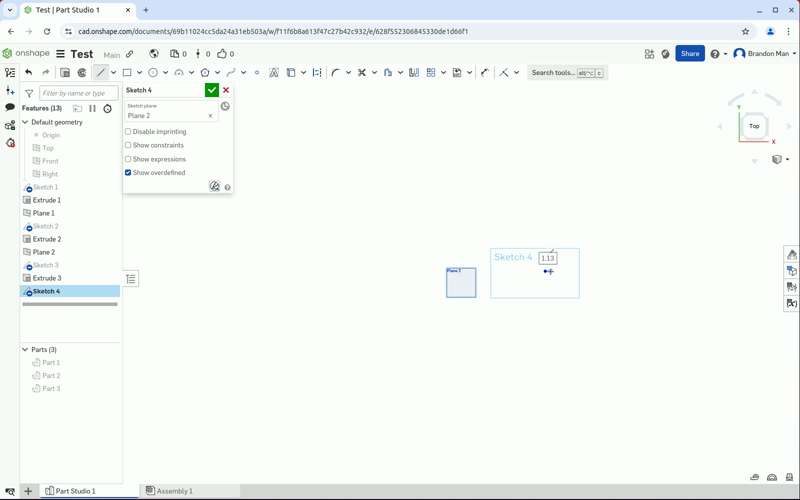
key_up(shift)
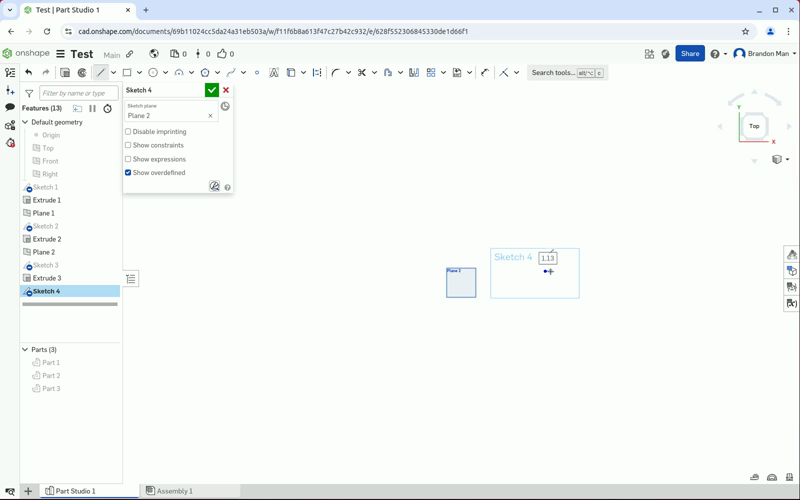
key_down(shift)
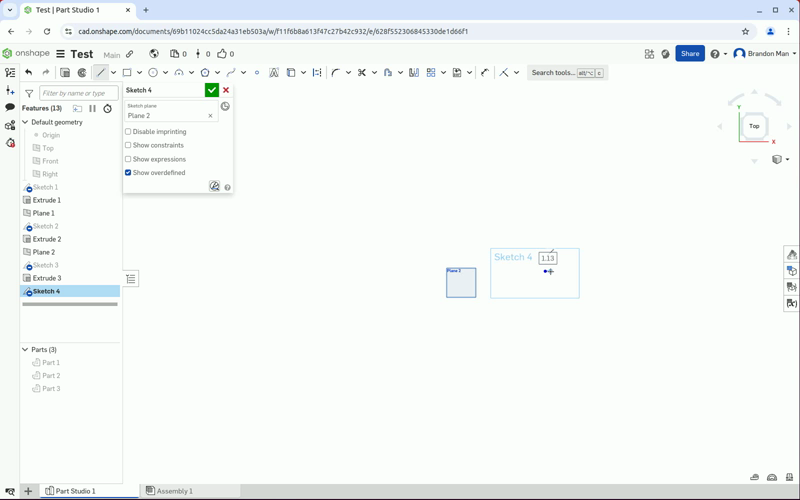
mouse_move(580, 271)
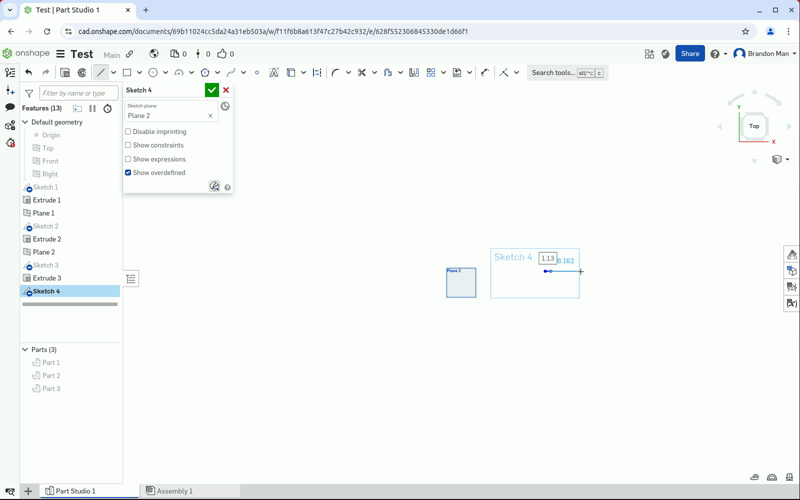
mouse_move(550, 217)
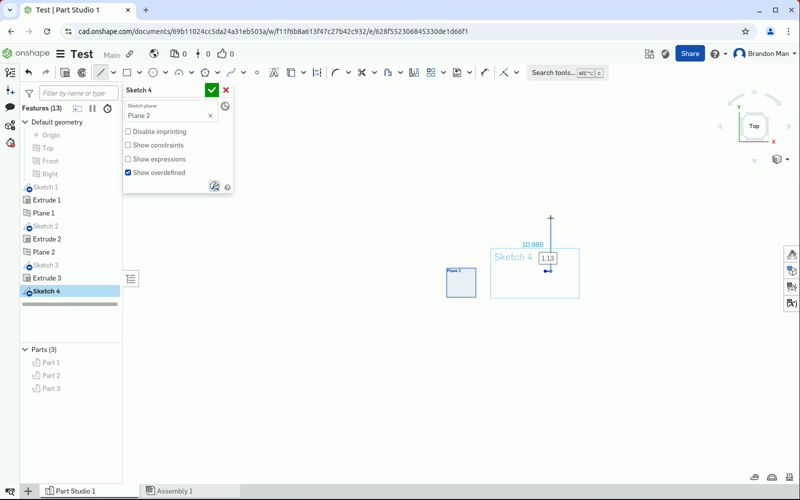
click(550, 217)
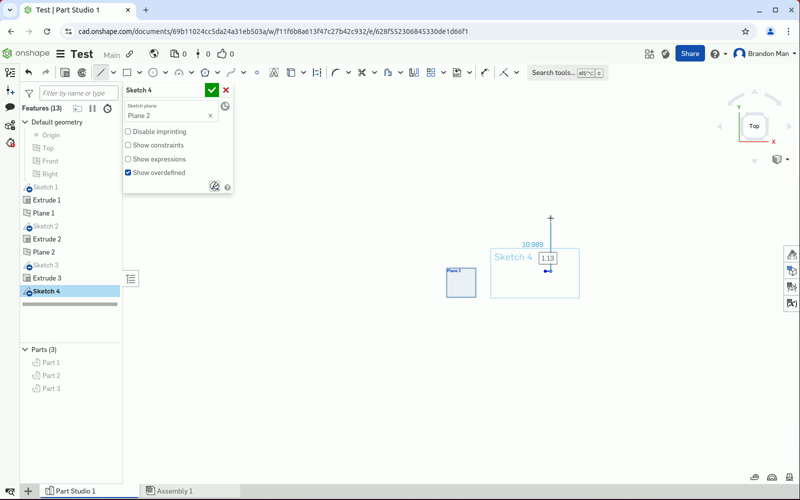
key_up(shift)
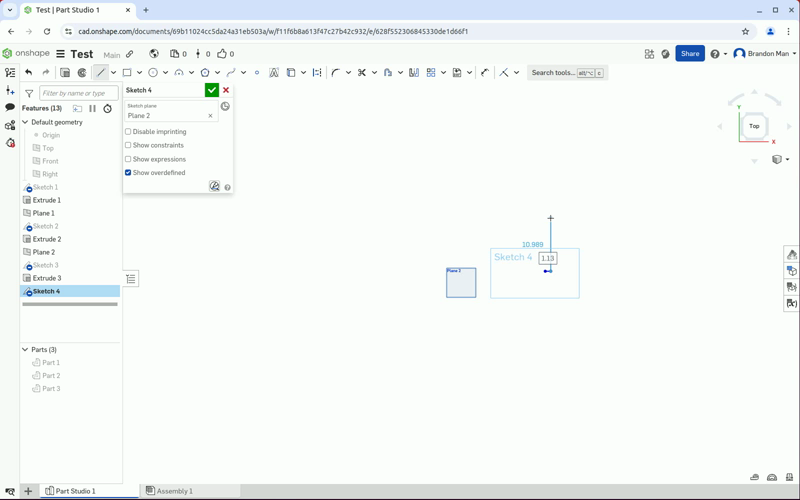
key_down(shift)
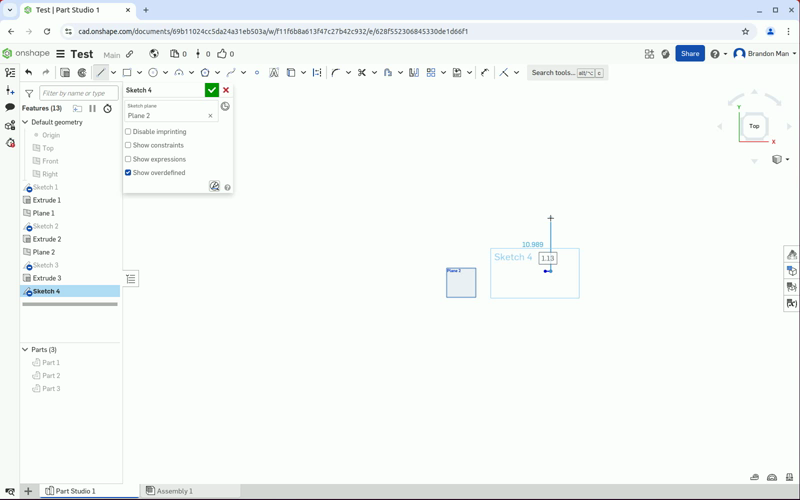
mouse_move(580, 217)
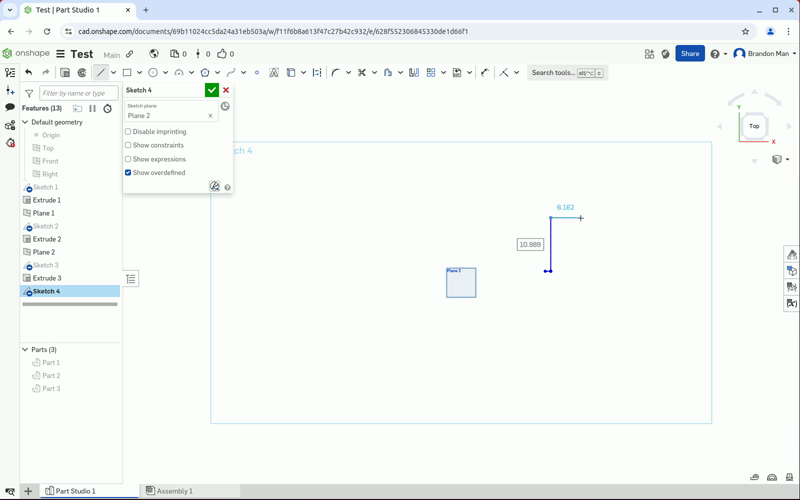
mouse_move(545, 217)
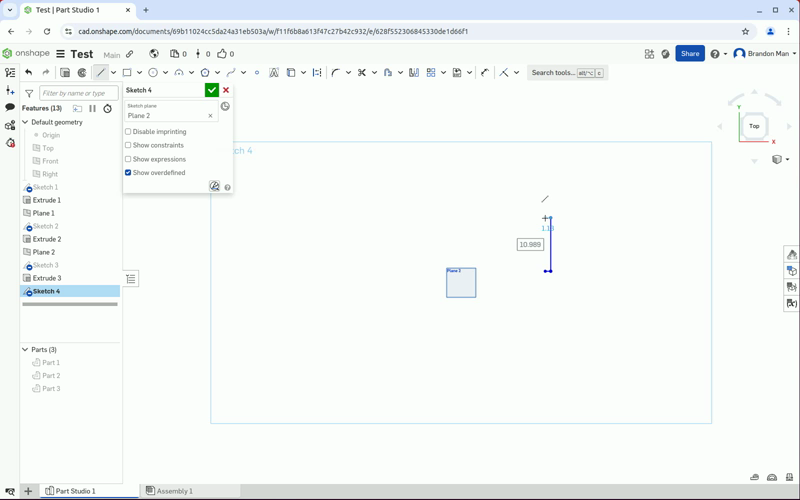
scroll(6)
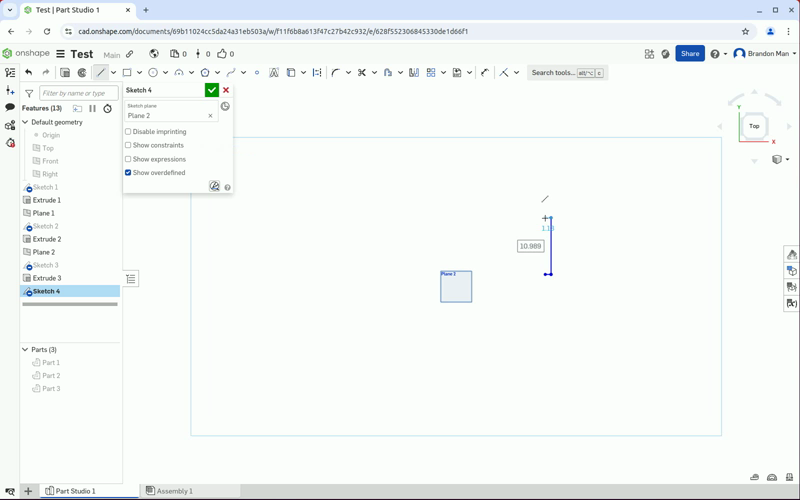
scroll(6)
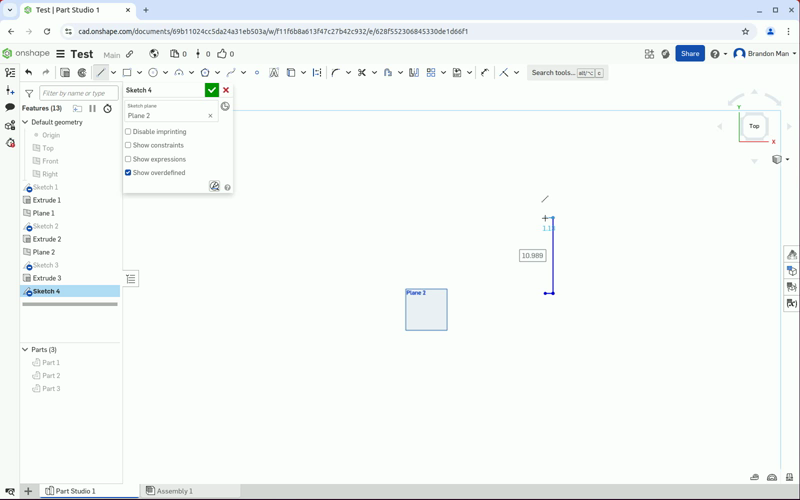
scroll(6)
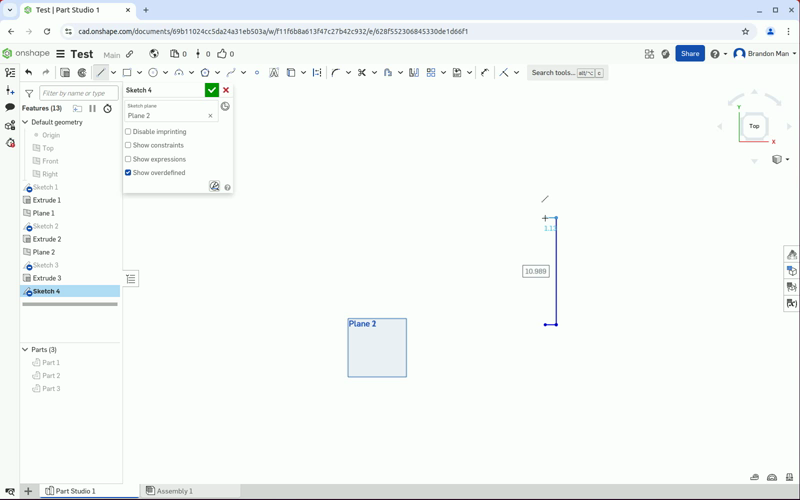
scroll(6)
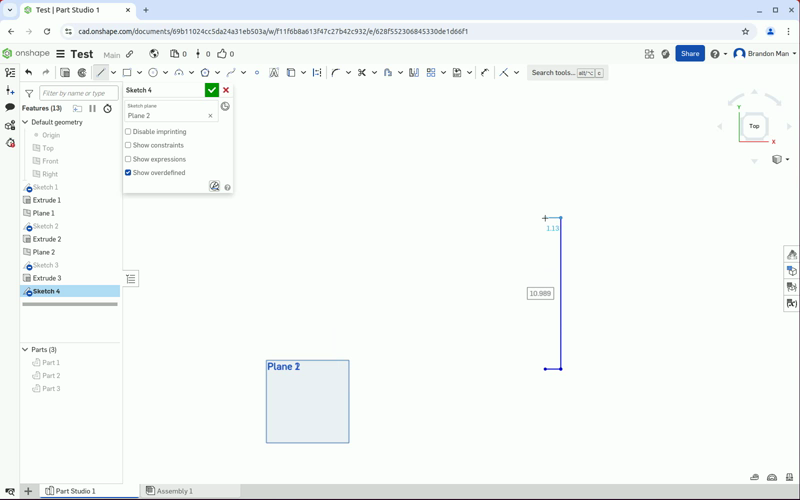
scroll(6)
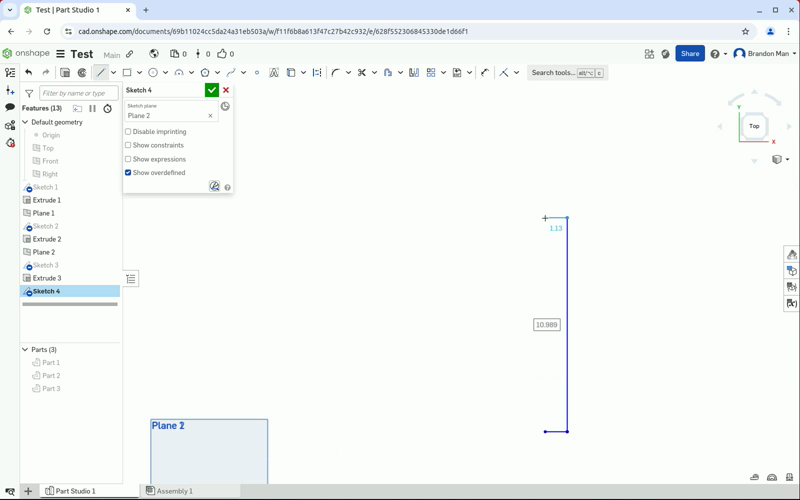
scroll(6)
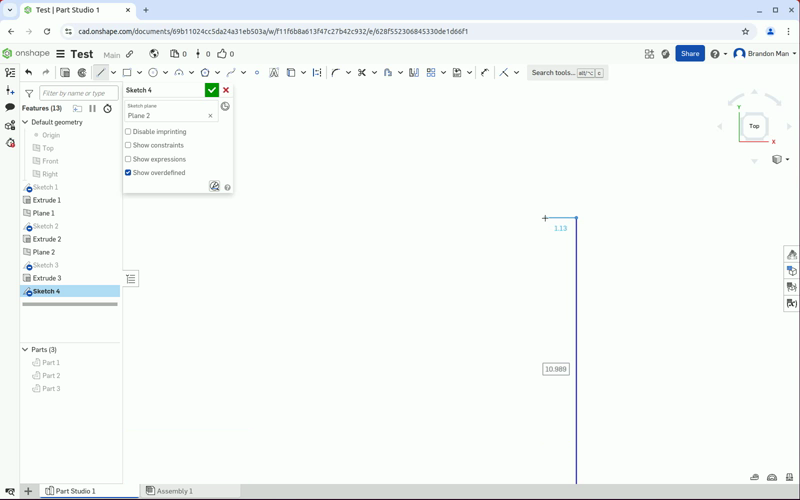
scroll(6)
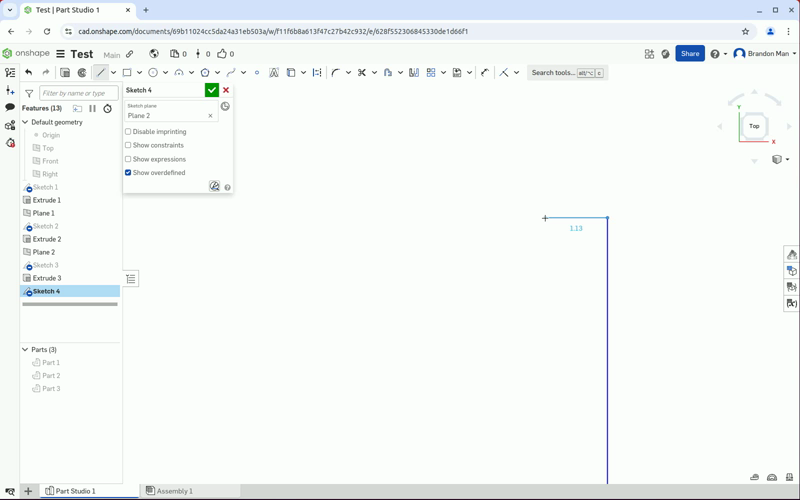
click(545, 217)
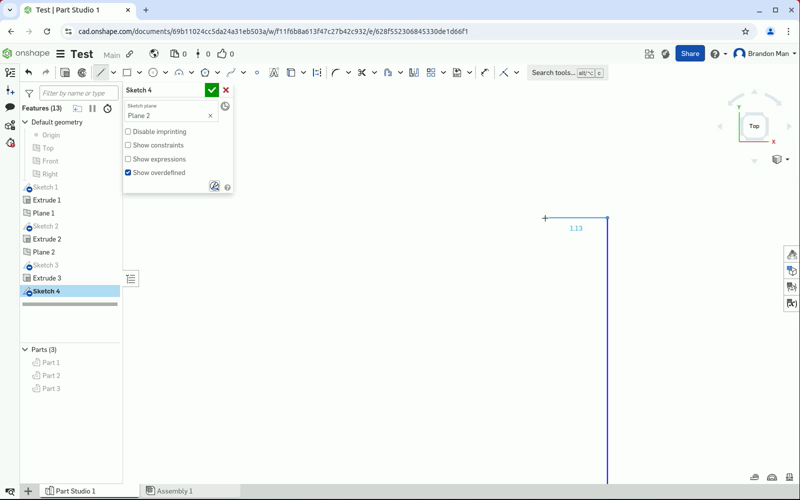
scroll(-6)
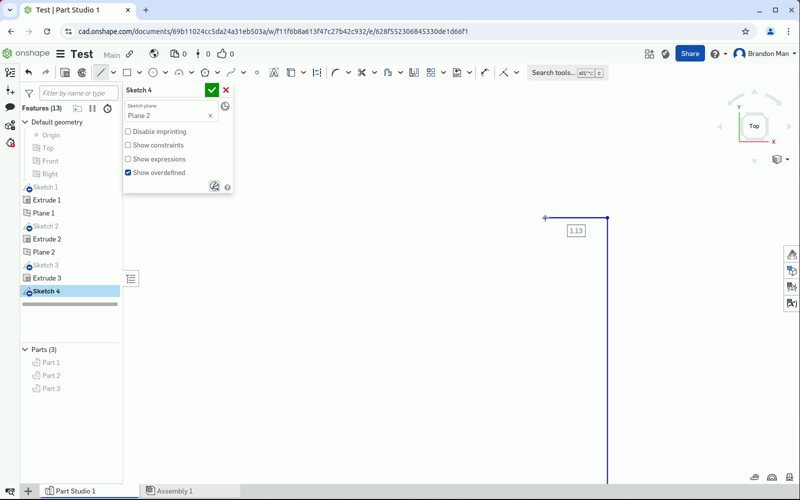
scroll(-6)
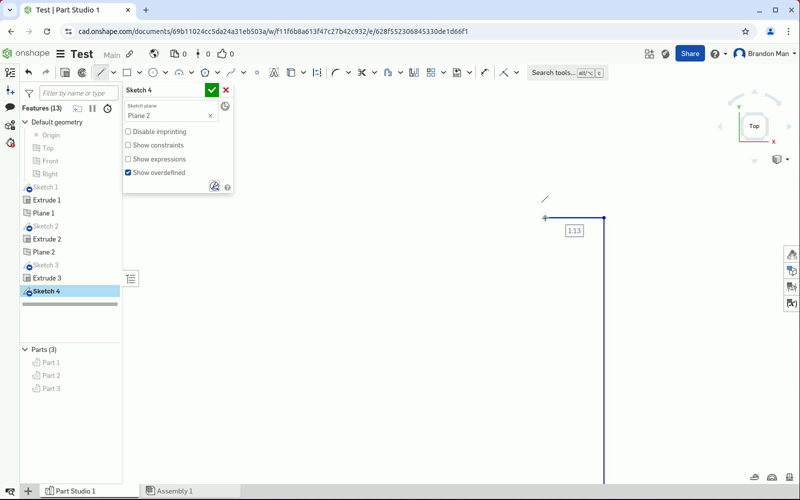
scroll(-6)
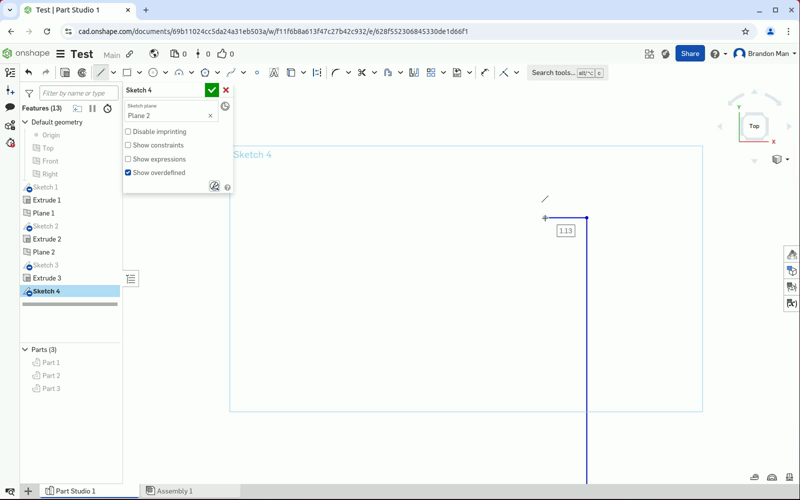
scroll(-6)
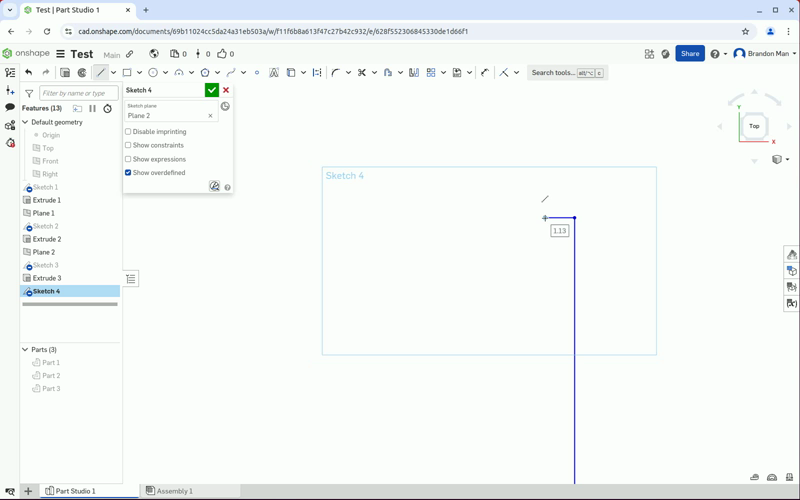
scroll(-6)
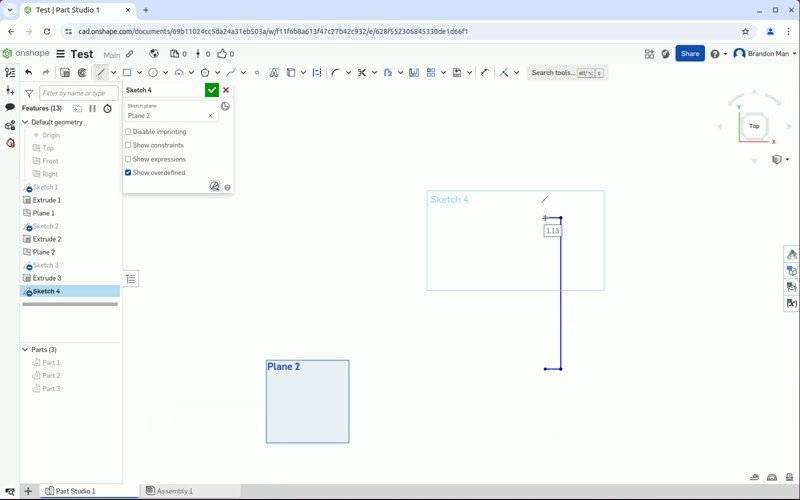
scroll(-6)
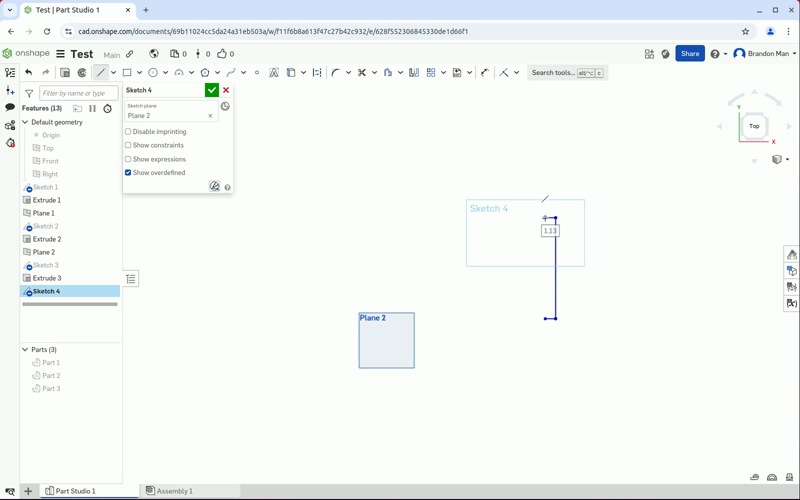
scroll(-6)
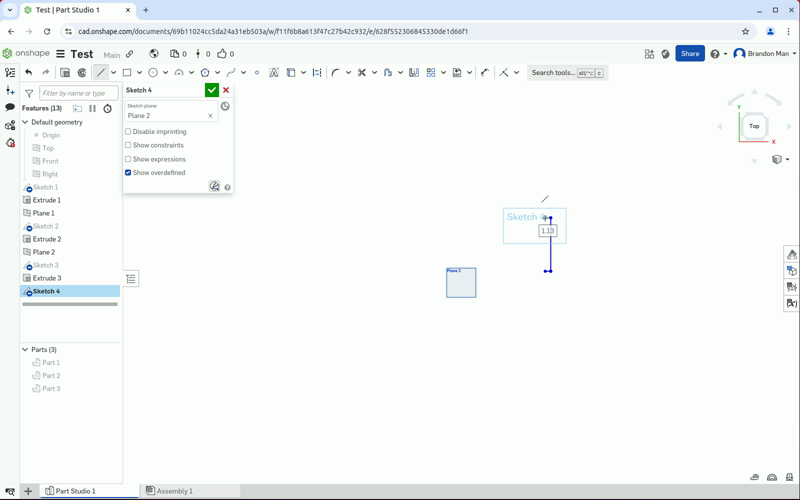
key_up(shift)
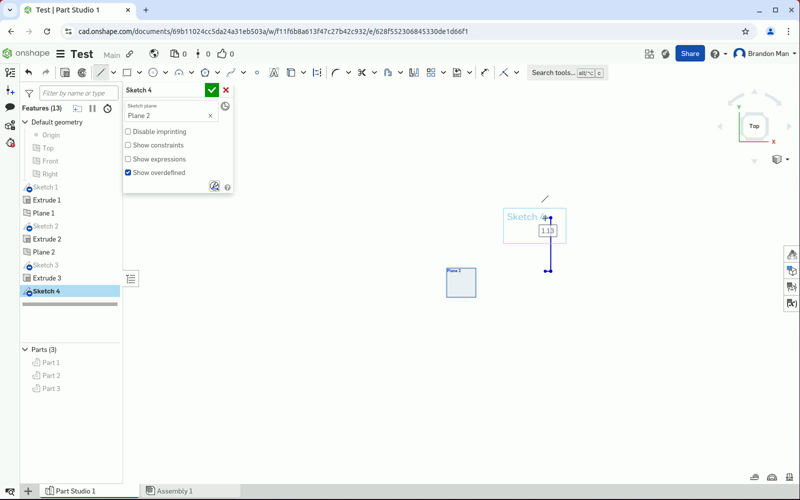
key_down(shift)
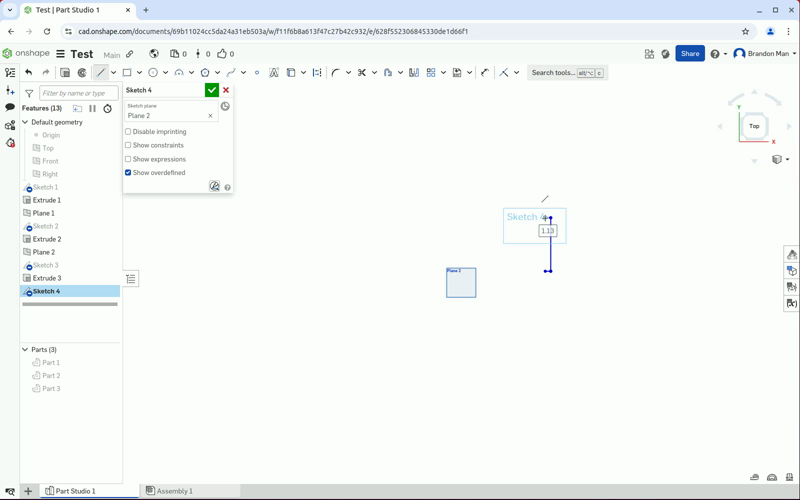
mouse_move(575, 217)
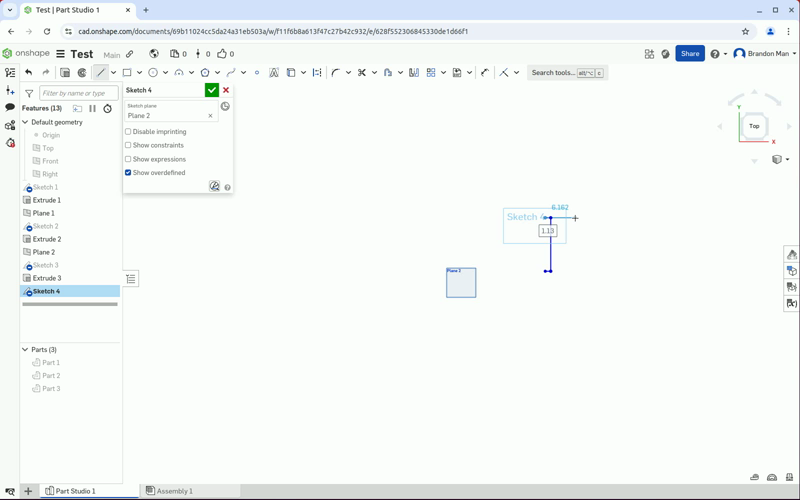
mouse_move(545, 223)
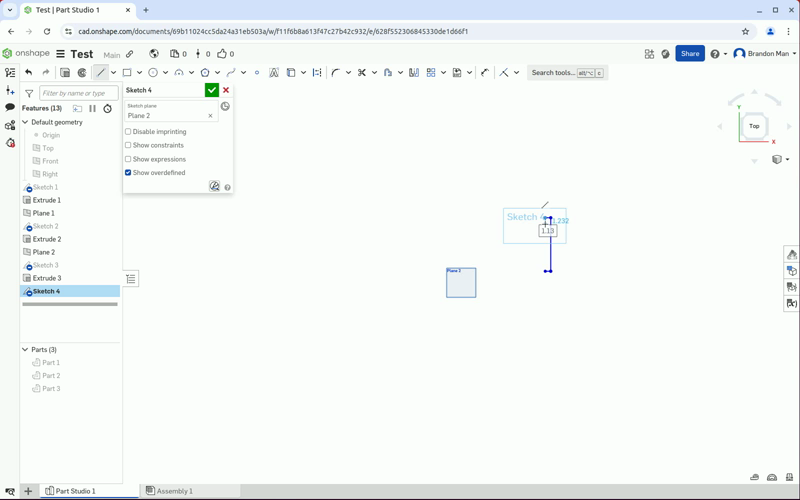
scroll(6)
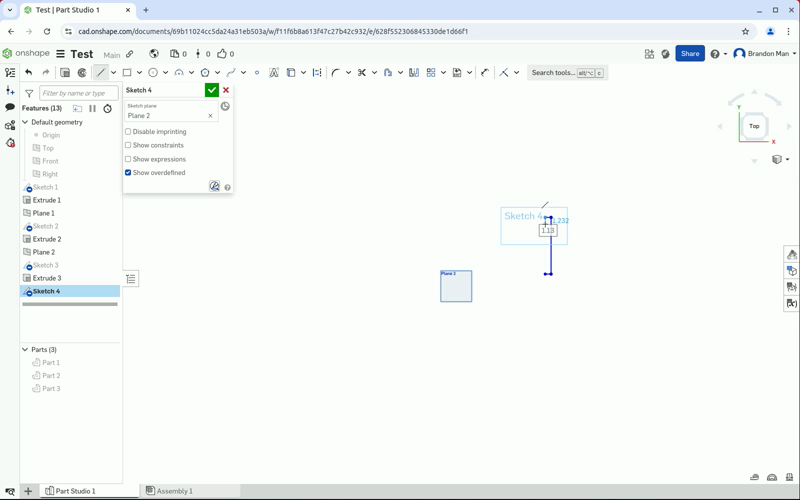
scroll(6)
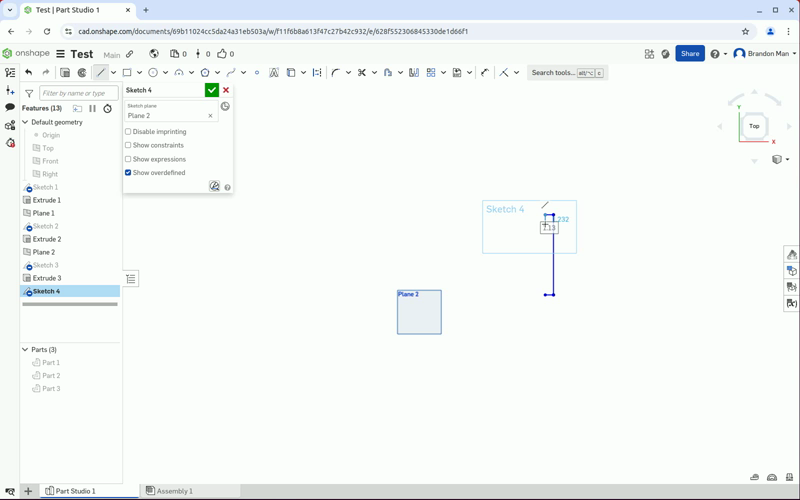
scroll(6)
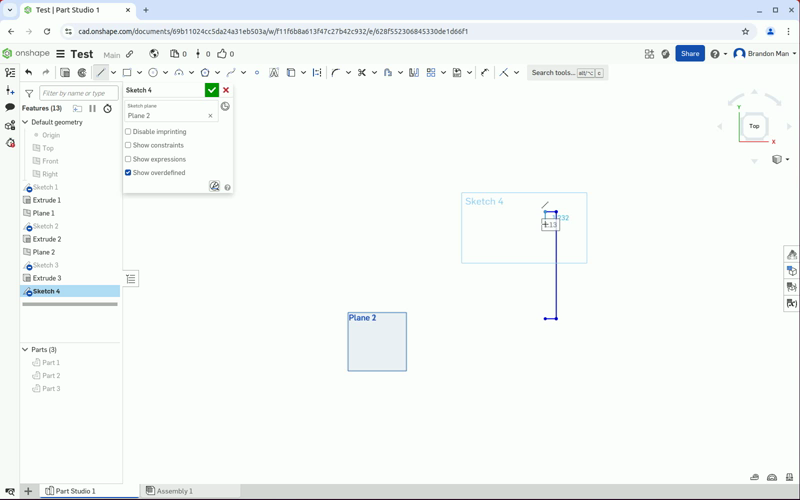
scroll(6)
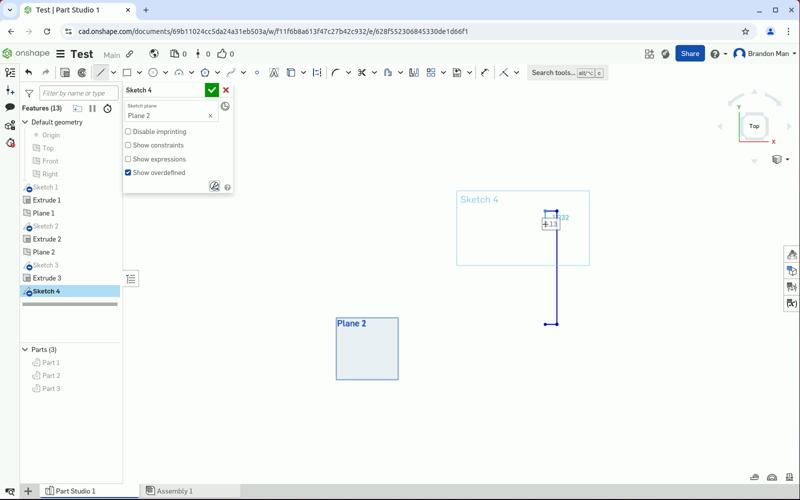
scroll(6)
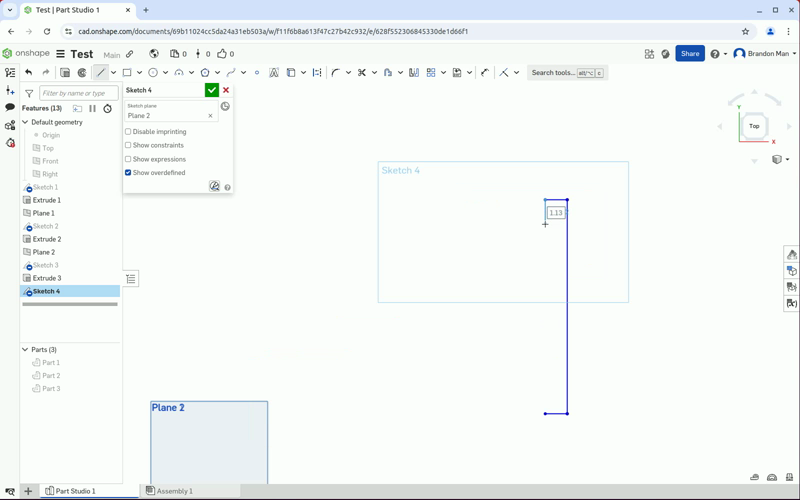
scroll(6)
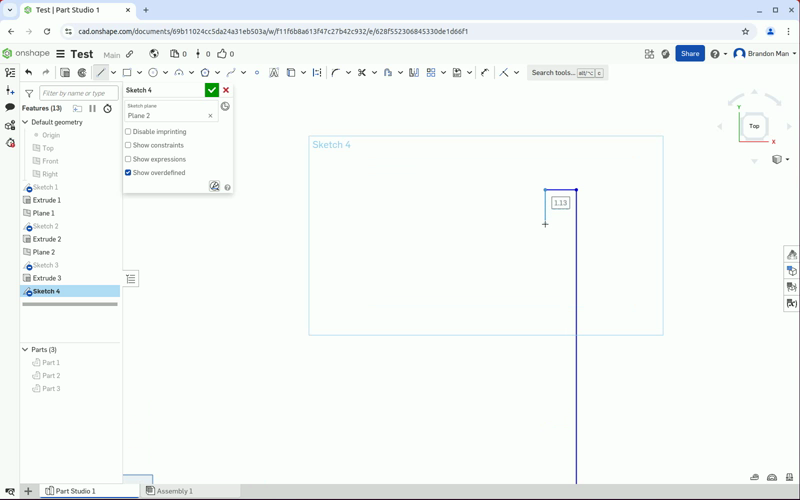
scroll(6)
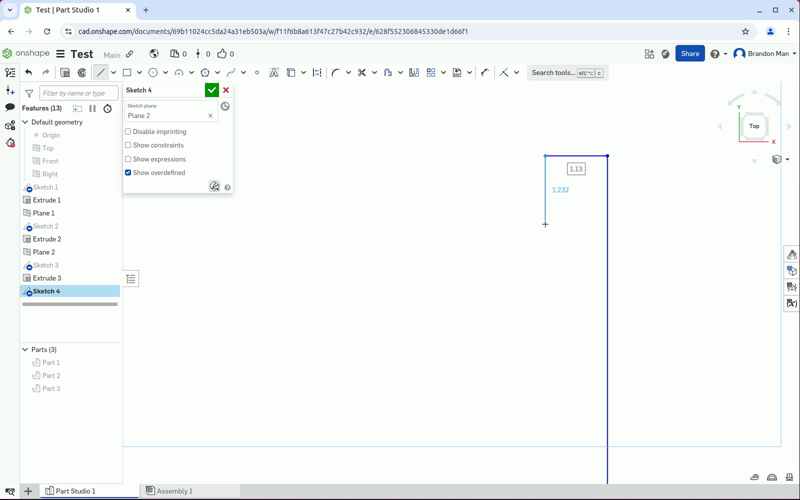
click(545, 223)
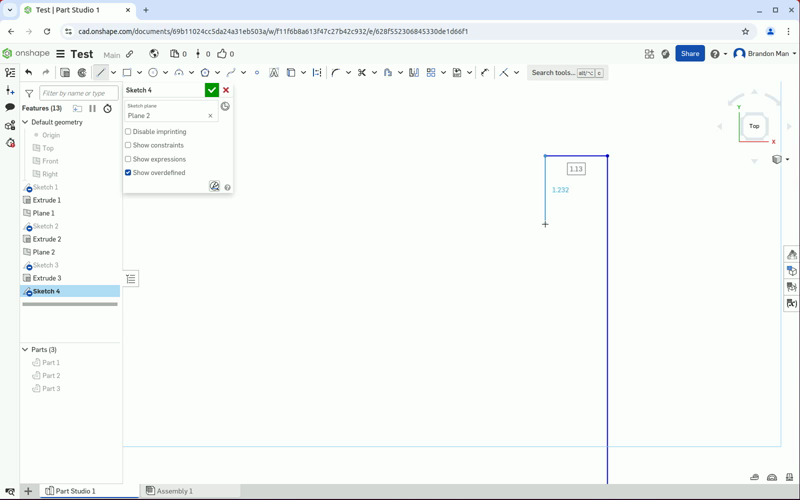
scroll(-6)
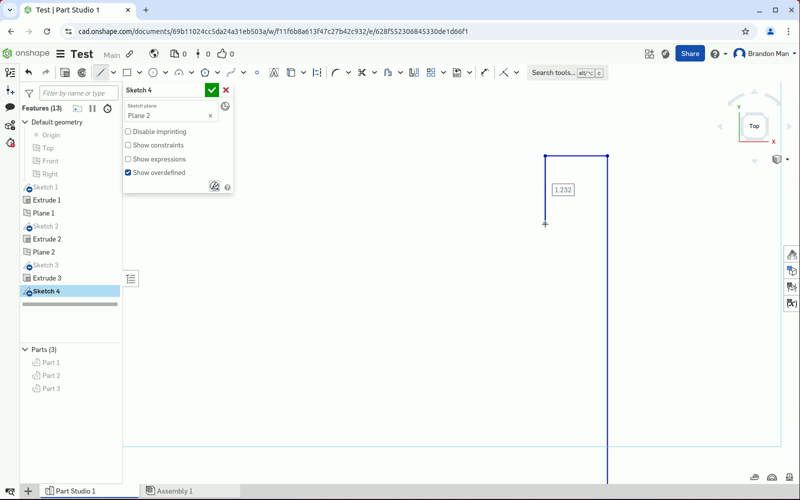
scroll(-6)
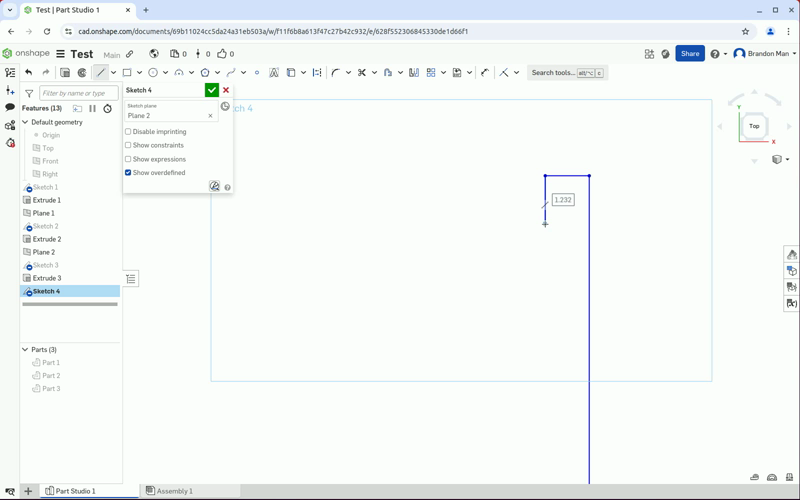
scroll(-6)
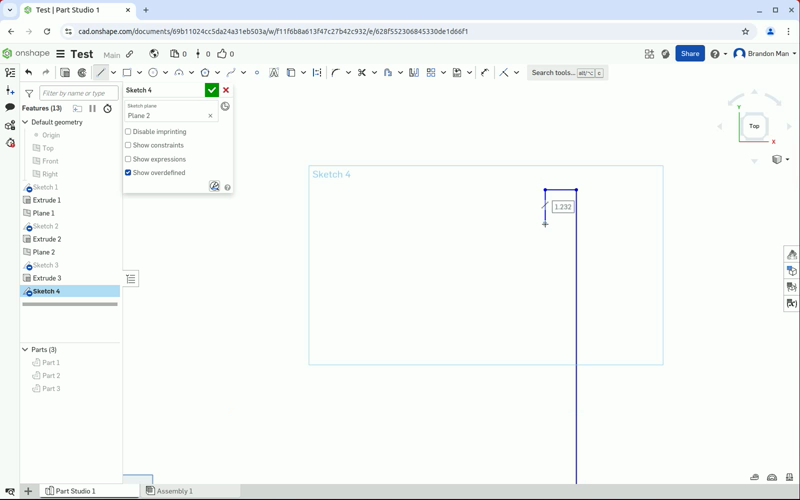
scroll(-6)
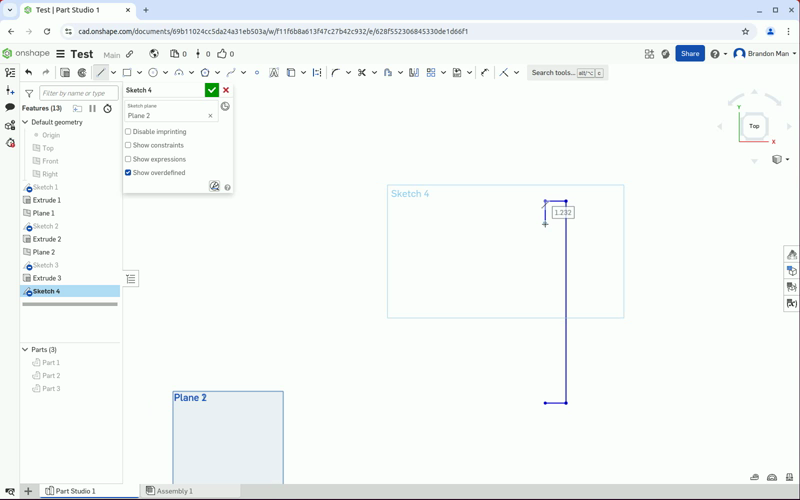
scroll(-6)
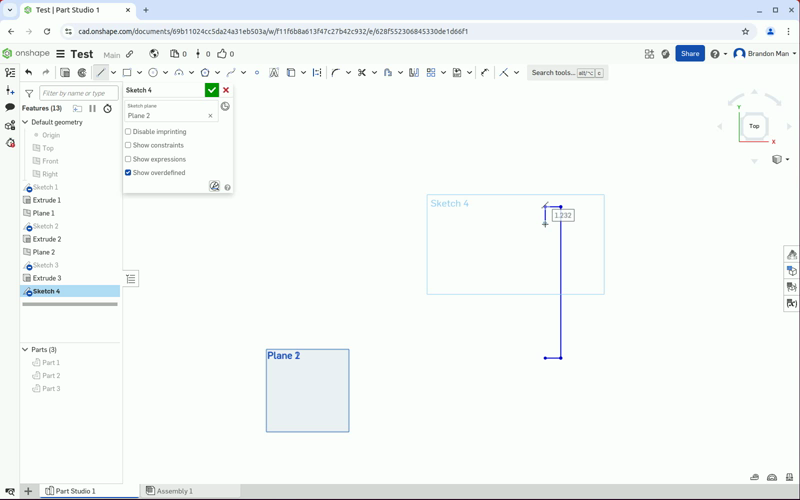
scroll(-6)
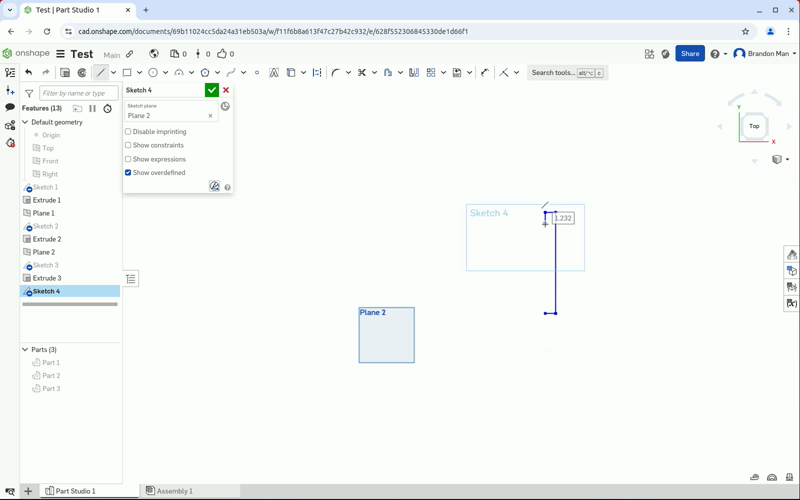
scroll(-6)
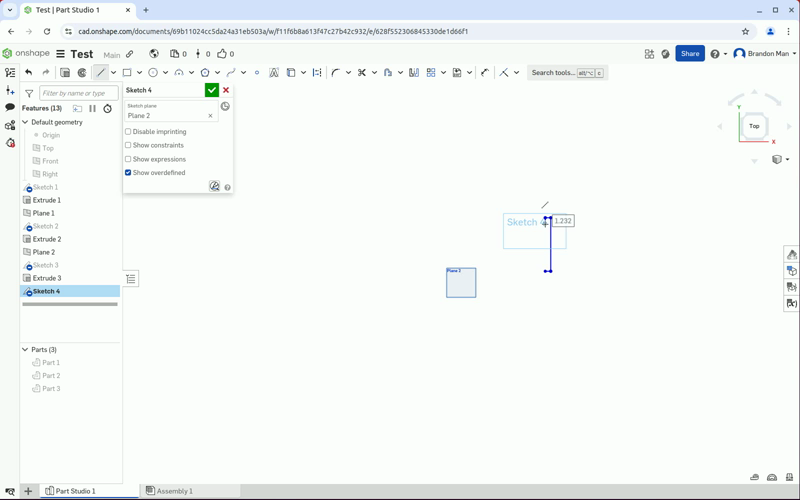
key_up(shift)
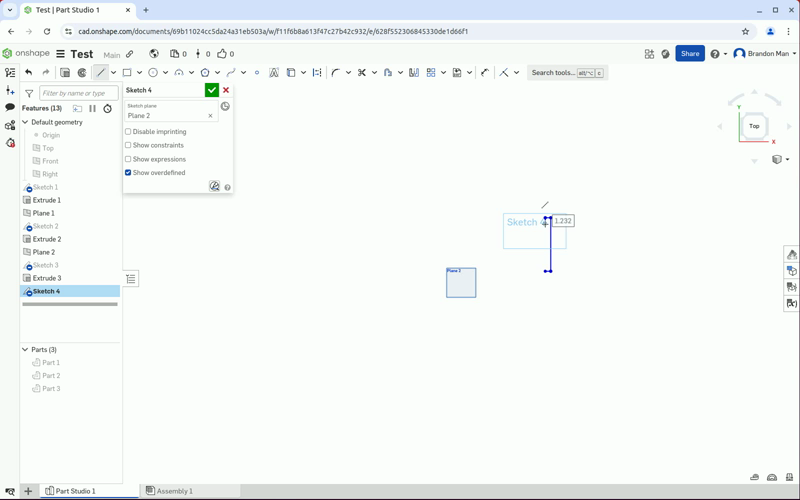
key_down(shift)
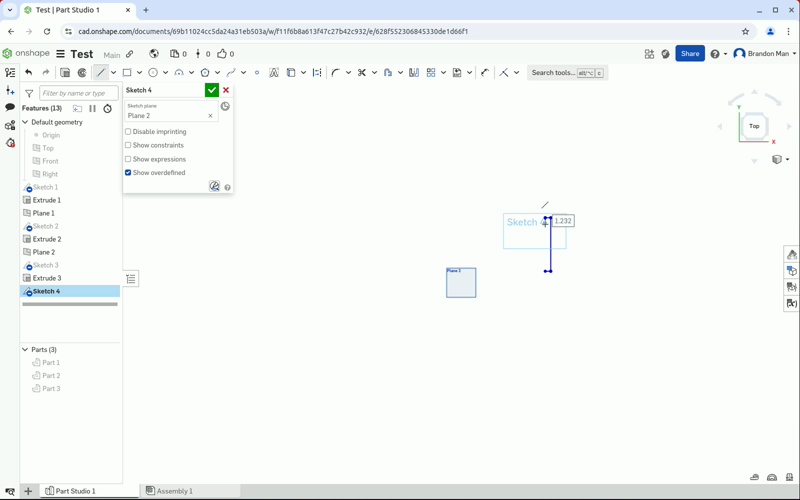
mouse_move(575, 223)
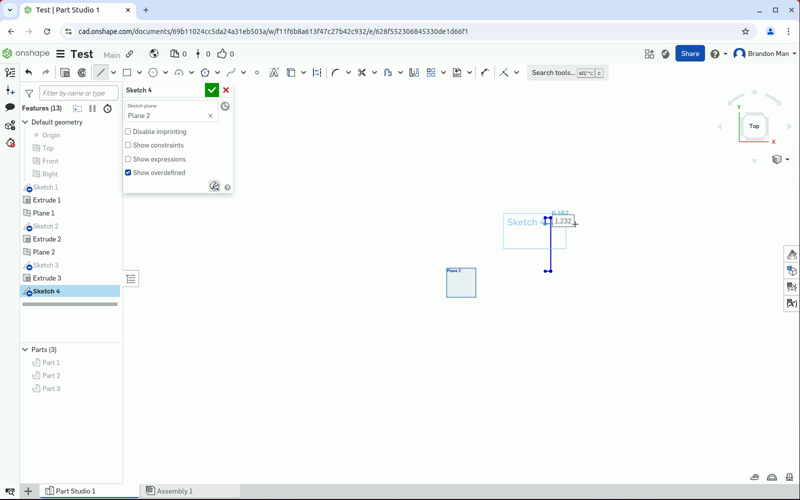
mouse_move(545, 265)
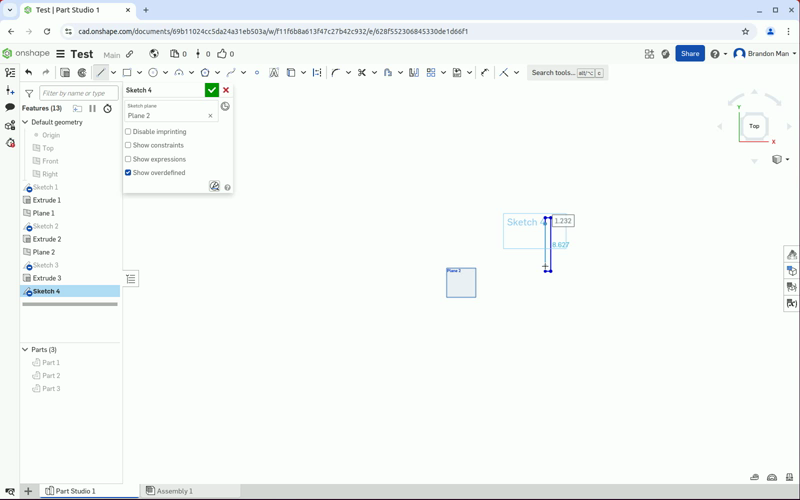
click(545, 265)
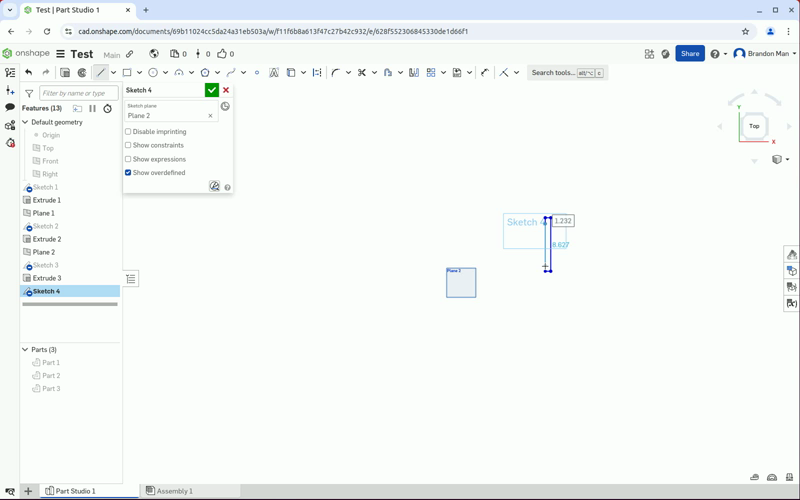
key_up(shift)
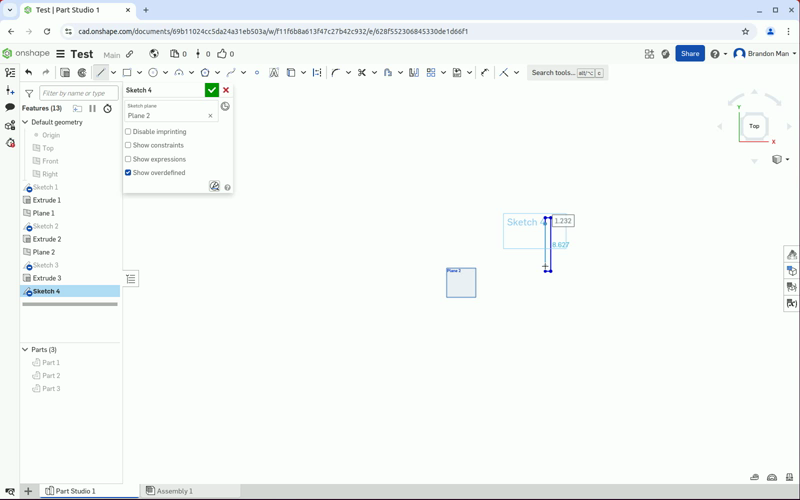
mouse_move(575, 265)
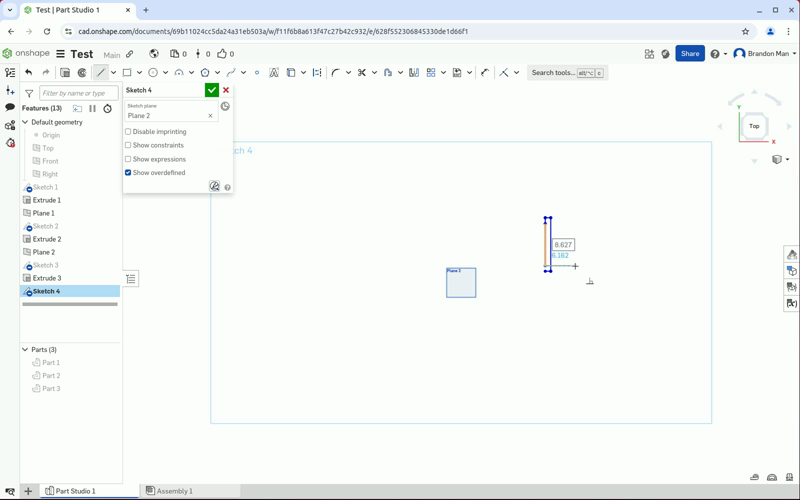
key_down(shift)
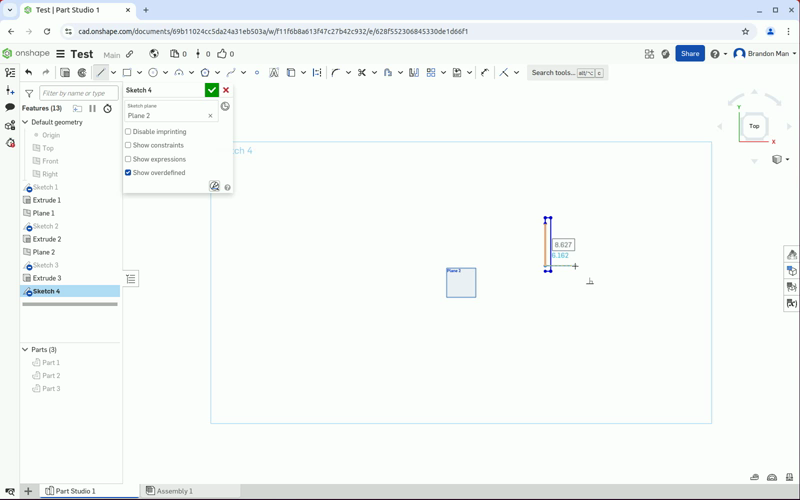
mouse_move(545, 271)
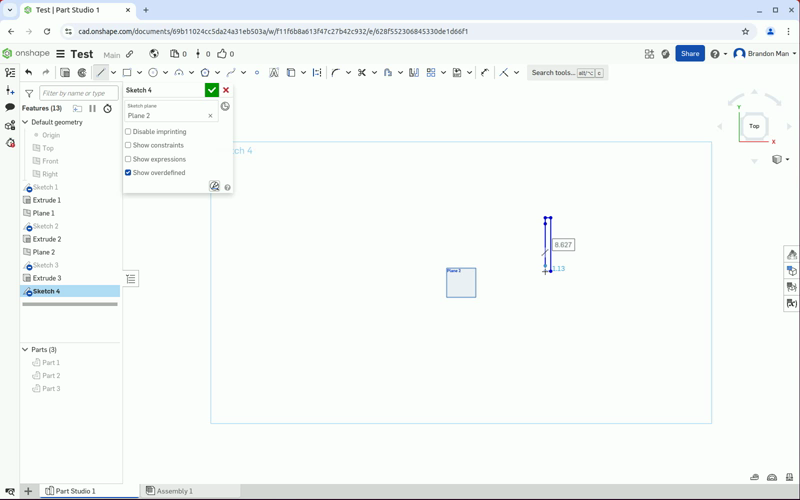
scroll(6)
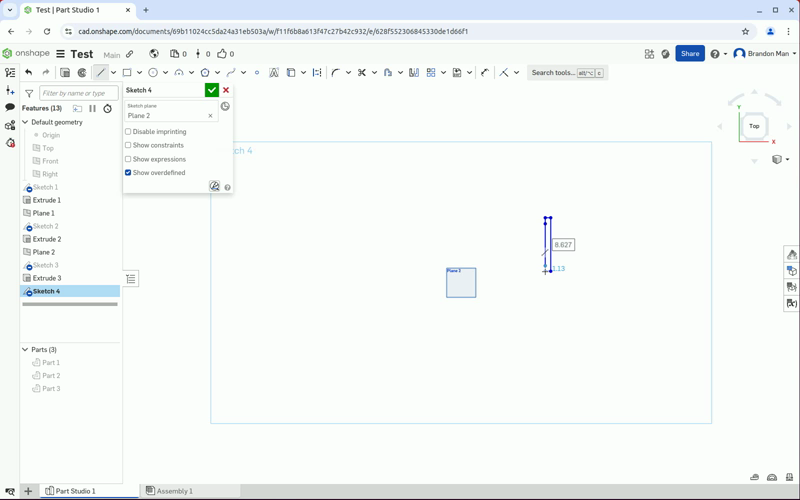
scroll(6)
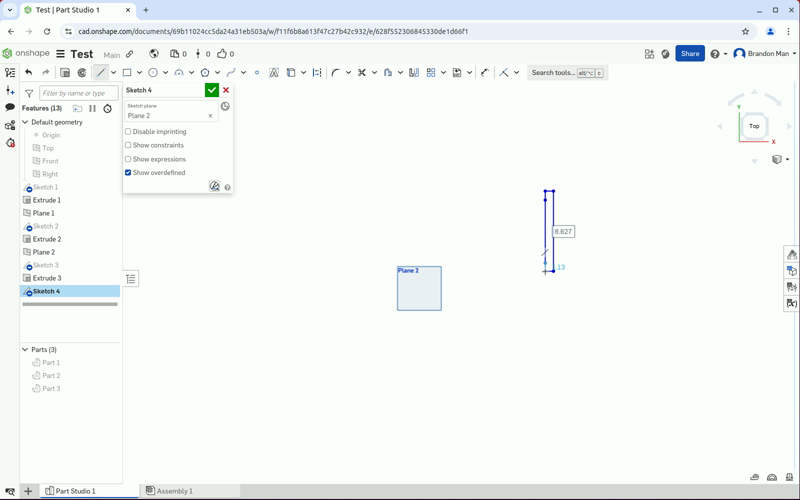
scroll(6)
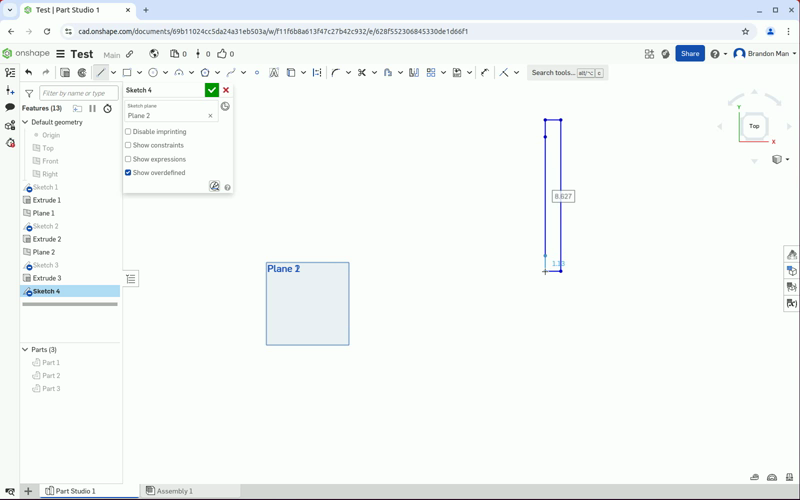
scroll(6)
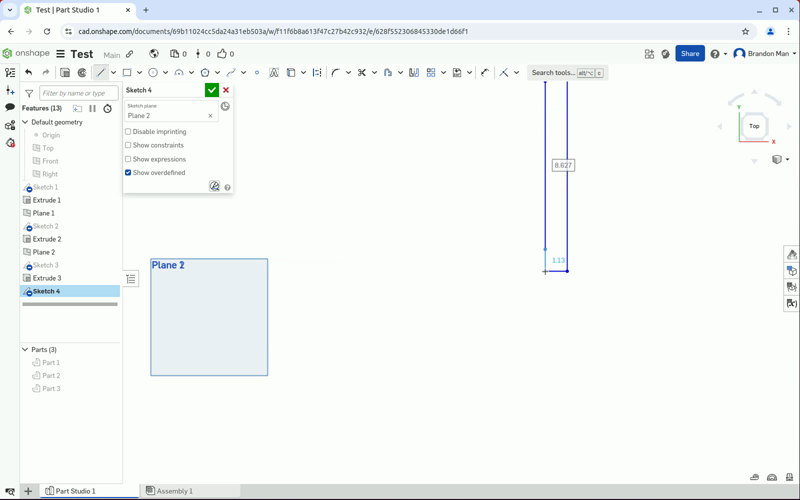
scroll(6)
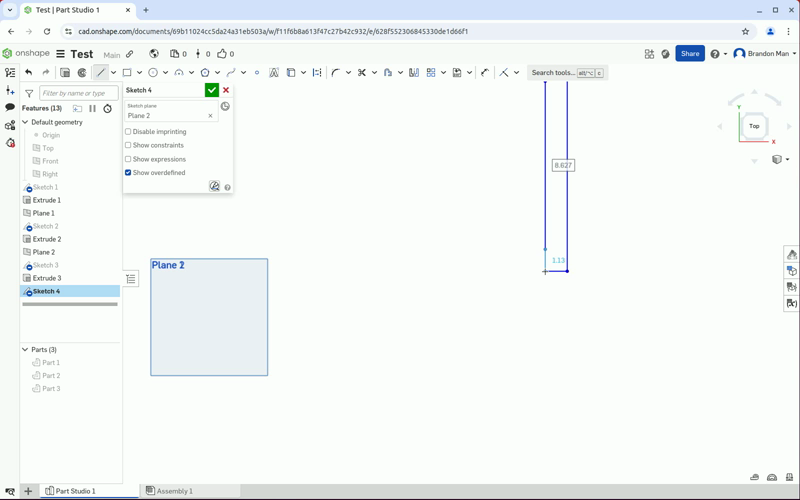
scroll(6)
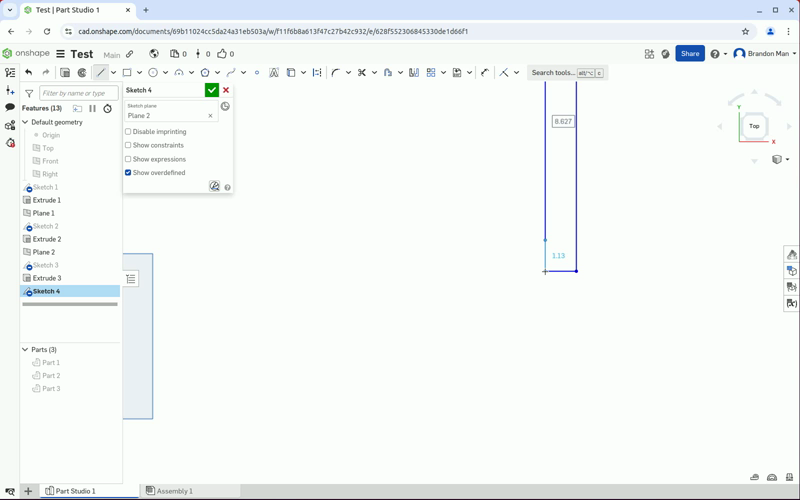
scroll(6)
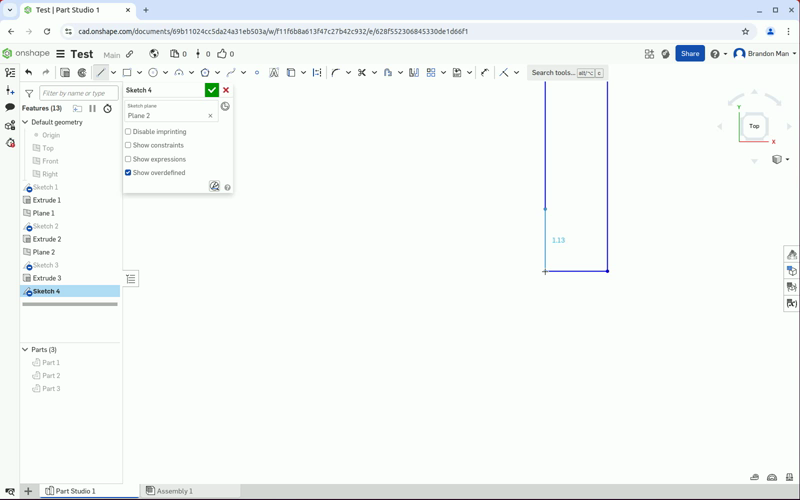
key_up(shift)
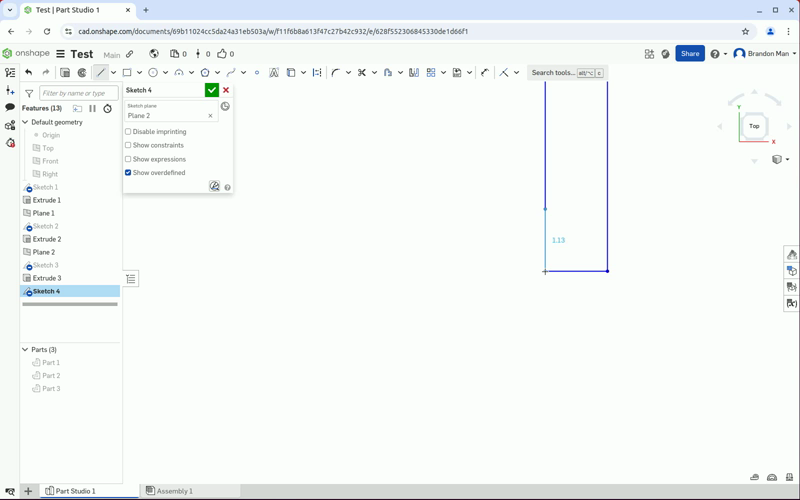
click(545, 271)
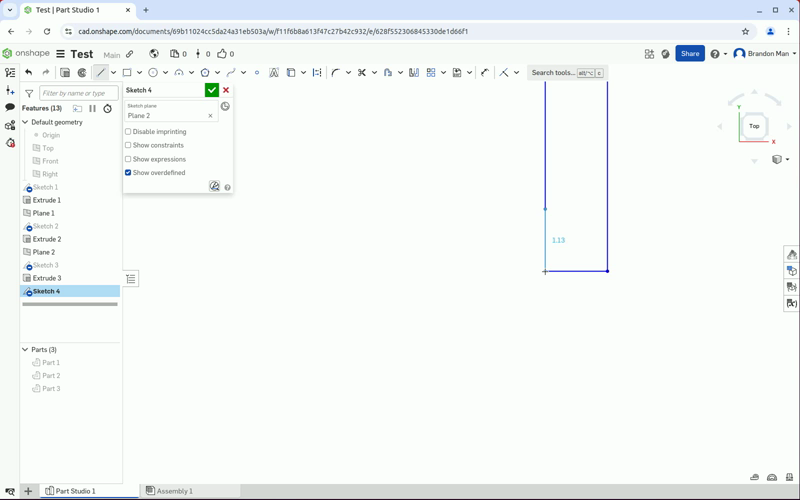
scroll(-6)
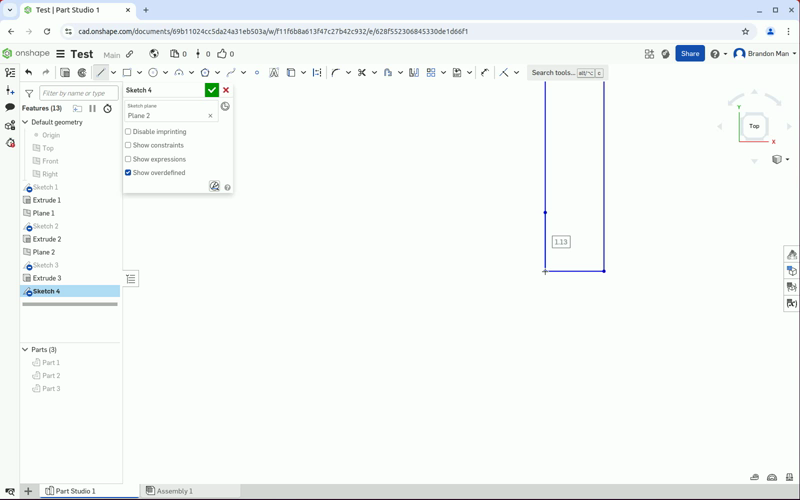
scroll(-6)
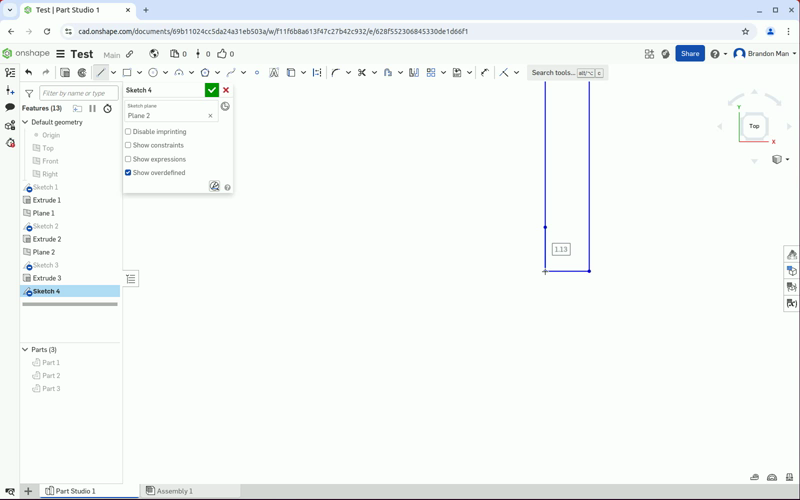
scroll(-6)
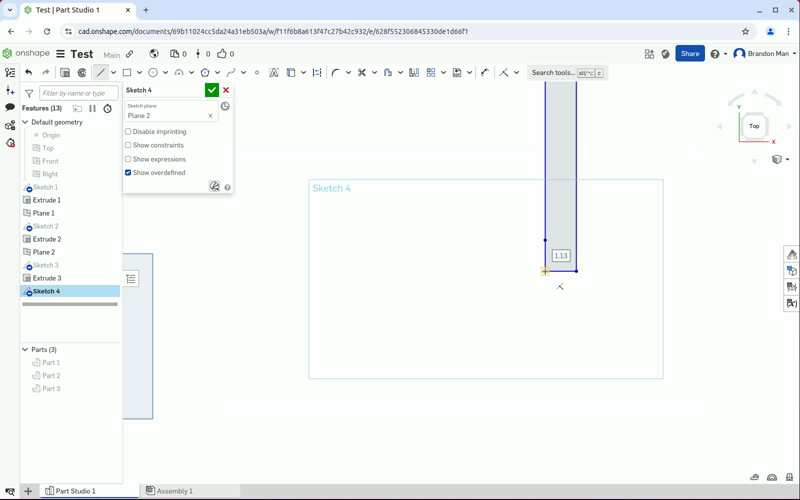
scroll(-6)
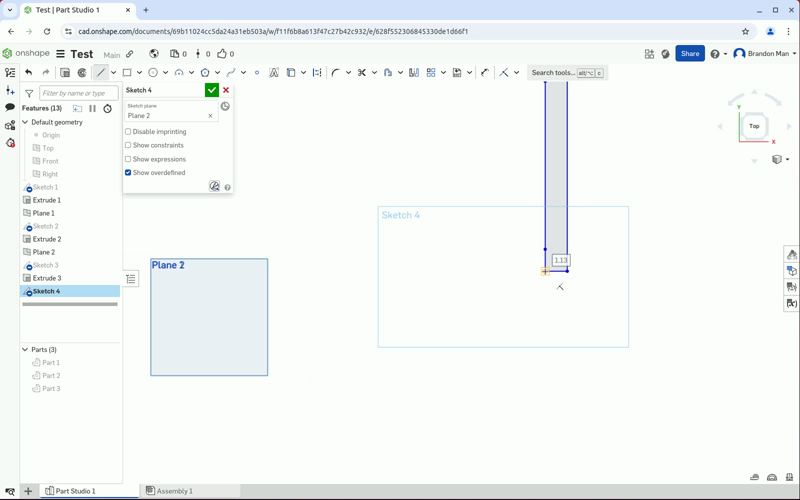
scroll(-6)
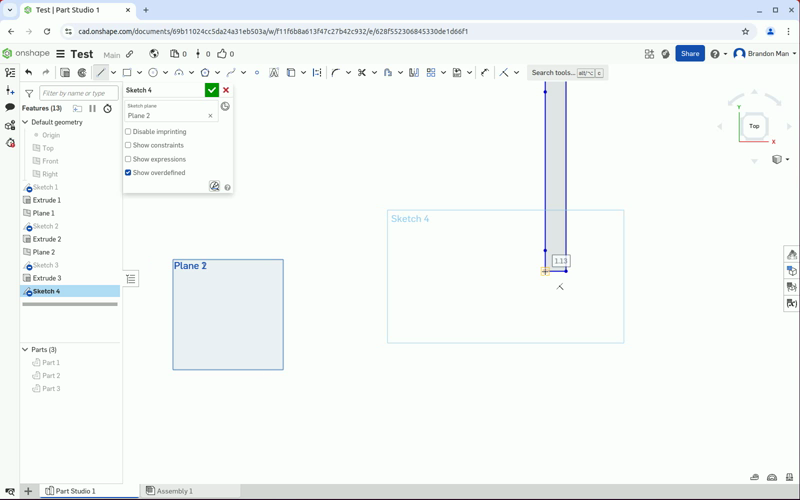
scroll(-6)
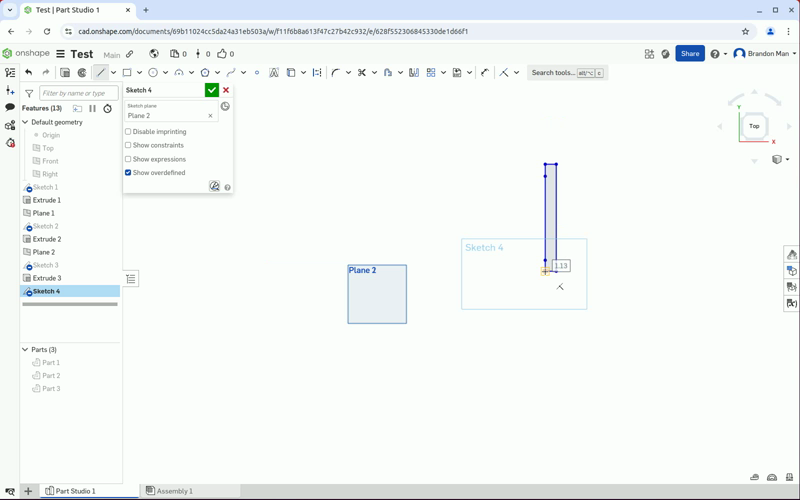
scroll(-6)
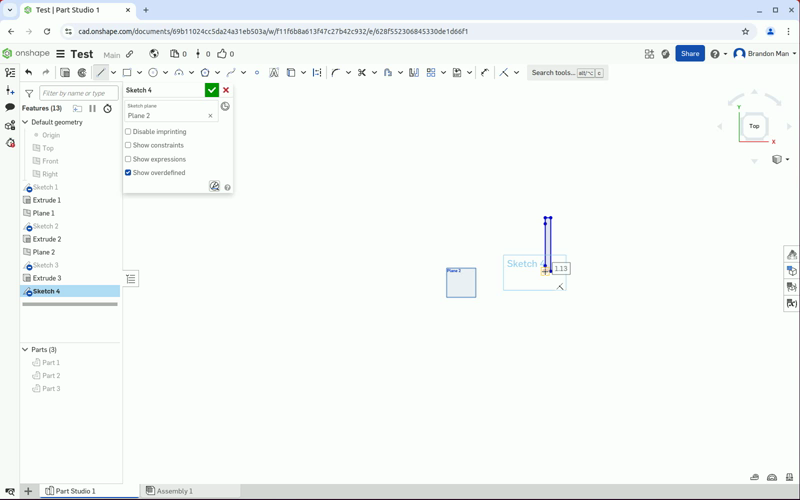
key(esc)
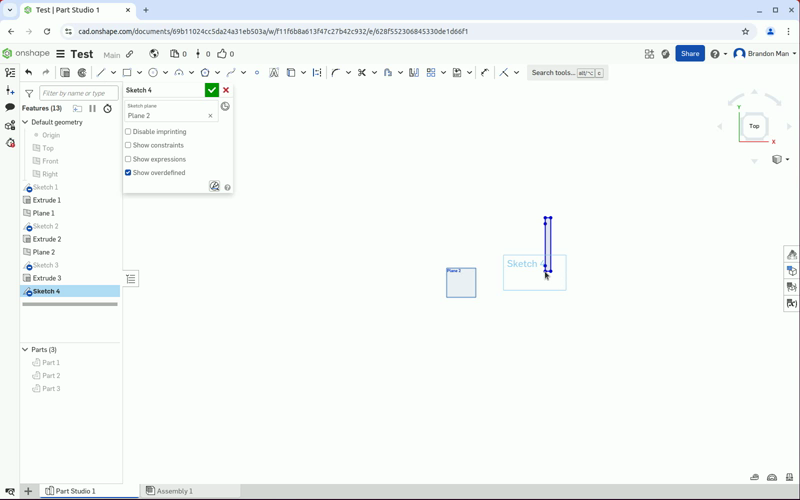
mouse_move(546, 259)
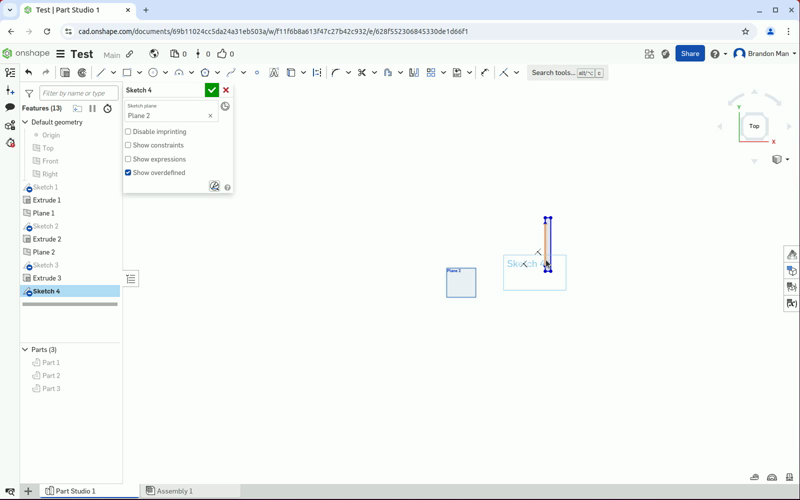
scroll(6)
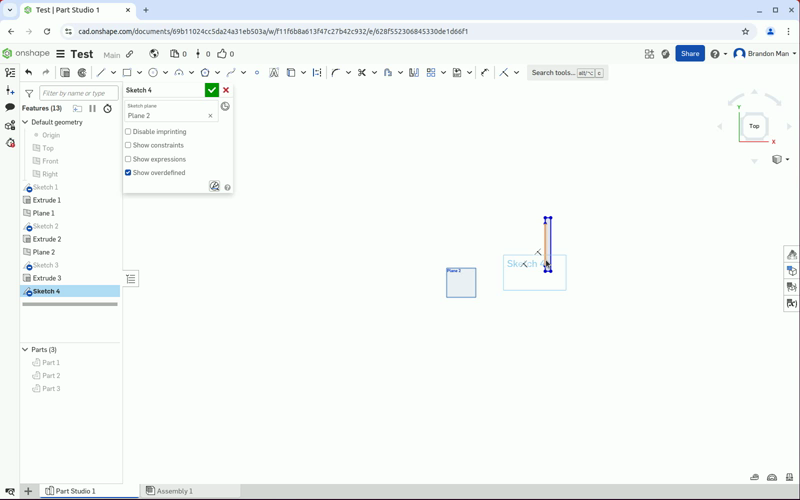
scroll(6)
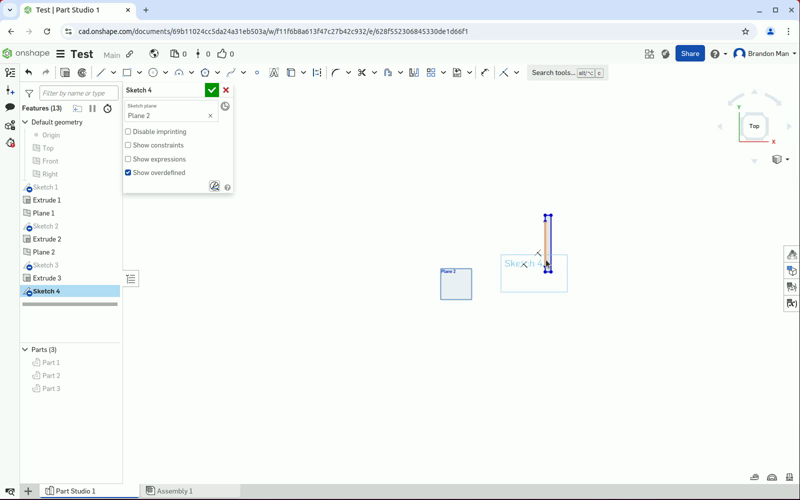
scroll(6)
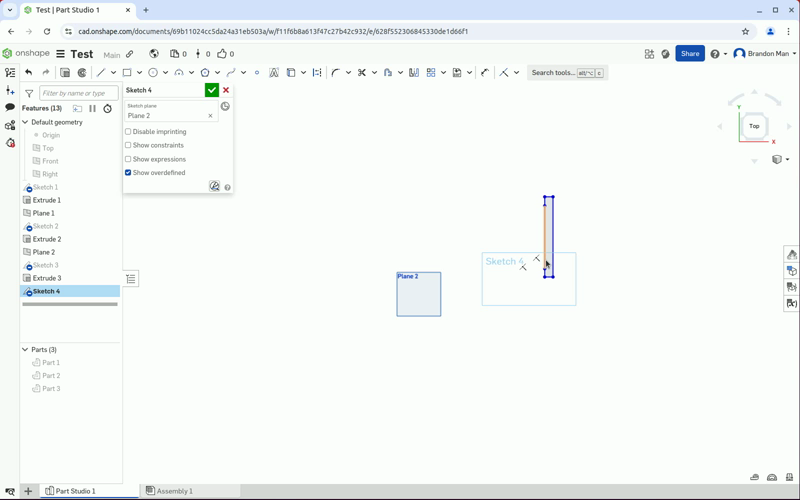
scroll(6)
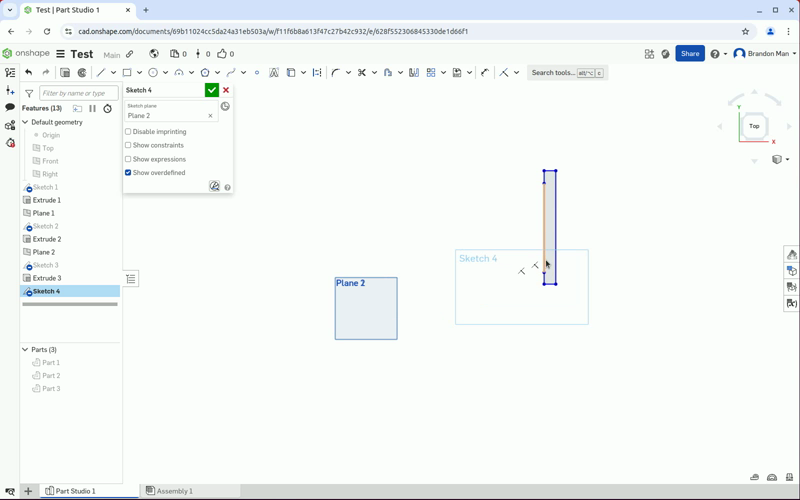
scroll(6)
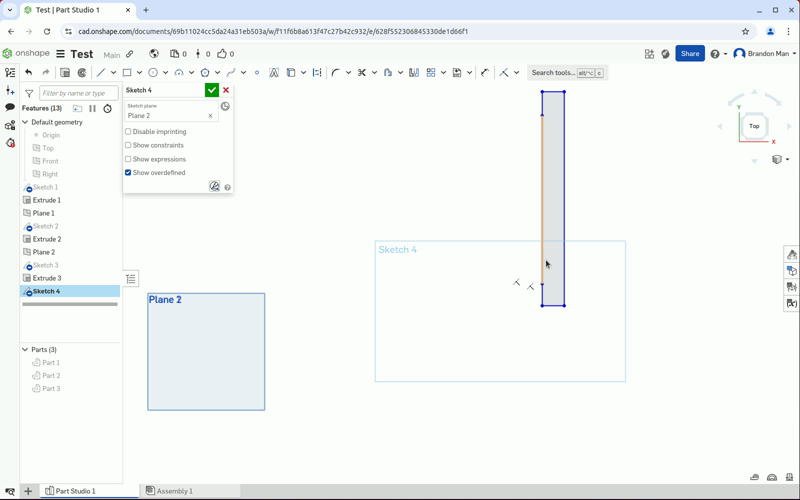
scroll(6)
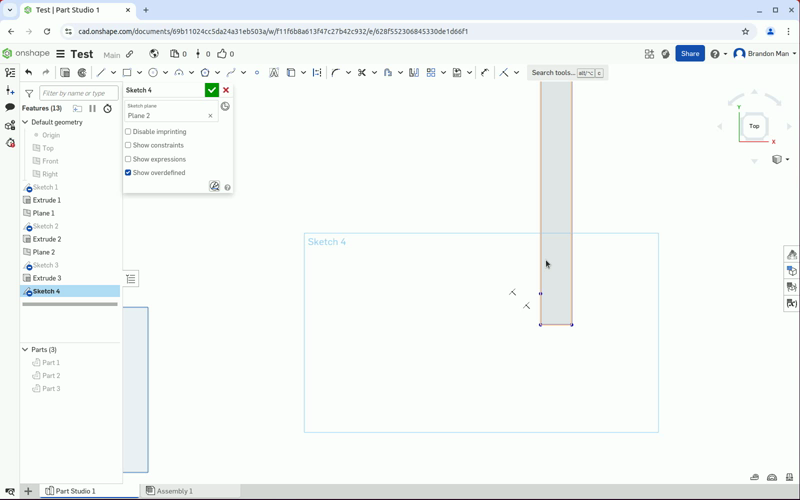
scroll(6)
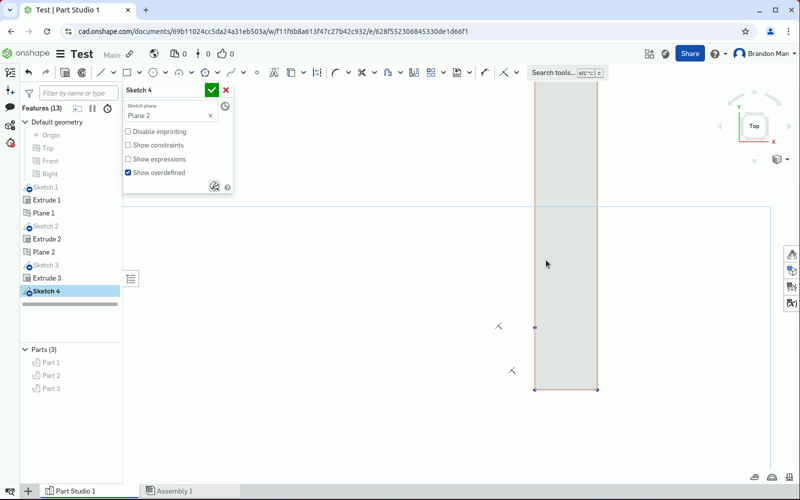
click(546, 259)
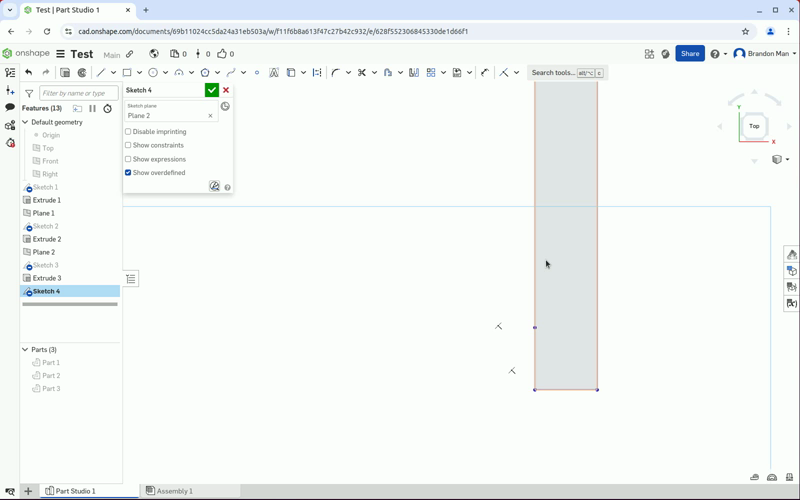
scroll(-6)
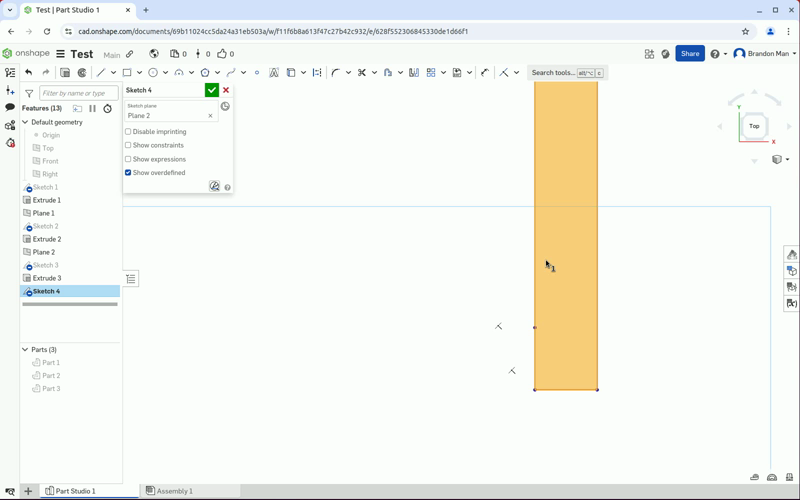
scroll(-6)
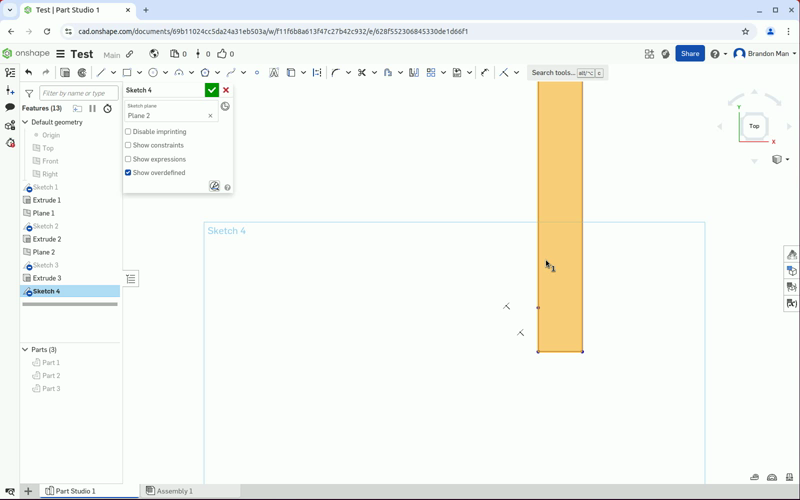
scroll(-6)
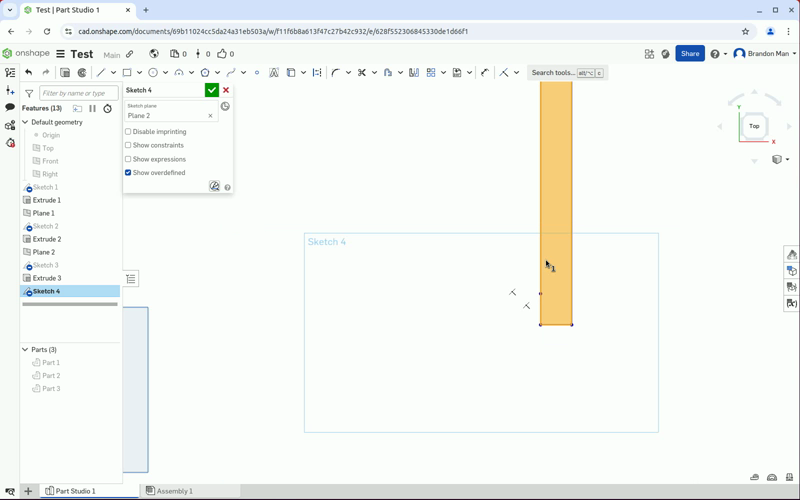
scroll(-6)
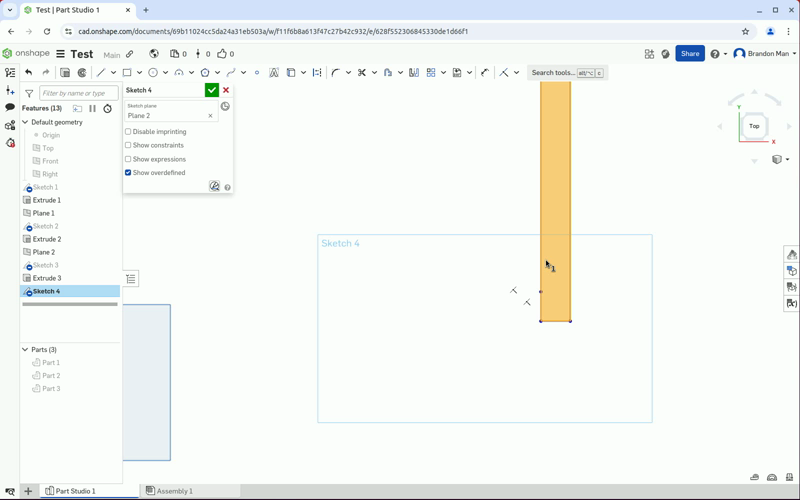
scroll(-6)
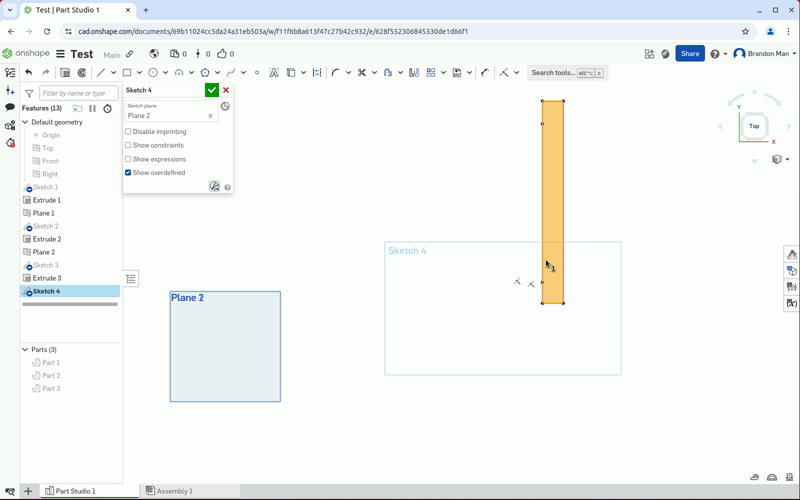
scroll(-6)
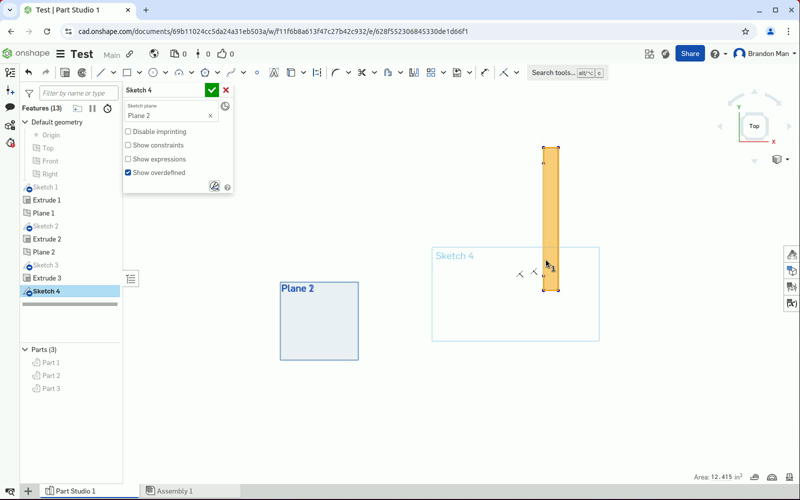
scroll(-6)
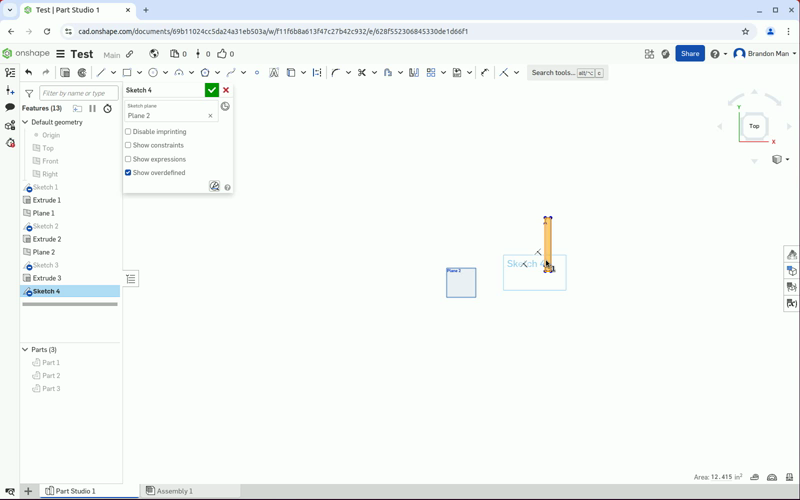
mouse_move(73, 352)
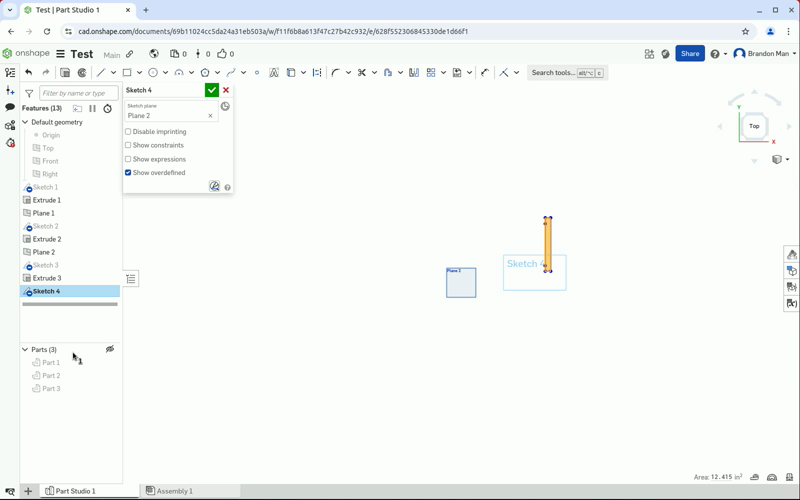
key(shift+y)
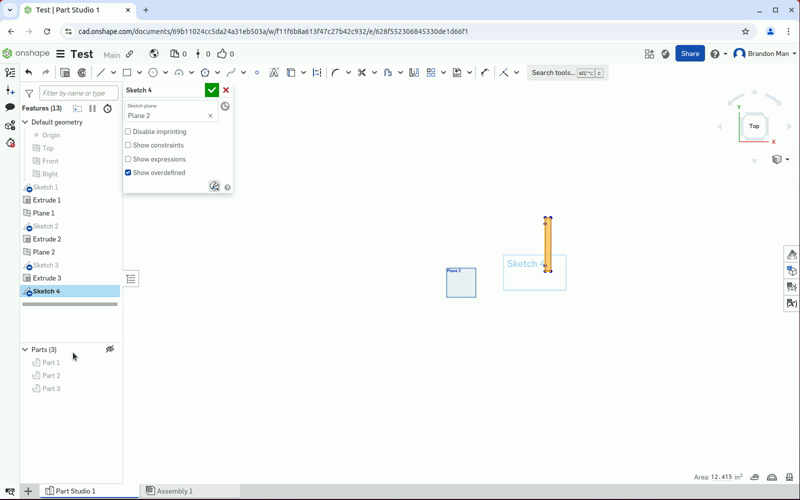
key(shift+e)
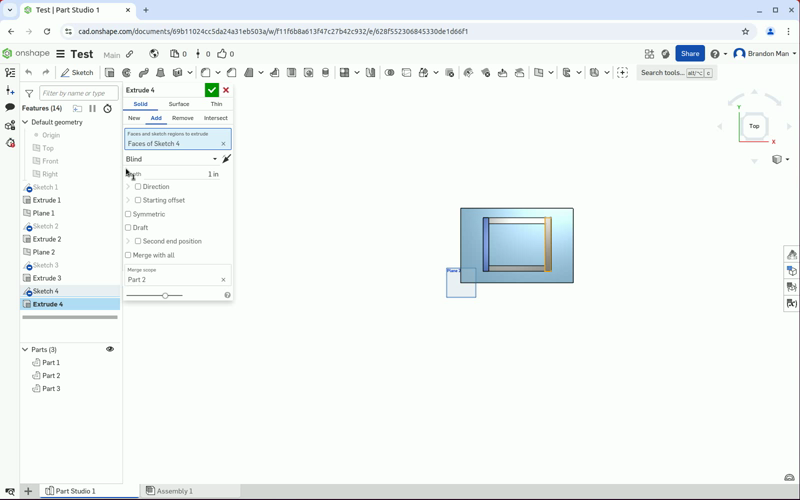
mouse_move(143, 106)
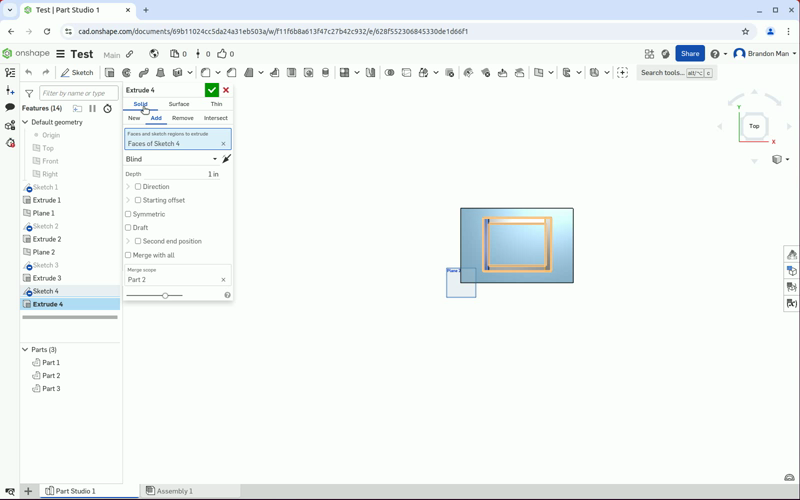
click(143, 106)
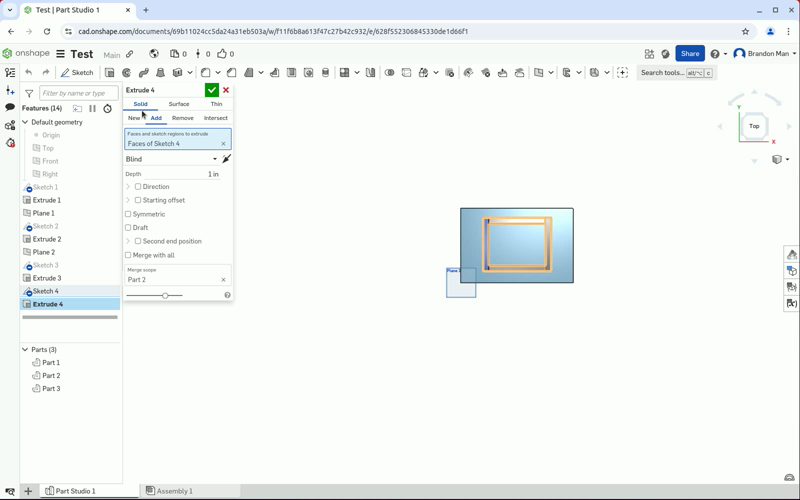
mouse_move(137, 120)
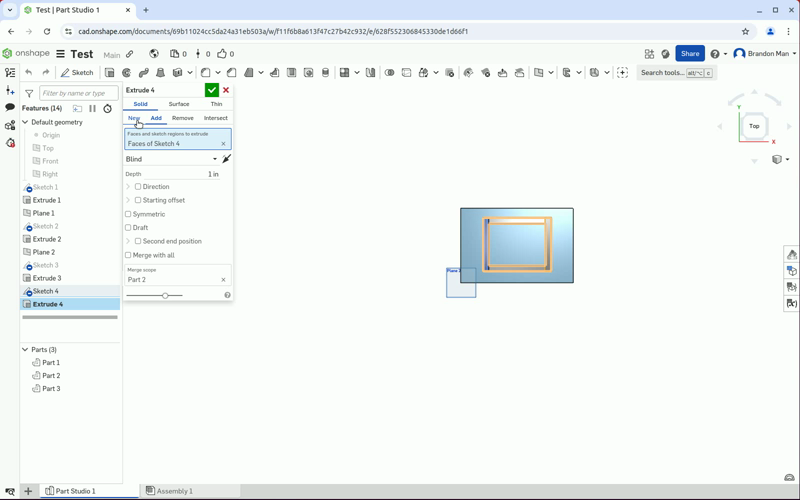
click(137, 120)
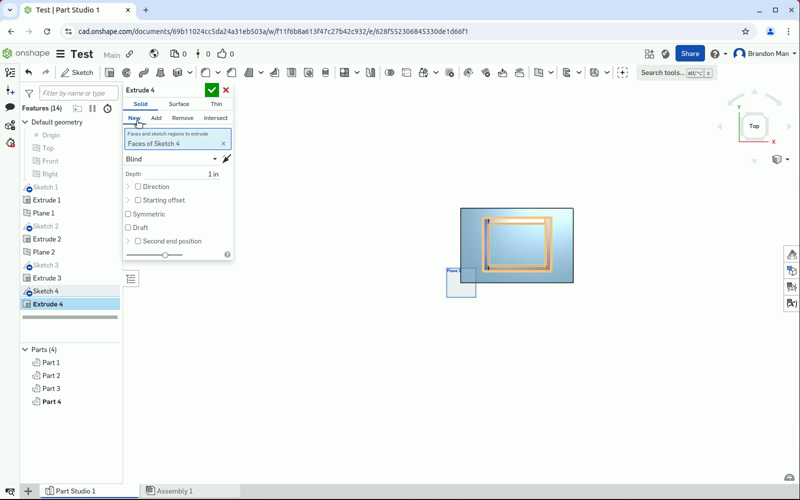
key(tab, 4)
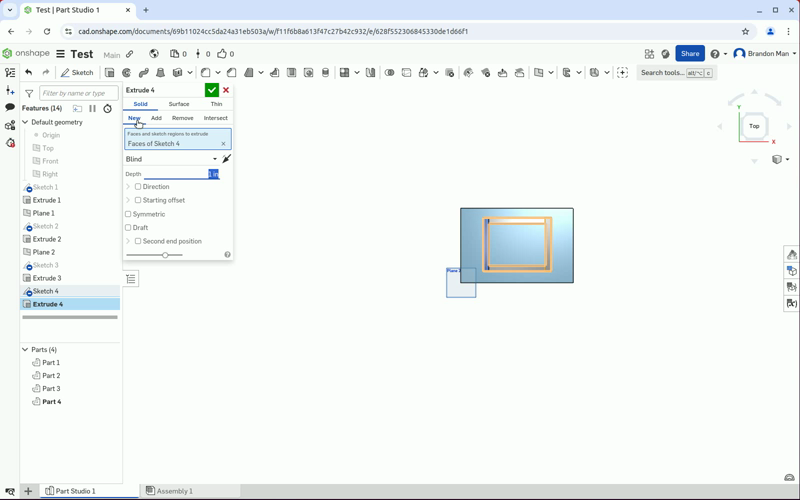
text(4.574)
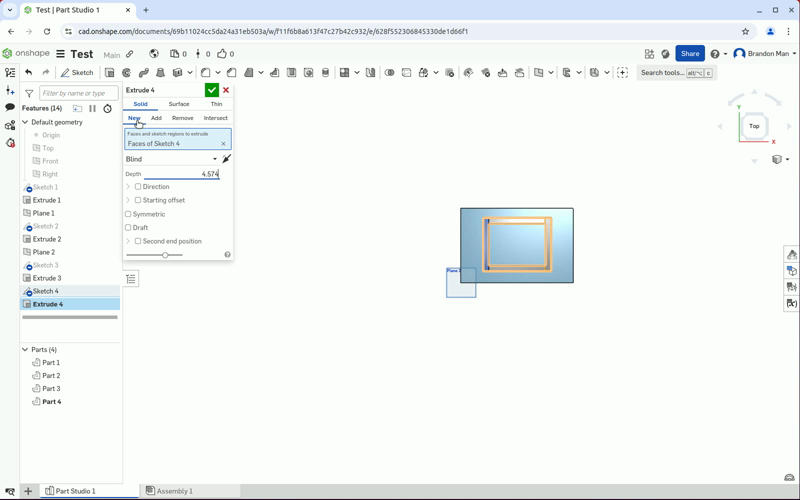
key(enter)
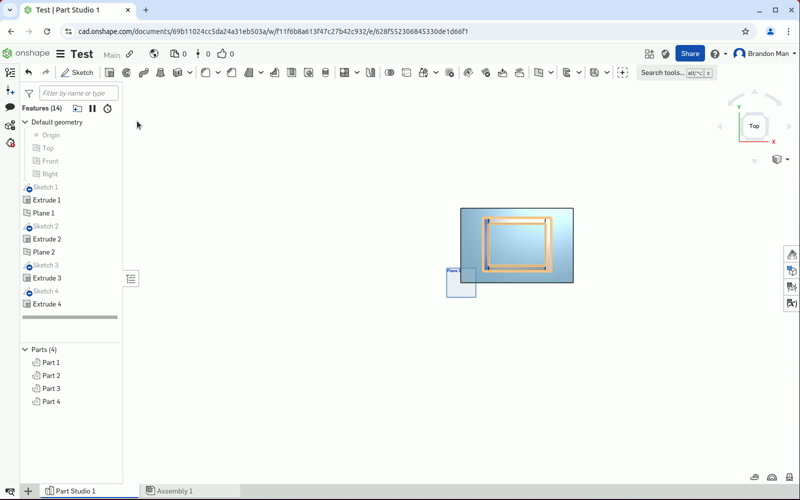
key(shift+h)
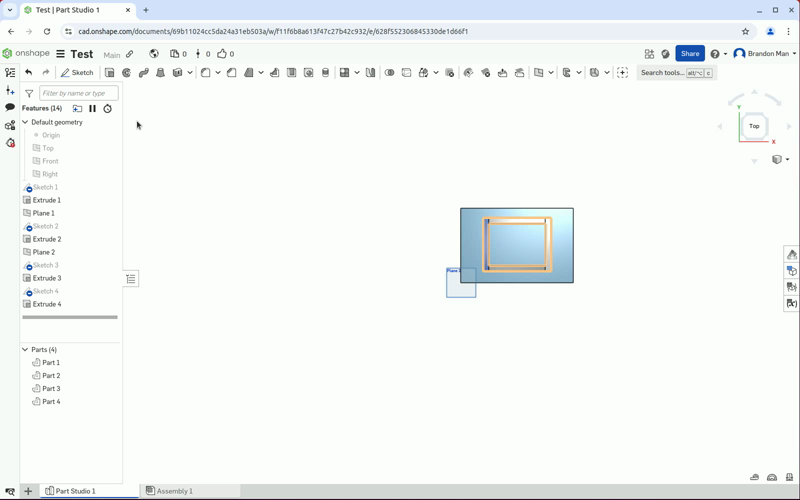
key(shift+h)
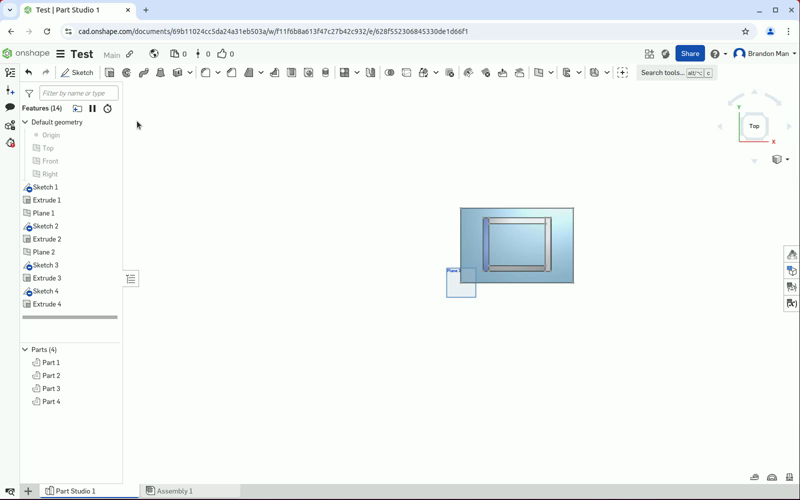
key(shift+7)
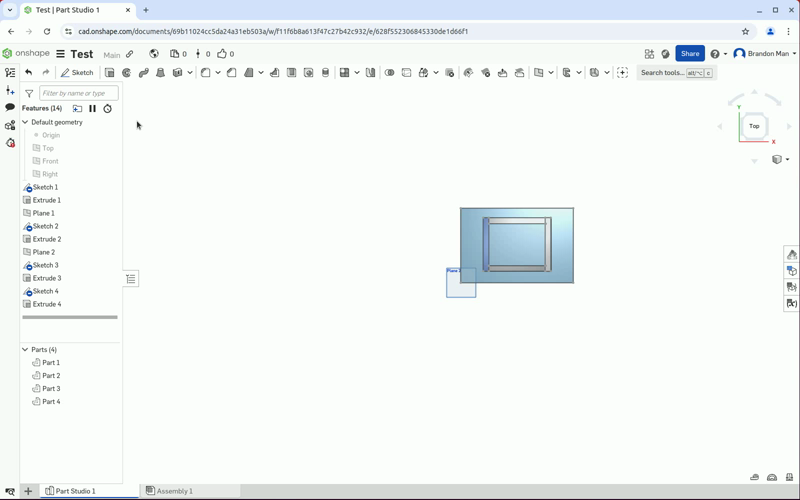
key(up, 3)
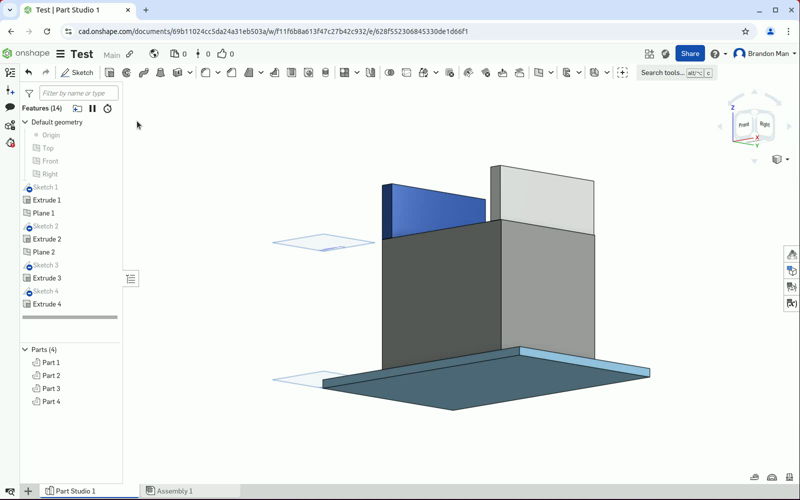
key(left, 3)
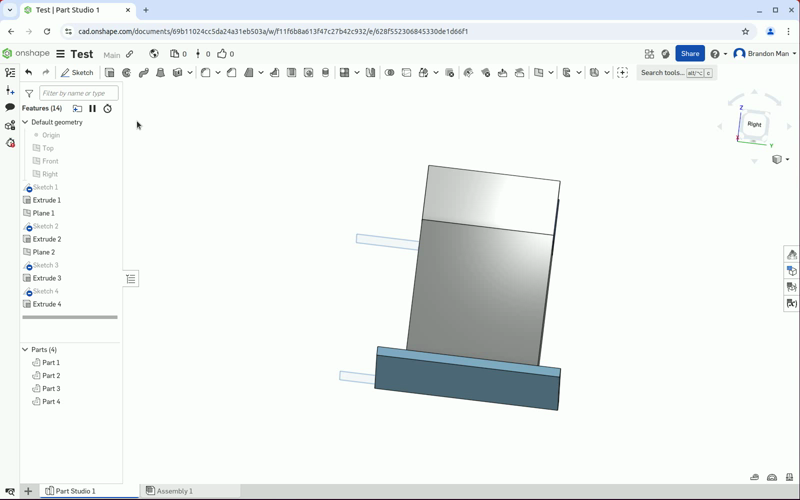
key(right, 3)
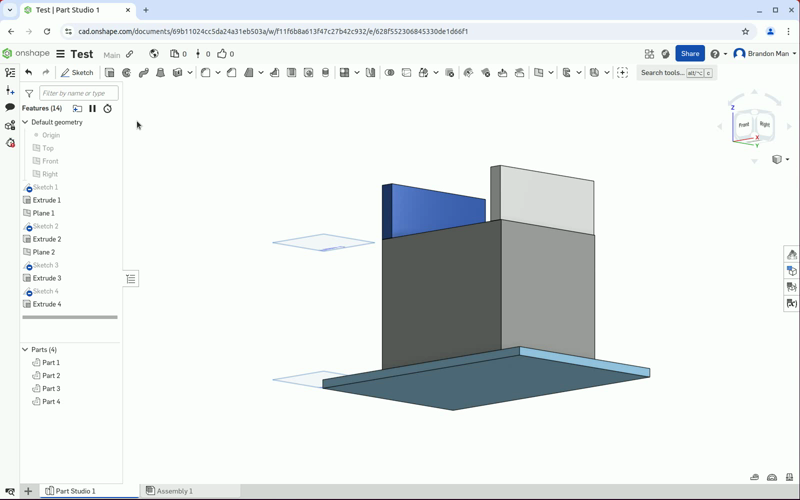
key(down, 3)
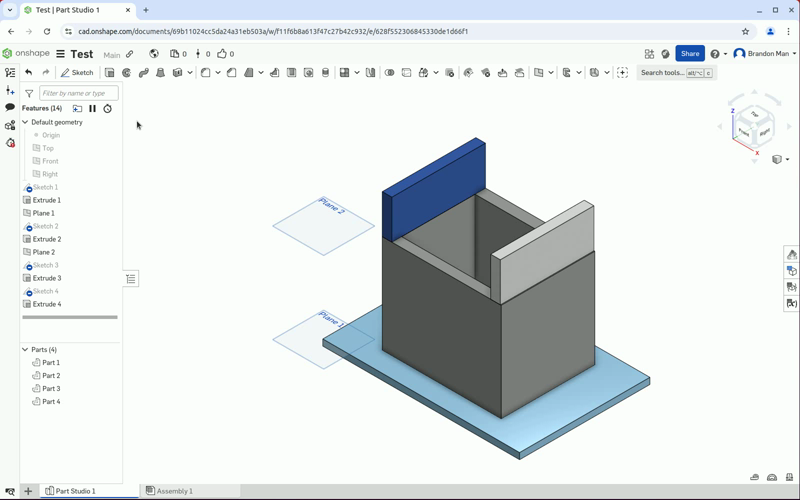
mouse_move(73, 189)
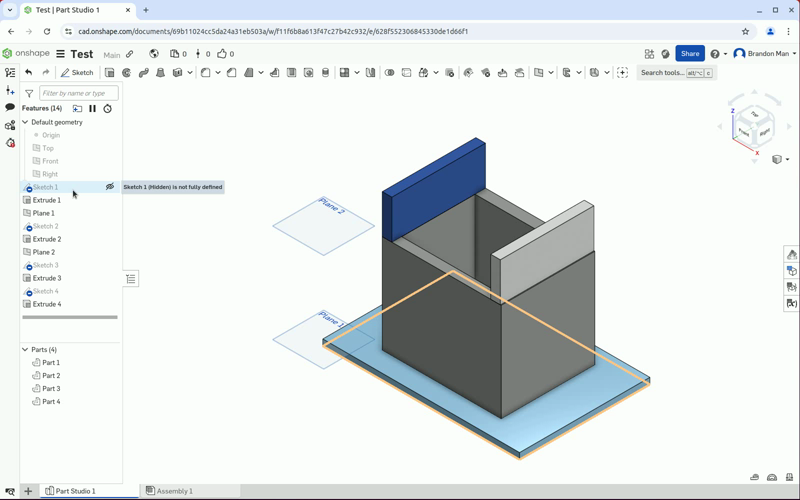
click(73, 189)